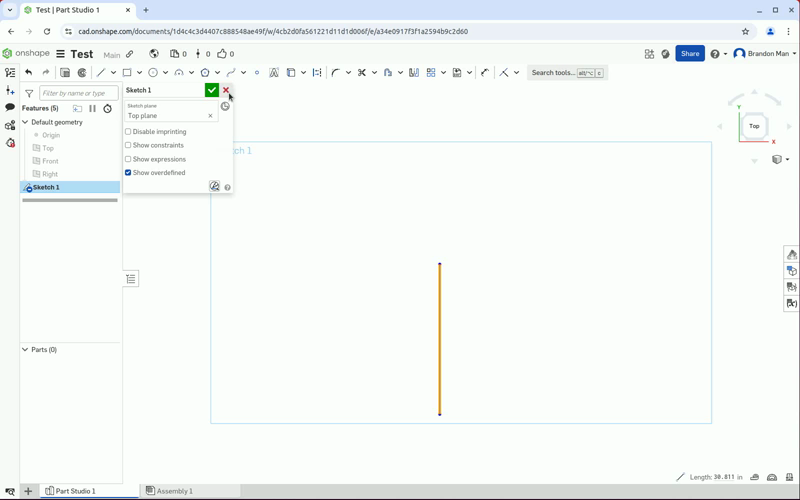
key(shift+h)
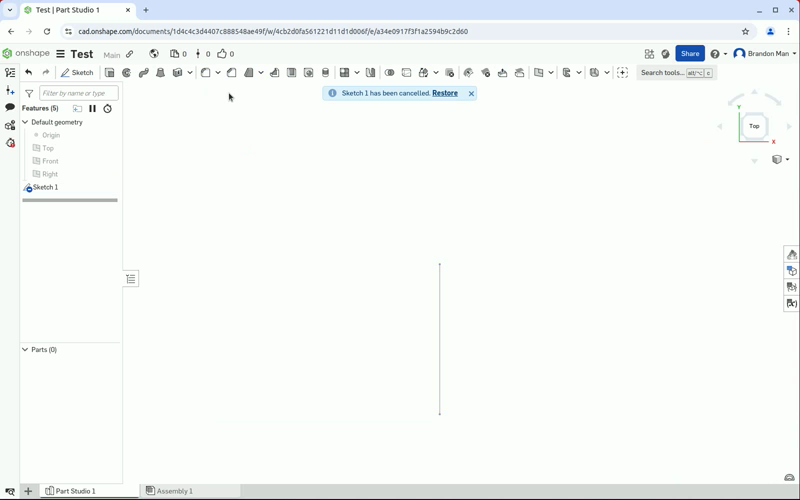
key(shift+s)
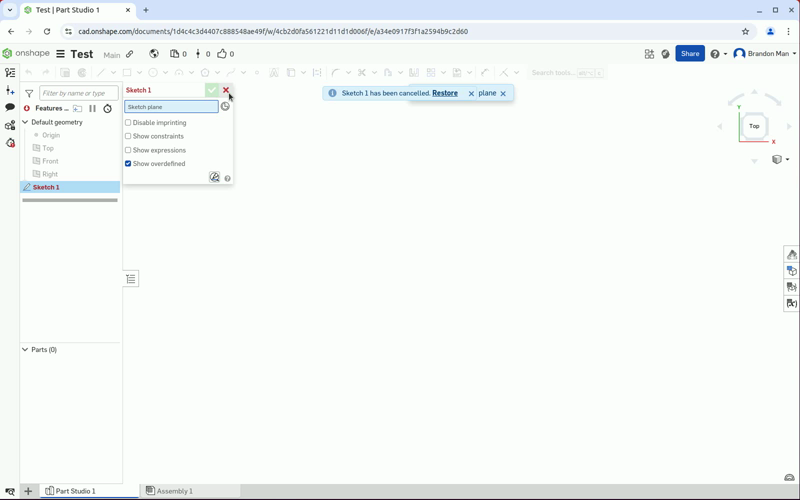
mouse_move(73, 150)
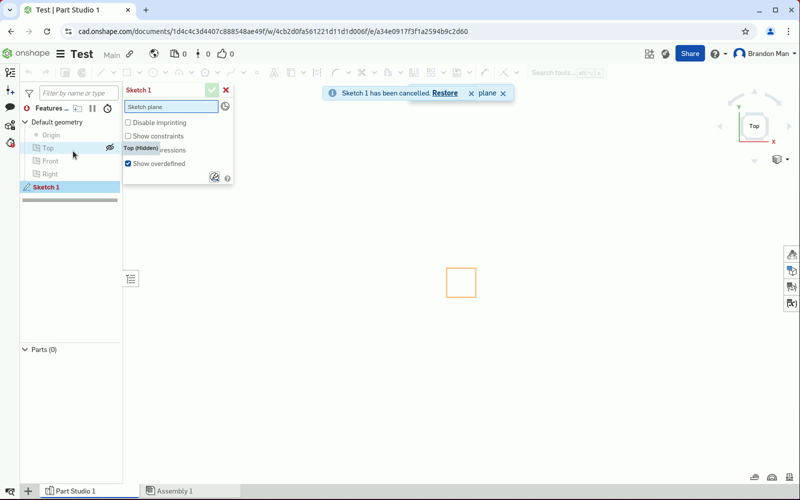
click(73, 150)
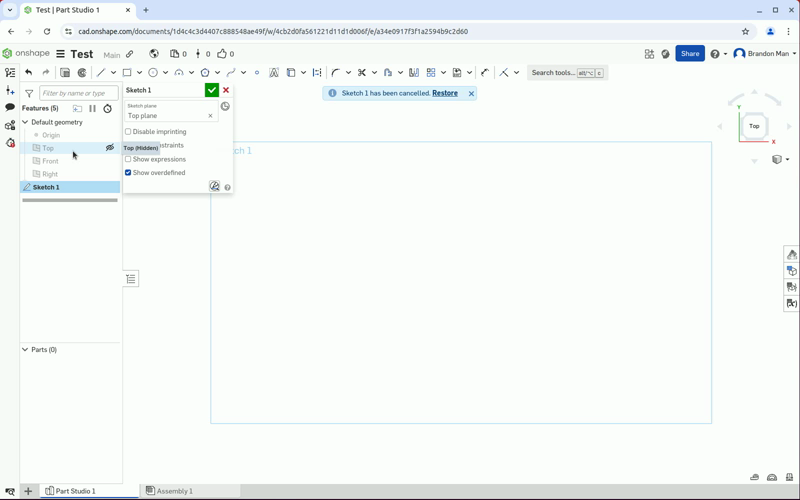
mouse_move(73, 352)
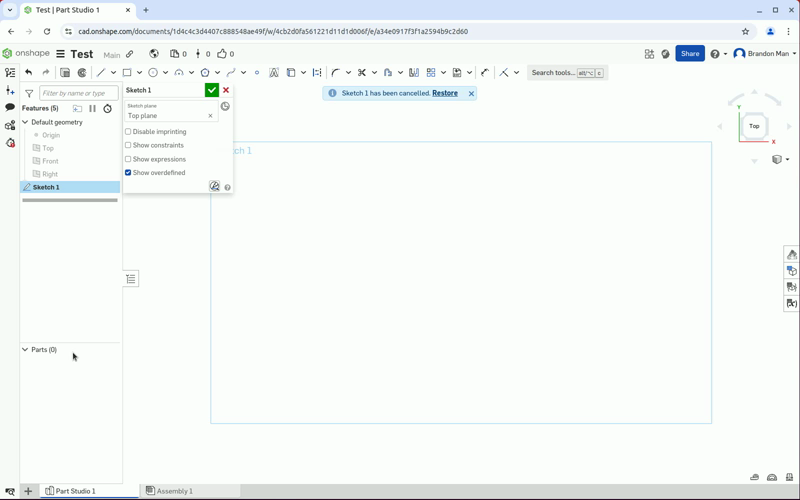
key(y)
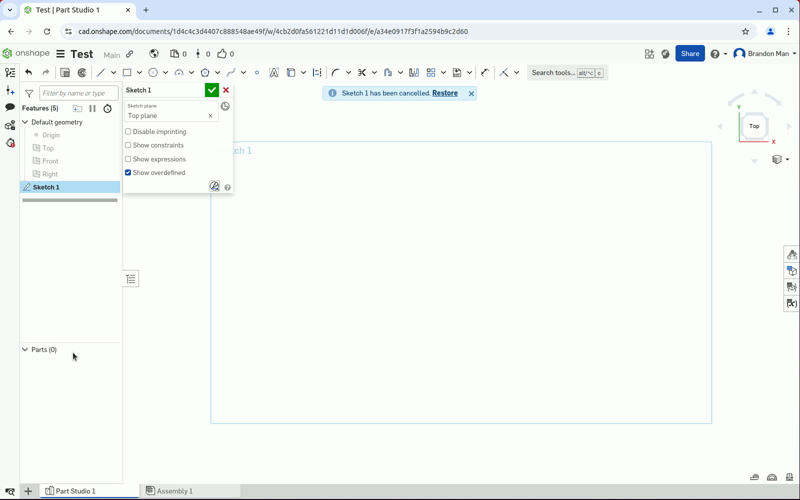
key(l)
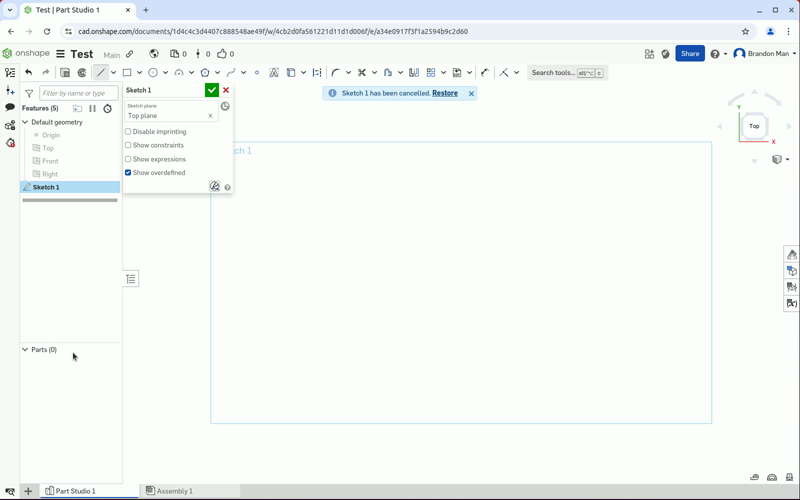
key_down(shift)
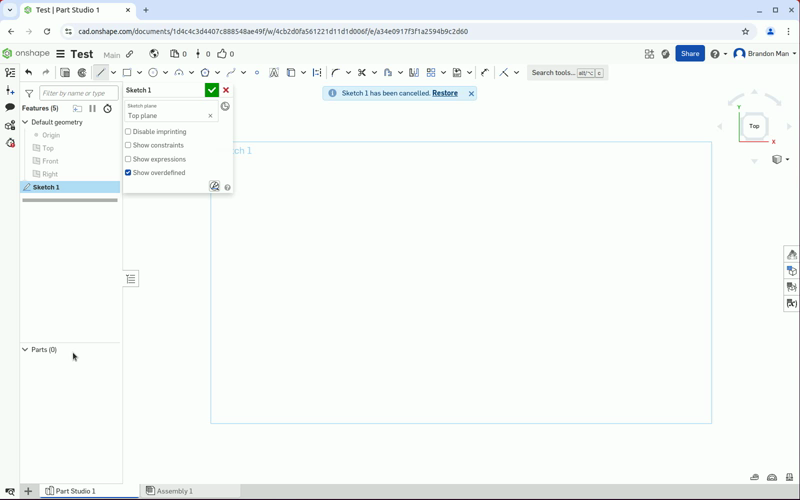
mouse_move(398, 282)
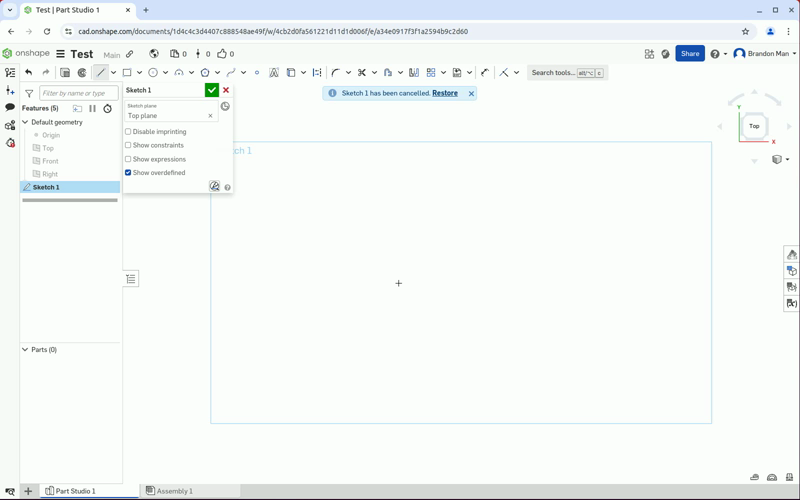
click(398, 282)
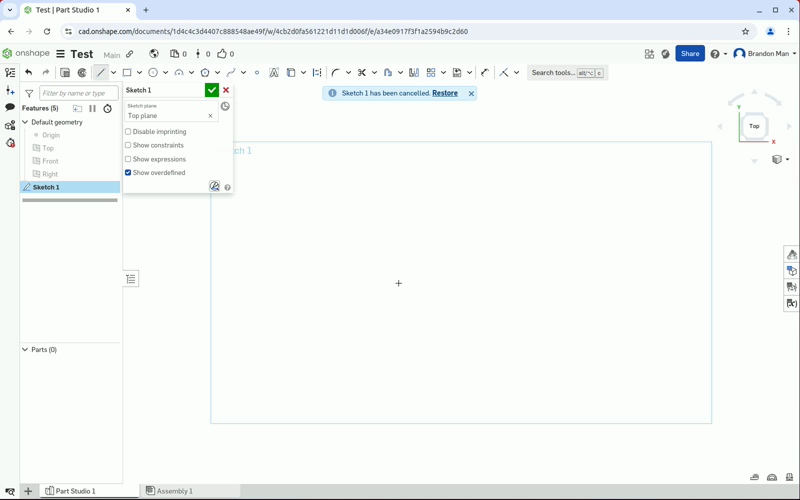
key_up(shift)
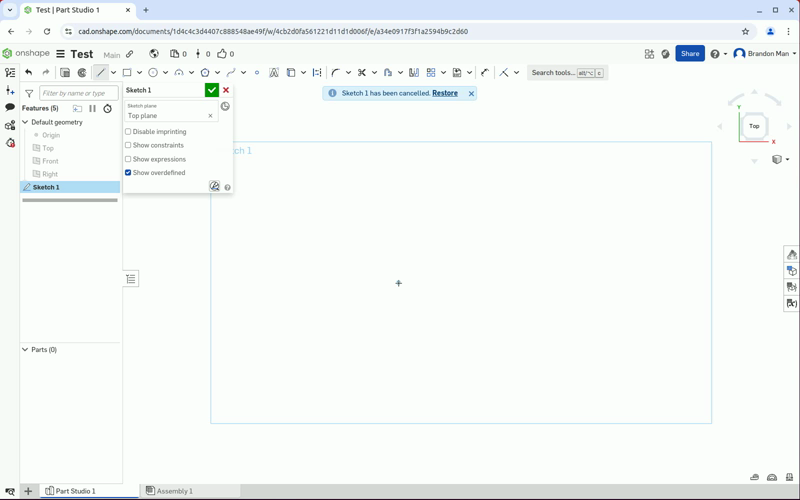
key_down(shift)
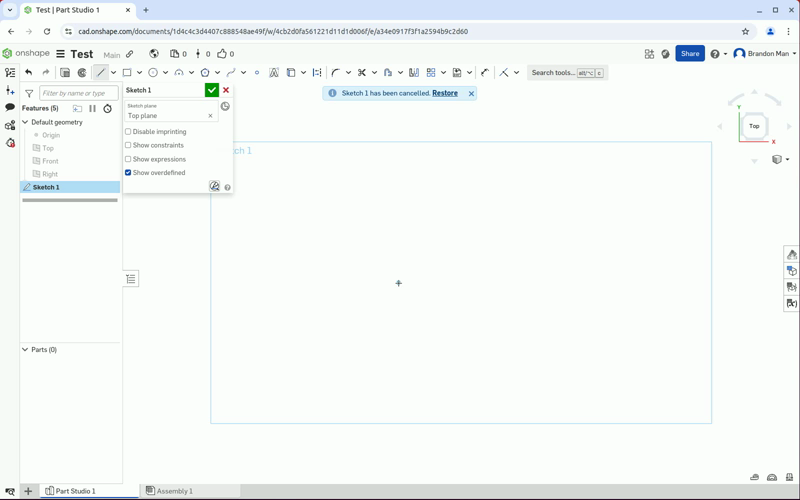
mouse_move(523, 282)
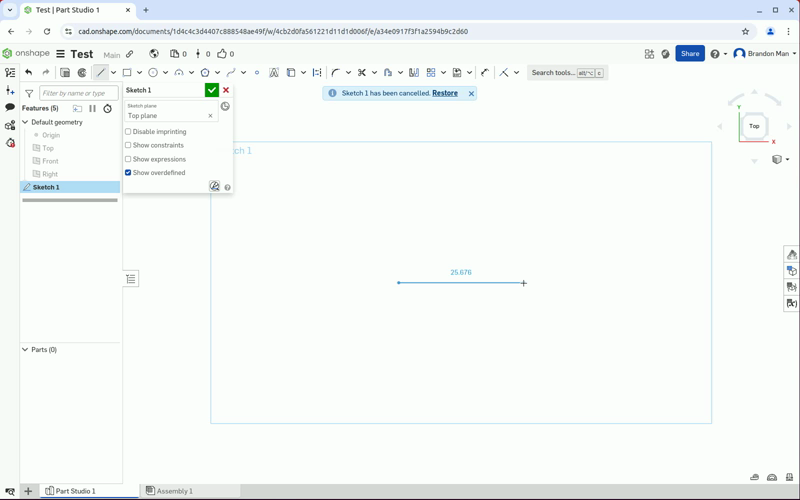
click(523, 282)
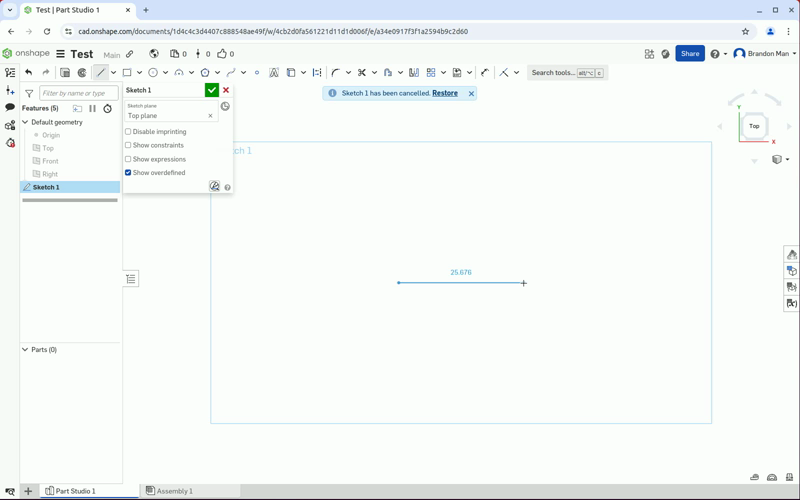
key_up(shift)
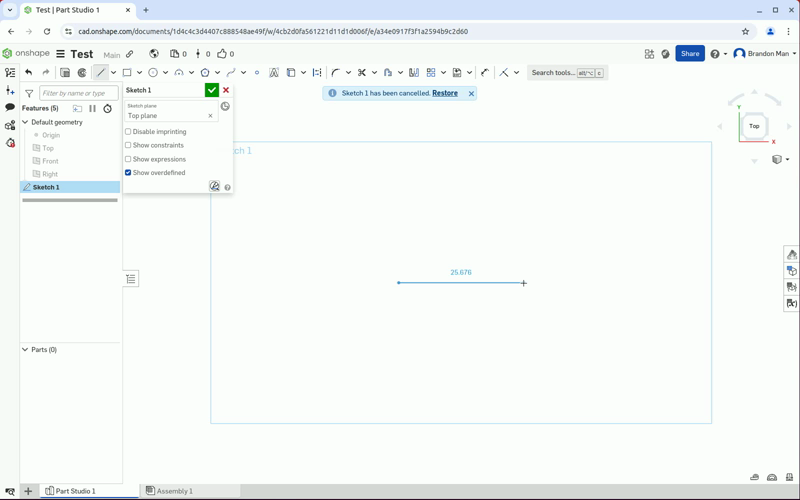
key_down(shift)
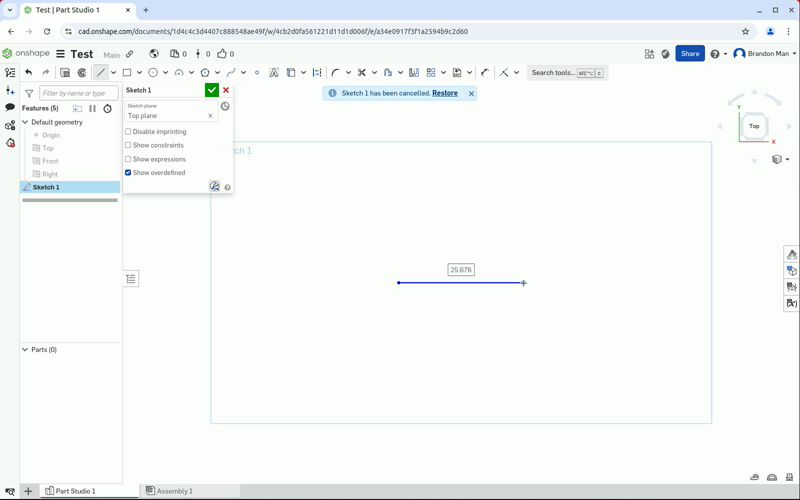
mouse_move(553, 282)
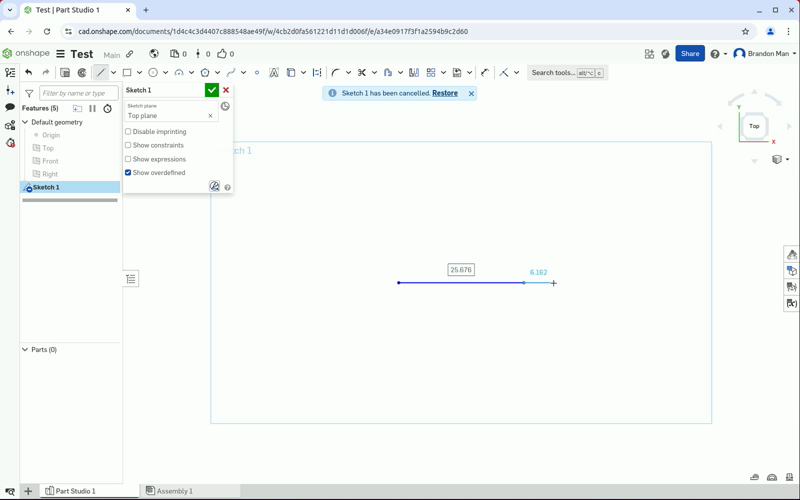
mouse_move(523, 238)
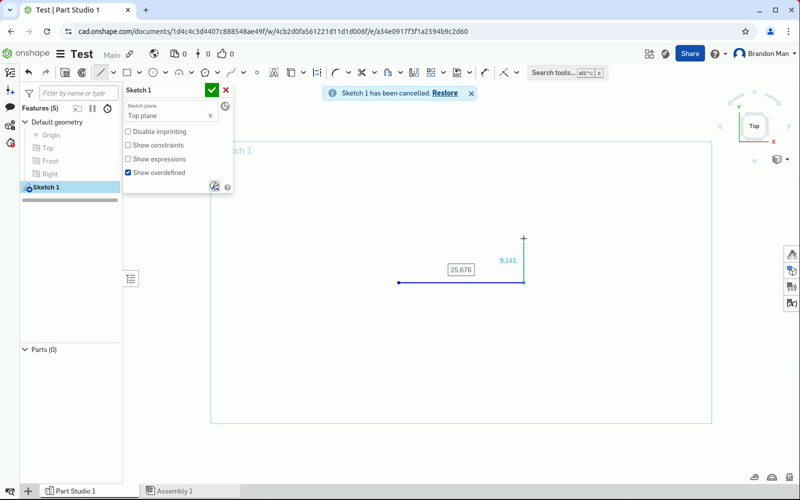
click(523, 238)
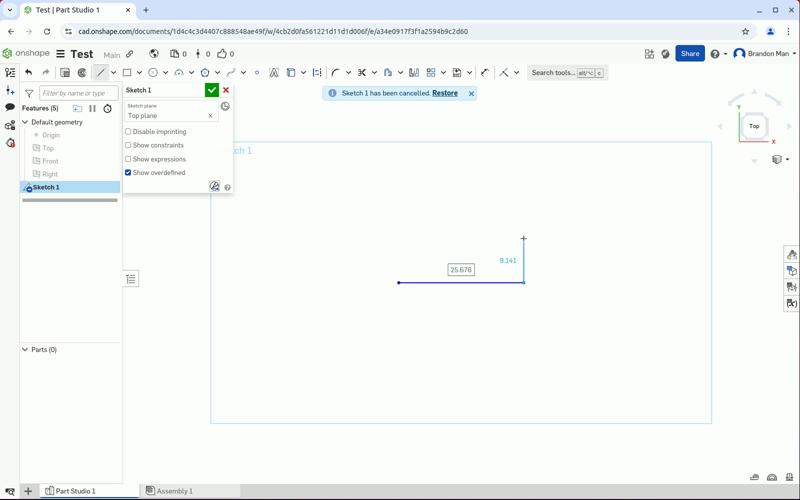
key_up(shift)
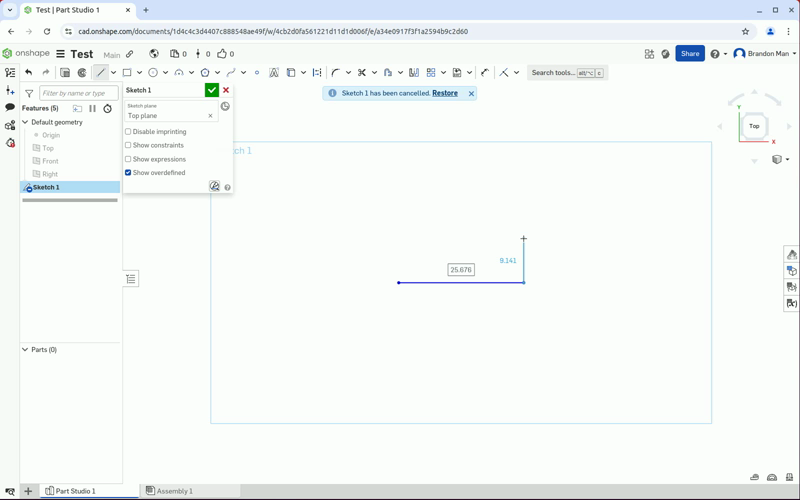
key_down(shift)
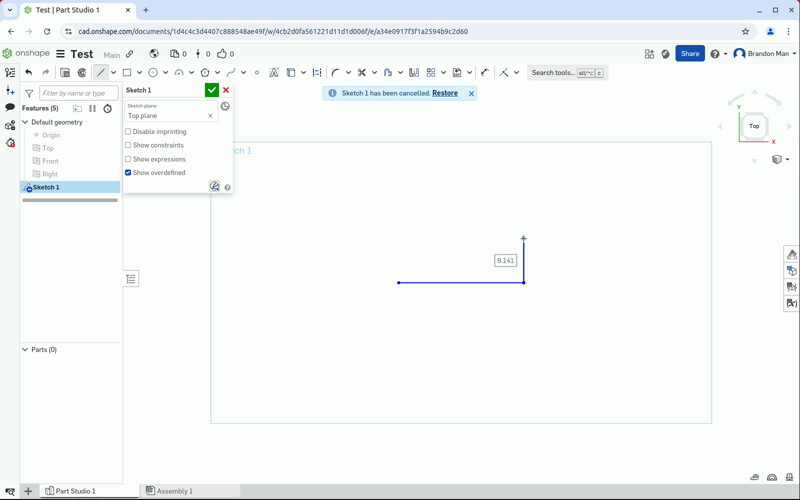
mouse_move(398, 238)
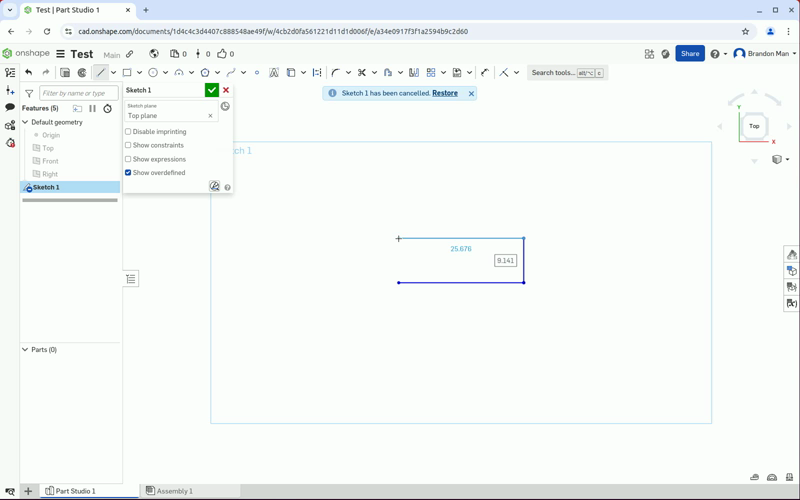
click(398, 238)
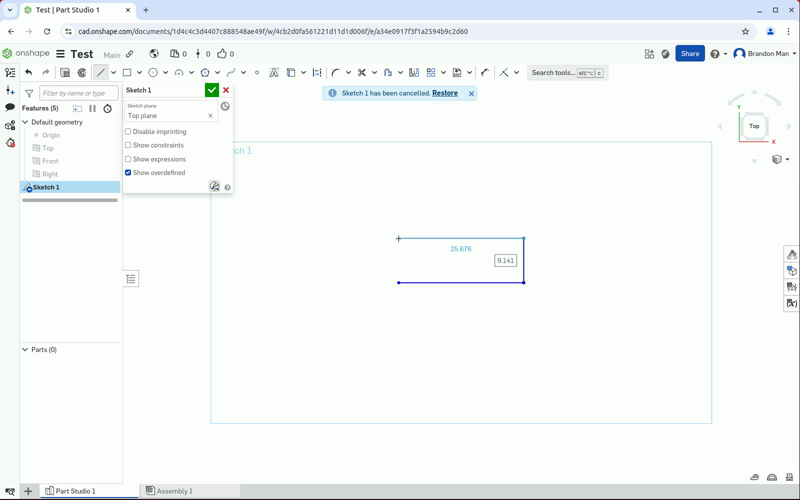
key_up(shift)
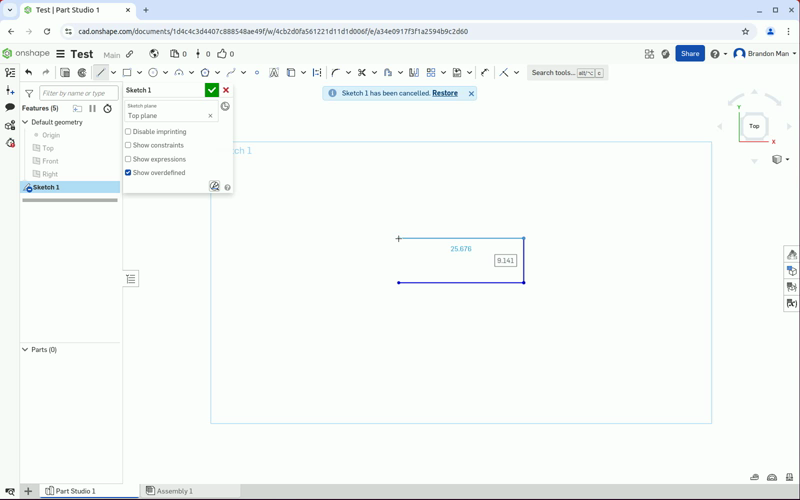
mouse_move(428, 238)
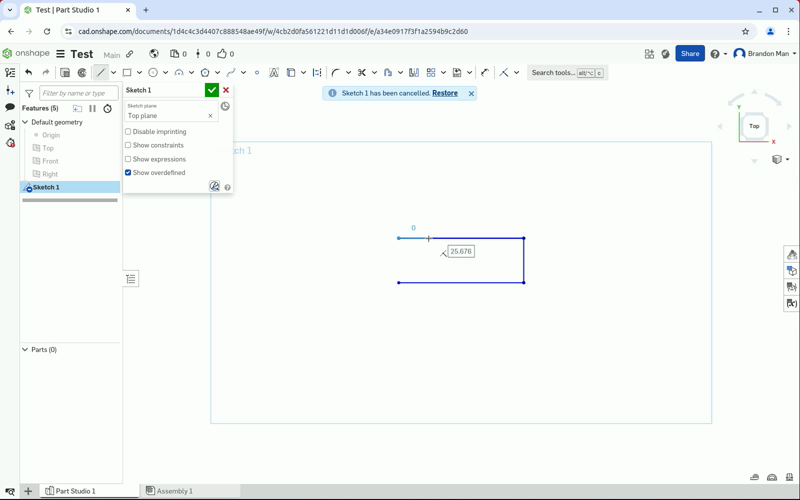
key_down(shift)
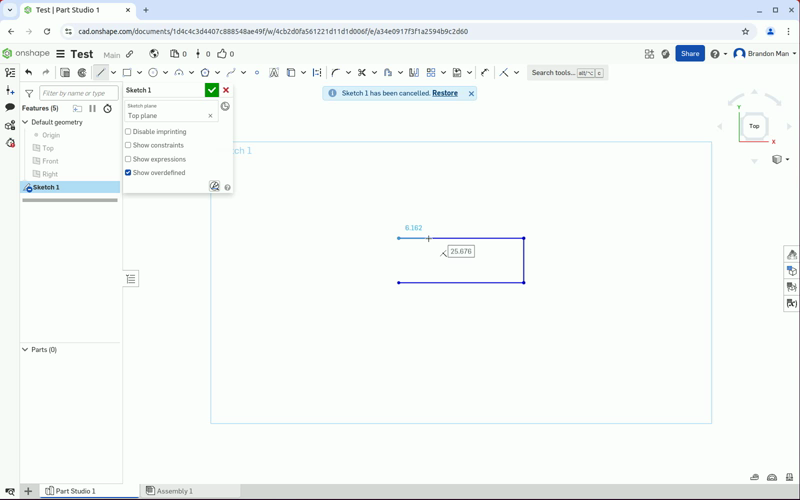
mouse_move(398, 282)
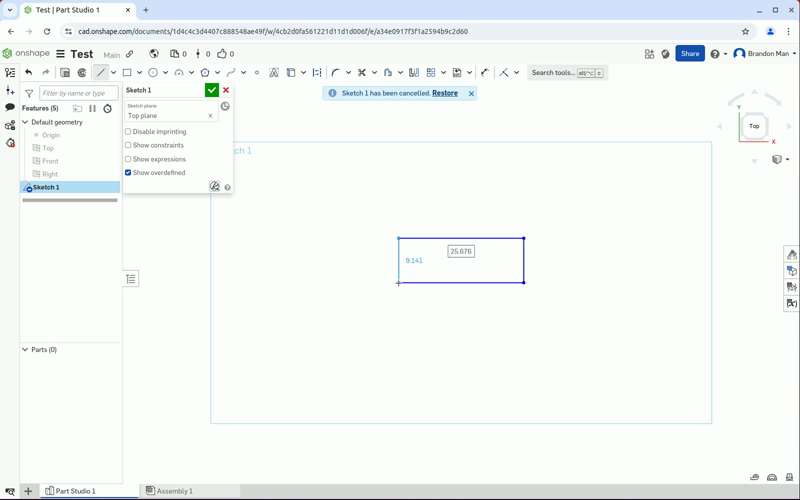
key_up(shift)
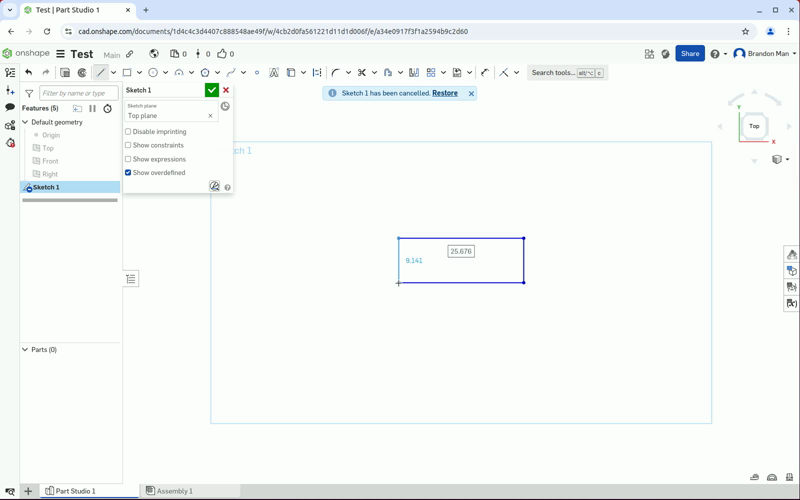
click(398, 282)
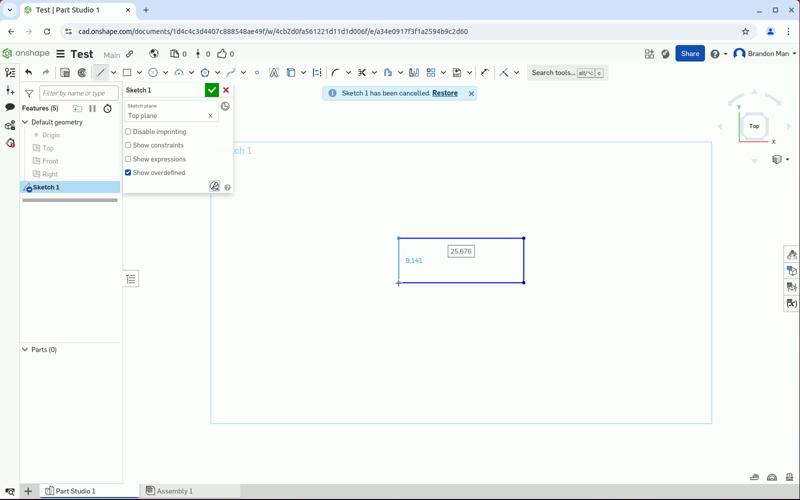
key(esc)
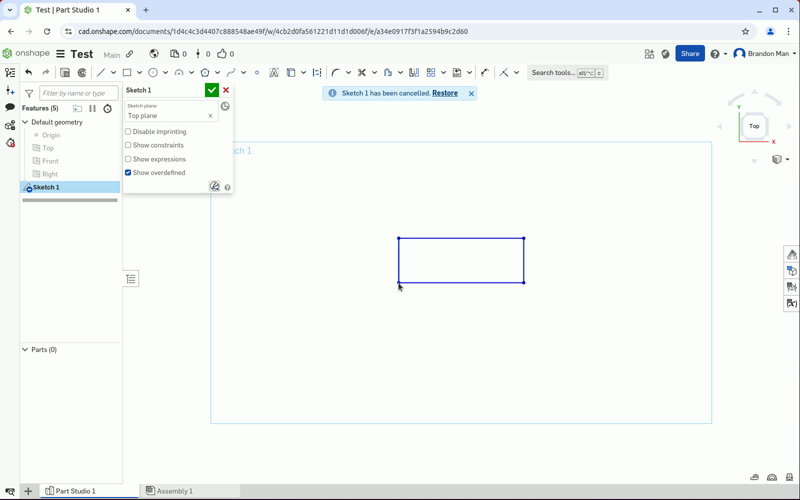
mouse_move(457, 245)
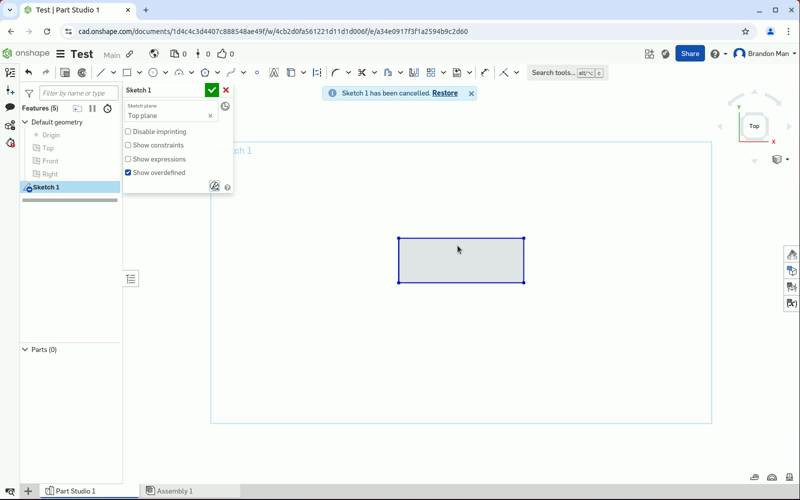
click(457, 245)
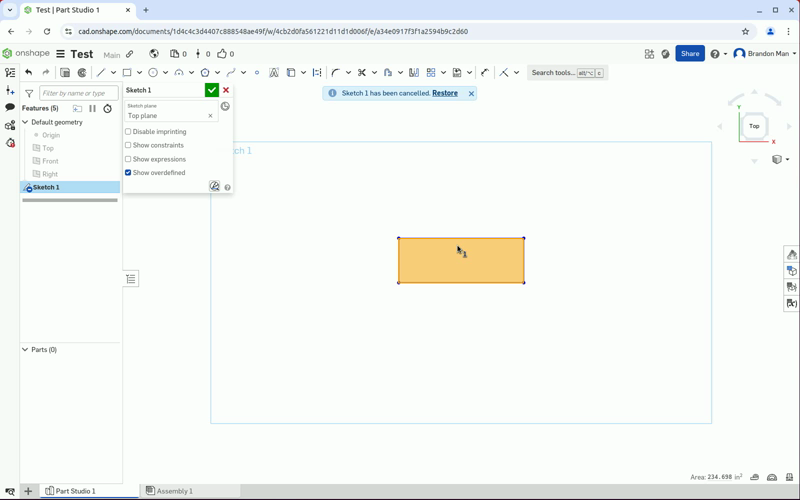
mouse_move(73, 352)
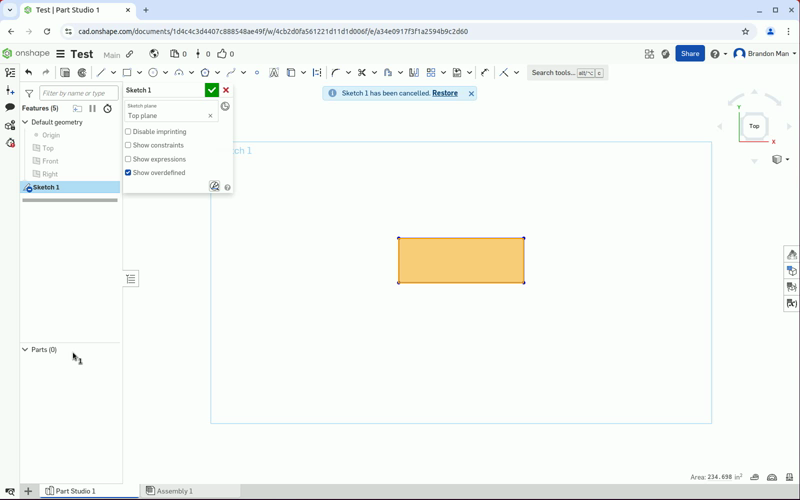
key(shift+y)
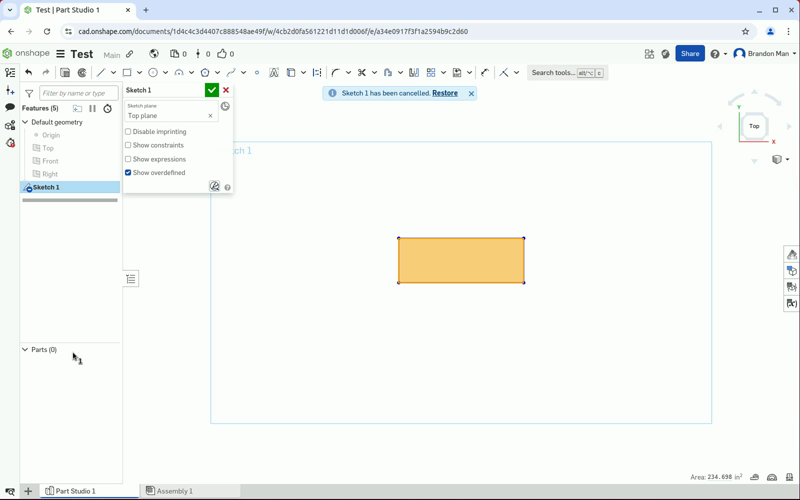
key(shift+e)
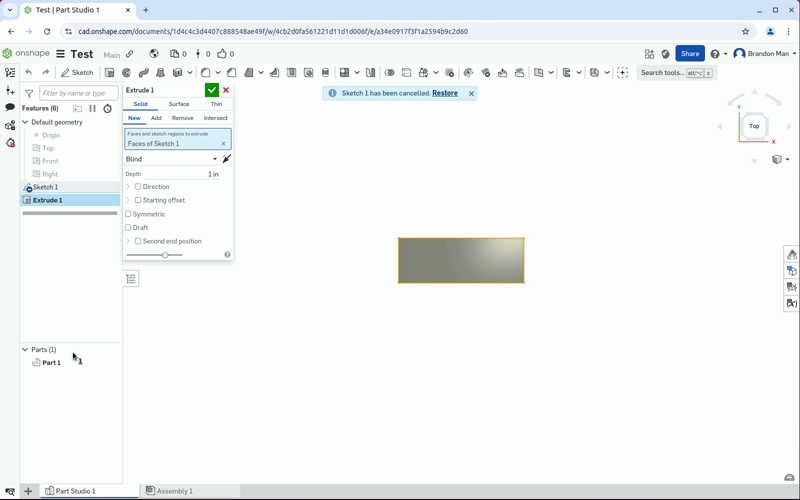
mouse_move(143, 106)
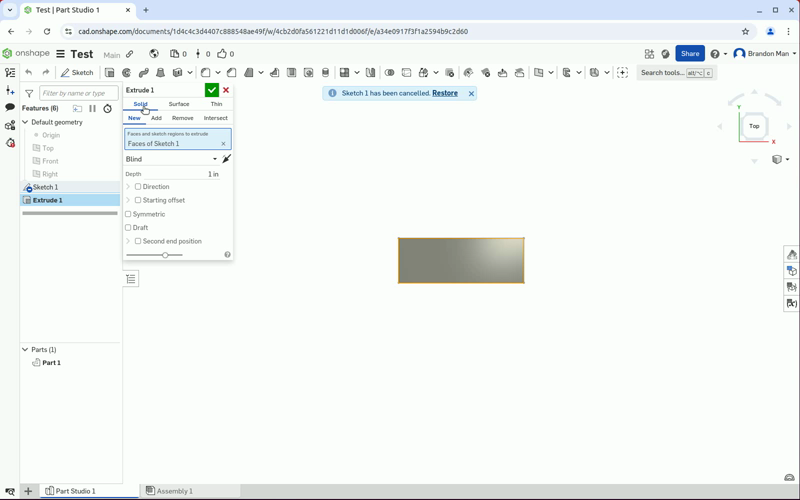
click(143, 106)
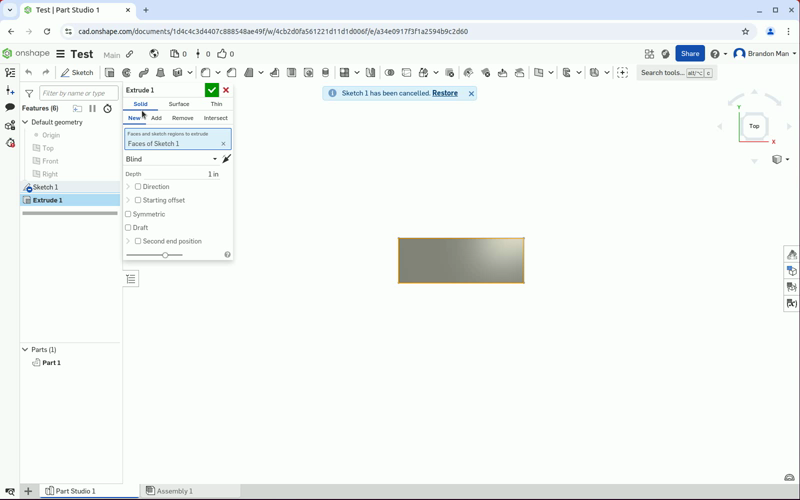
mouse_move(137, 120)
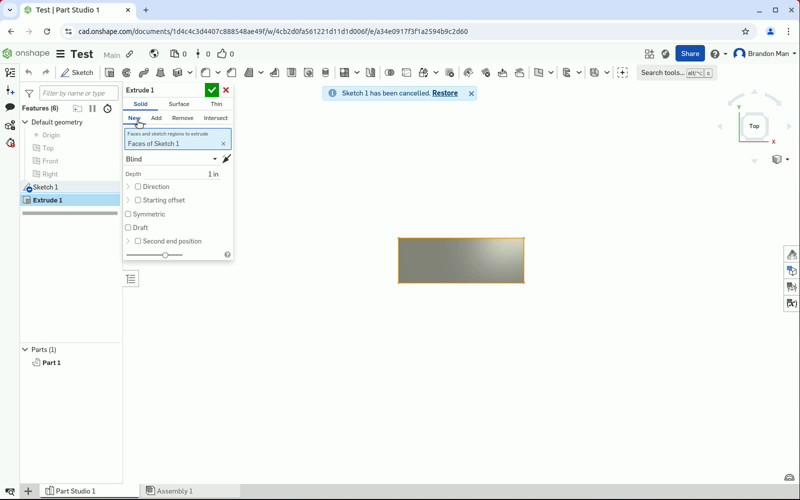
click(137, 120)
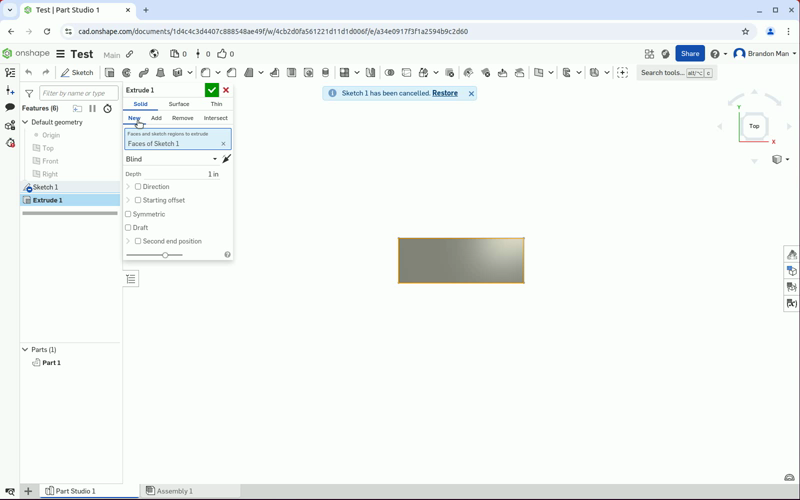
key(tab, 4)
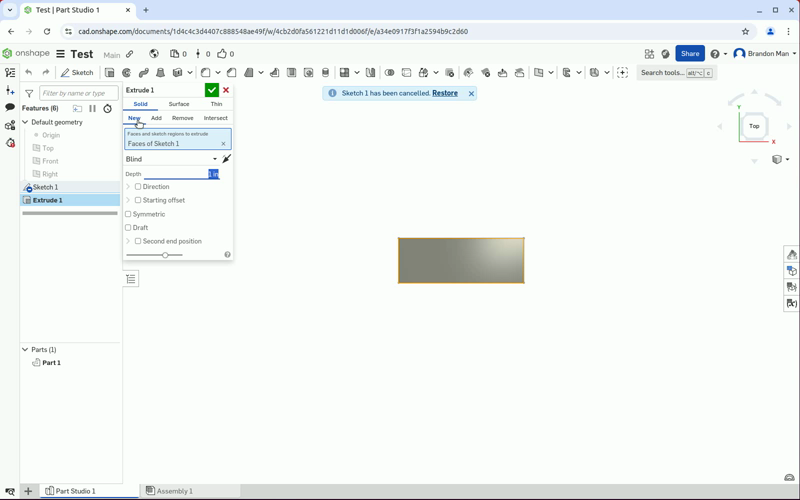
text(1.204)
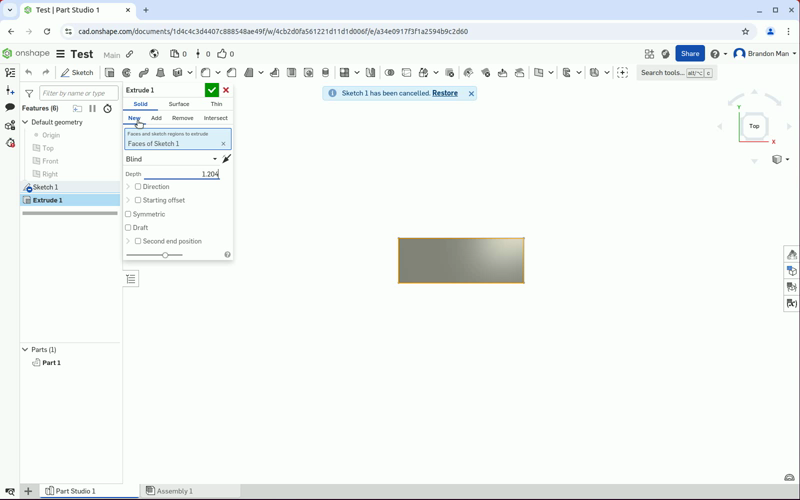
key(enter)
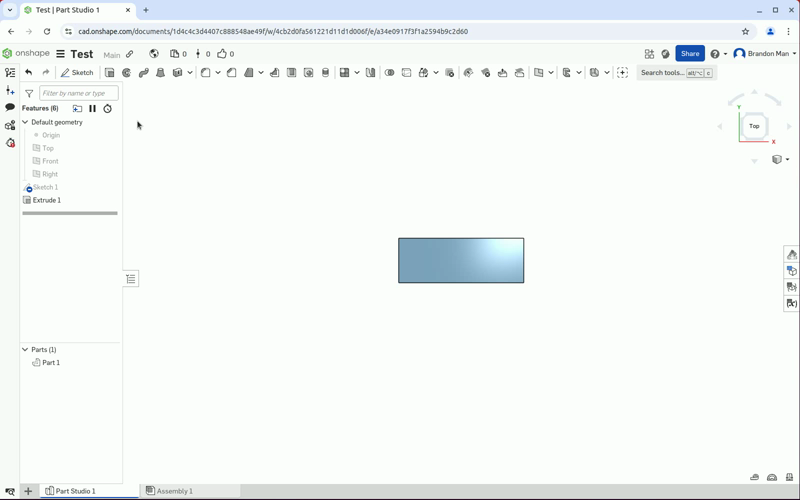
key(shift+h)
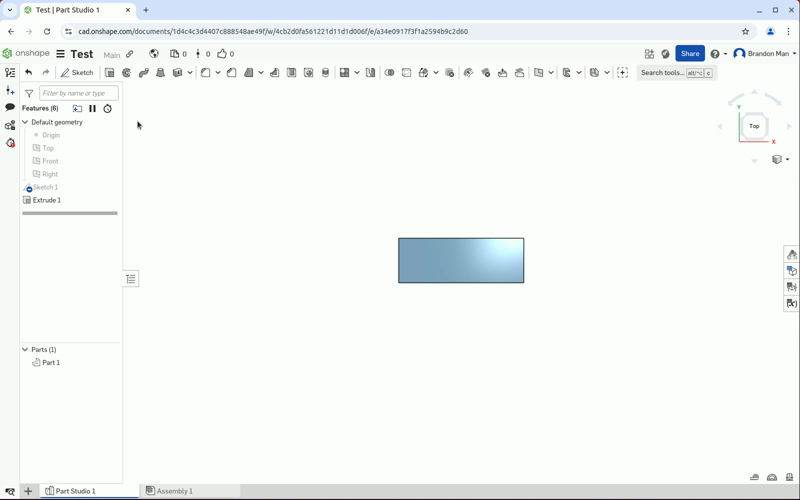
key(shift+h)
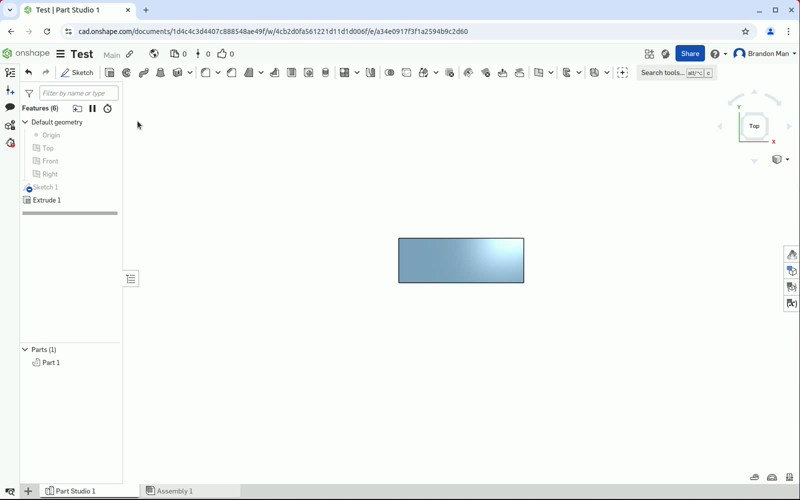
mouse_move(73, 189)
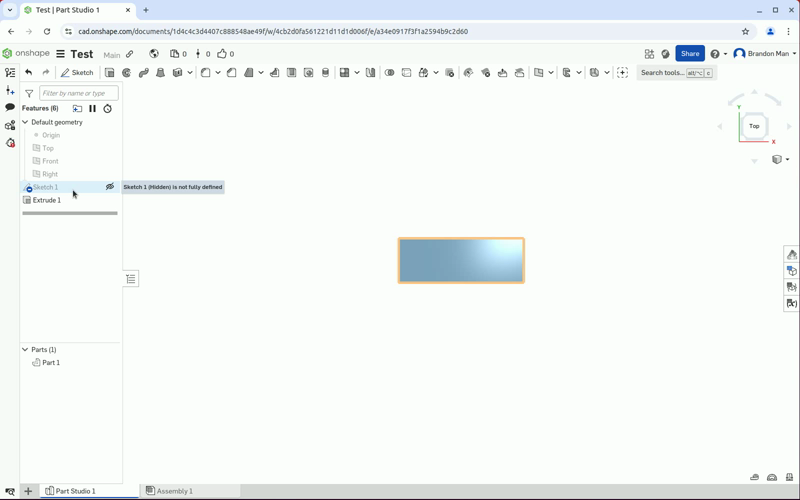
click(73, 189)
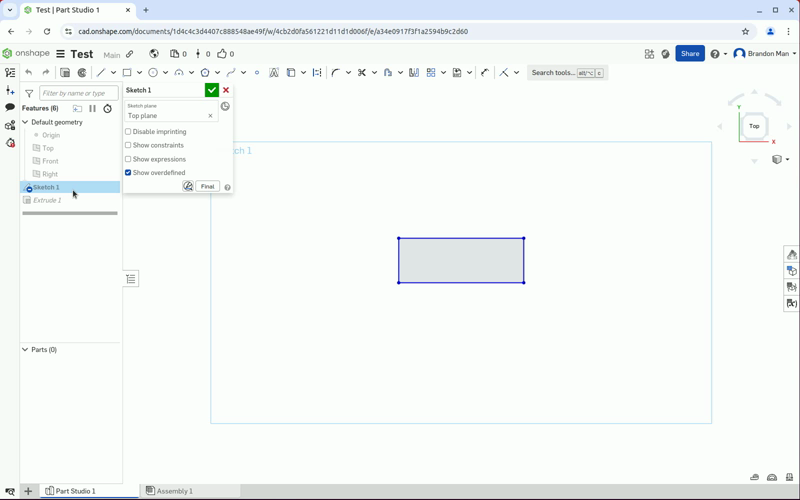
mouse_move(229, 92)
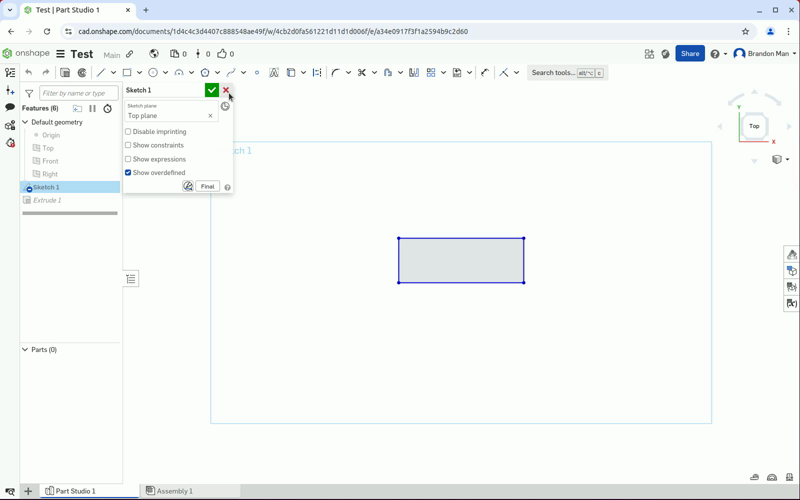
click(229, 92)
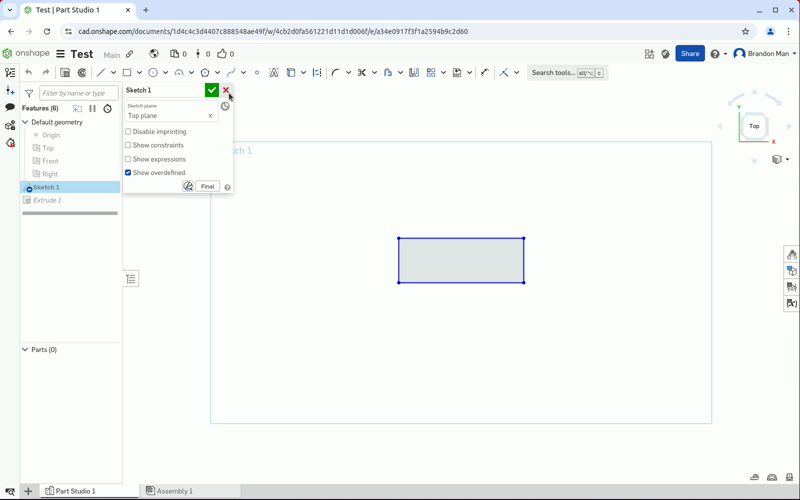
key(shift+s)
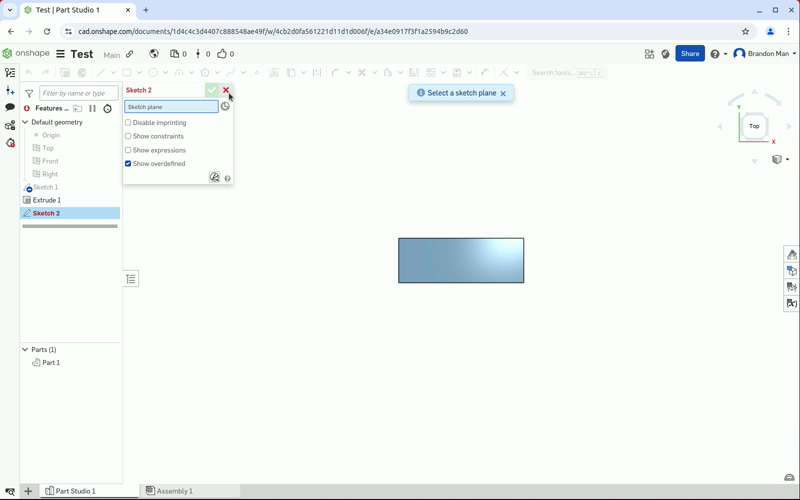
mouse_move(73, 150)
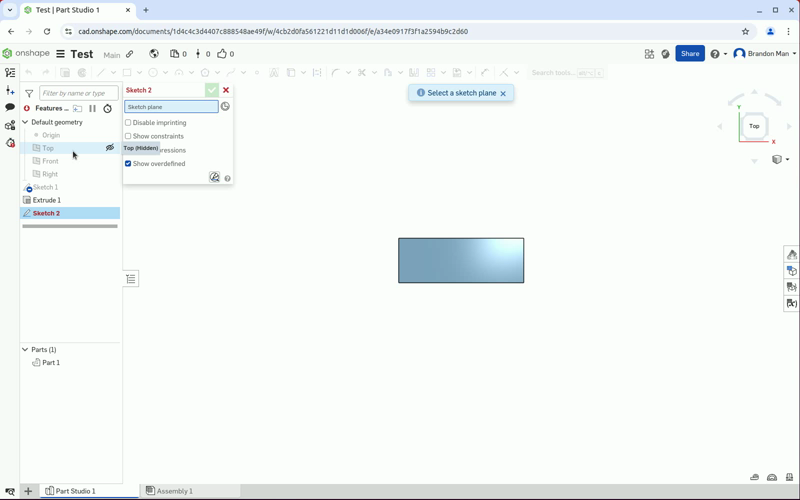
click(73, 150)
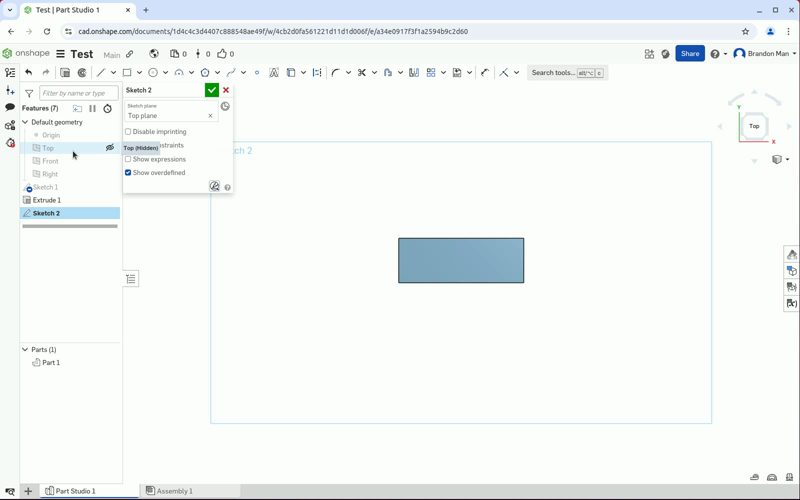
mouse_move(73, 352)
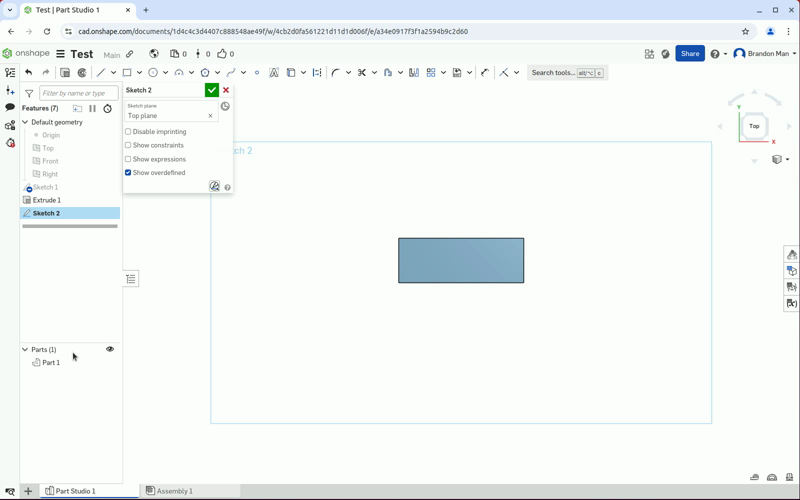
key(y)
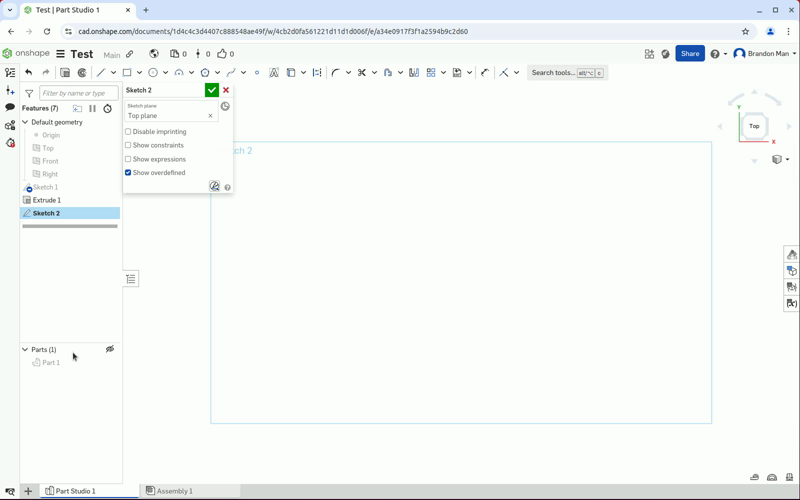
key(l)
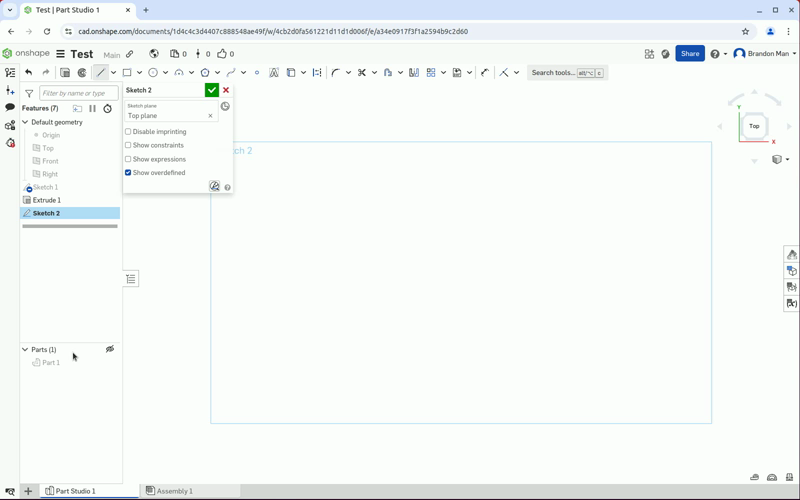
key_down(shift)
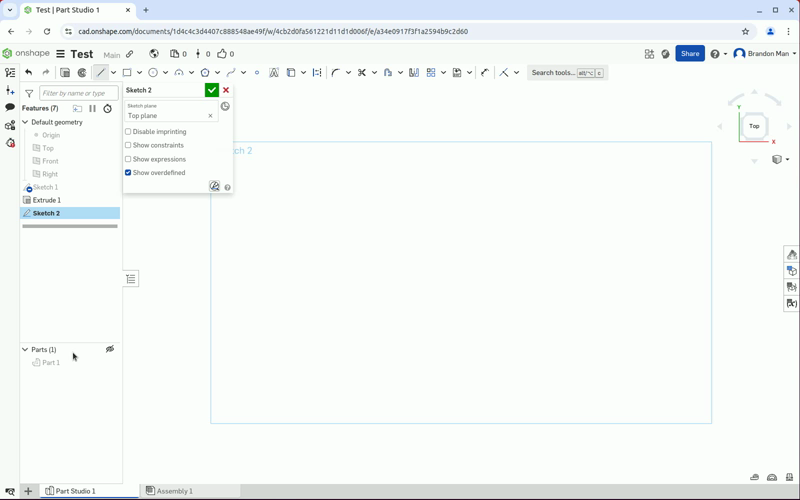
mouse_move(398, 313)
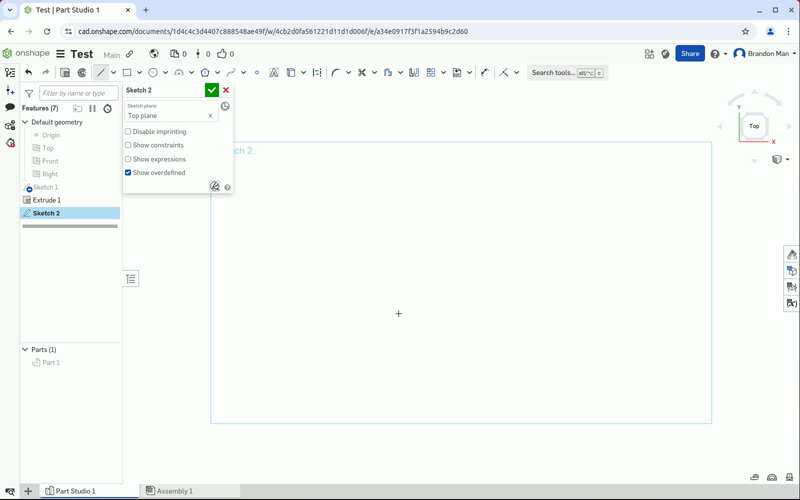
click(398, 313)
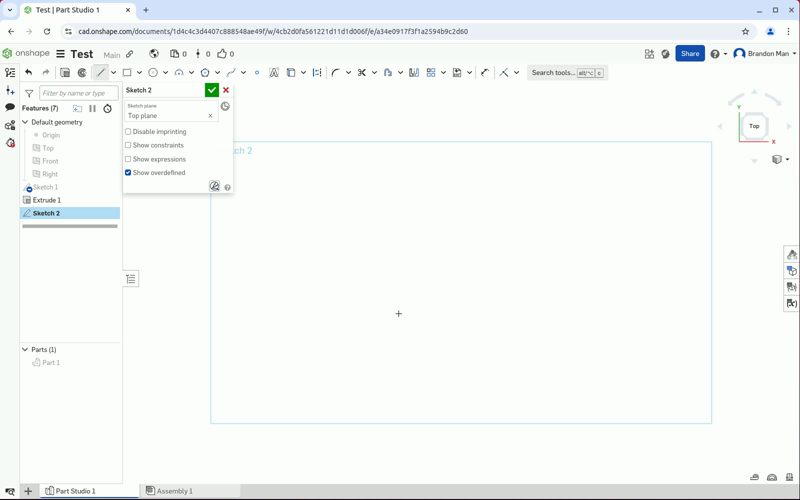
key_up(shift)
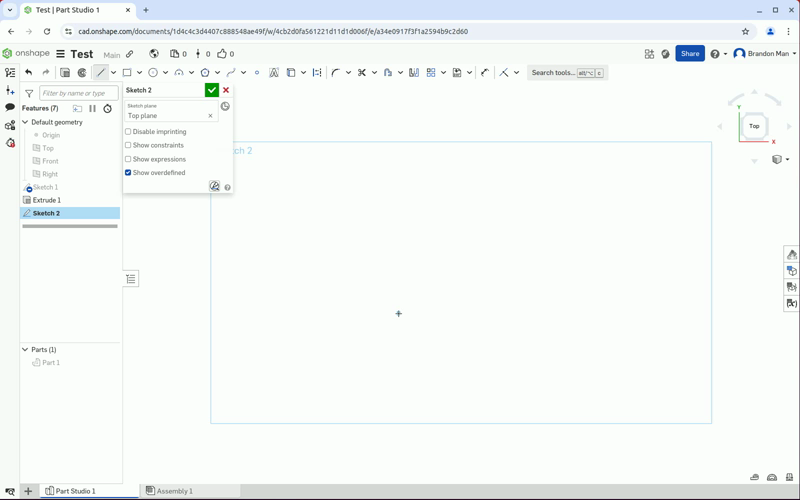
key_down(shift)
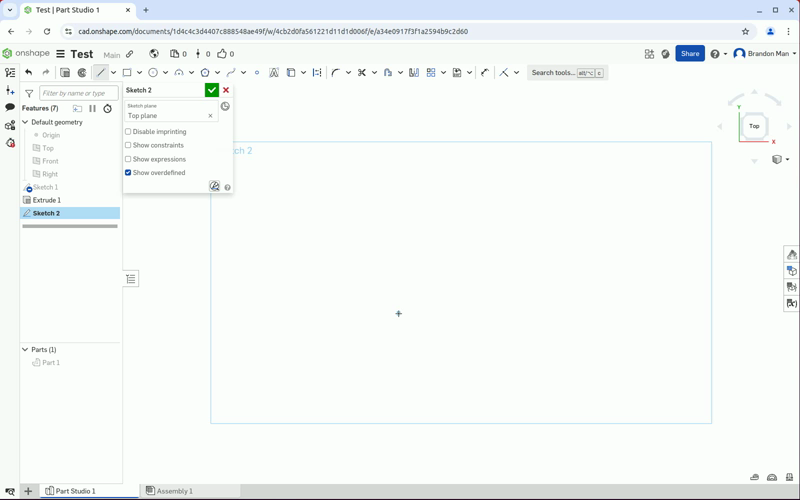
mouse_move(523, 313)
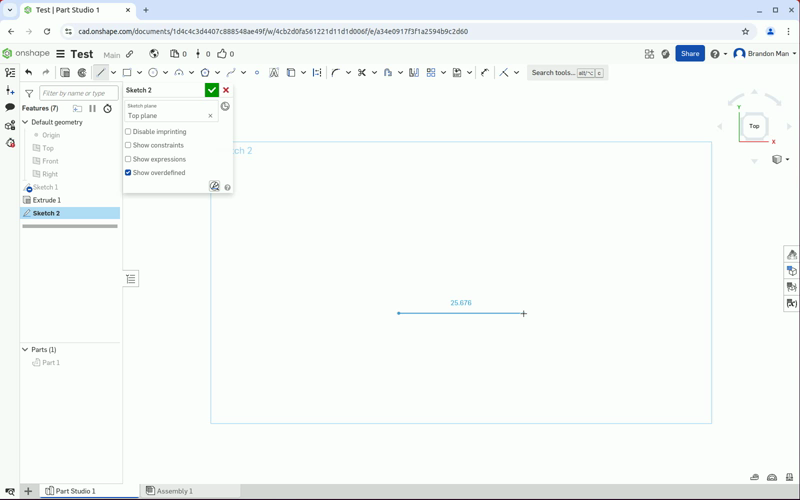
click(523, 313)
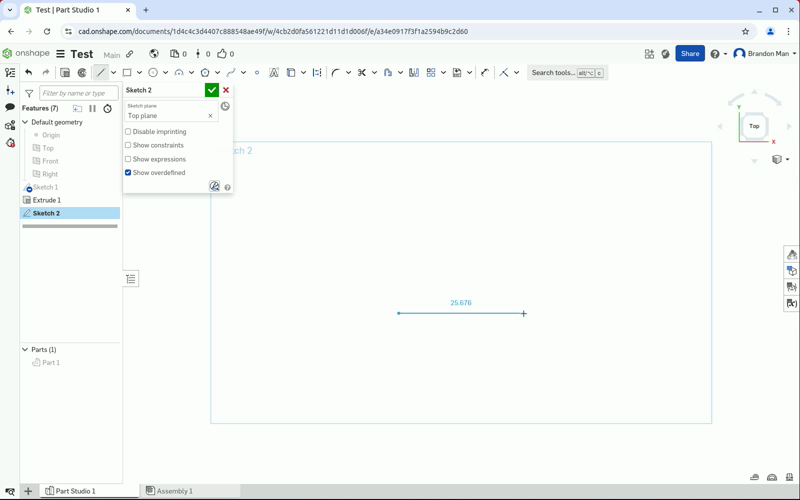
key_up(shift)
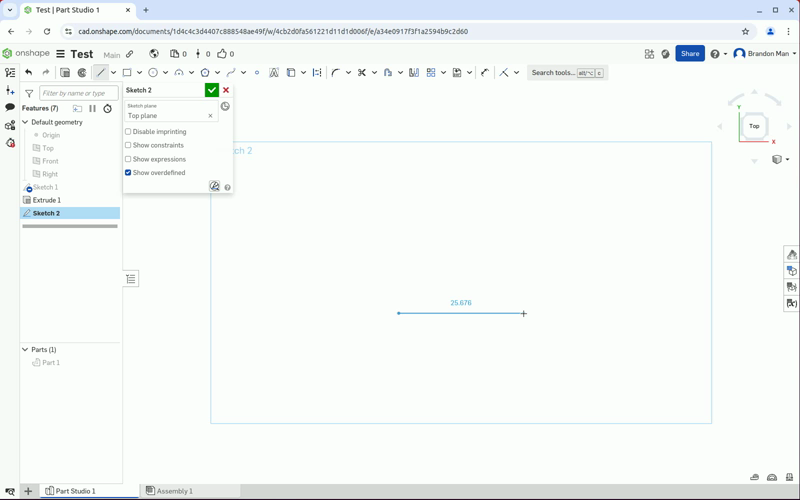
key_down(shift)
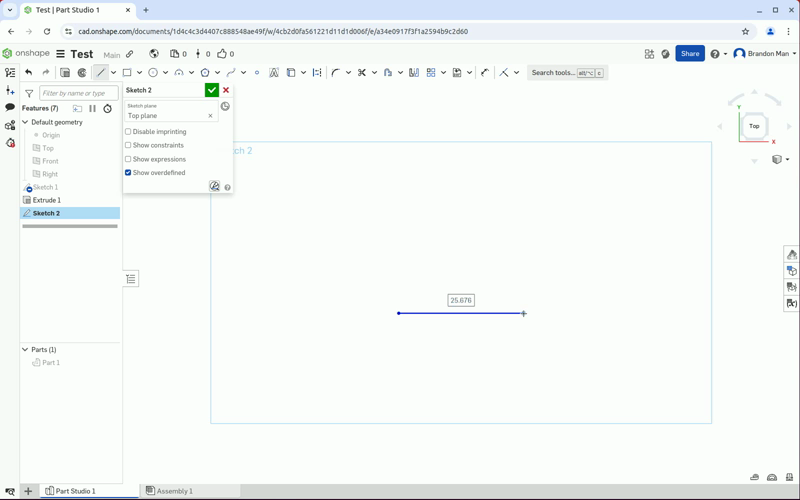
mouse_move(553, 313)
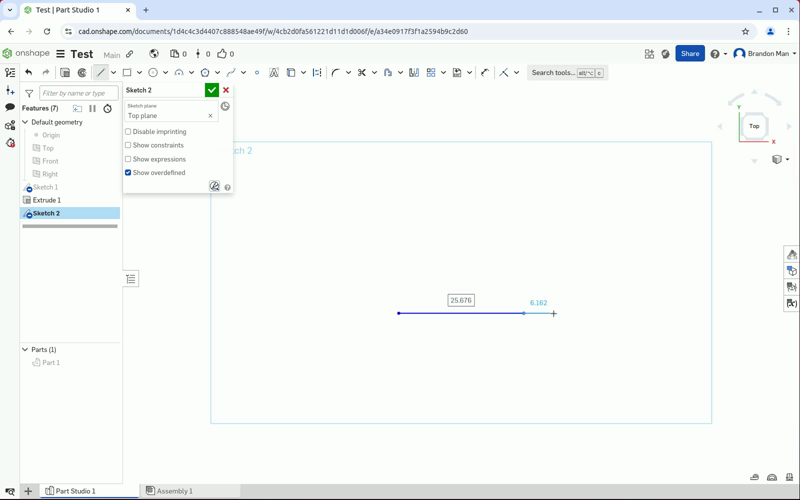
mouse_move(523, 287)
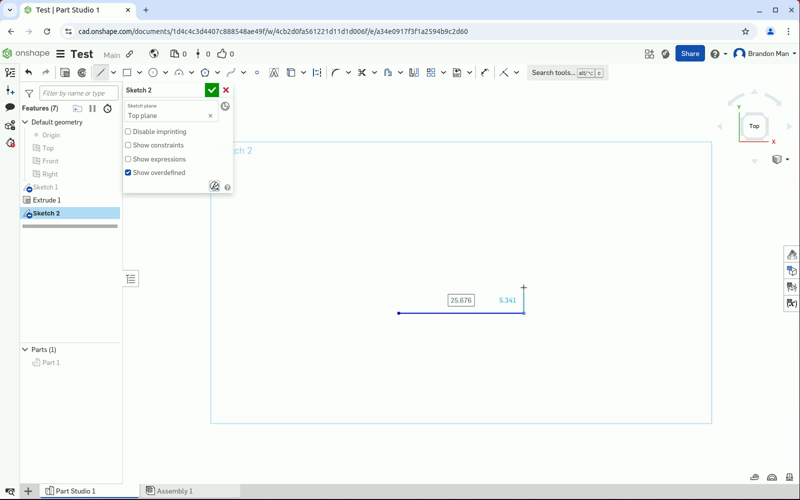
click(523, 287)
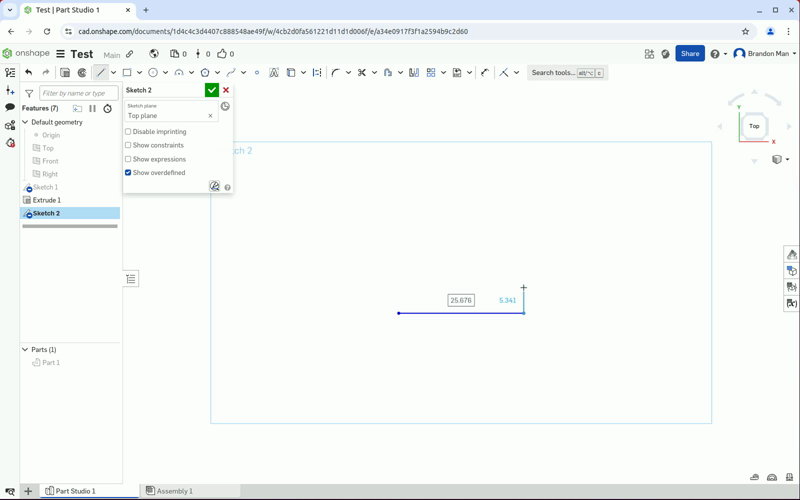
key_up(shift)
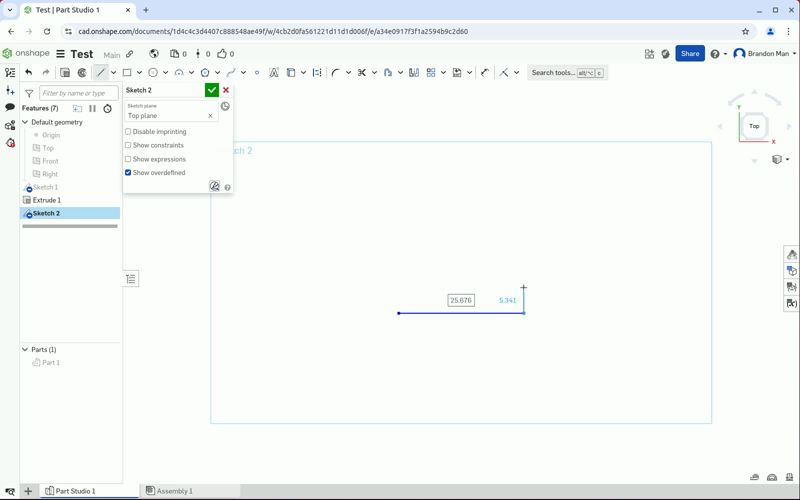
key_down(shift)
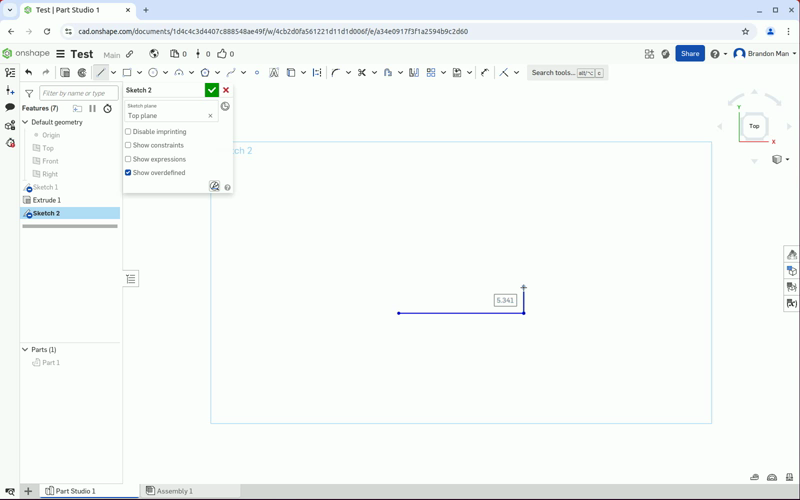
mouse_move(398, 287)
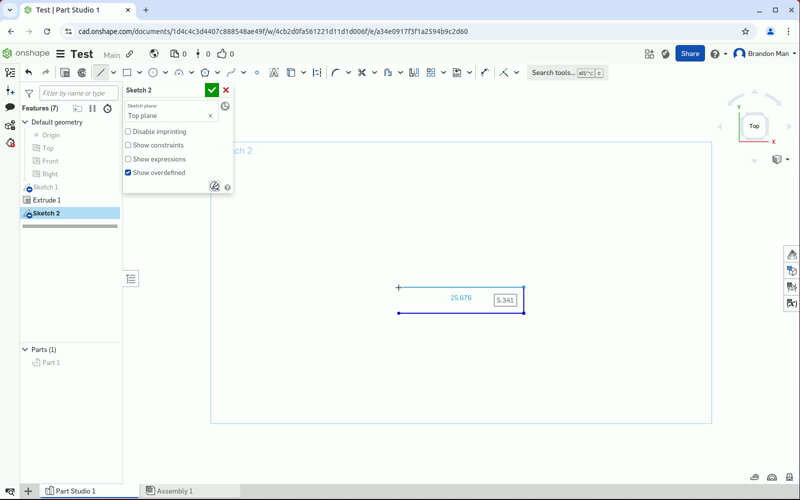
click(398, 287)
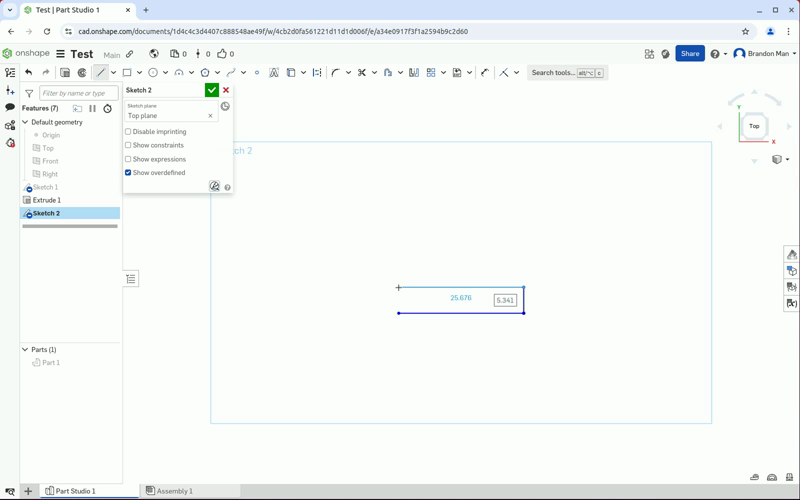
key_up(shift)
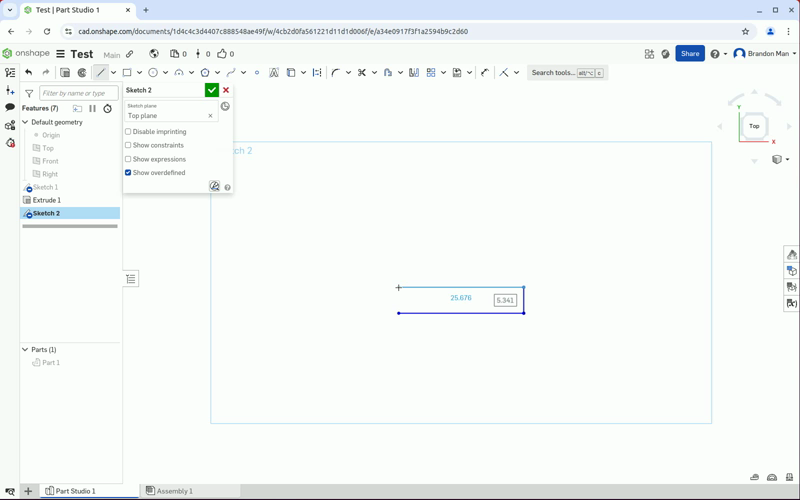
mouse_move(428, 287)
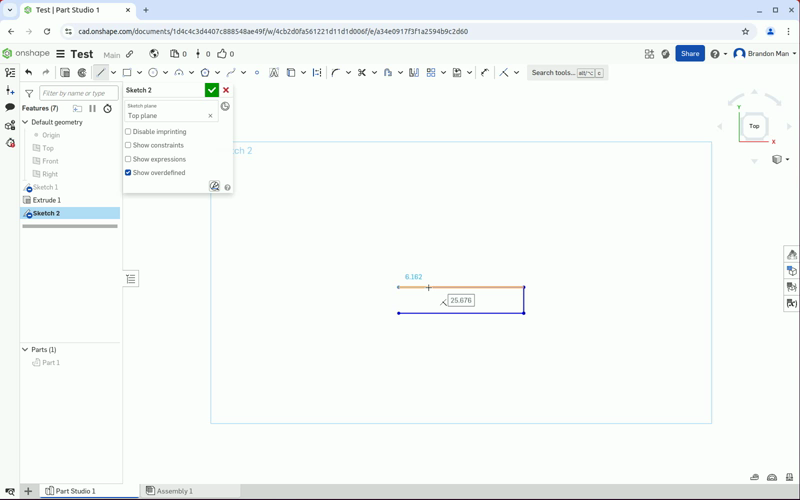
key_down(shift)
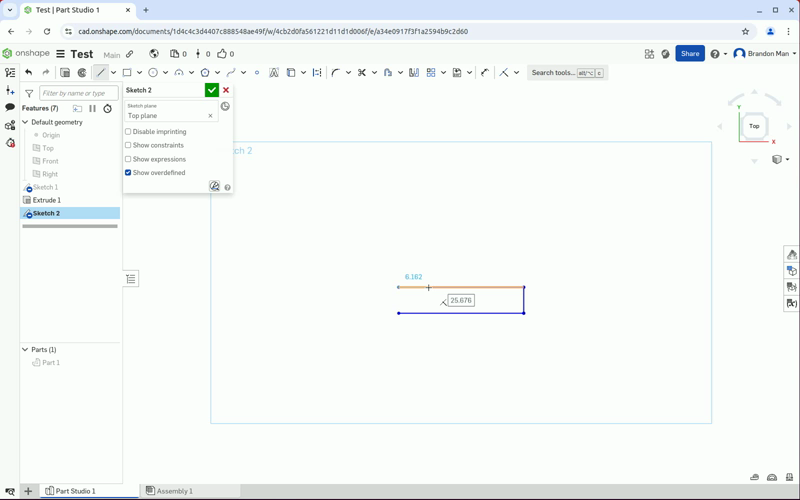
mouse_move(398, 313)
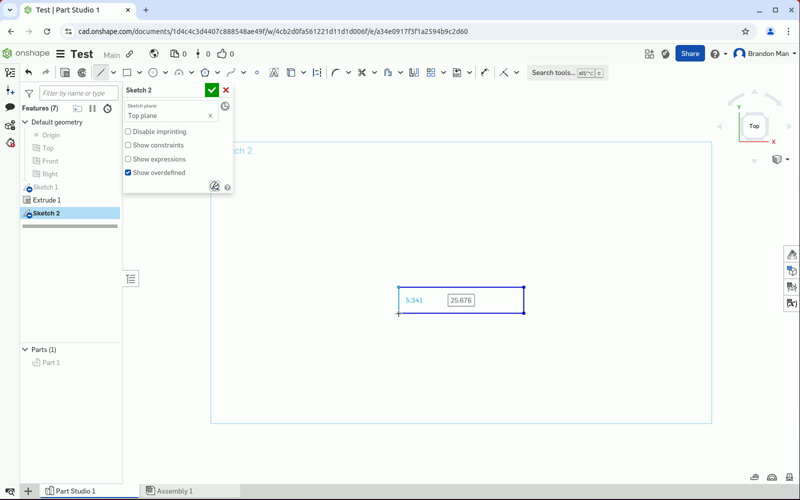
key_up(shift)
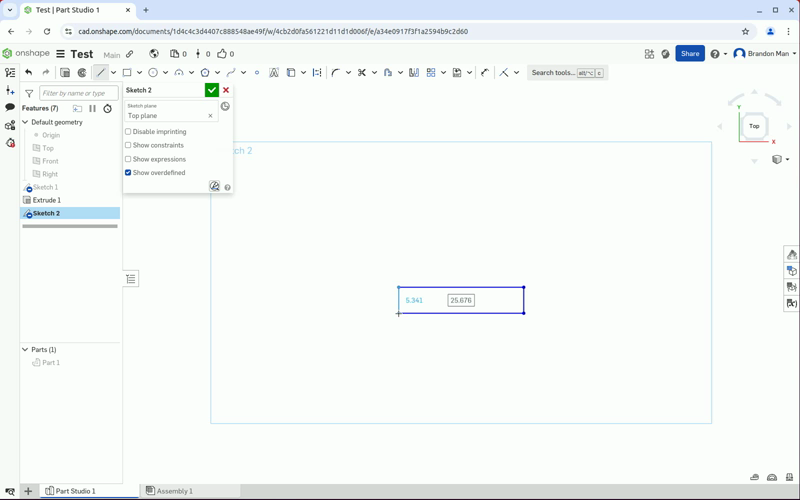
click(398, 313)
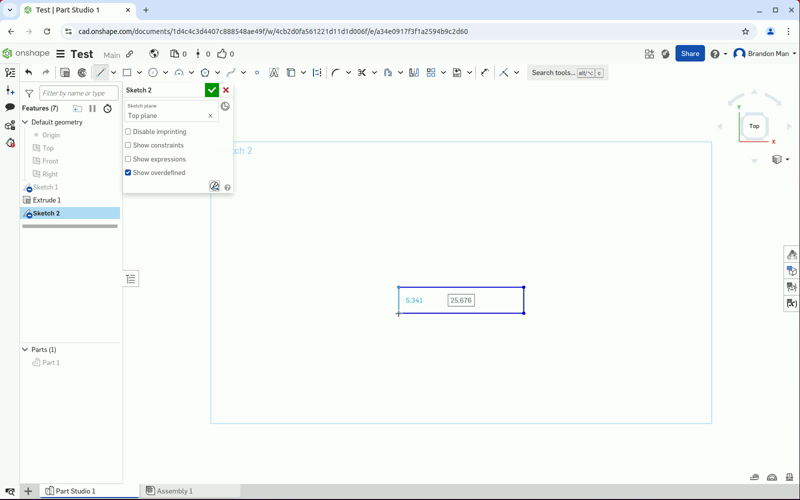
key(esc)
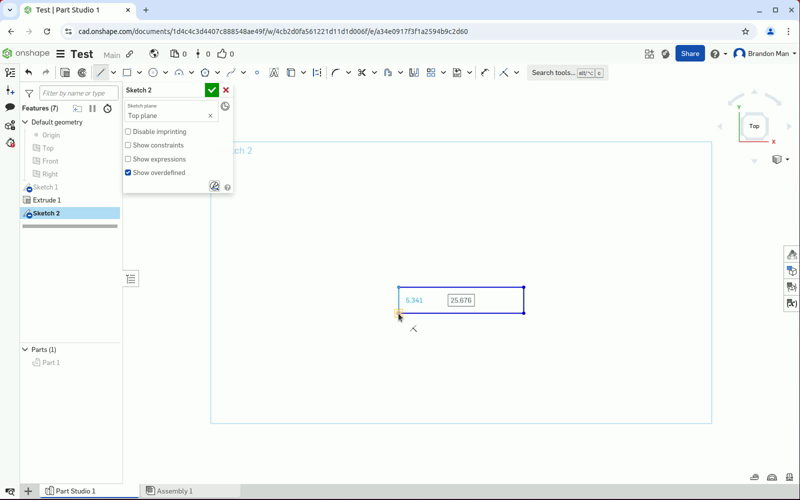
mouse_move(514, 294)
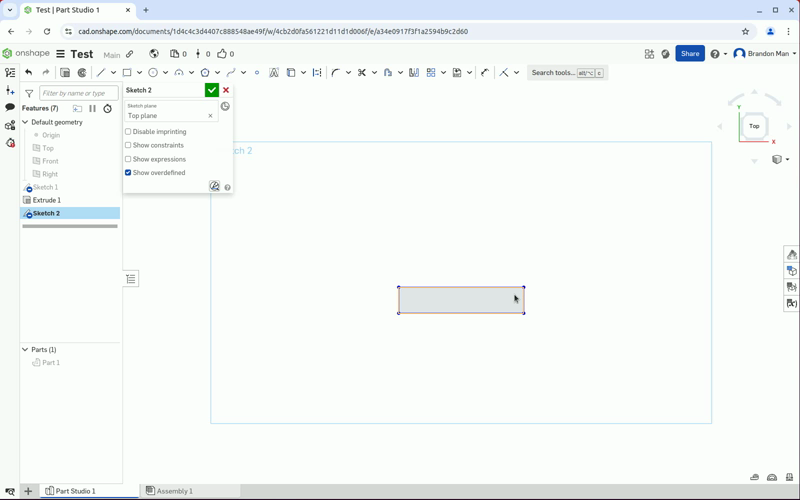
click(514, 294)
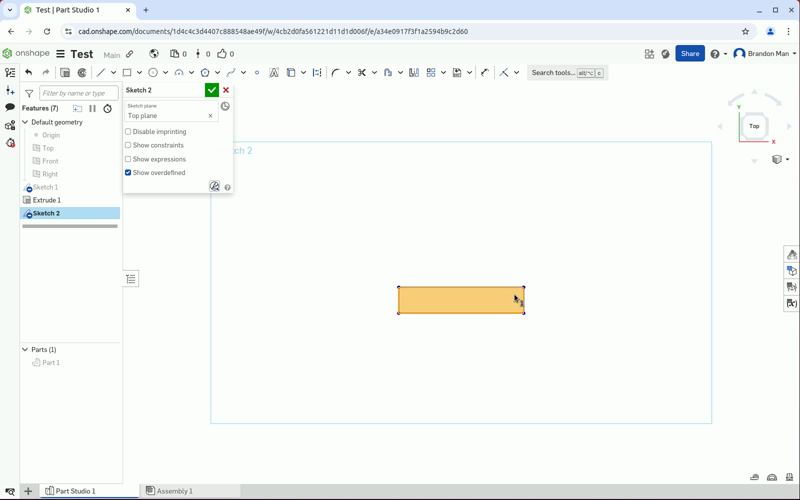
mouse_move(73, 352)
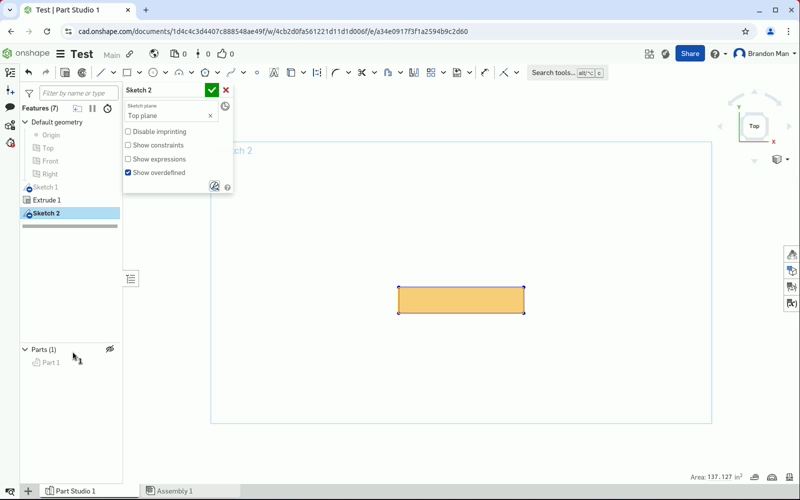
key(shift+y)
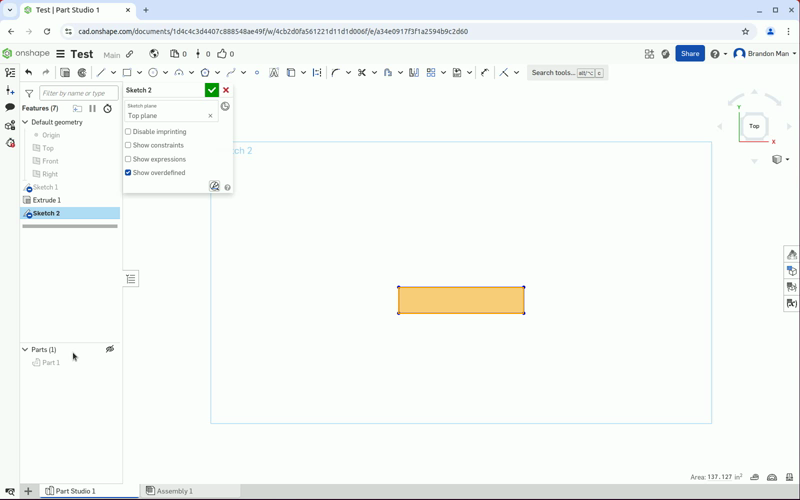
key(shift+e)
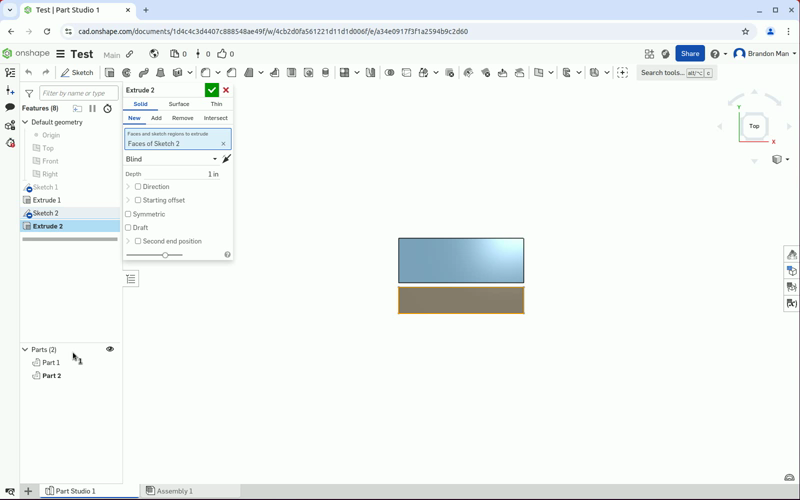
mouse_move(143, 106)
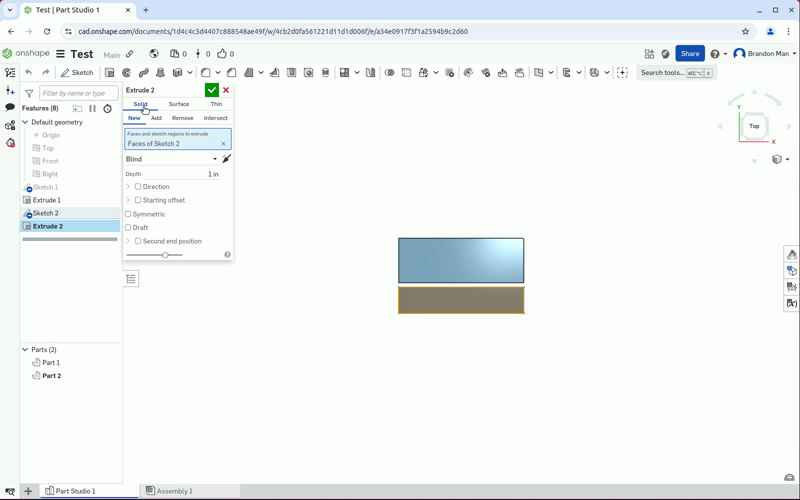
click(143, 106)
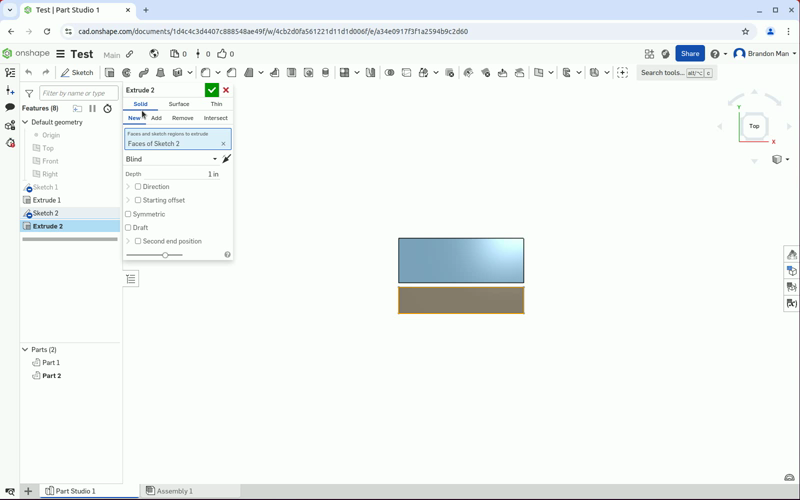
mouse_move(137, 120)
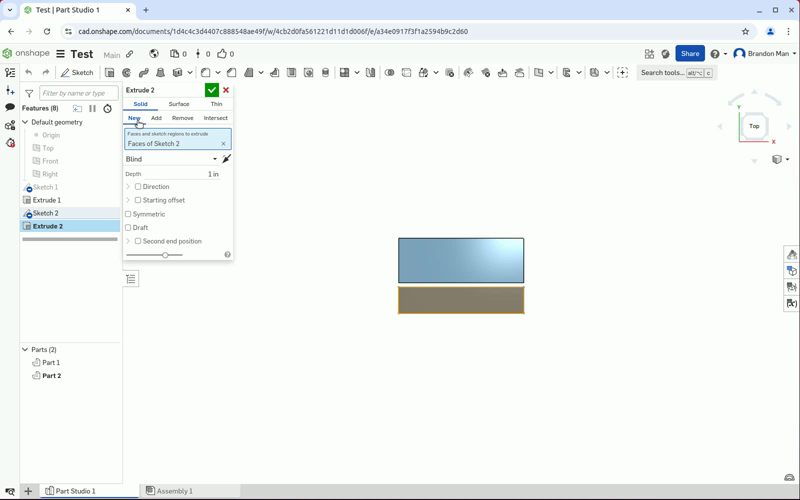
click(137, 120)
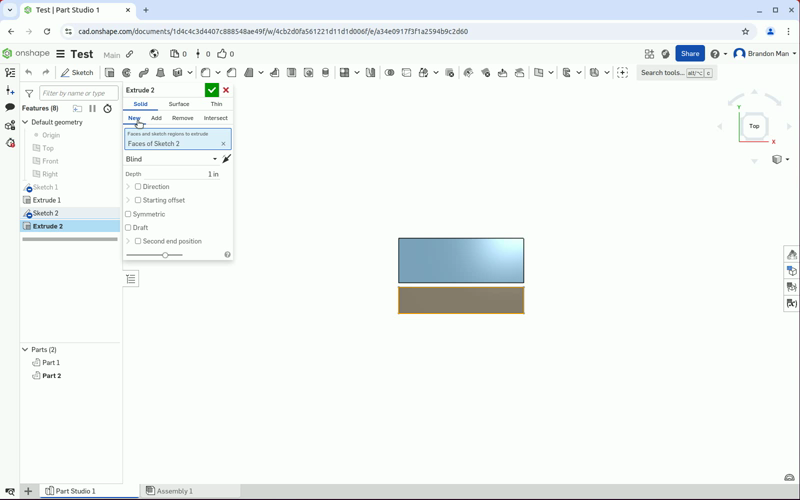
key(tab, 4)
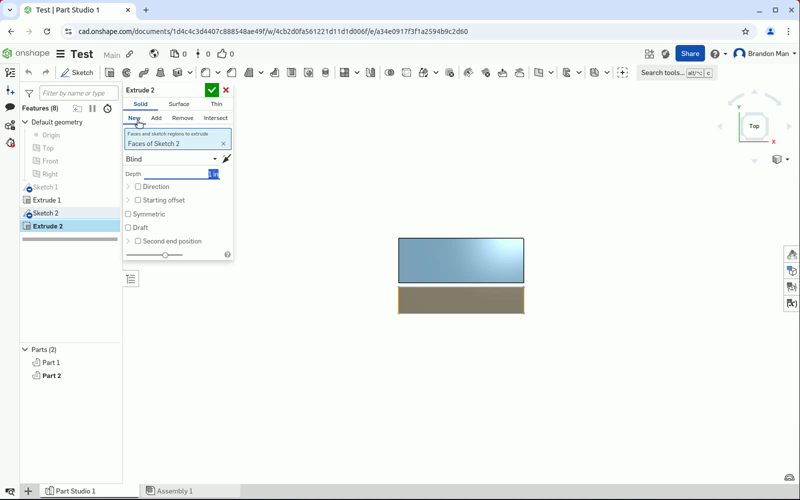
text(1.204)
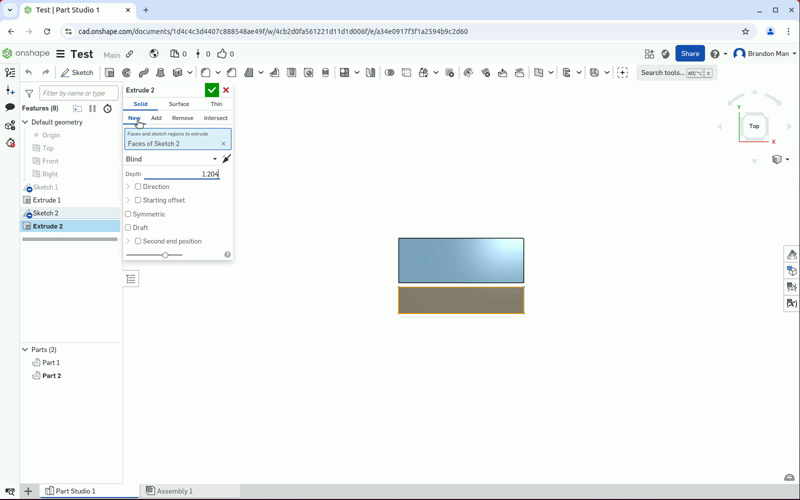
key(enter)
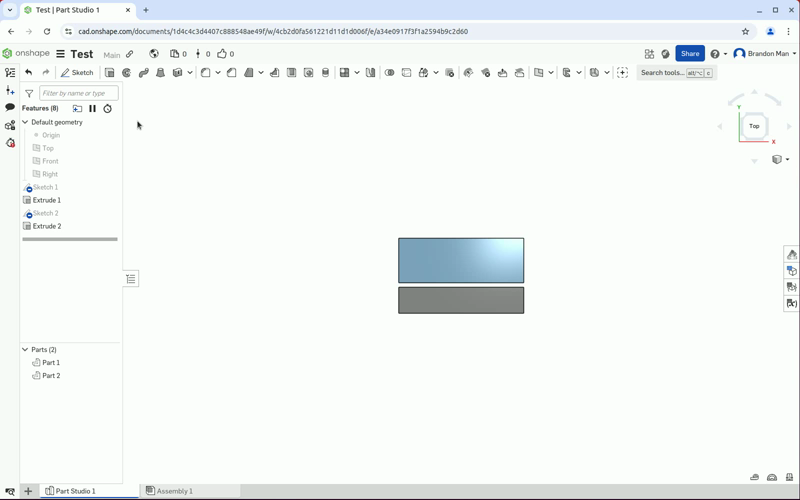
key(shift+h)
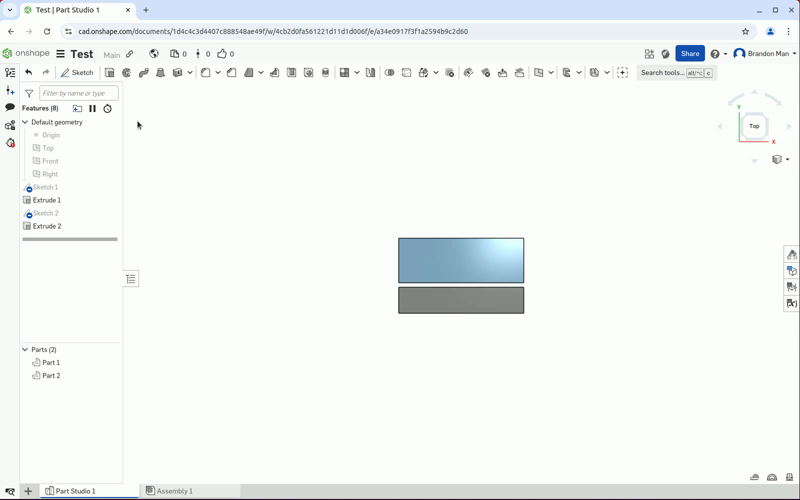
key(shift+h)
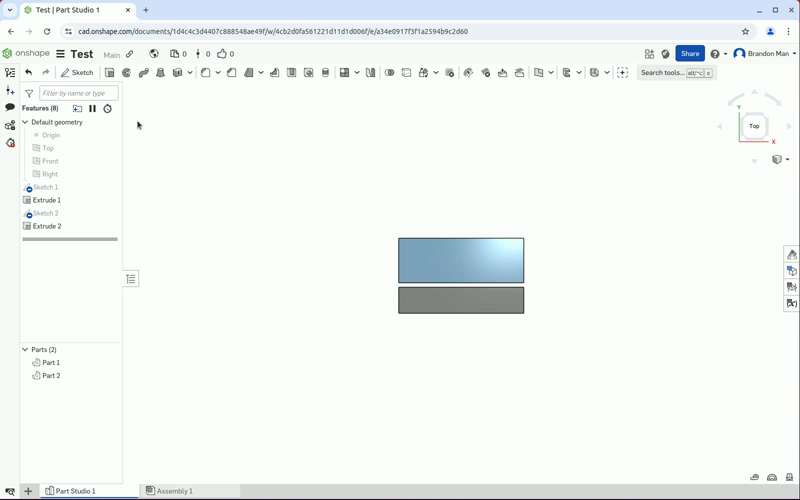
mouse_move(73, 189)
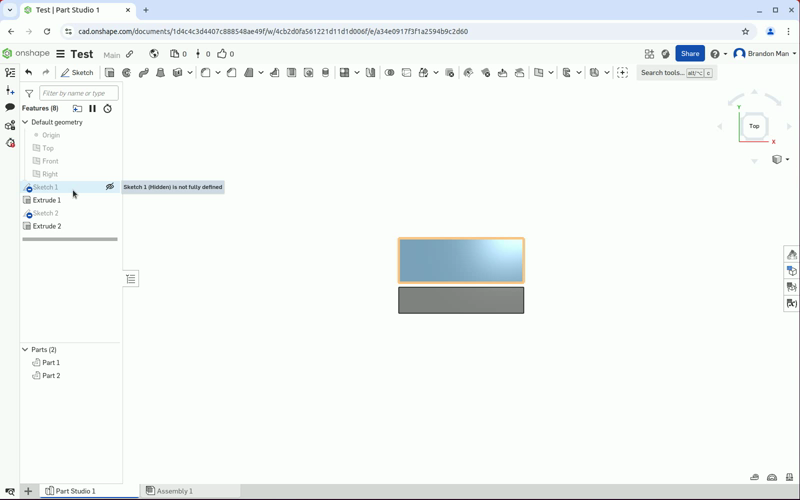
click(73, 189)
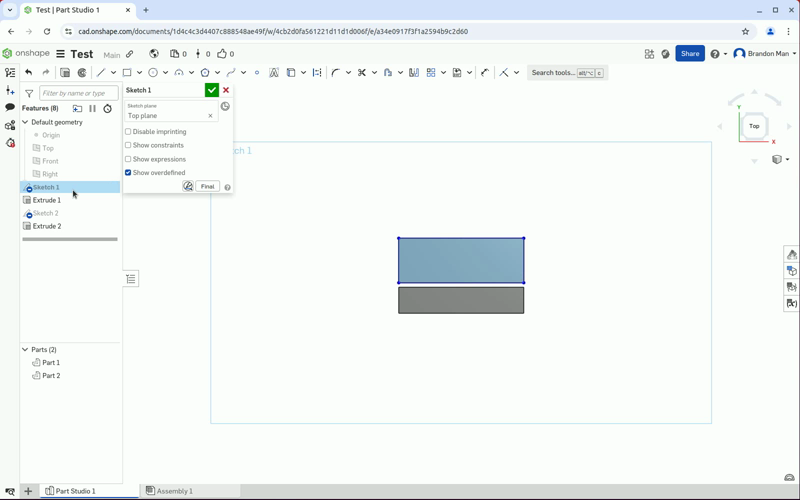
mouse_move(229, 92)
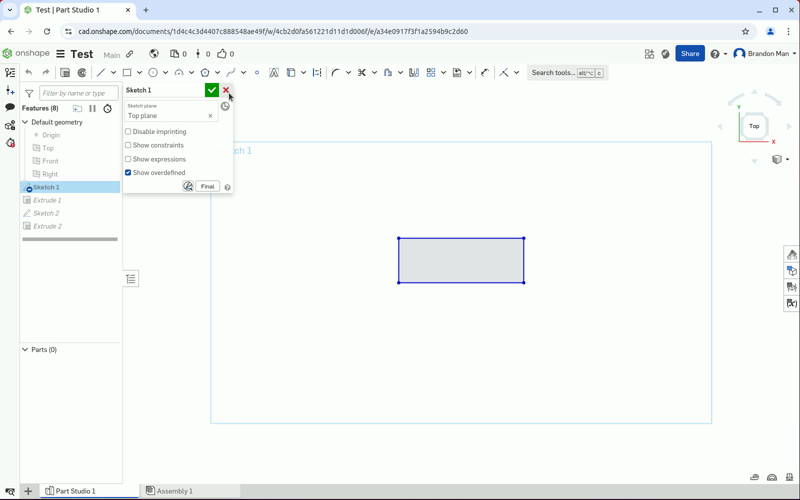
click(229, 92)
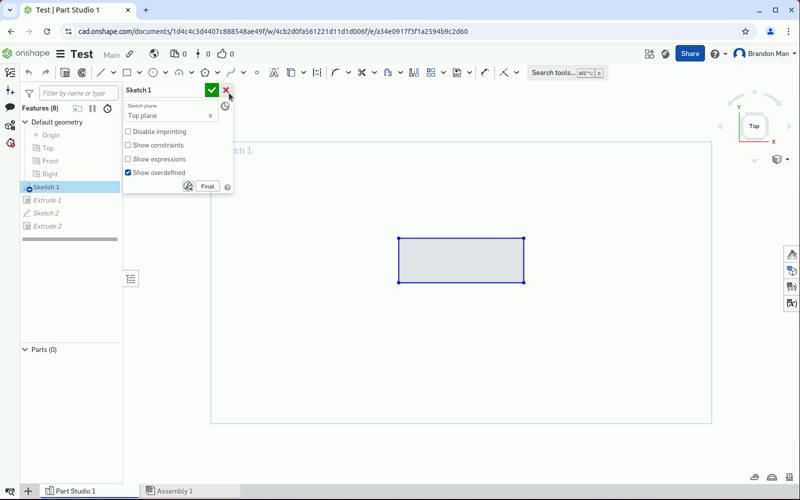
key(shift+s)
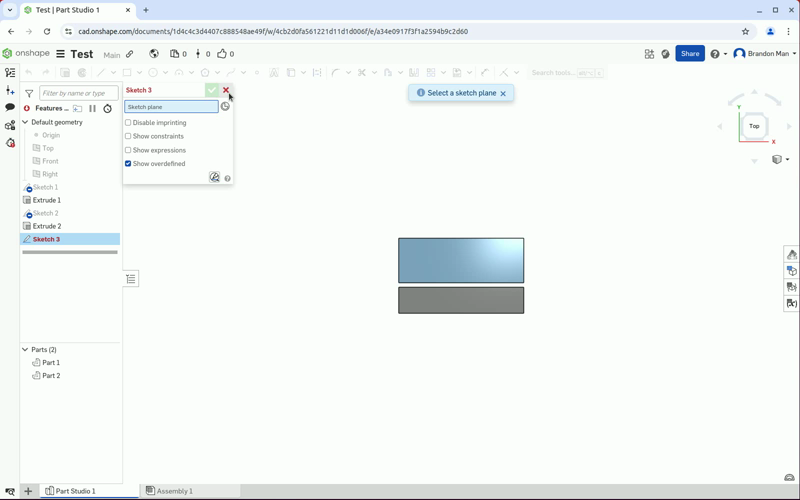
mouse_move(73, 150)
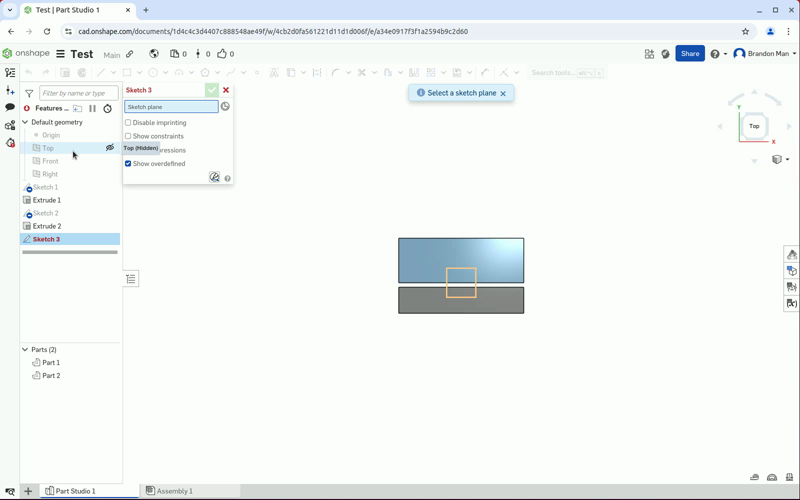
click(73, 150)
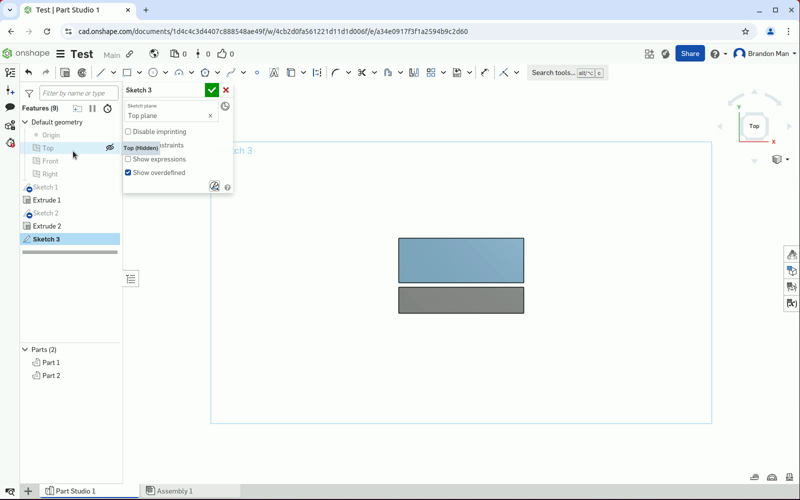
mouse_move(73, 352)
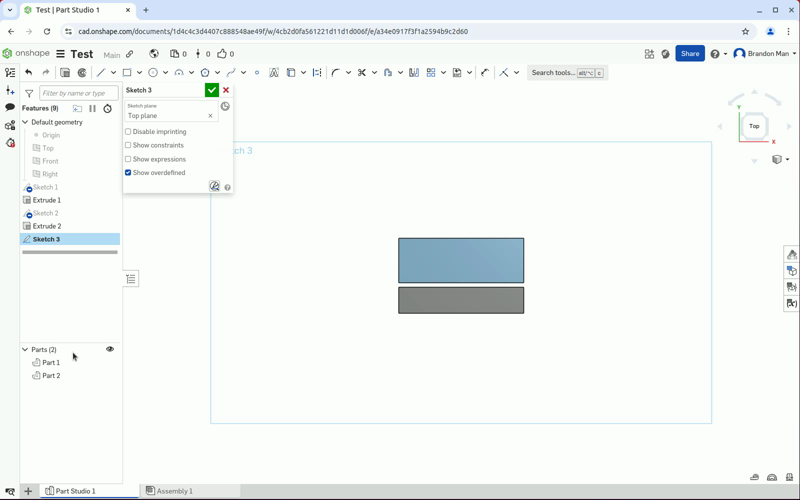
key(y)
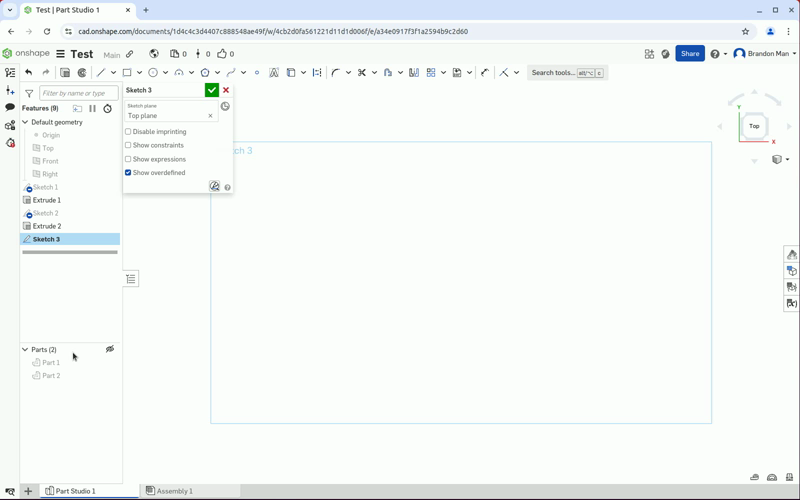
key(l)
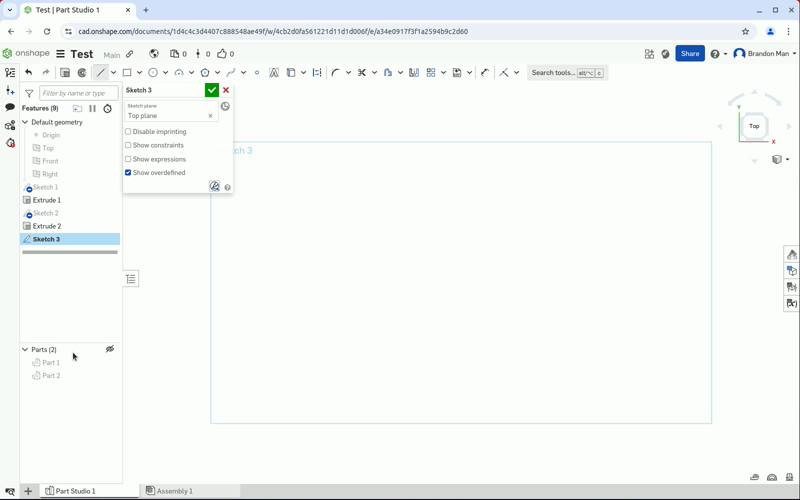
key_down(shift)
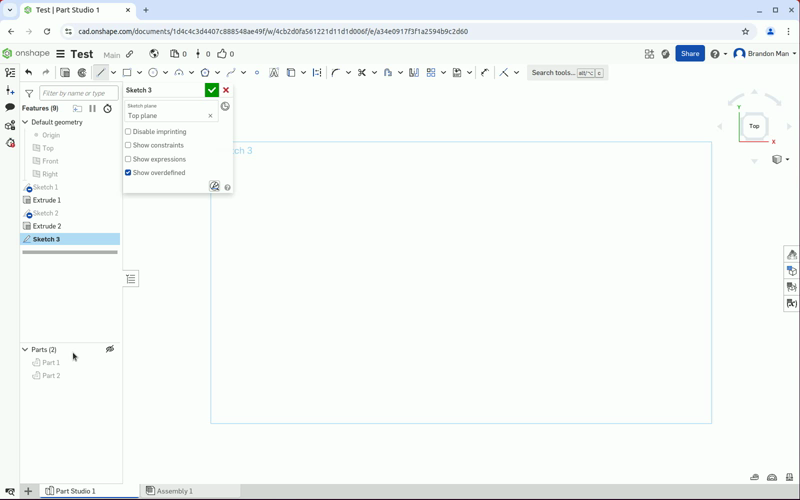
mouse_move(398, 327)
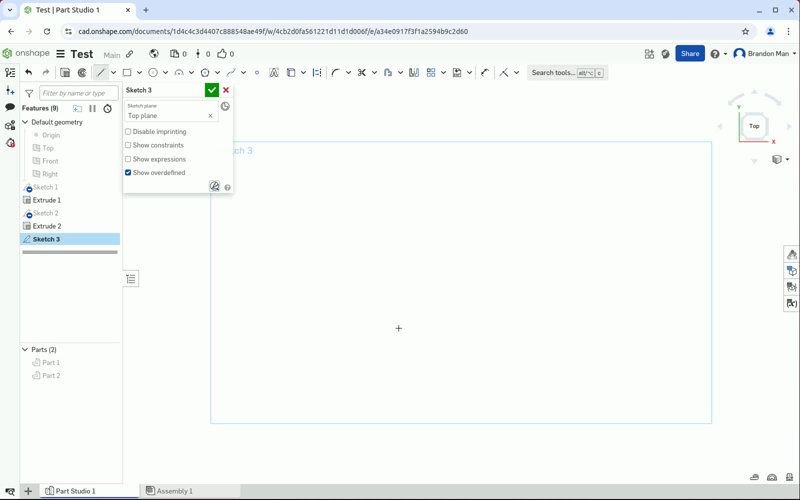
click(398, 327)
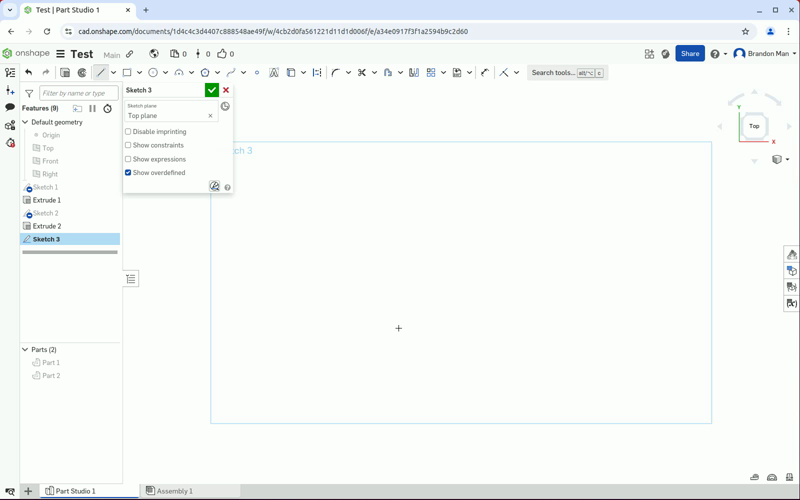
key_up(shift)
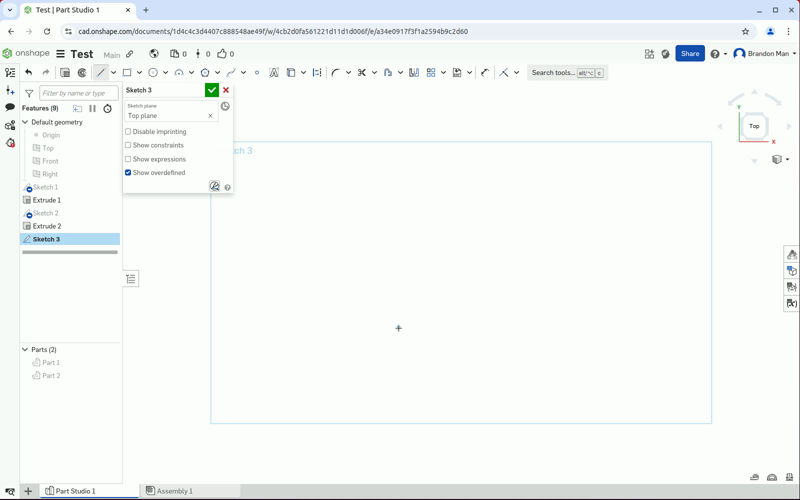
key_down(shift)
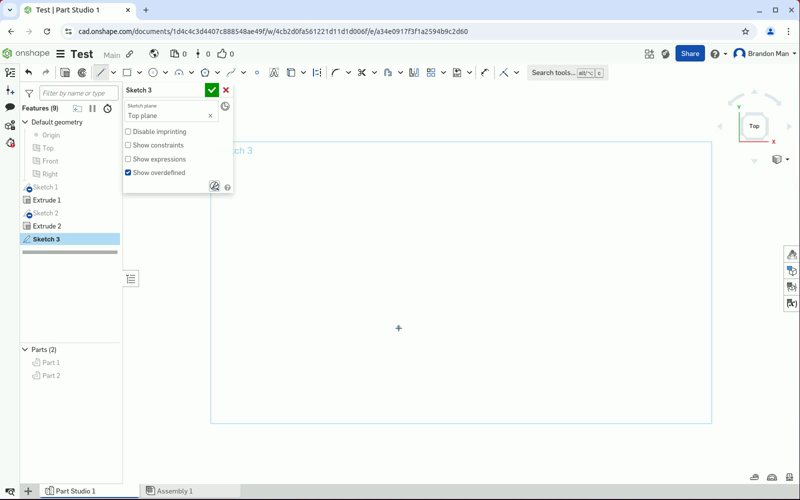
mouse_move(523, 327)
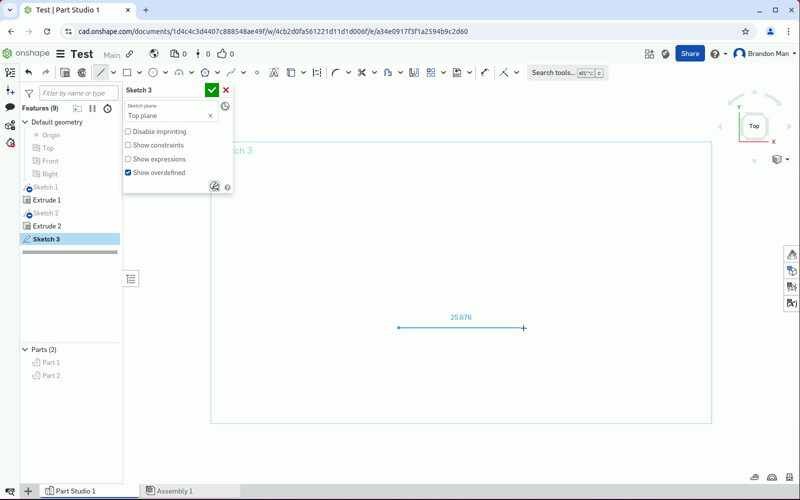
click(523, 327)
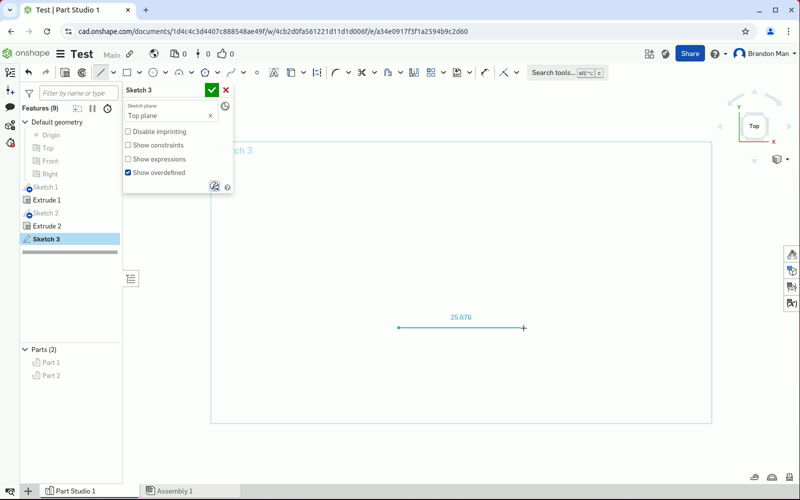
key_up(shift)
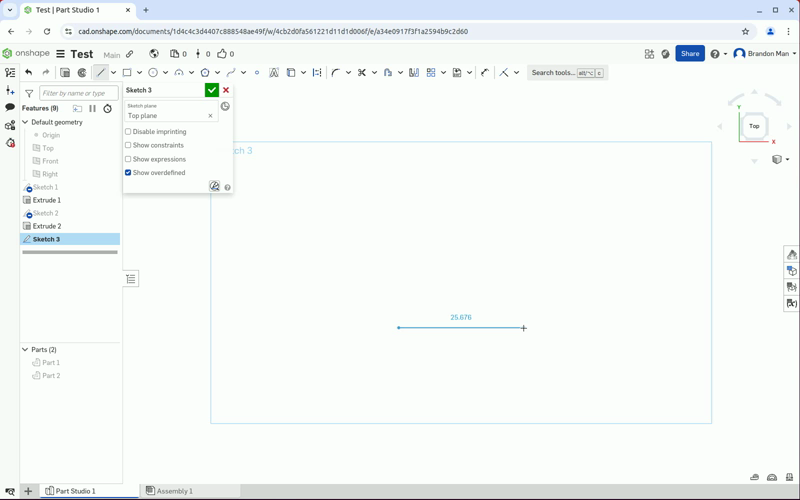
key_down(shift)
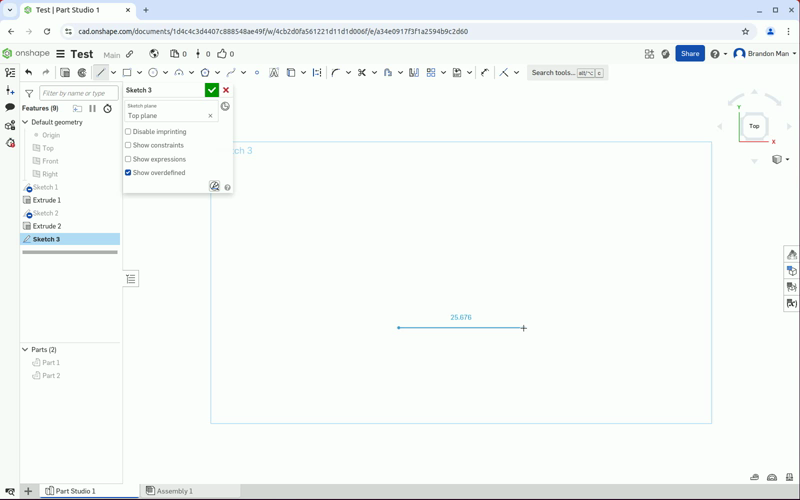
mouse_move(553, 327)
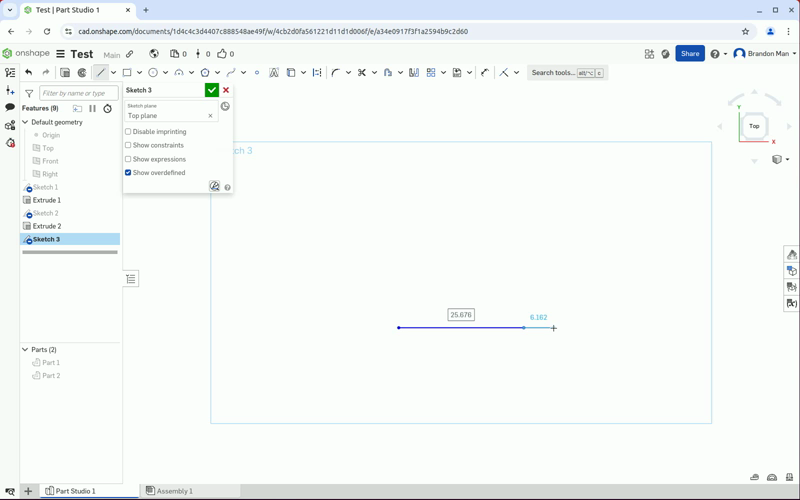
mouse_move(523, 316)
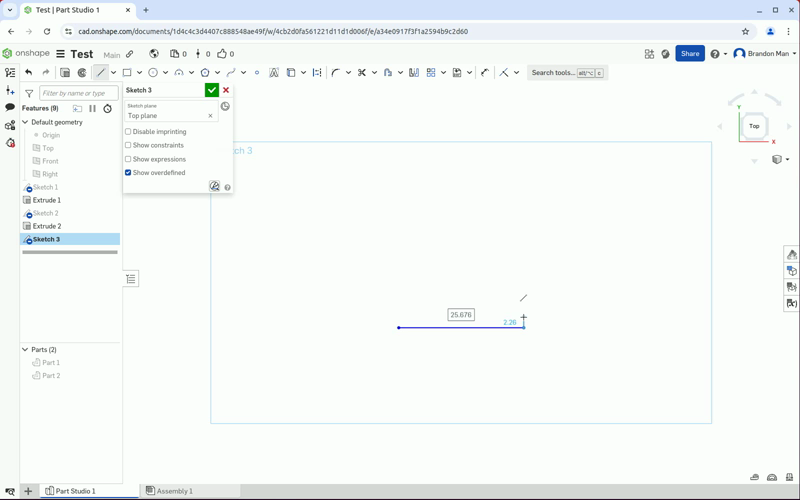
click(523, 316)
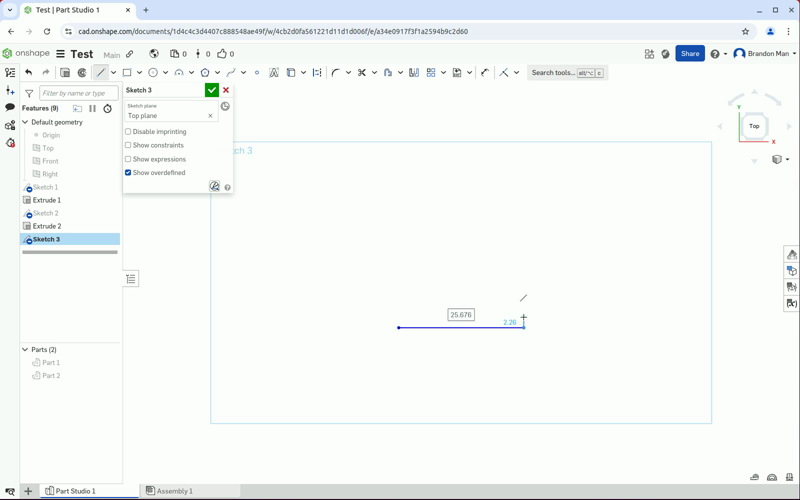
key_up(shift)
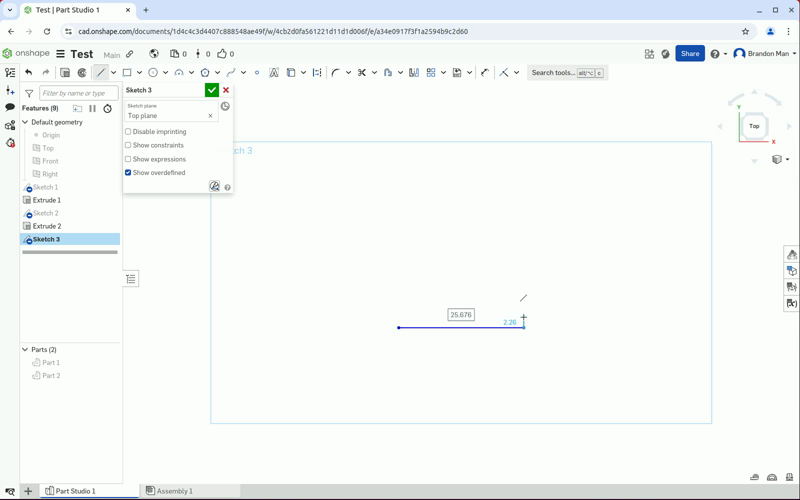
key_down(shift)
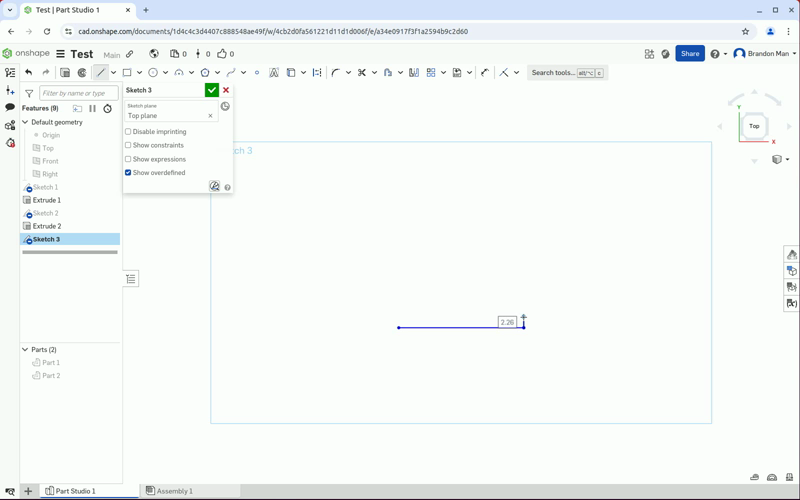
mouse_move(398, 316)
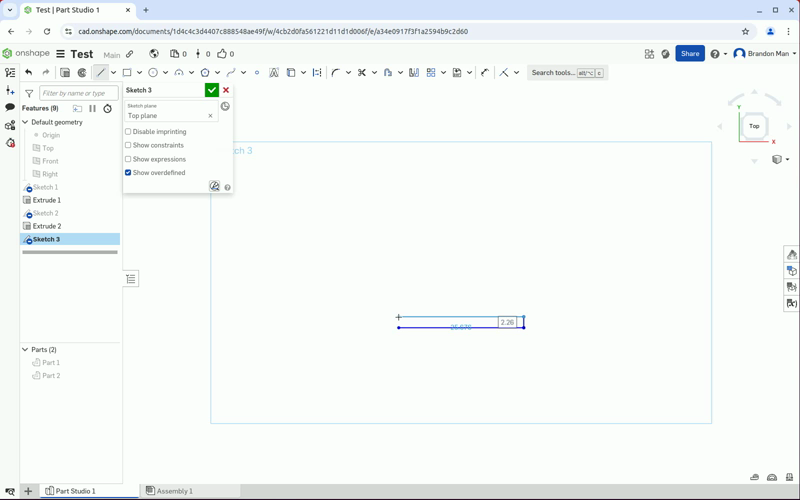
click(398, 316)
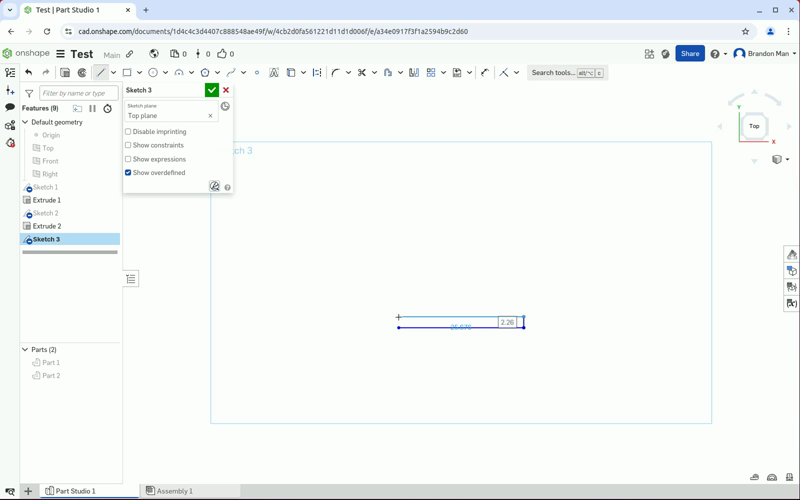
key_up(shift)
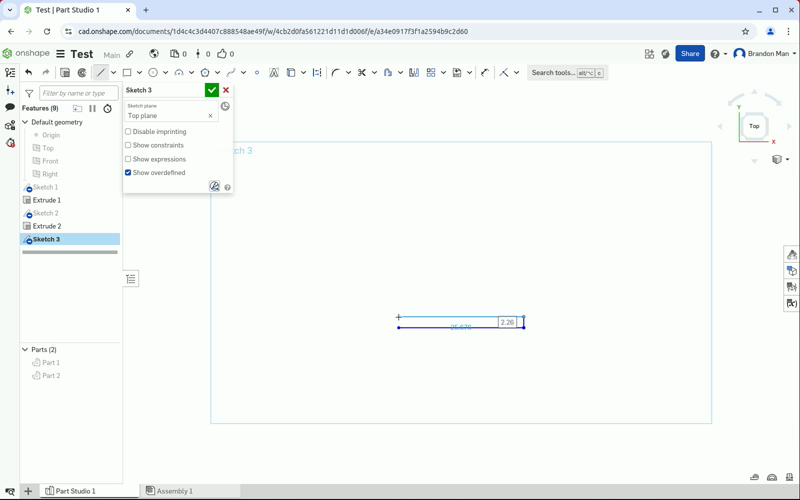
mouse_move(428, 316)
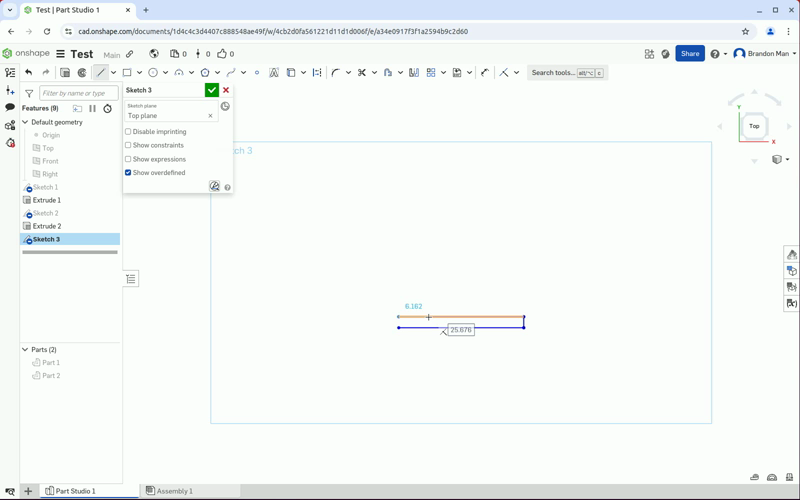
key_down(shift)
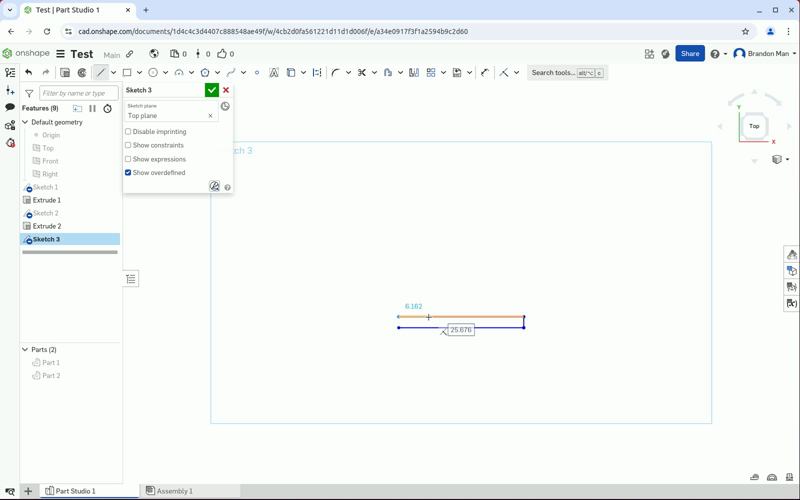
mouse_move(398, 327)
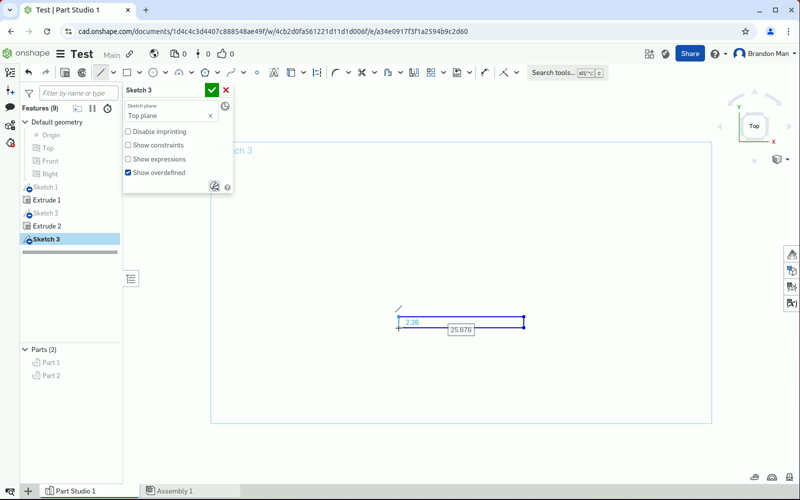
key_up(shift)
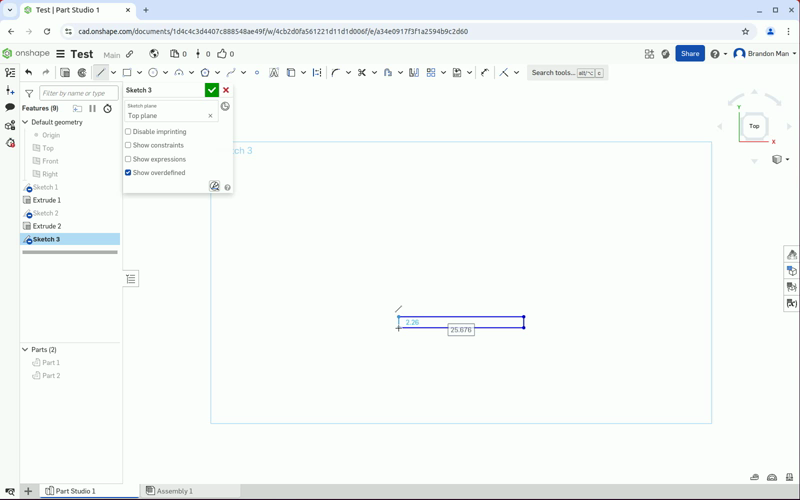
click(398, 327)
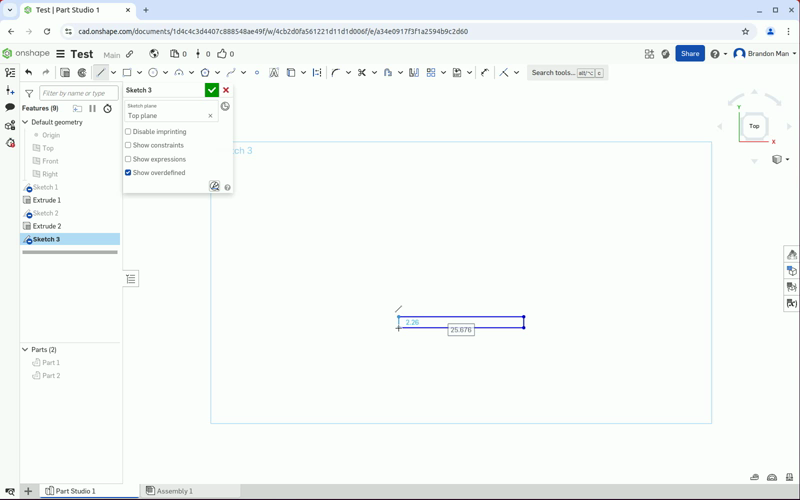
key(esc)
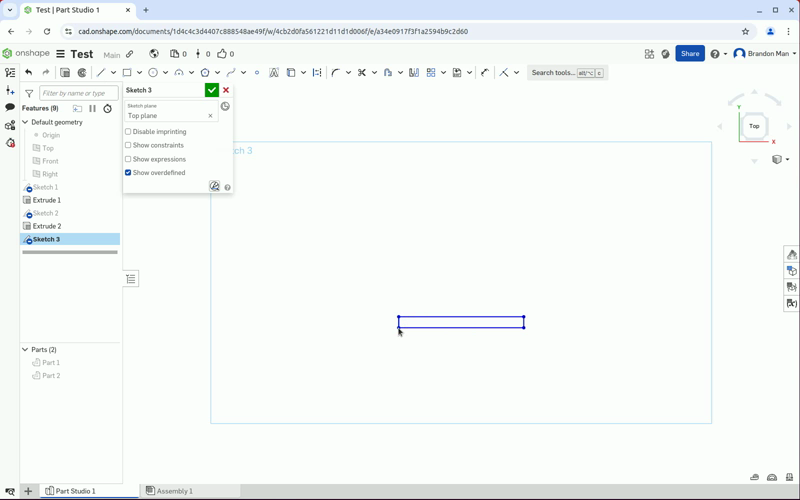
mouse_move(414, 325)
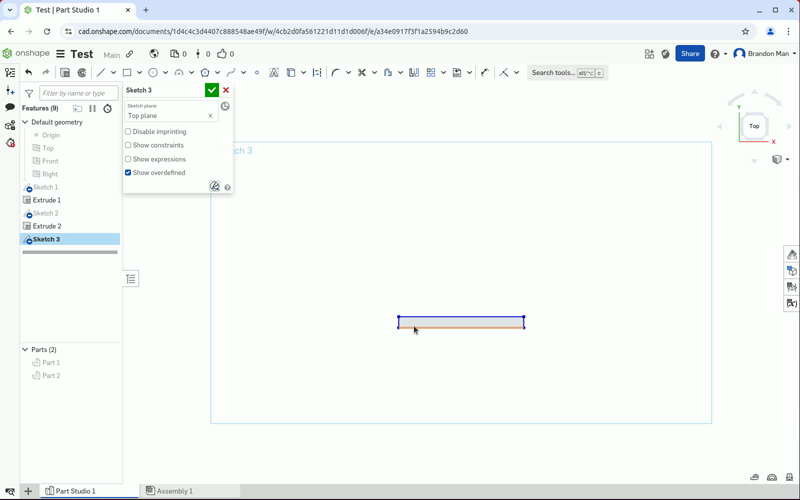
scroll(6)
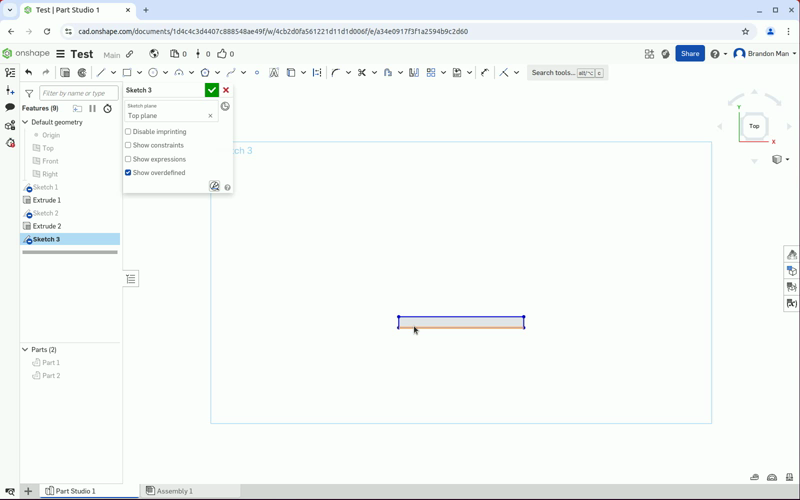
scroll(6)
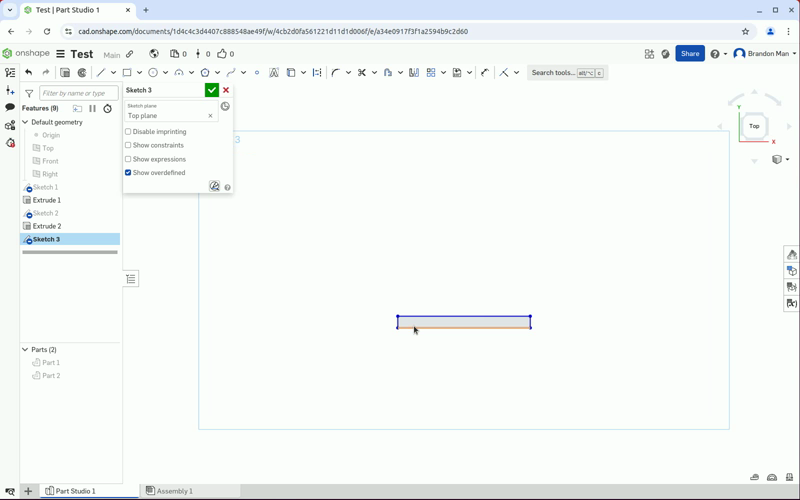
scroll(6)
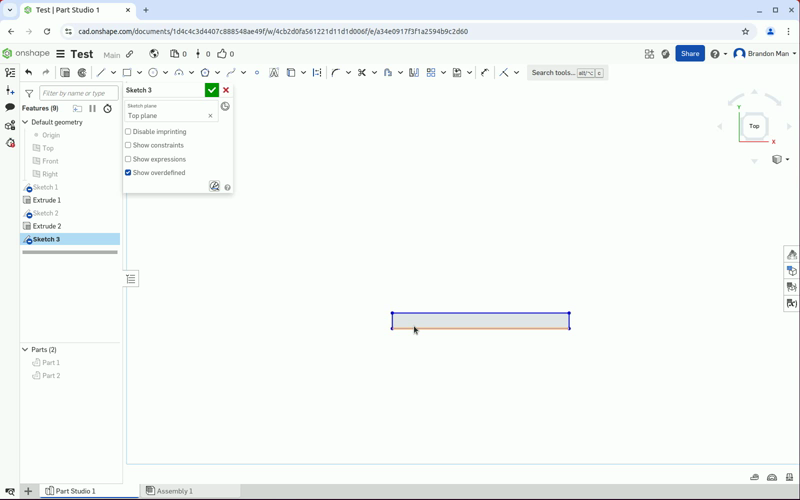
scroll(6)
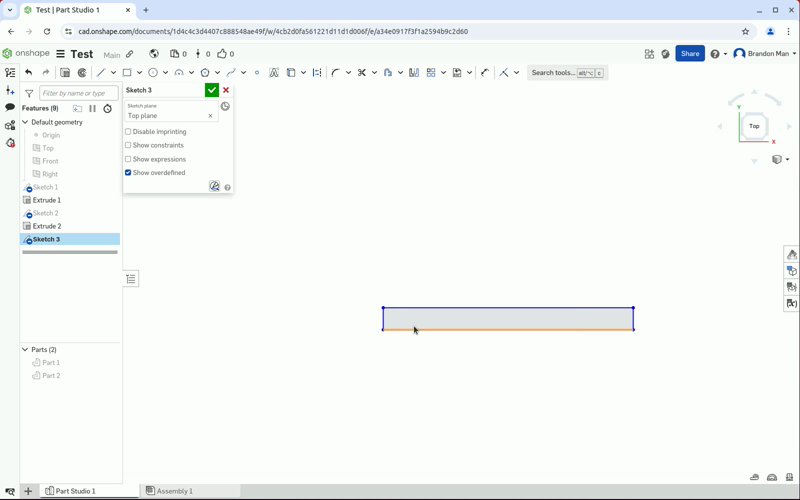
scroll(6)
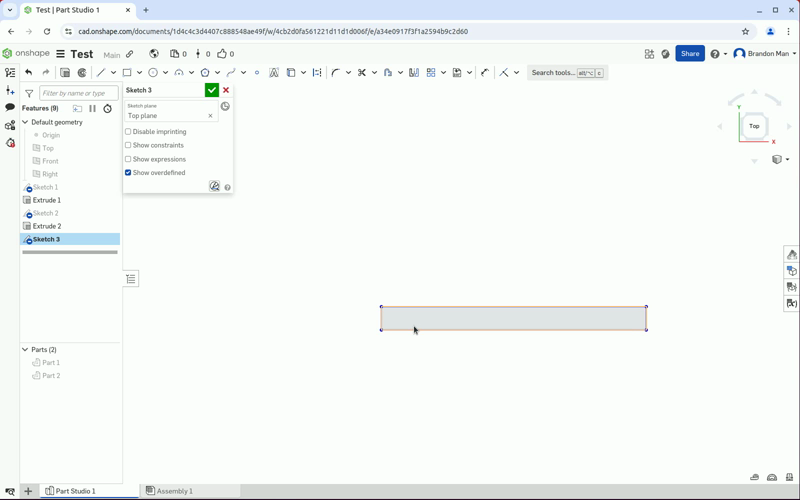
scroll(6)
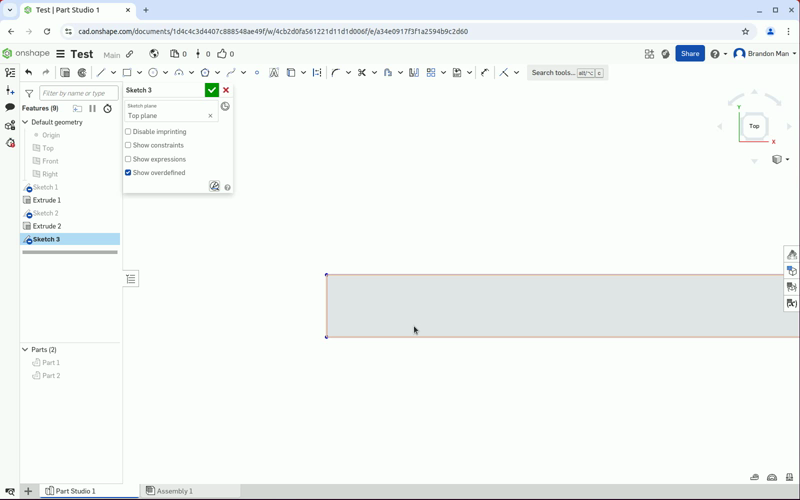
scroll(6)
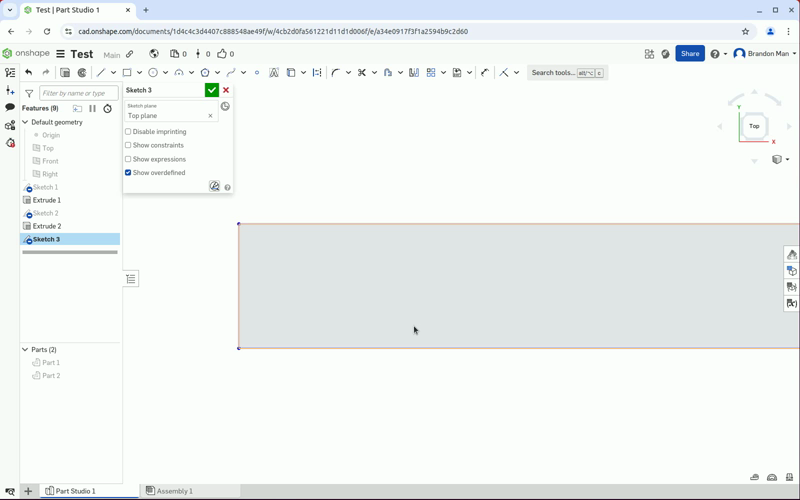
click(414, 325)
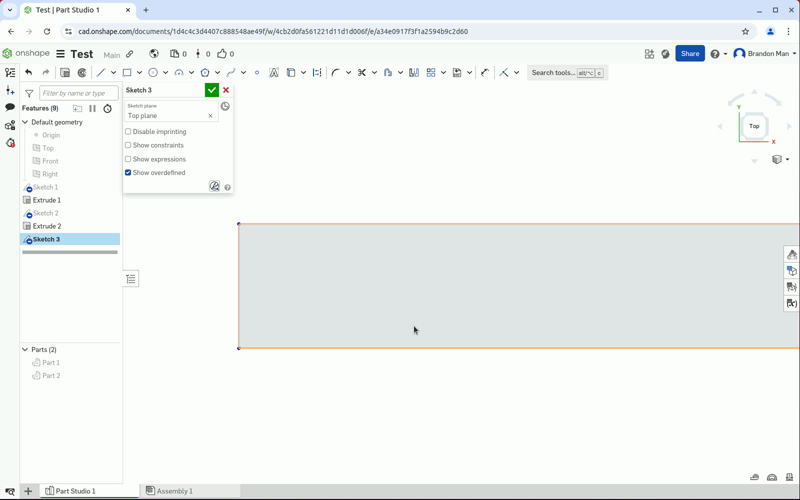
scroll(-6)
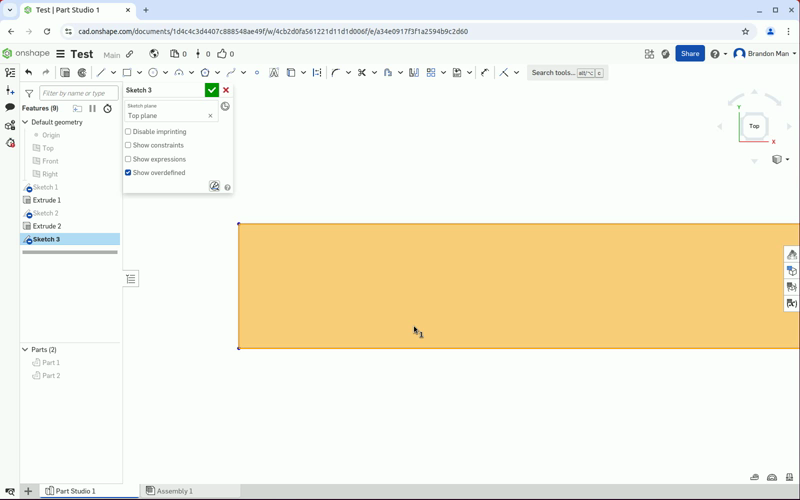
scroll(-6)
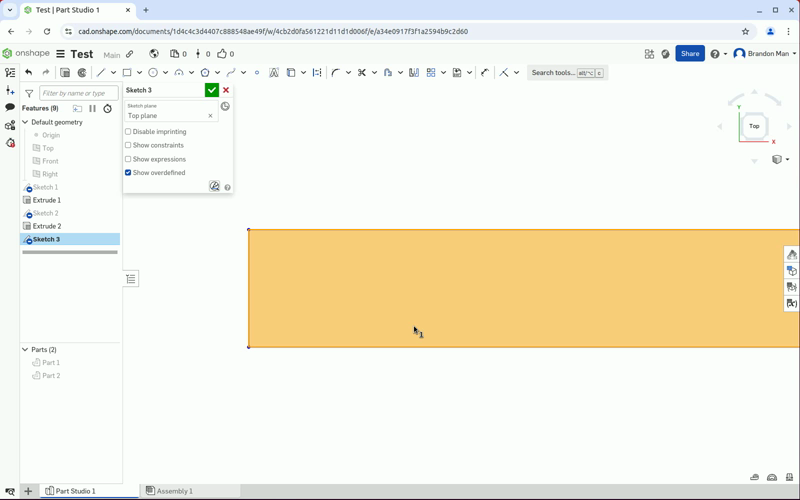
scroll(-6)
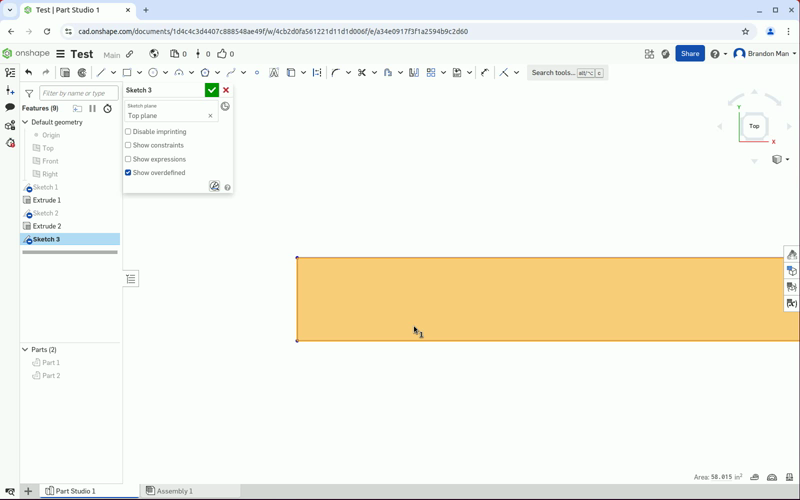
scroll(-6)
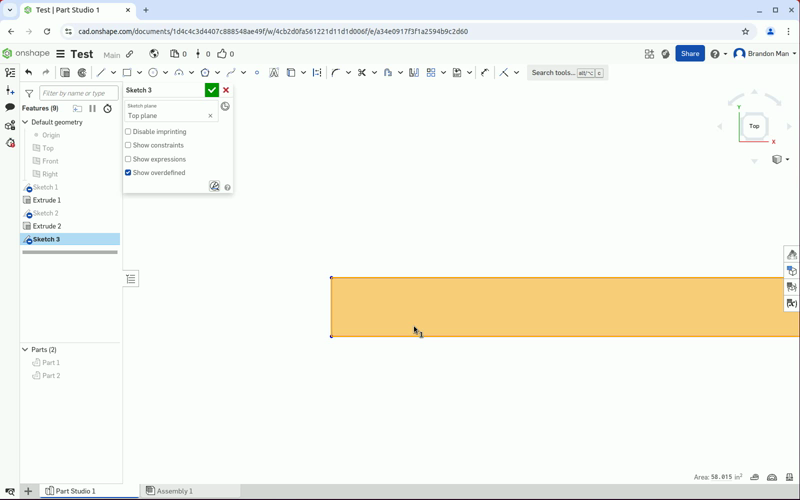
scroll(-6)
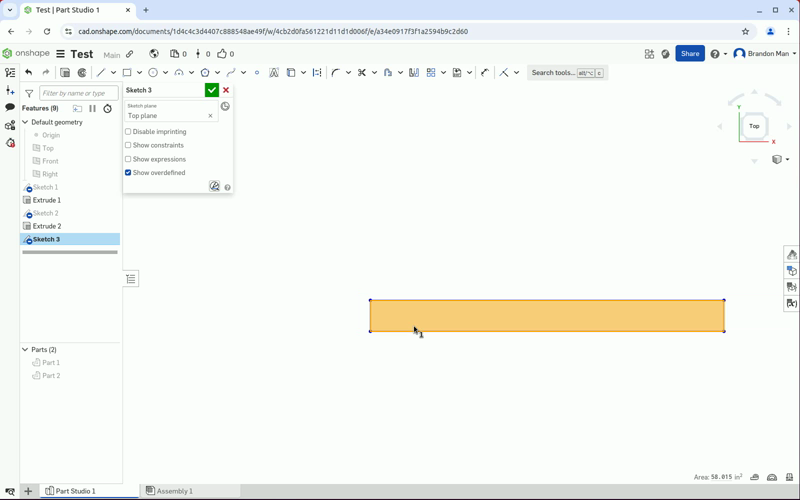
scroll(-6)
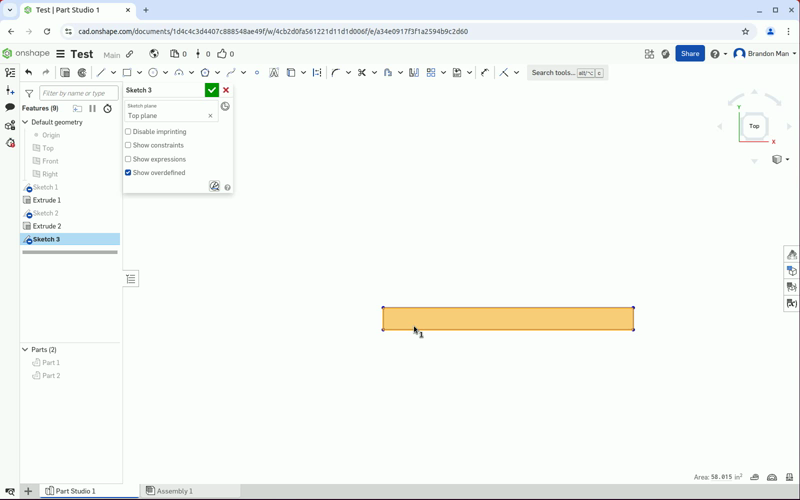
scroll(-6)
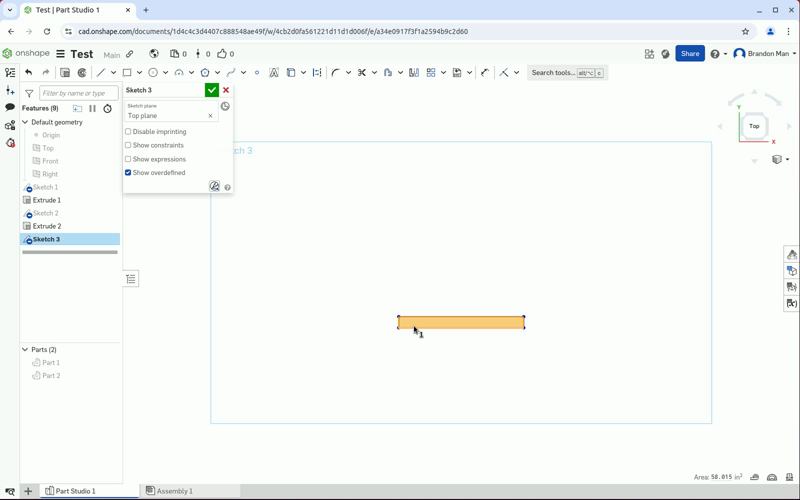
mouse_move(73, 352)
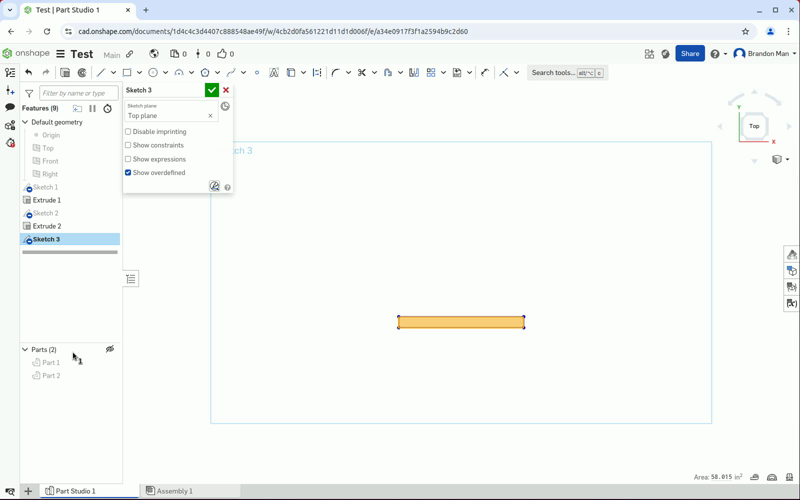
key(shift+y)
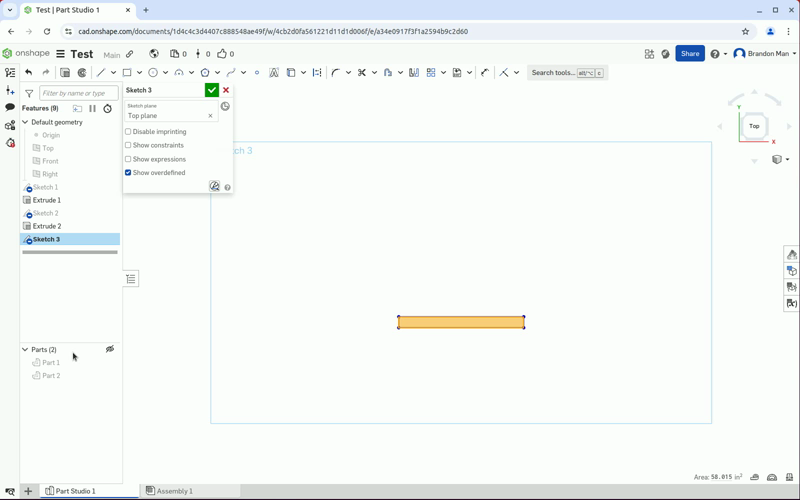
key(shift+e)
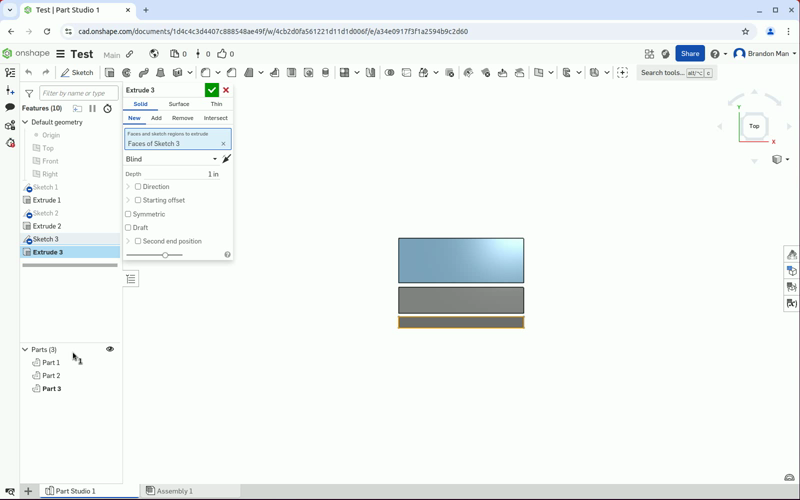
mouse_move(143, 106)
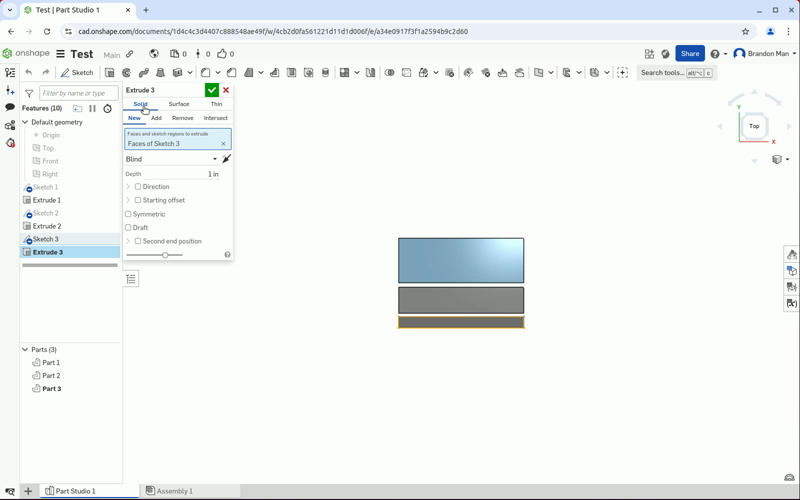
click(143, 106)
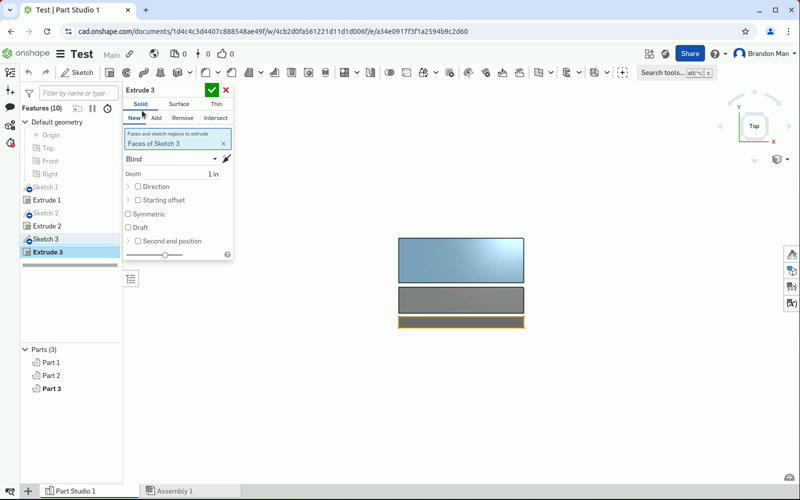
mouse_move(137, 120)
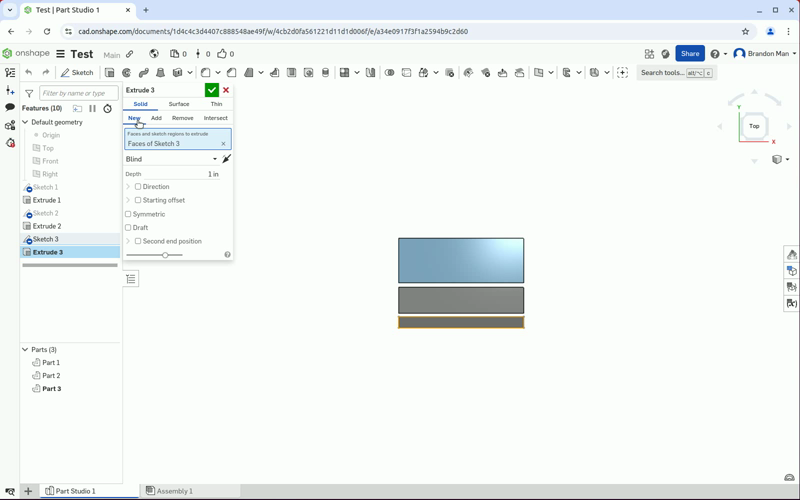
click(137, 120)
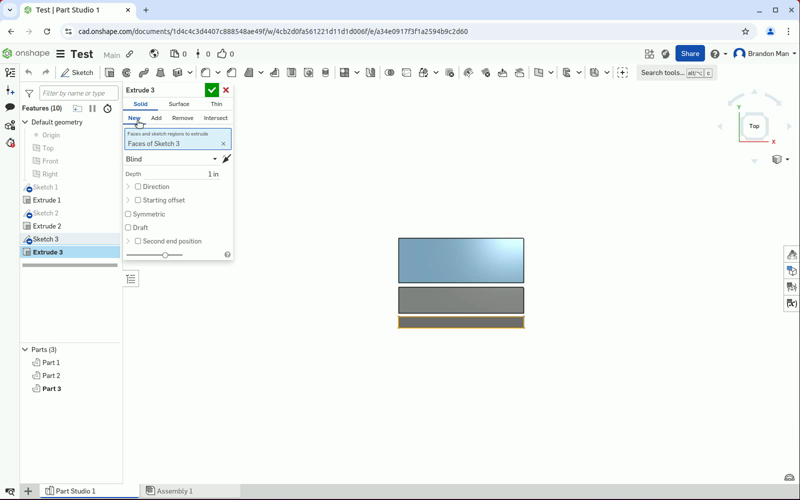
key(tab, 4)
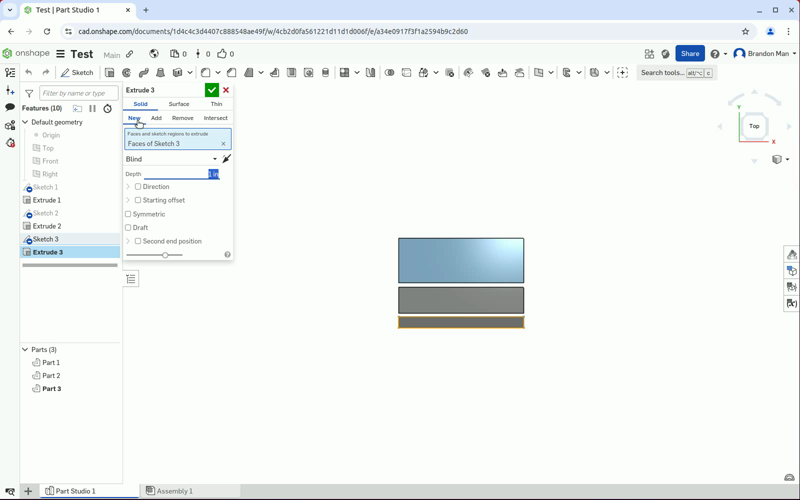
text(1.204)
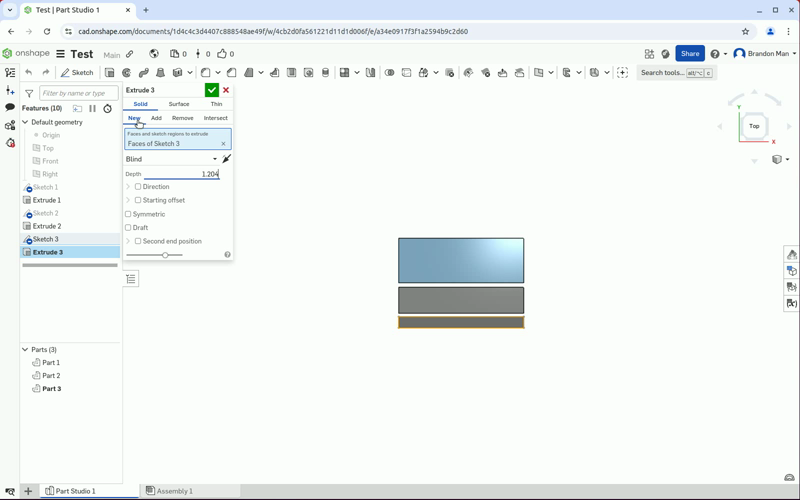
key(enter)
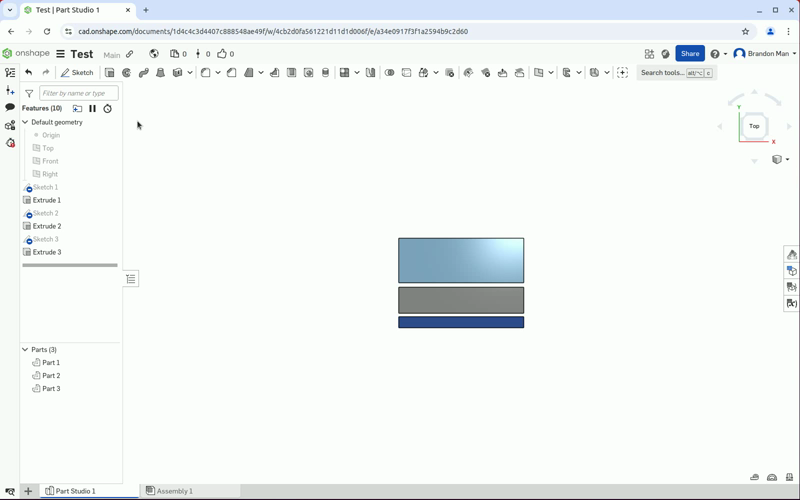
key(shift+h)
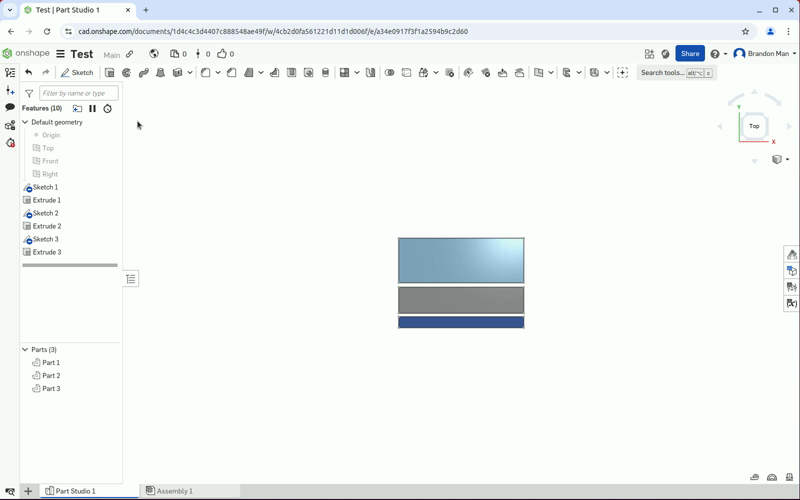
key(shift+h)
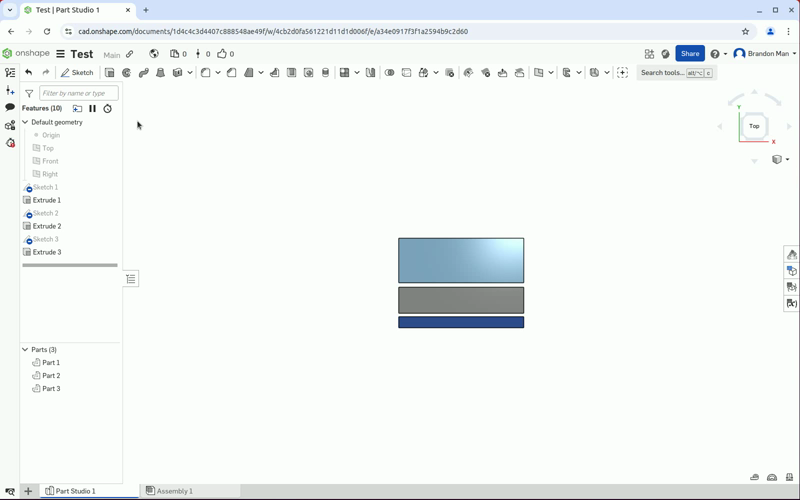
mouse_move(73, 189)
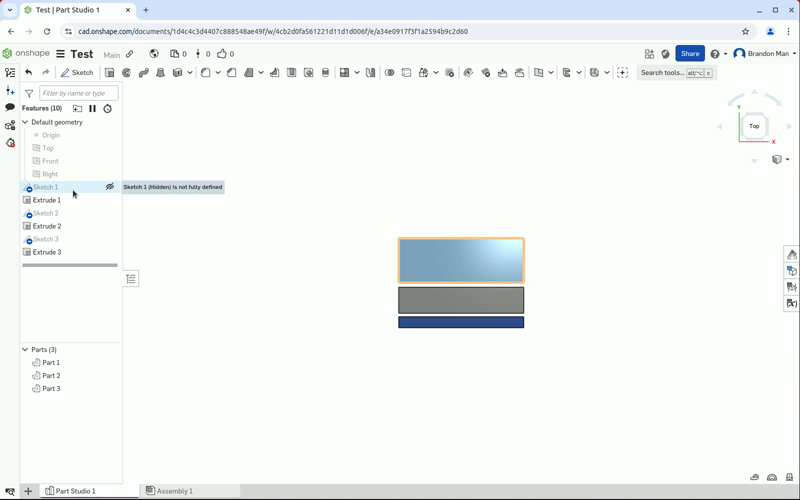
click(73, 189)
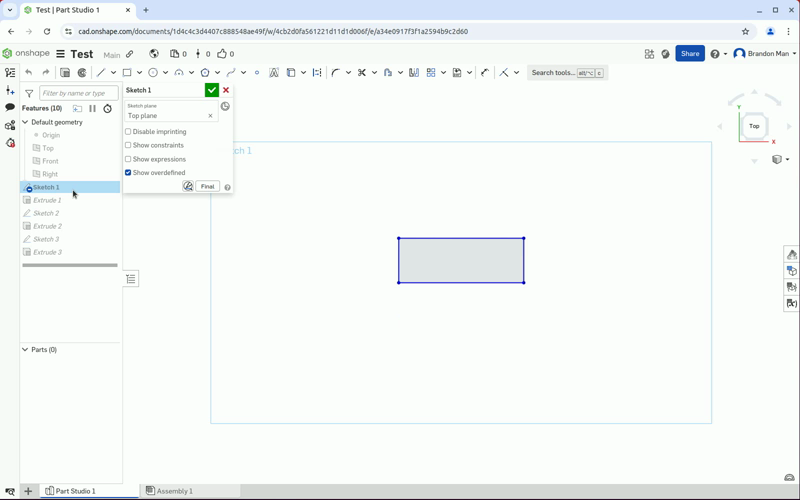
mouse_move(229, 92)
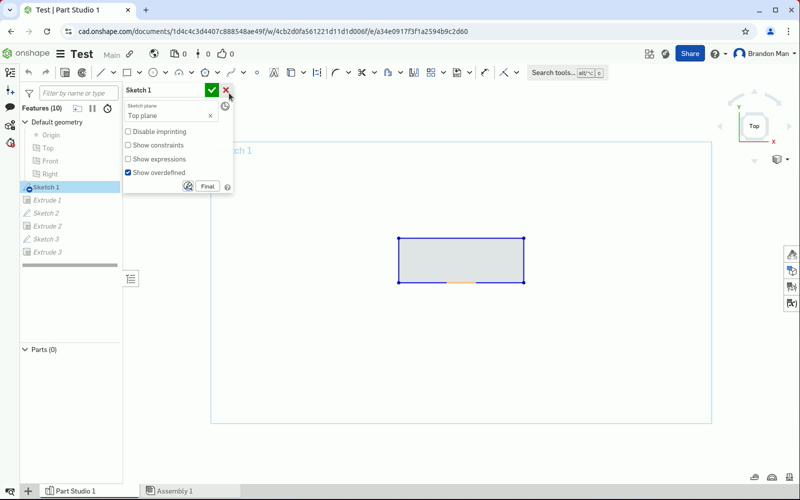
click(229, 92)
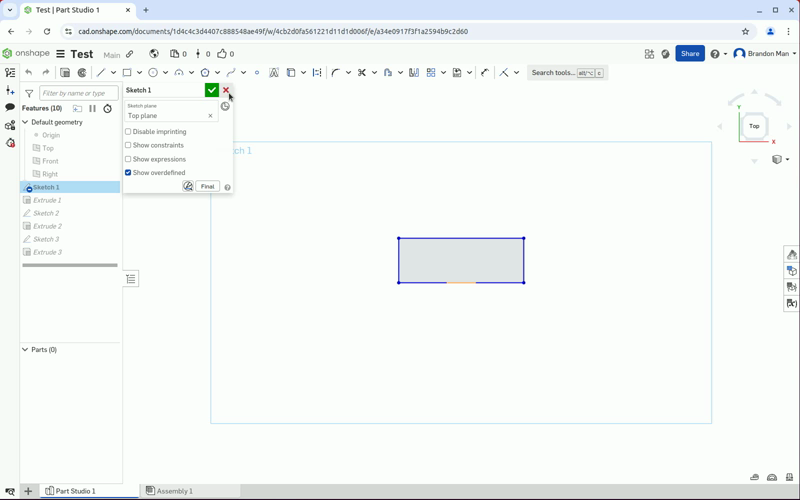
key(shift+s)
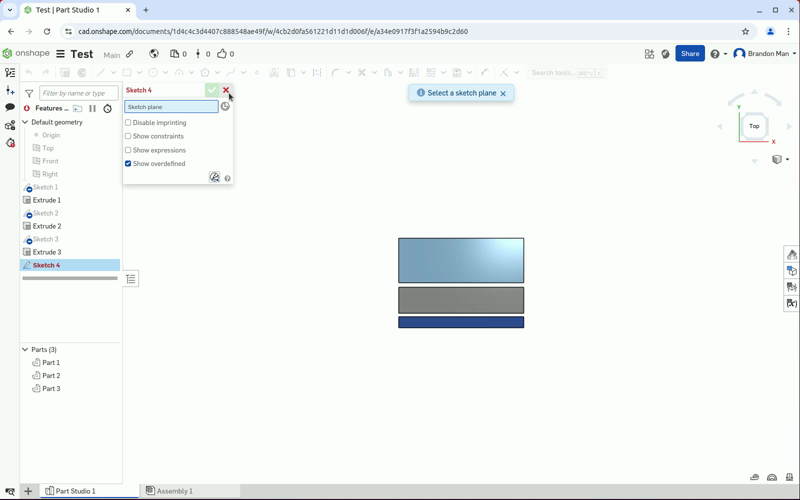
mouse_move(73, 150)
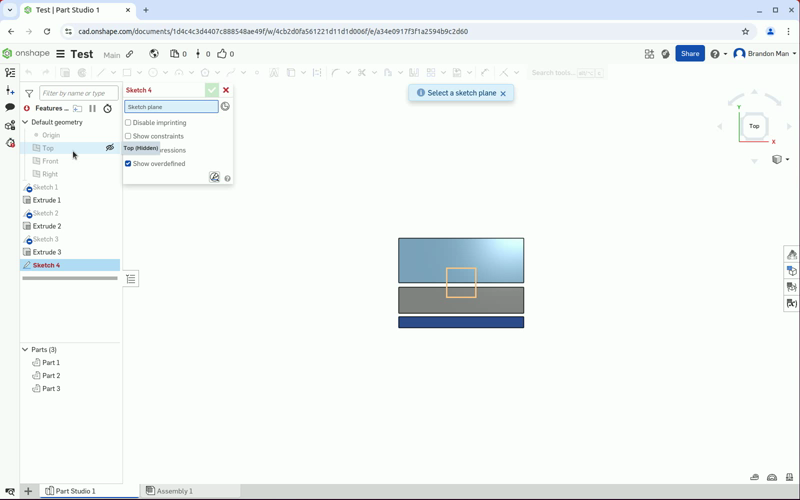
click(73, 150)
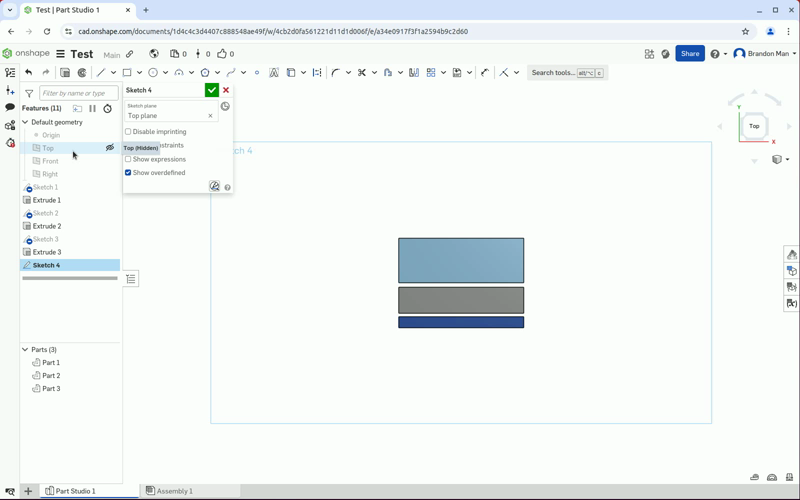
mouse_move(73, 352)
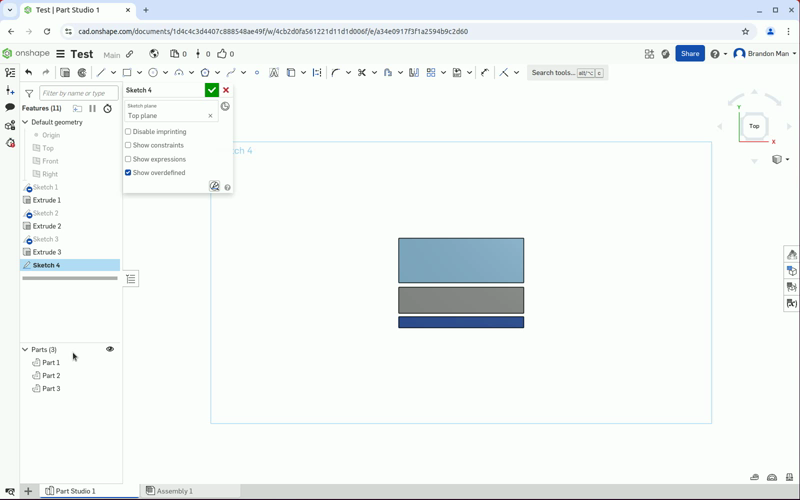
key(y)
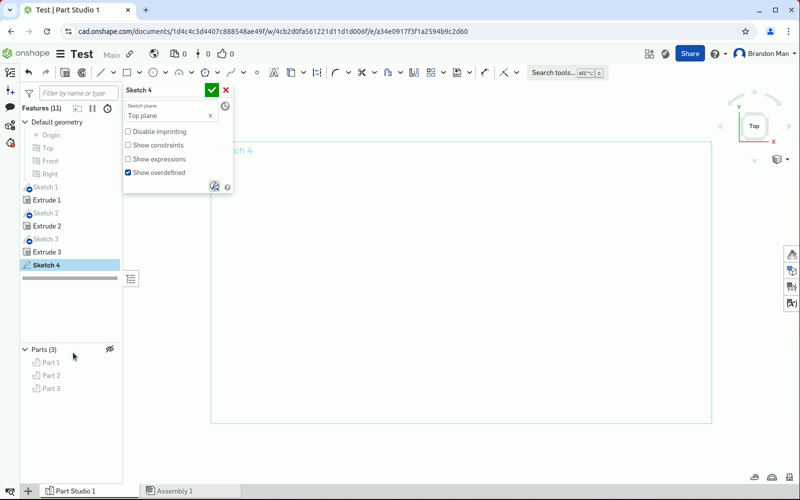
key(l)
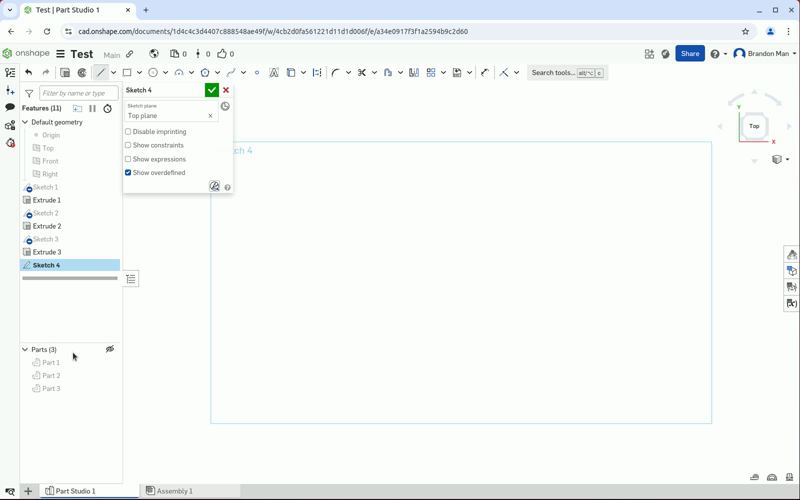
key_down(shift)
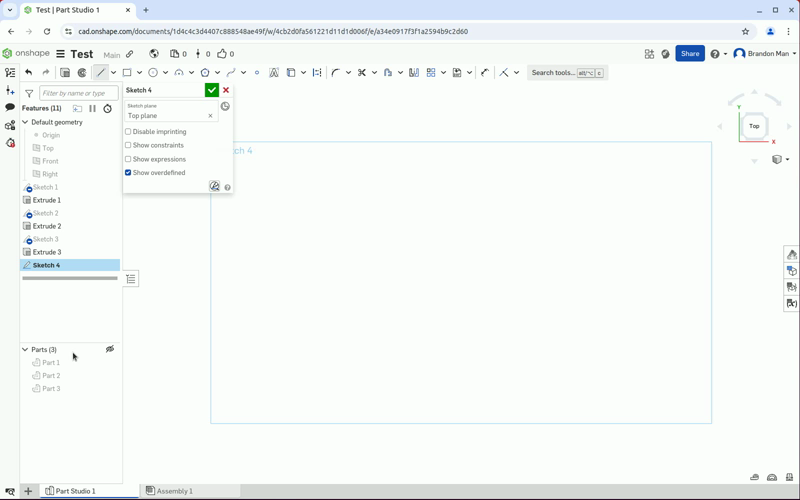
mouse_move(395, 330)
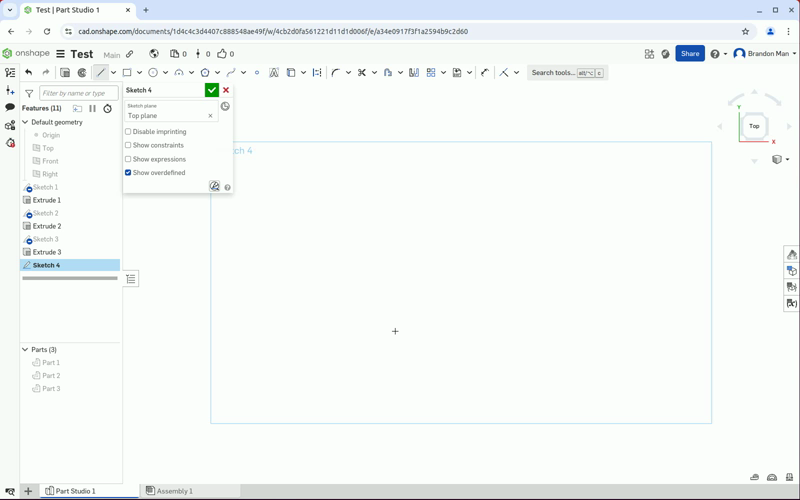
click(395, 330)
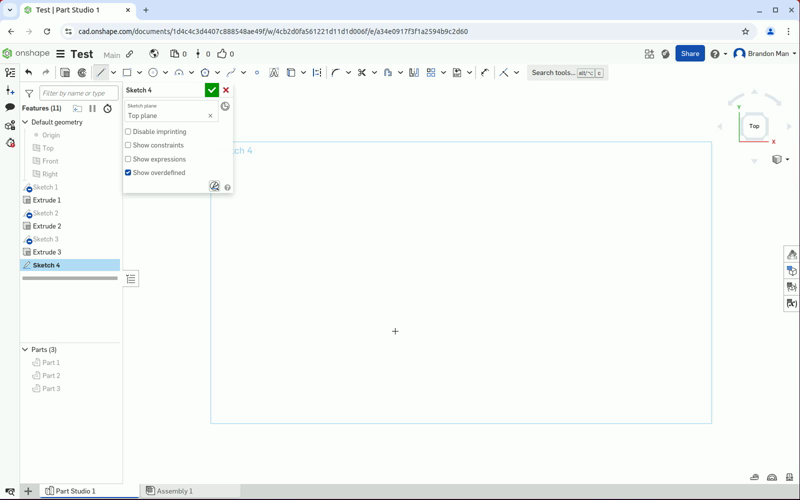
key_up(shift)
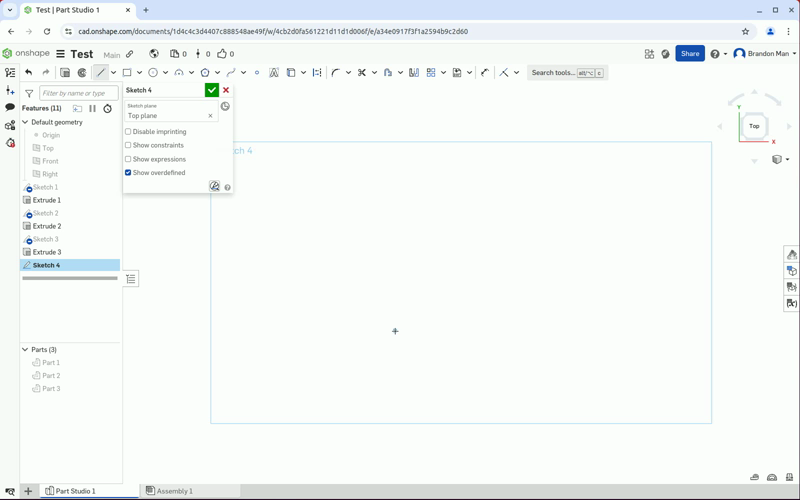
key_down(shift)
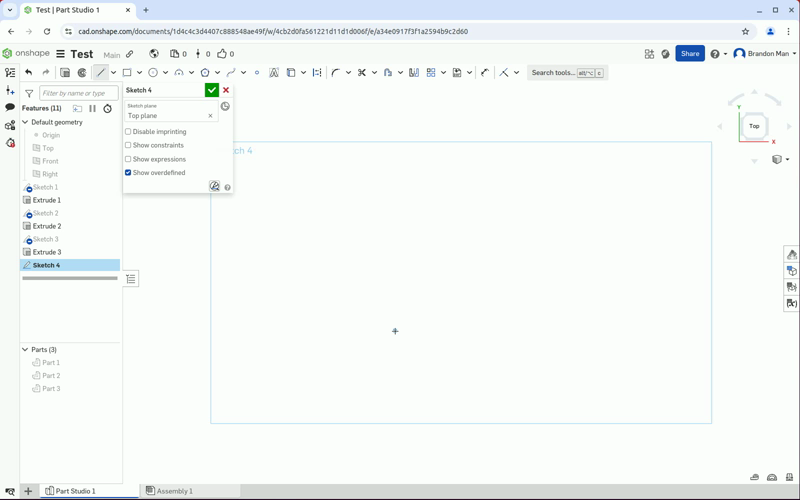
mouse_move(527, 330)
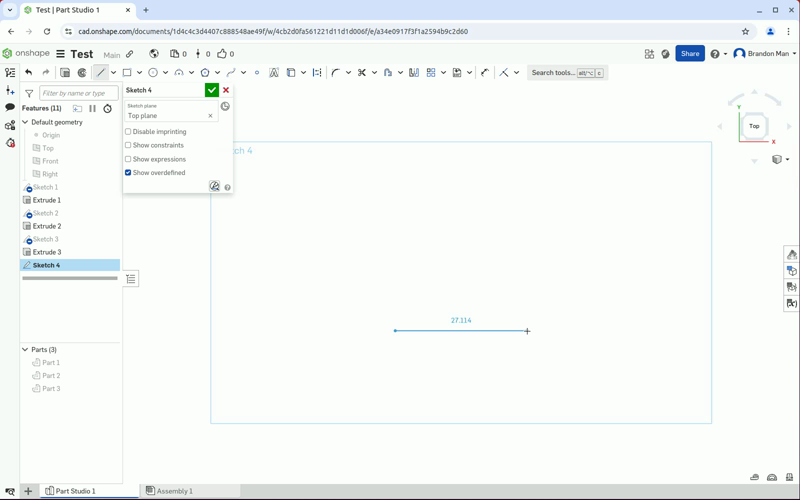
click(527, 330)
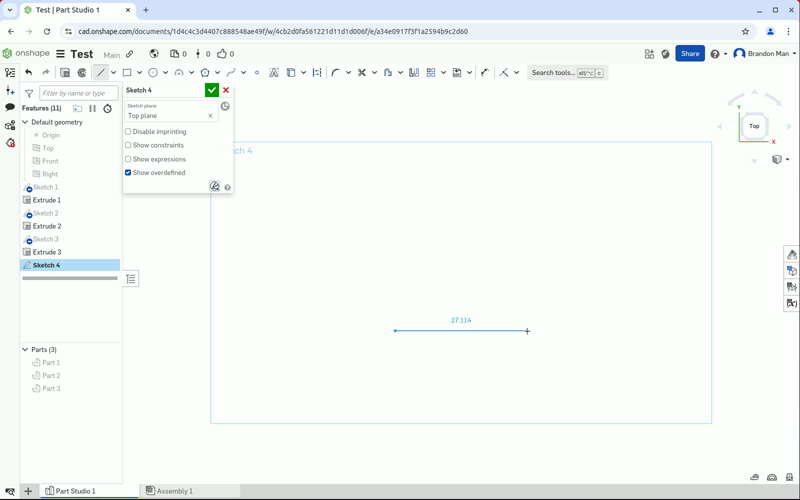
key_up(shift)
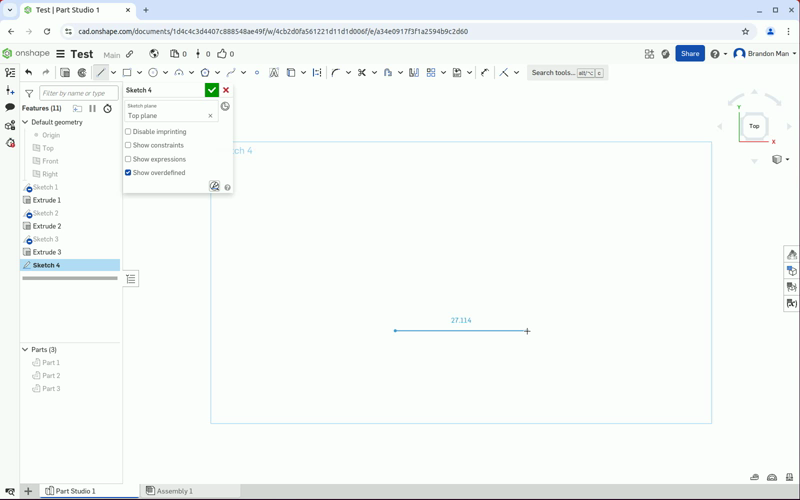
key_down(shift)
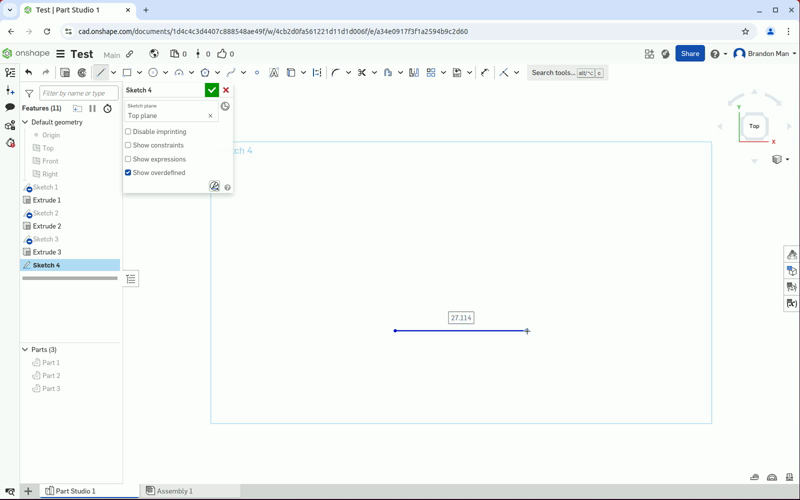
mouse_move(527, 234)
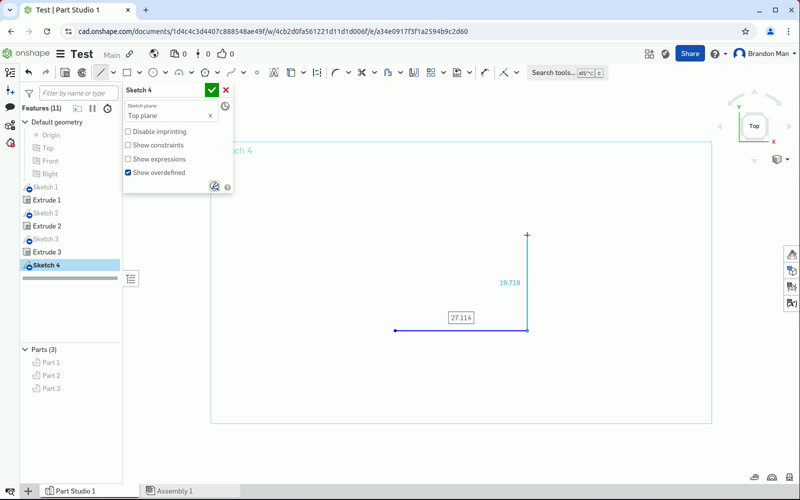
click(527, 234)
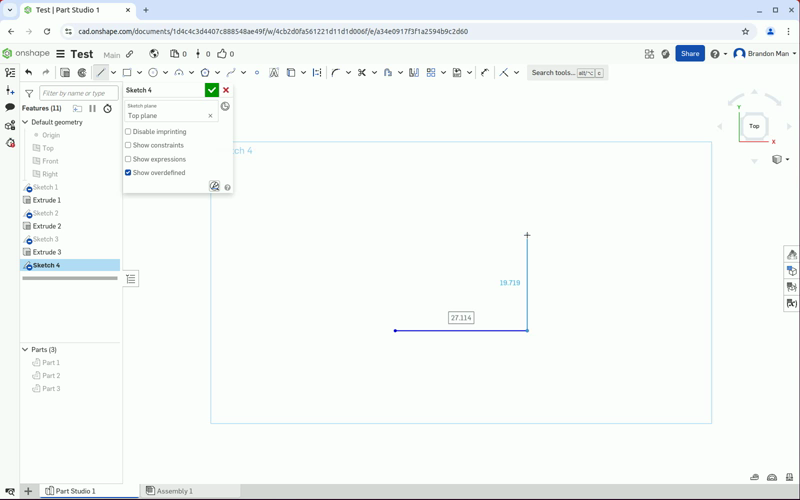
key_up(shift)
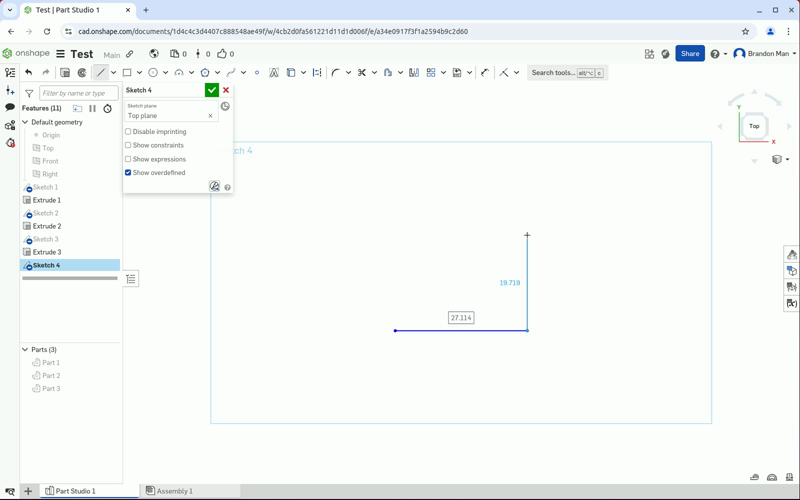
key_down(shift)
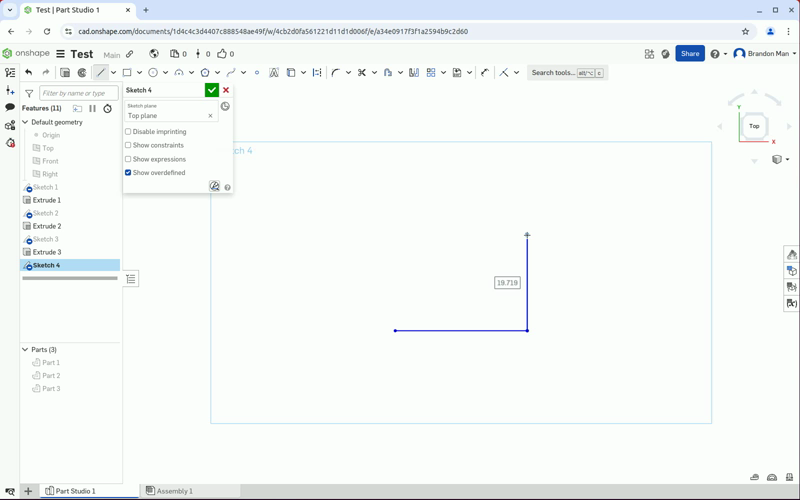
mouse_move(395, 234)
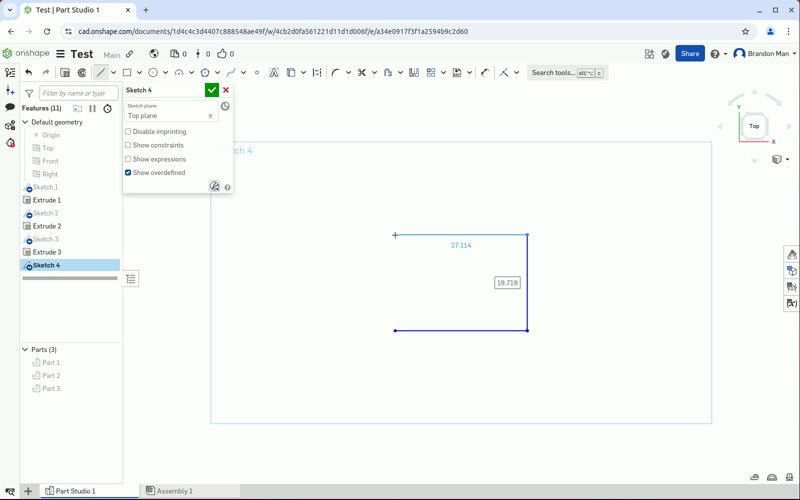
click(395, 234)
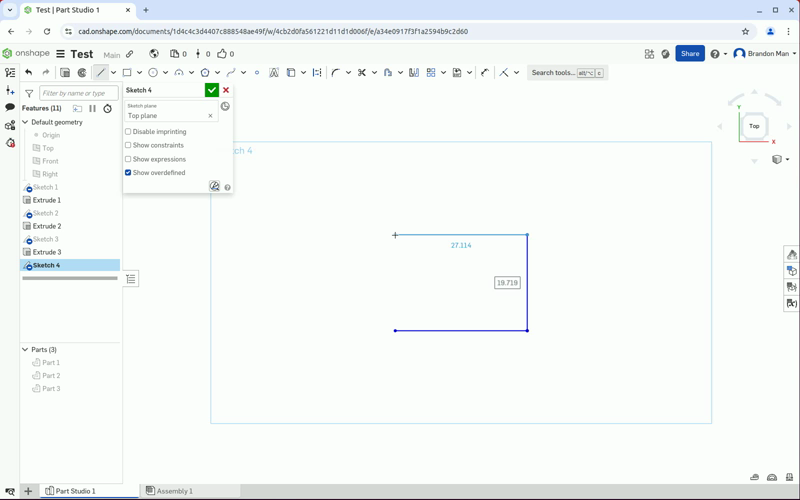
key_up(shift)
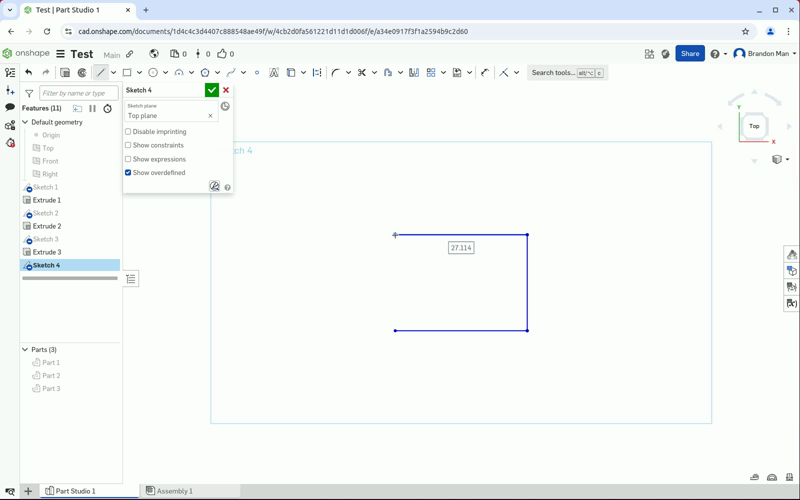
key_down(shift)
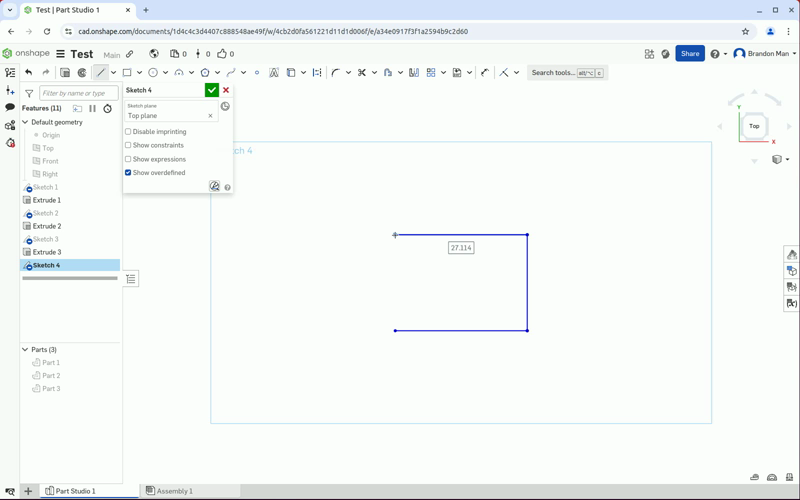
mouse_move(395, 330)
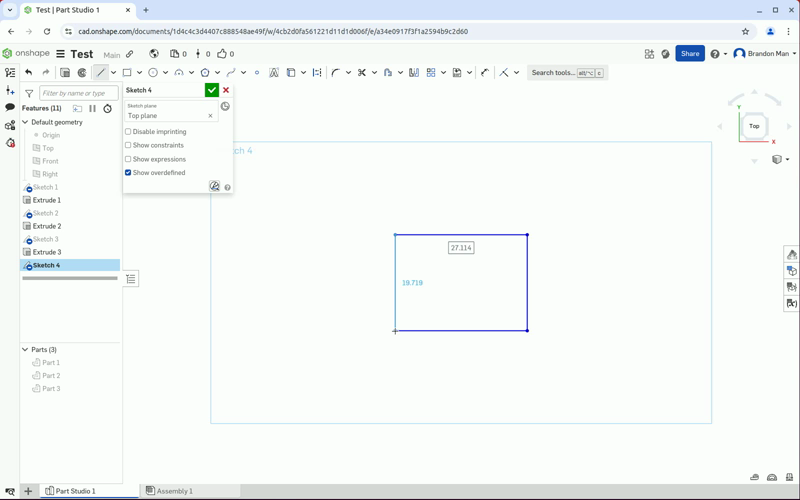
key_up(shift)
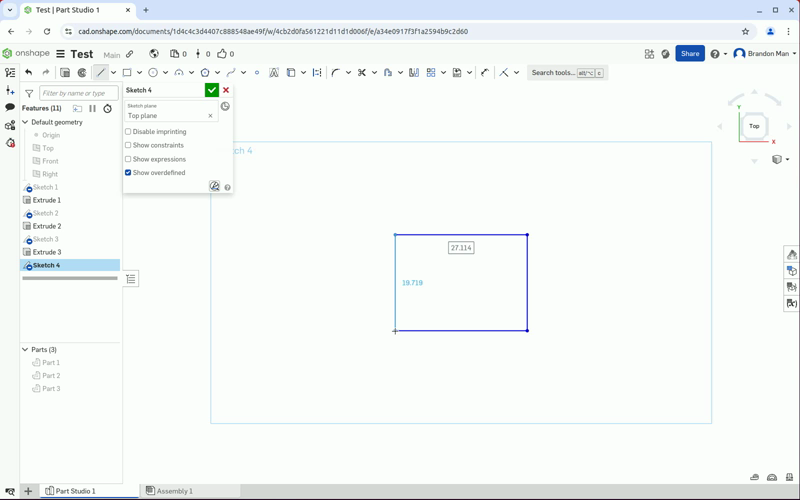
click(395, 330)
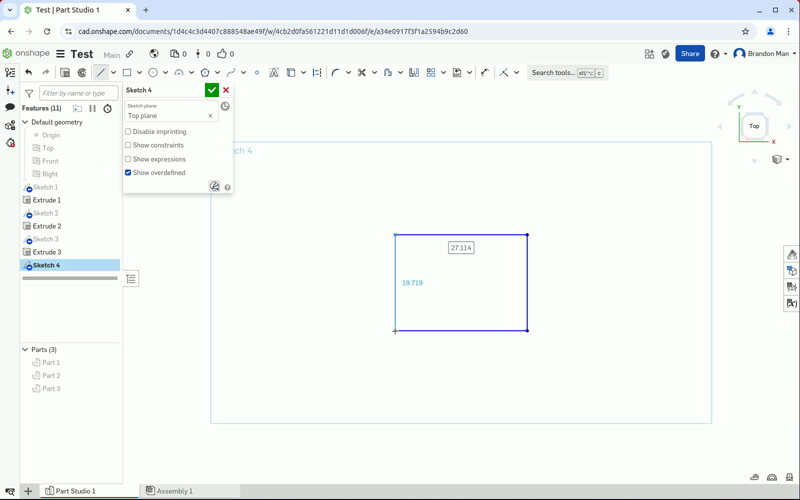
key(esc)
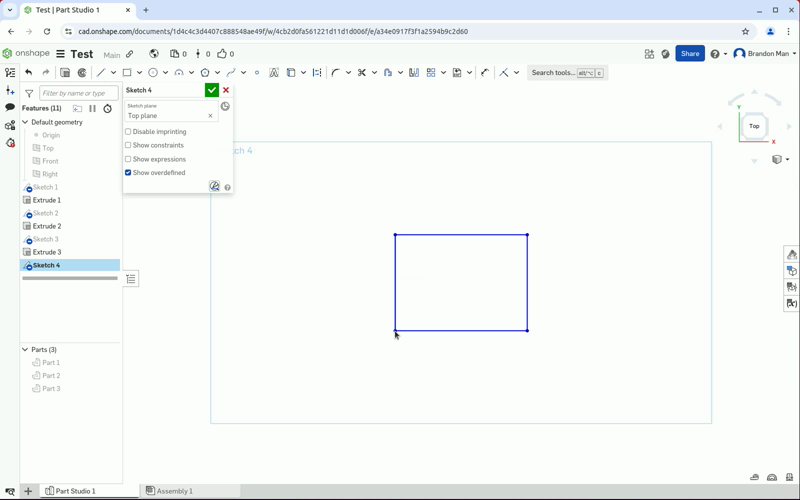
key(l)
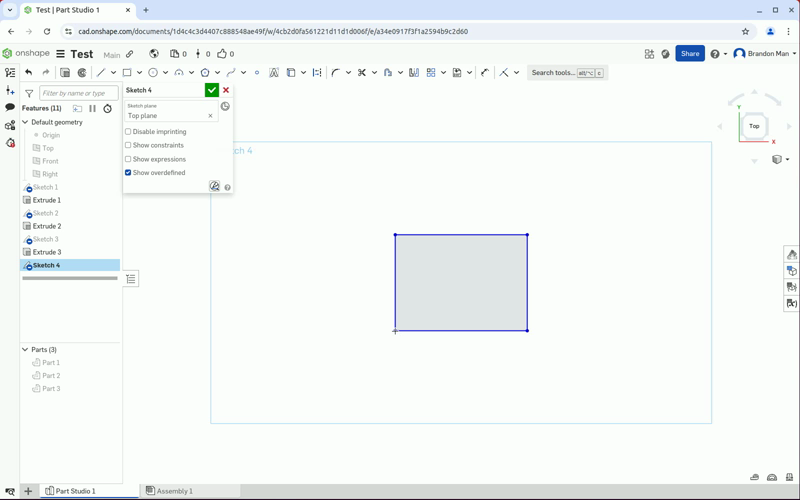
key_down(shift)
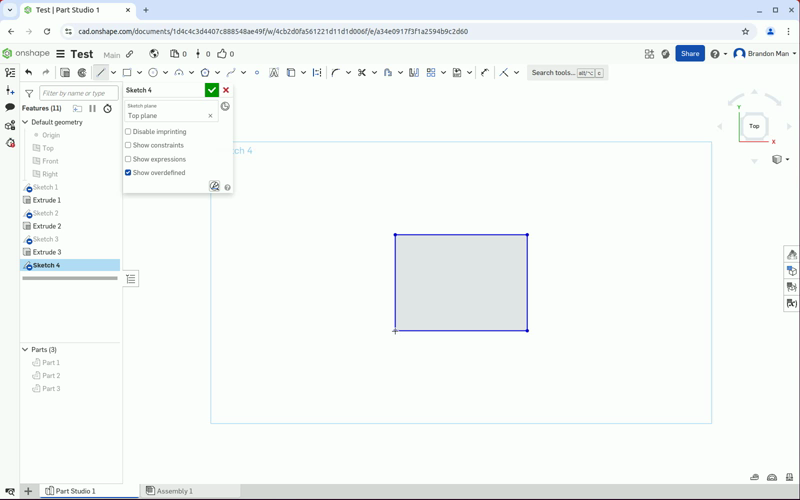
mouse_move(399, 326)
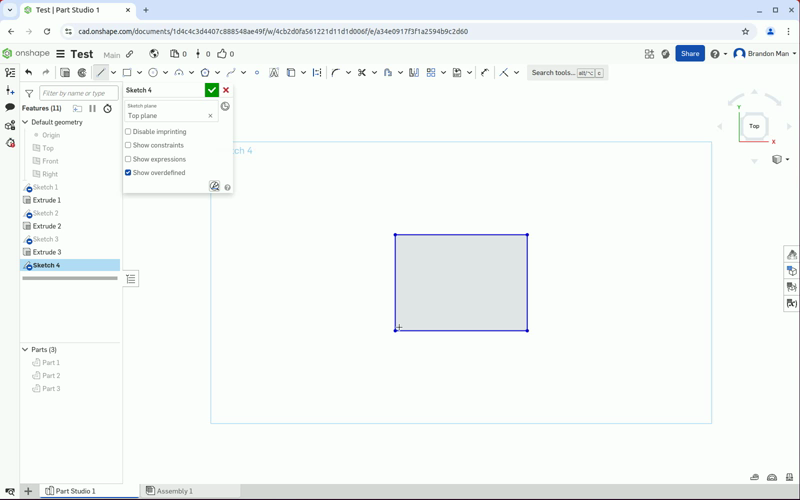
click(399, 326)
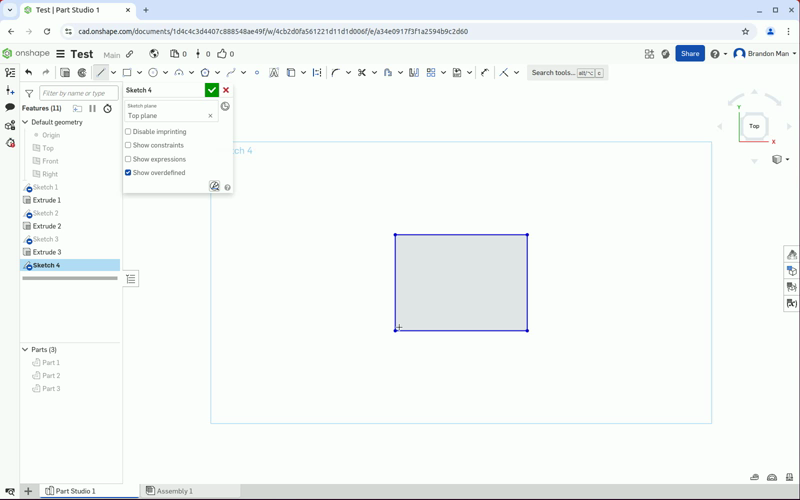
key_up(shift)
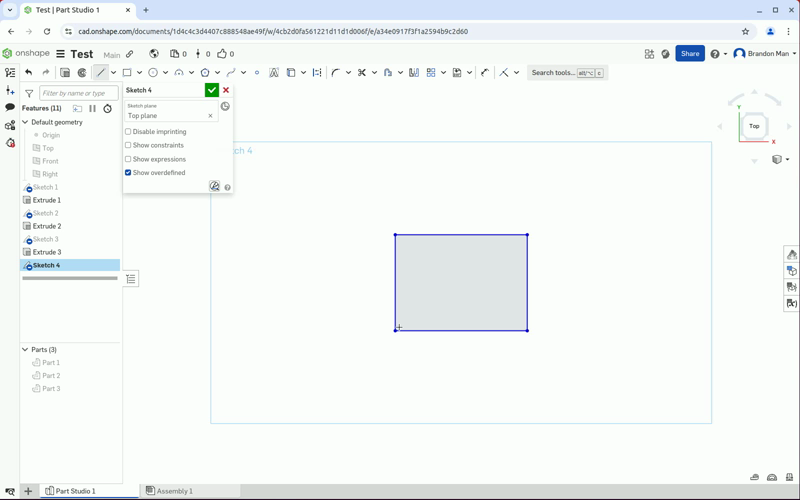
key_down(shift)
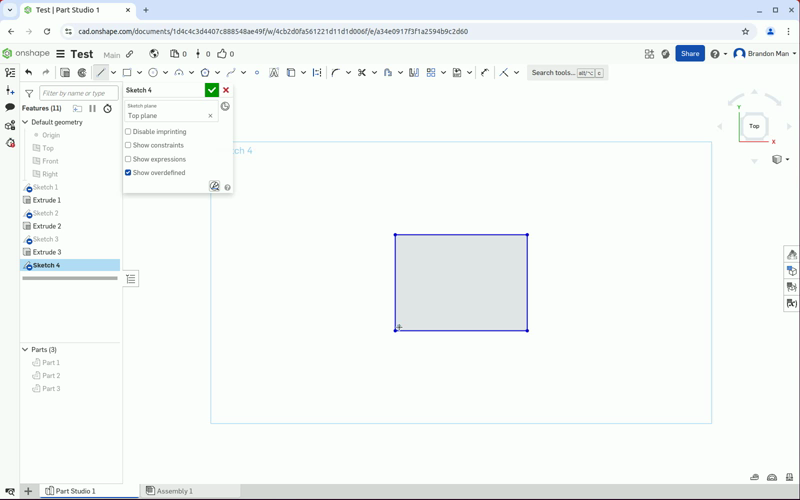
mouse_move(523, 326)
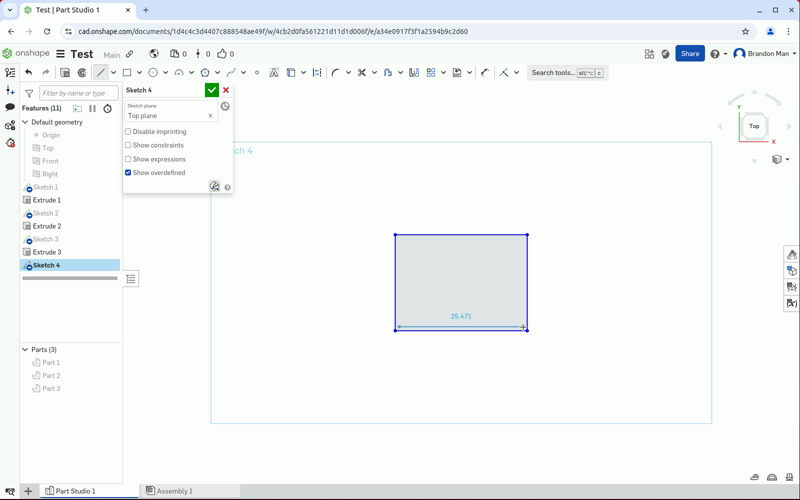
click(523, 326)
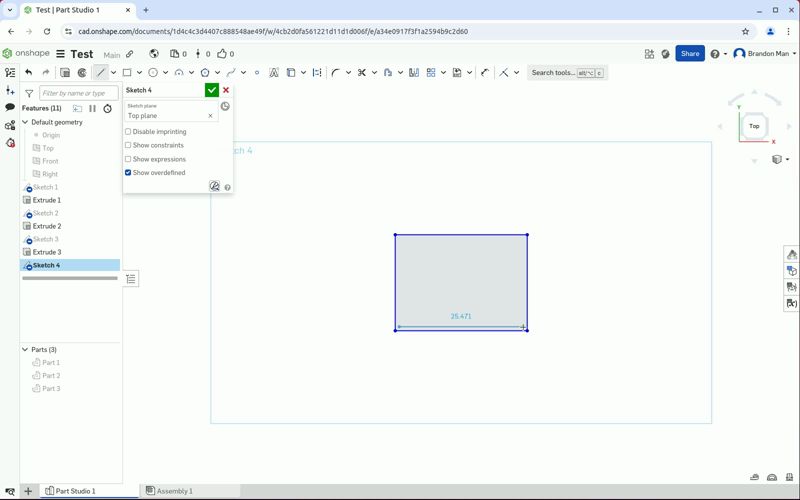
key_up(shift)
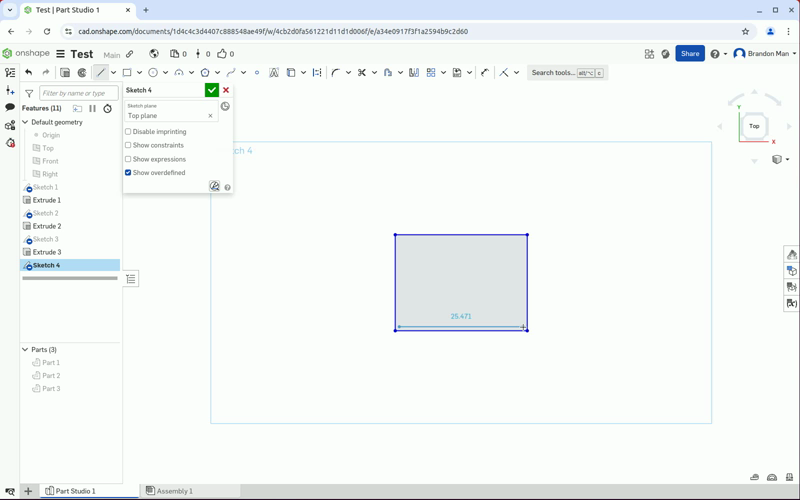
key_down(shift)
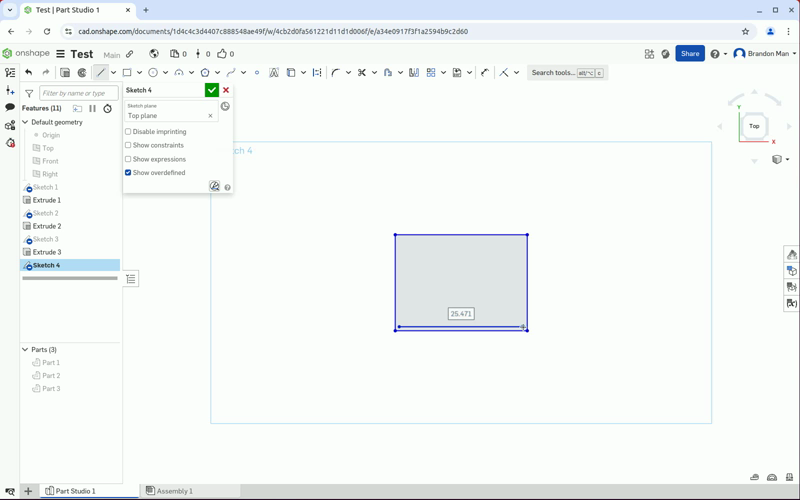
mouse_move(553, 326)
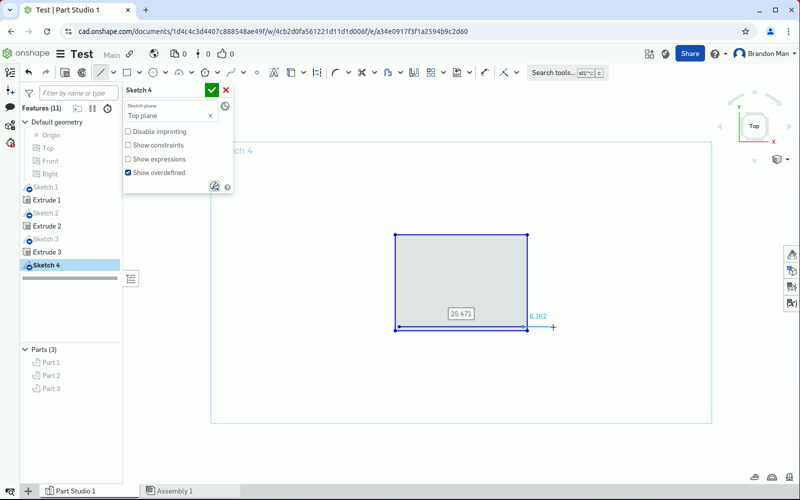
mouse_move(523, 317)
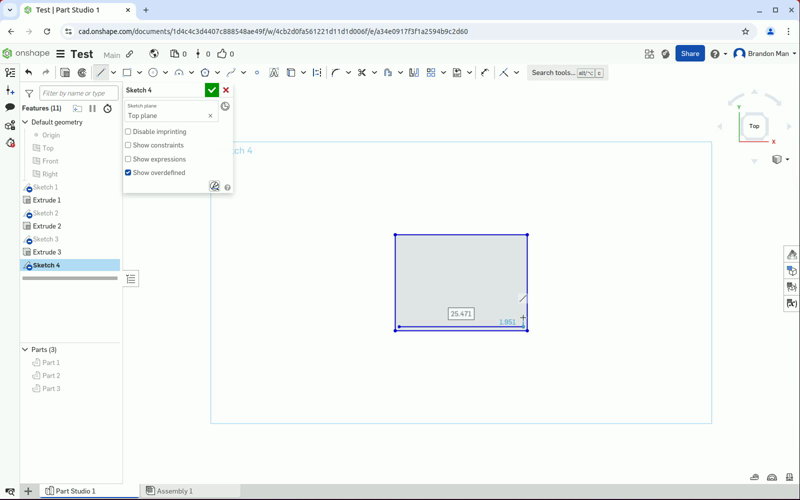
click(523, 317)
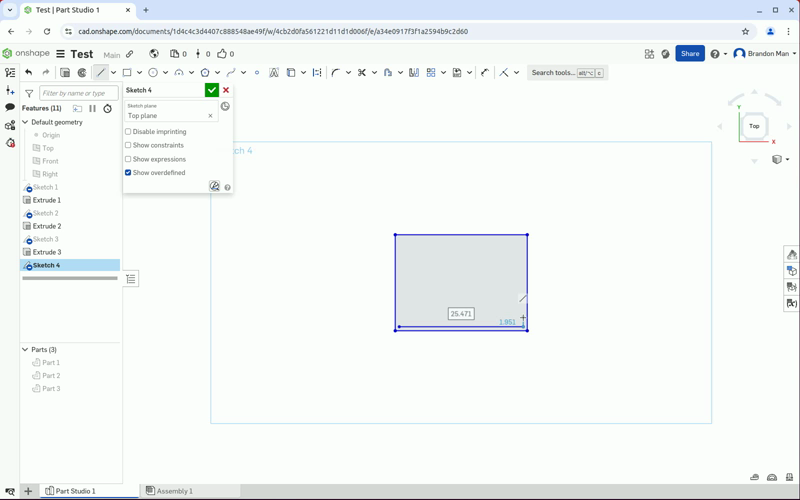
key_up(shift)
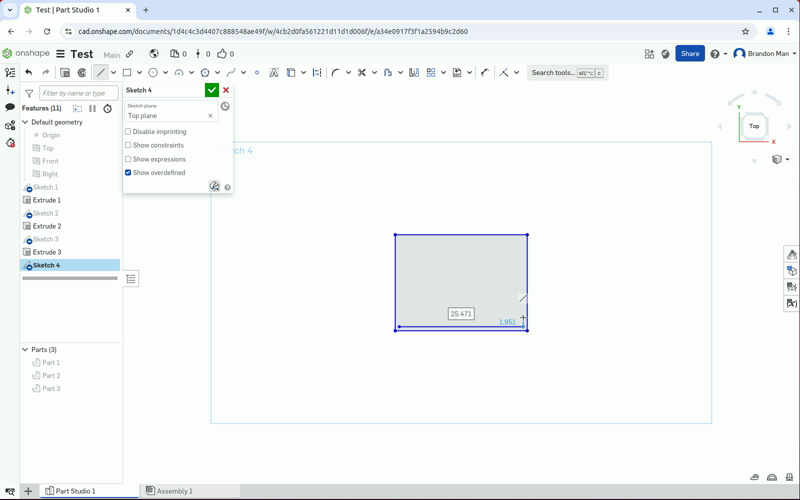
key_down(shift)
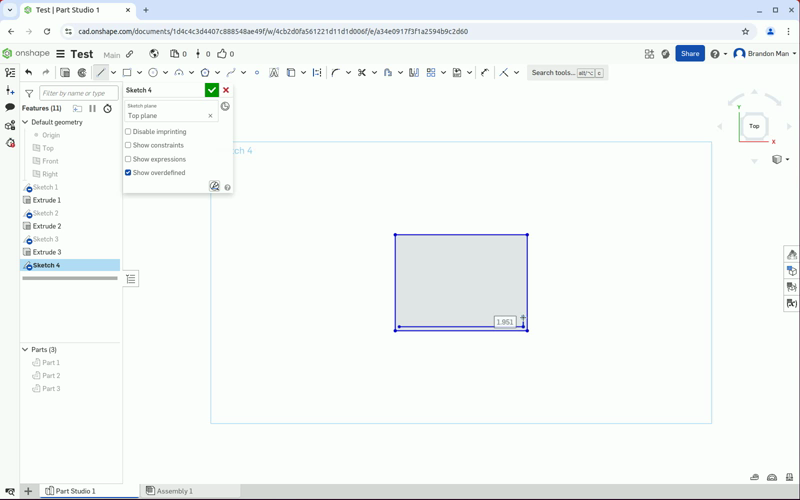
mouse_move(399, 317)
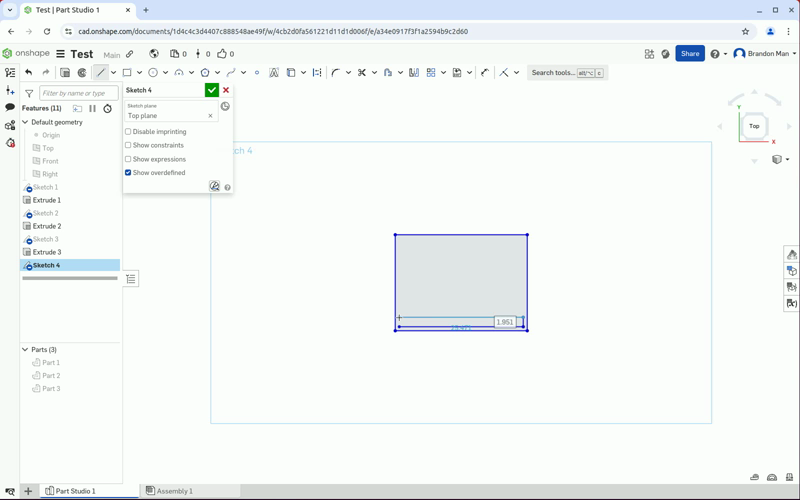
click(399, 317)
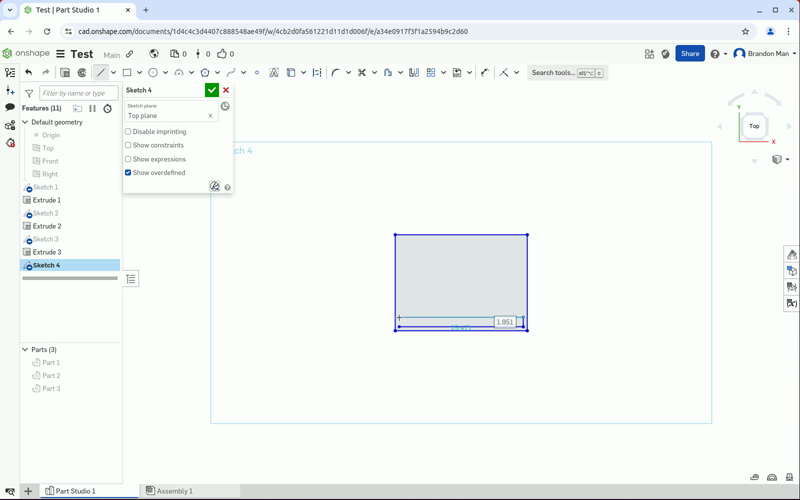
key_up(shift)
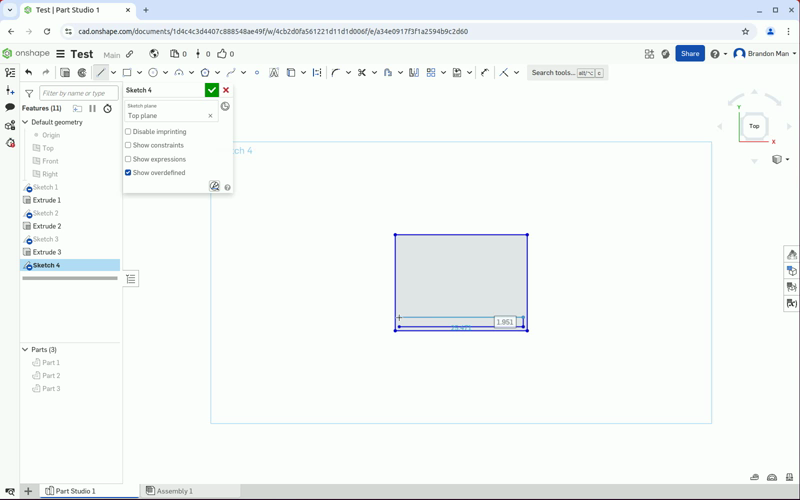
mouse_move(429, 317)
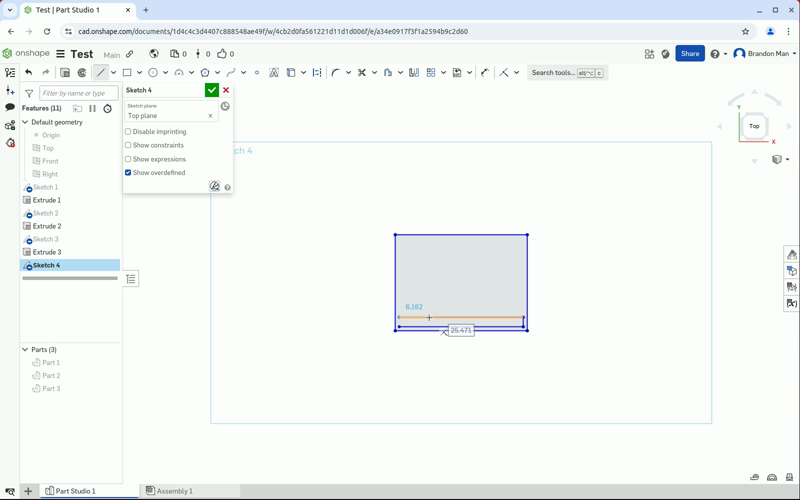
key_down(shift)
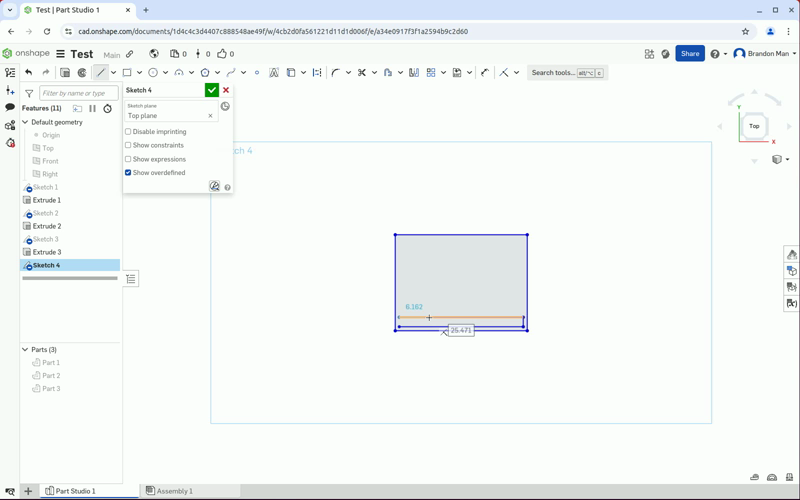
mouse_move(399, 326)
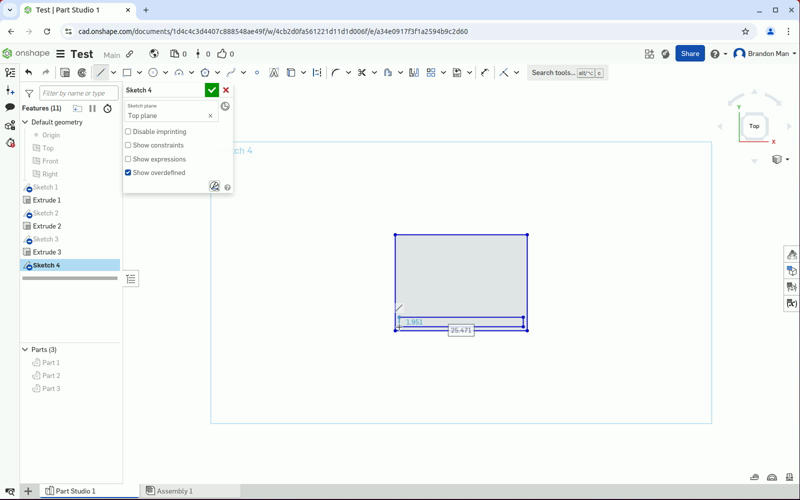
key_up(shift)
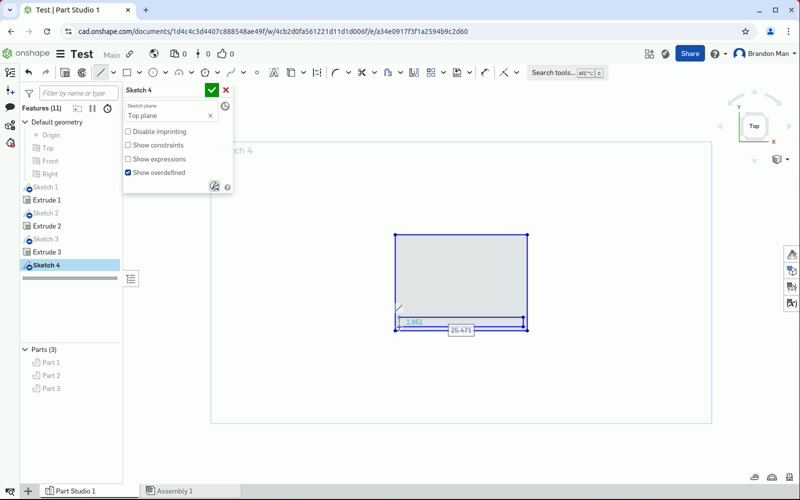
click(399, 326)
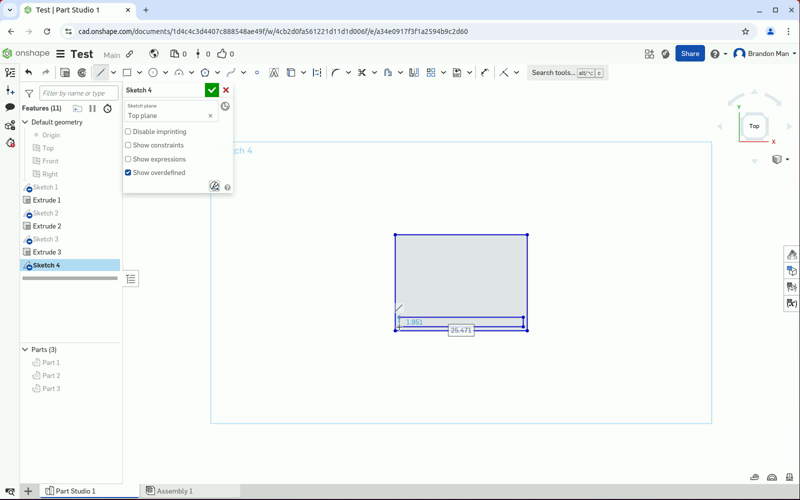
key(esc)
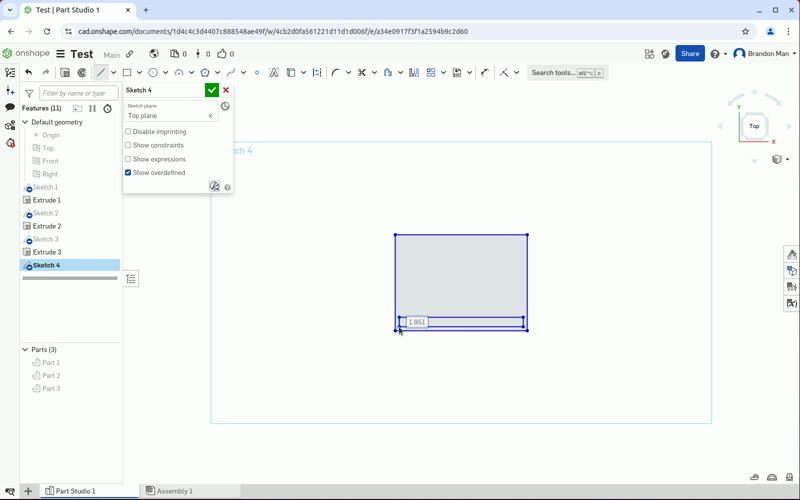
key(l)
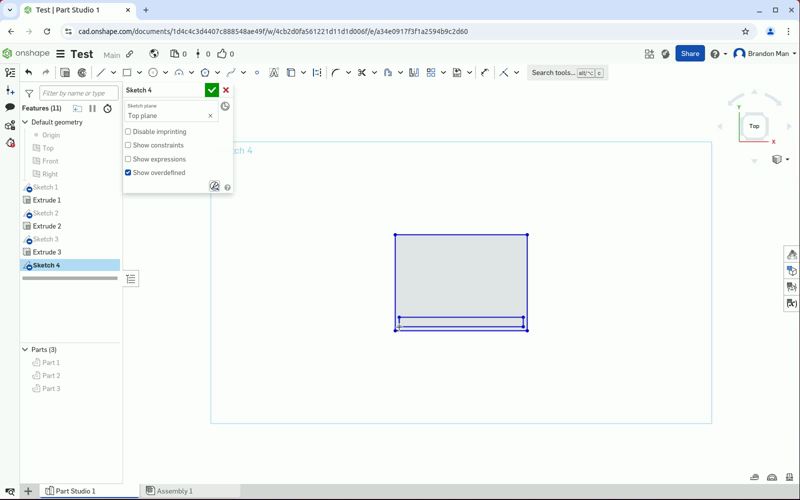
key_down(shift)
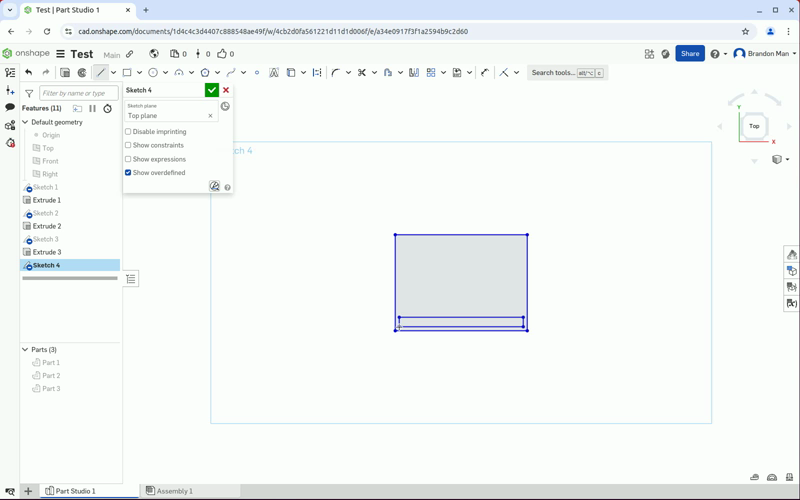
mouse_move(399, 312)
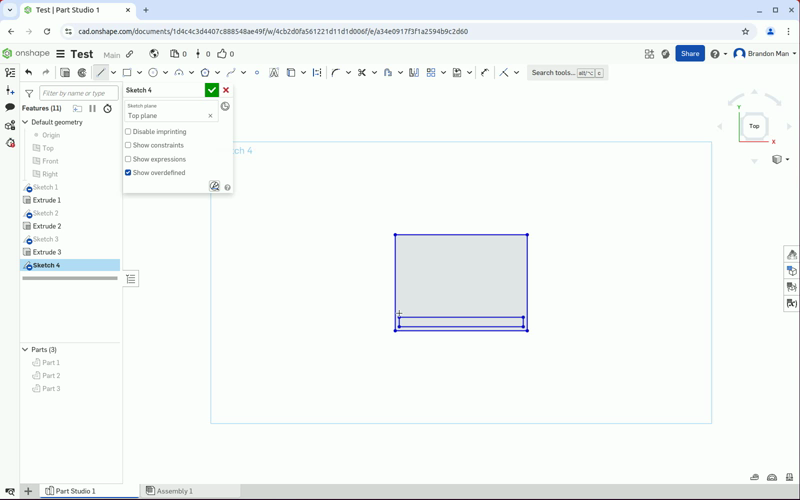
scroll(6)
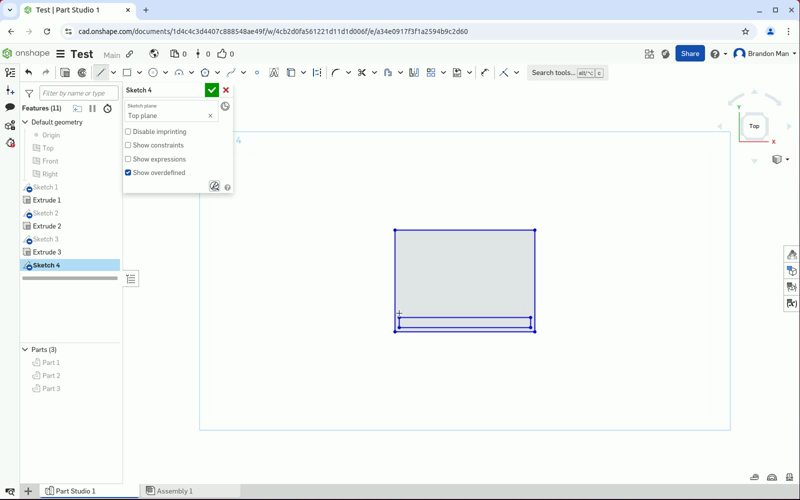
scroll(6)
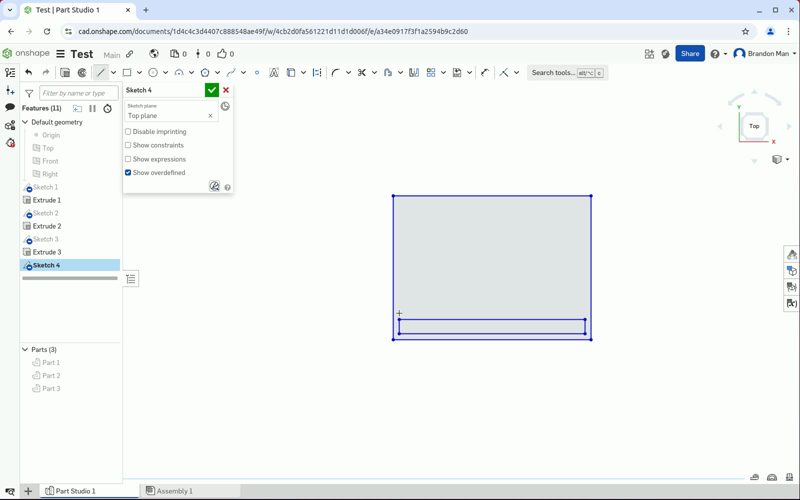
scroll(6)
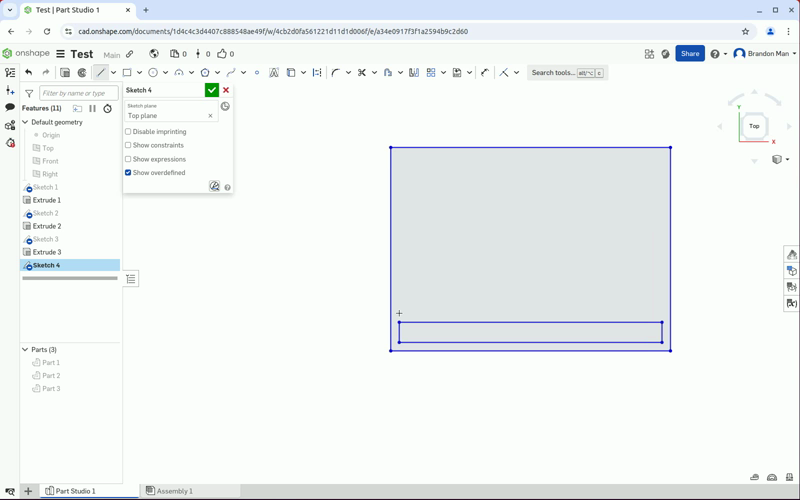
scroll(6)
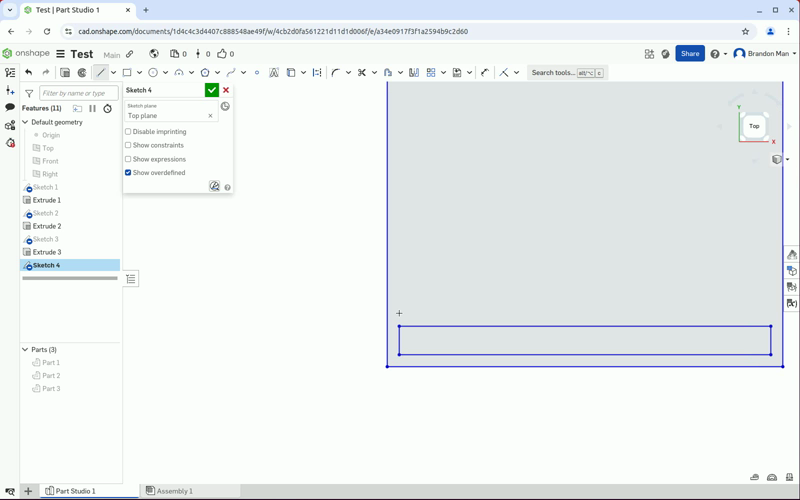
scroll(6)
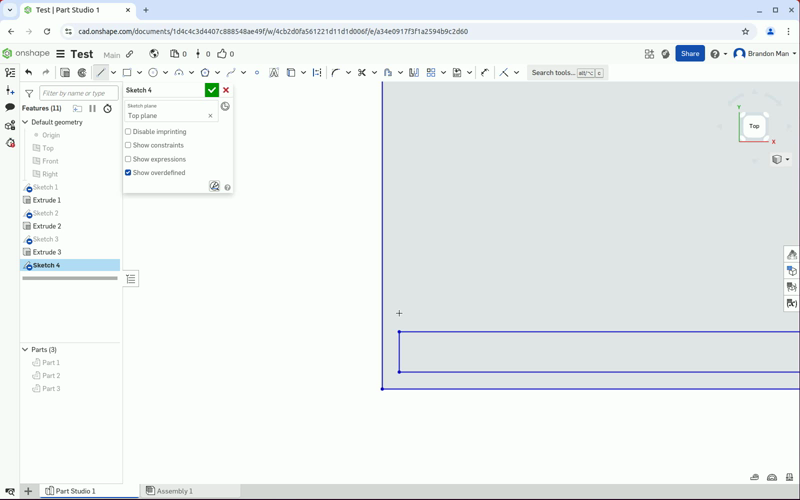
scroll(6)
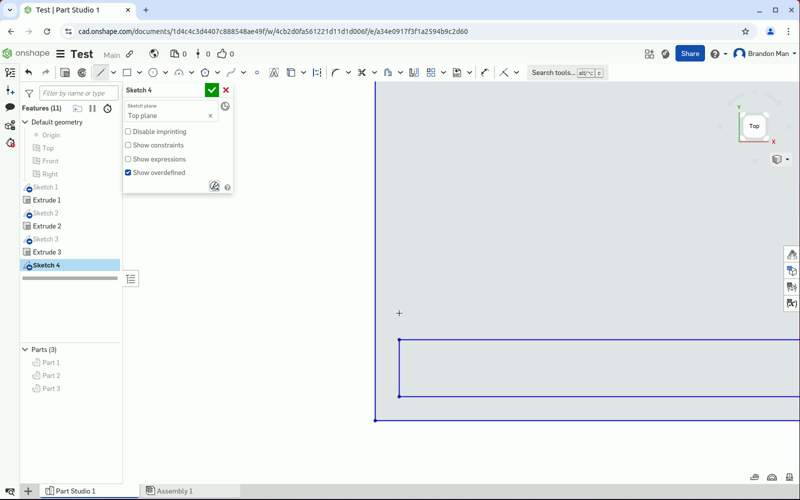
scroll(6)
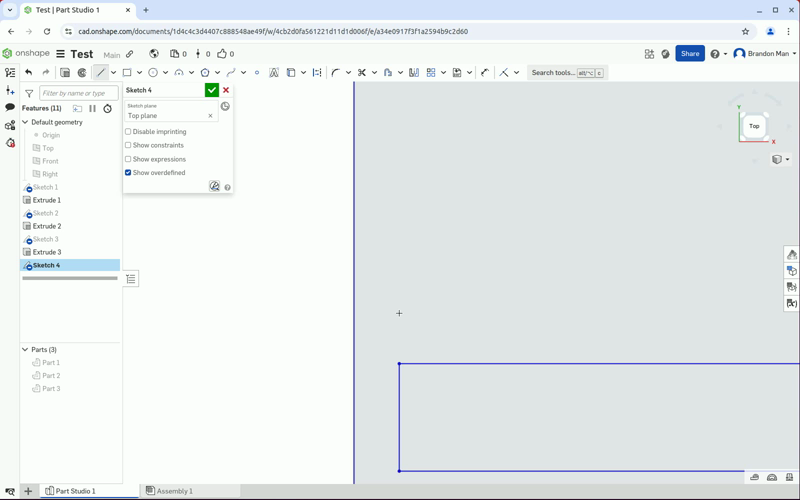
click(399, 312)
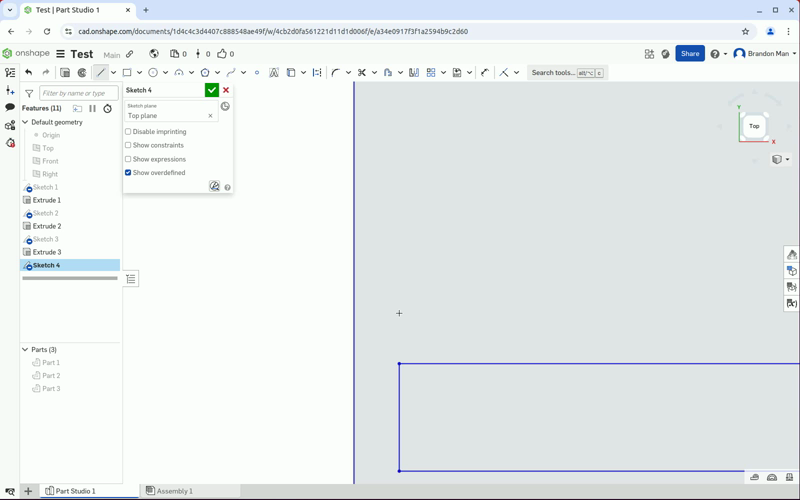
scroll(-6)
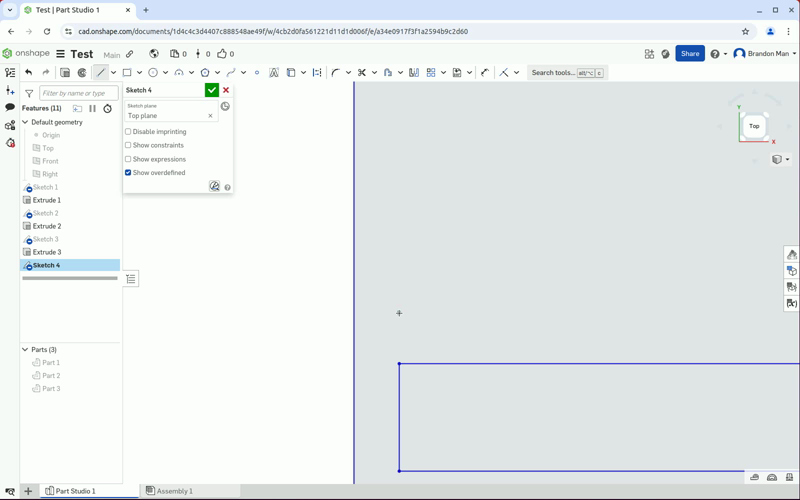
scroll(-6)
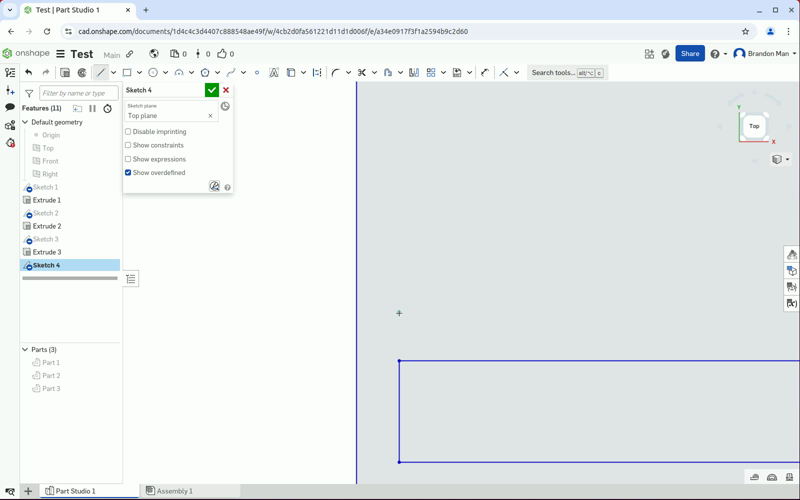
scroll(-6)
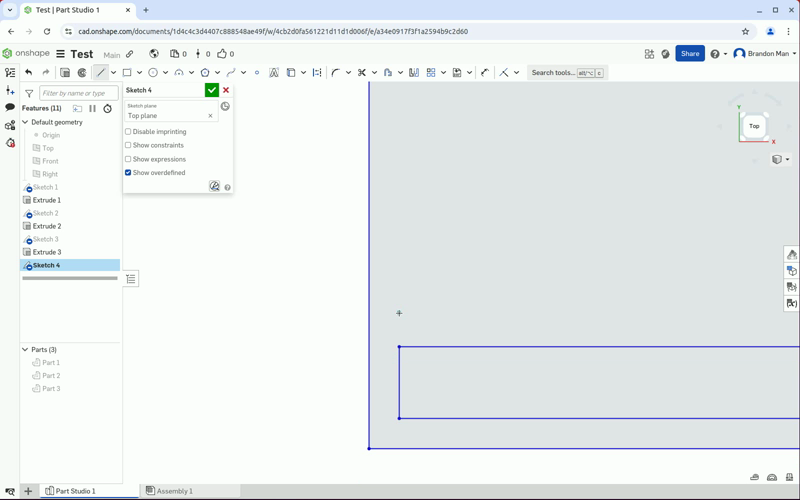
scroll(-6)
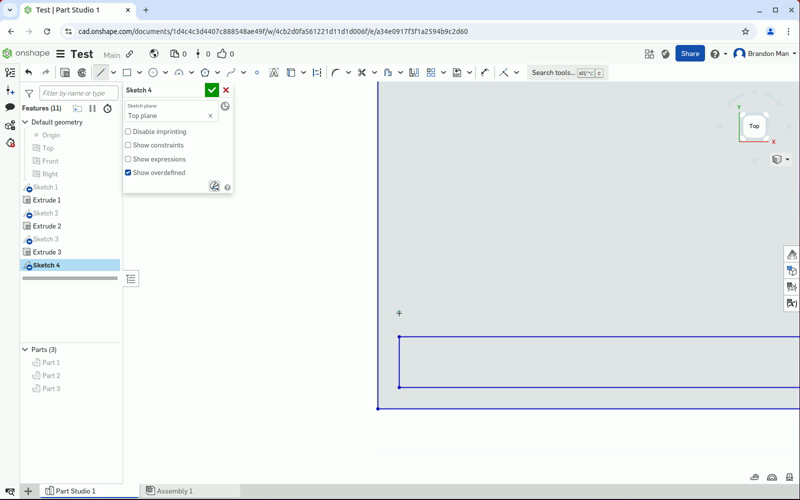
scroll(-6)
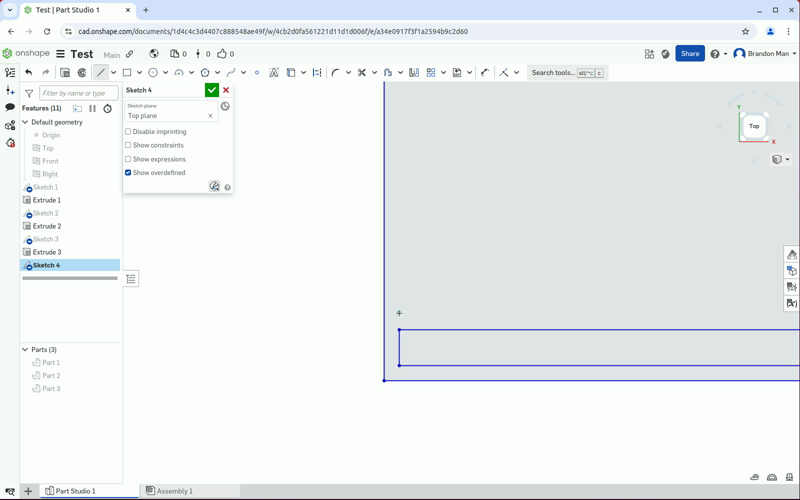
scroll(-6)
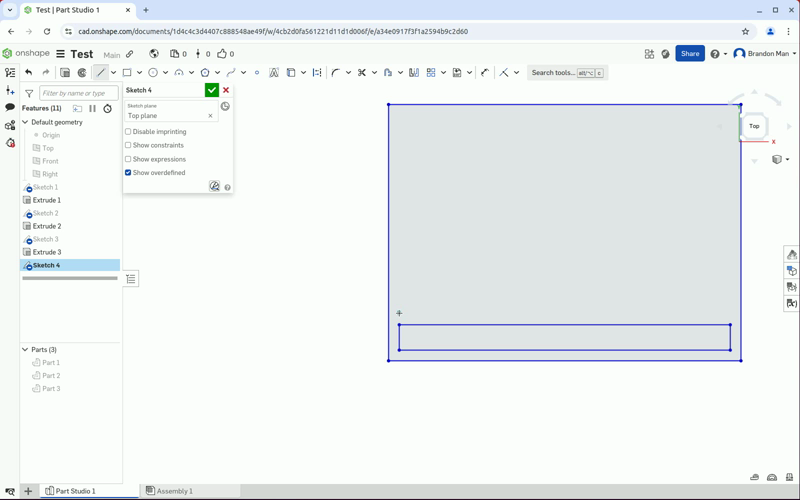
scroll(-6)
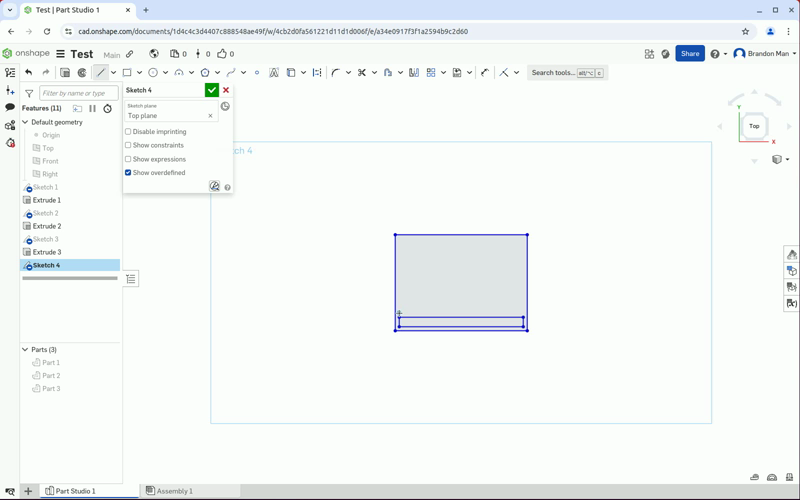
key_up(shift)
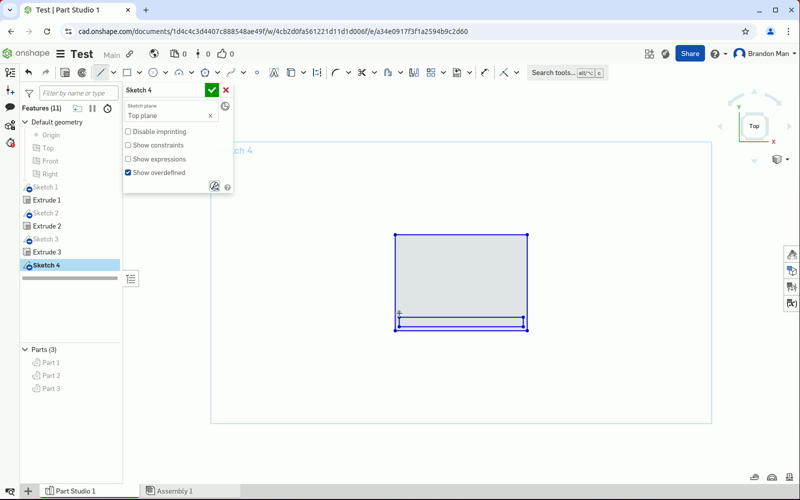
key_down(shift)
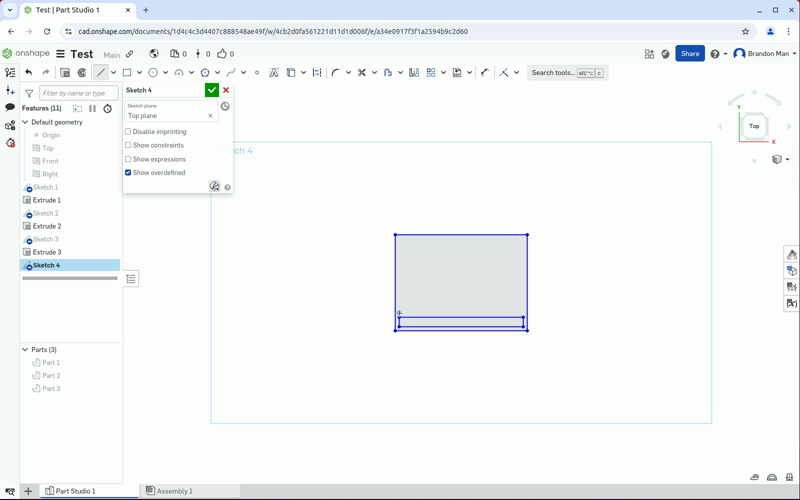
mouse_move(523, 312)
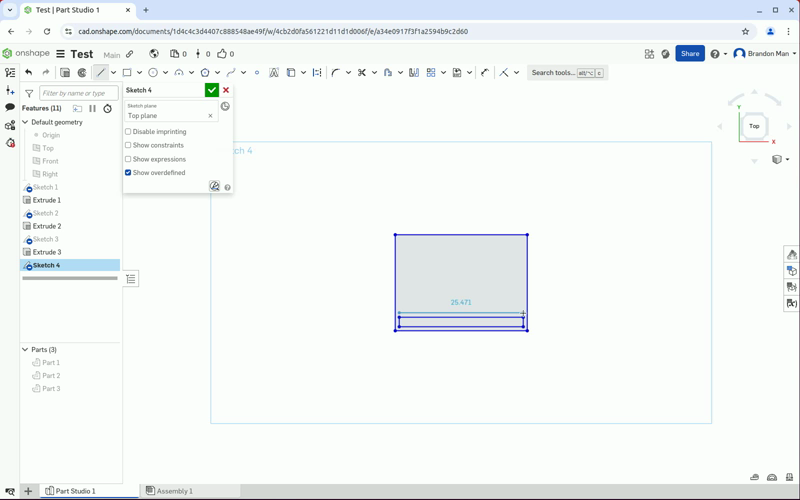
scroll(6)
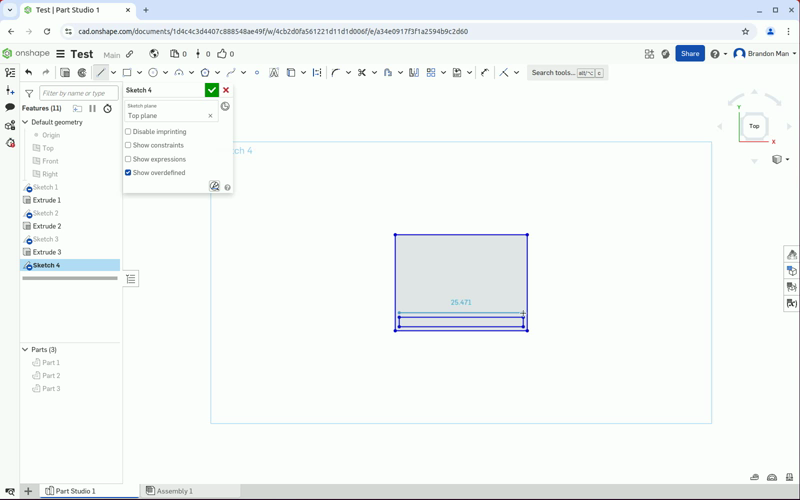
scroll(6)
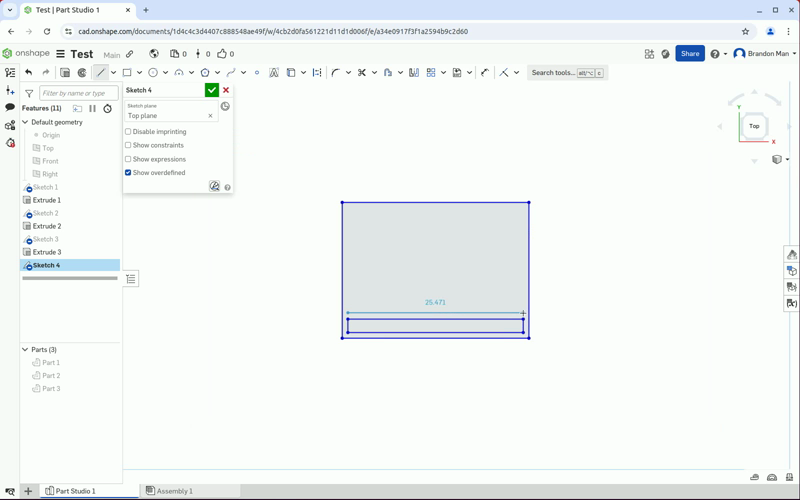
scroll(6)
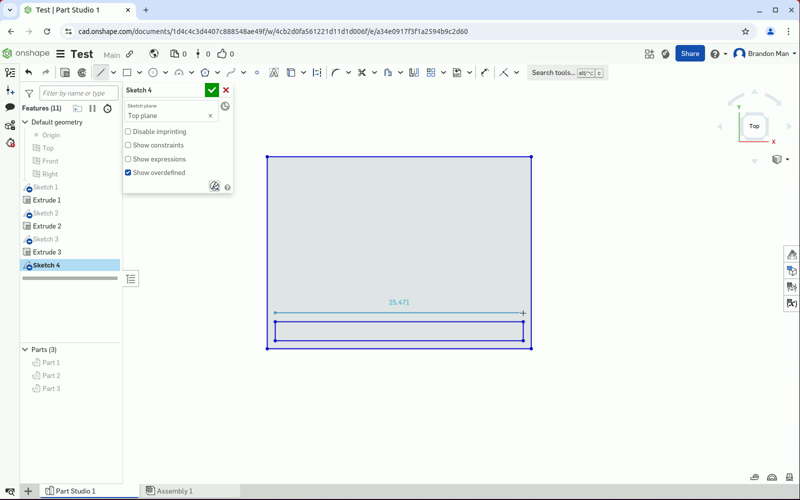
scroll(6)
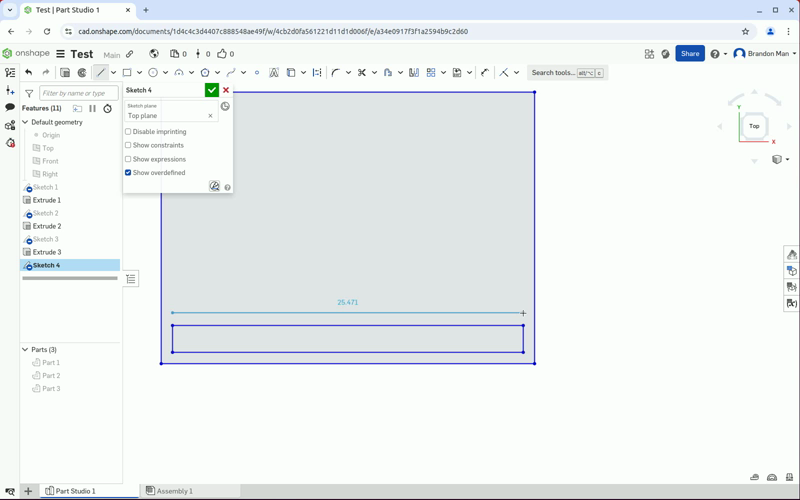
scroll(6)
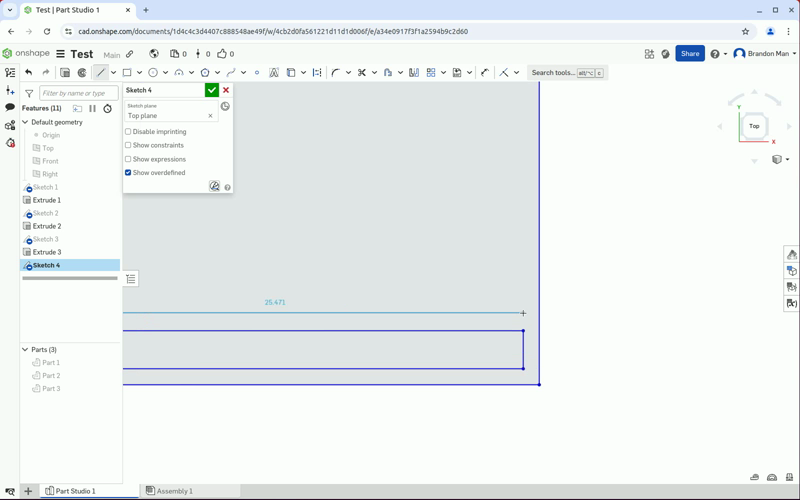
scroll(6)
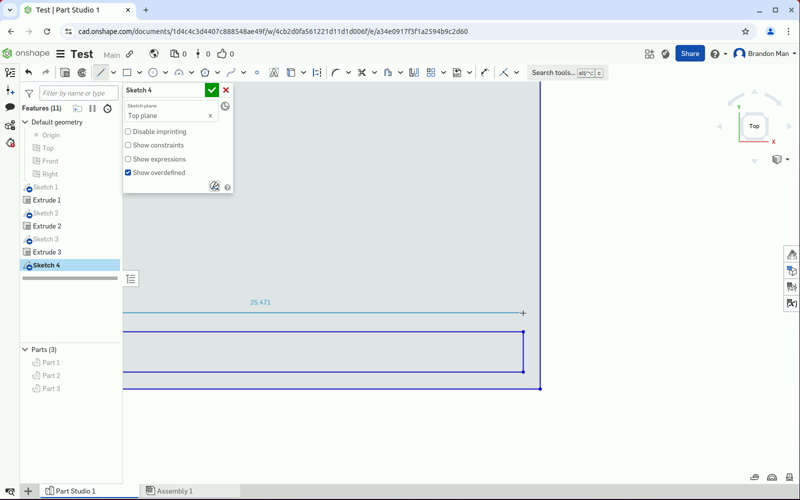
scroll(6)
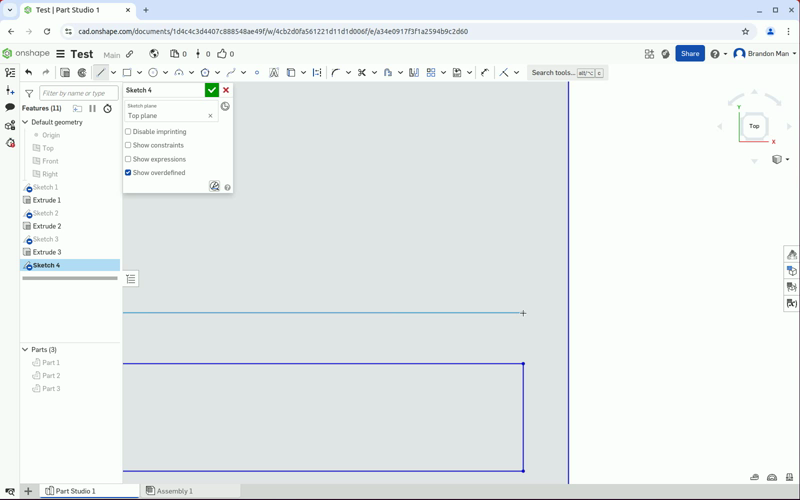
click(523, 312)
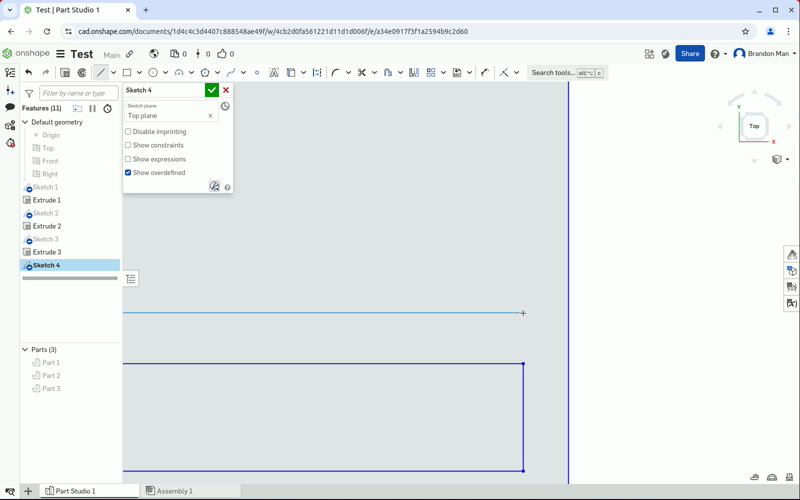
scroll(-6)
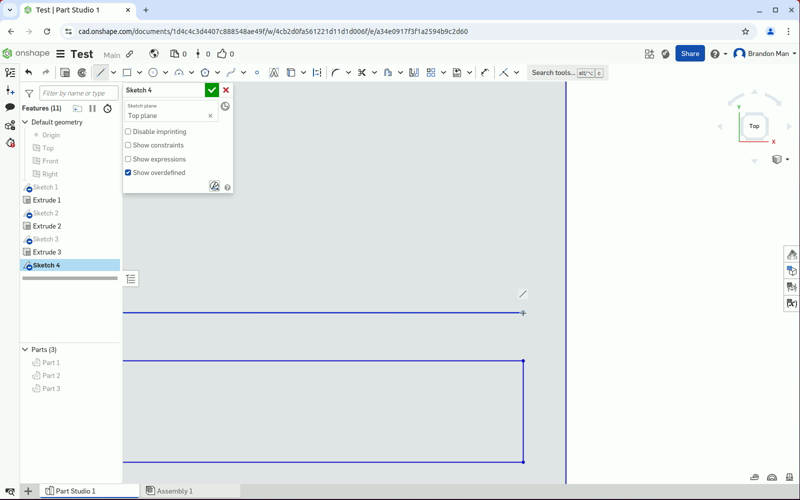
scroll(-6)
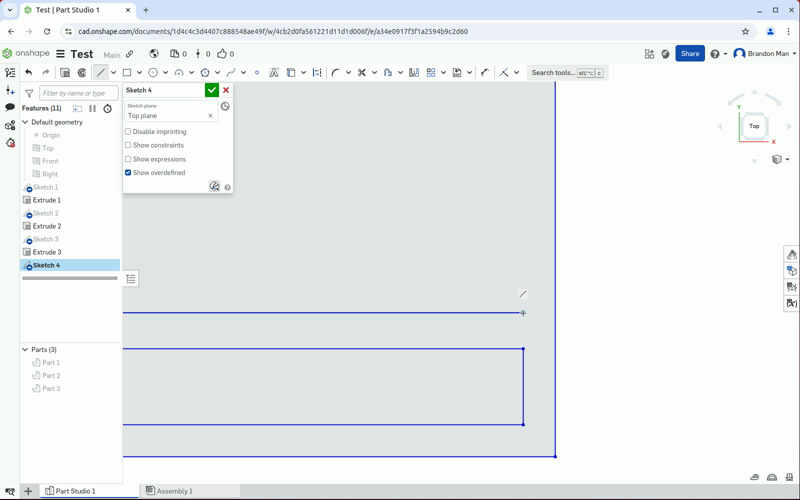
scroll(-6)
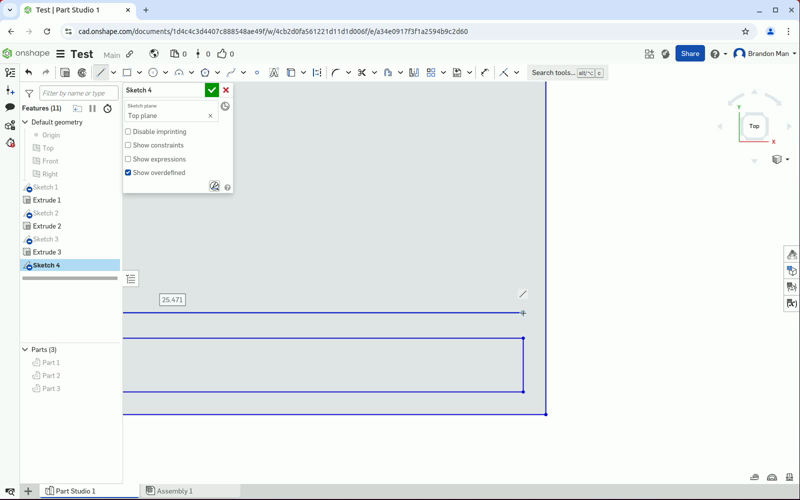
scroll(-6)
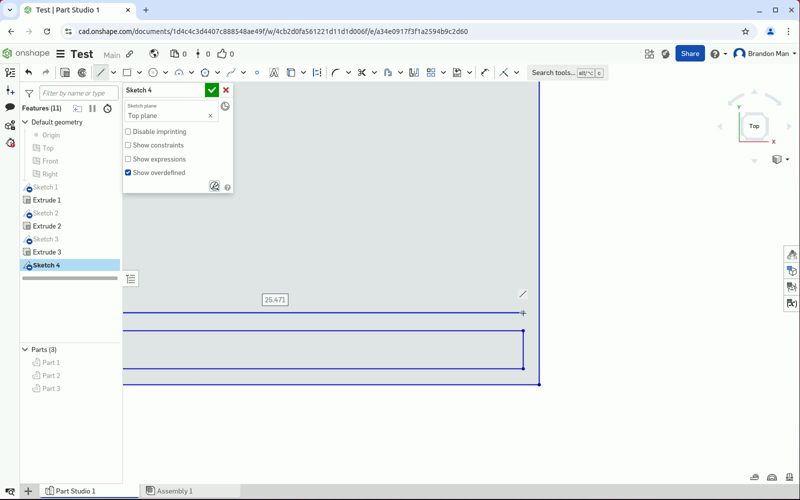
scroll(-6)
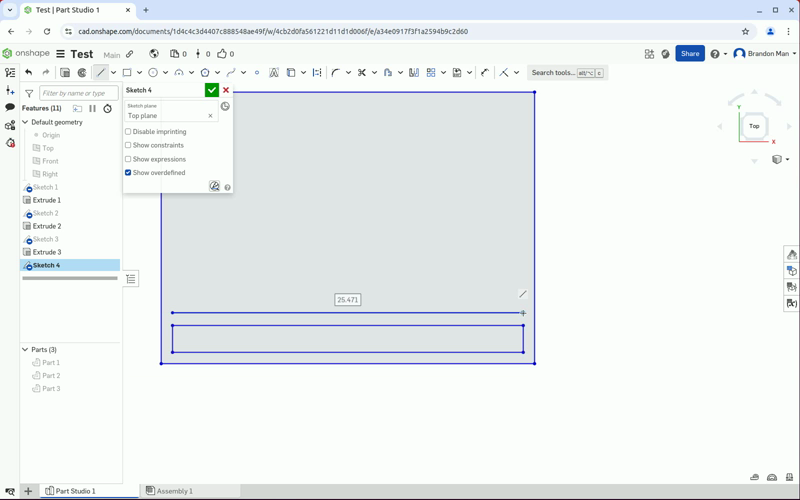
scroll(-6)
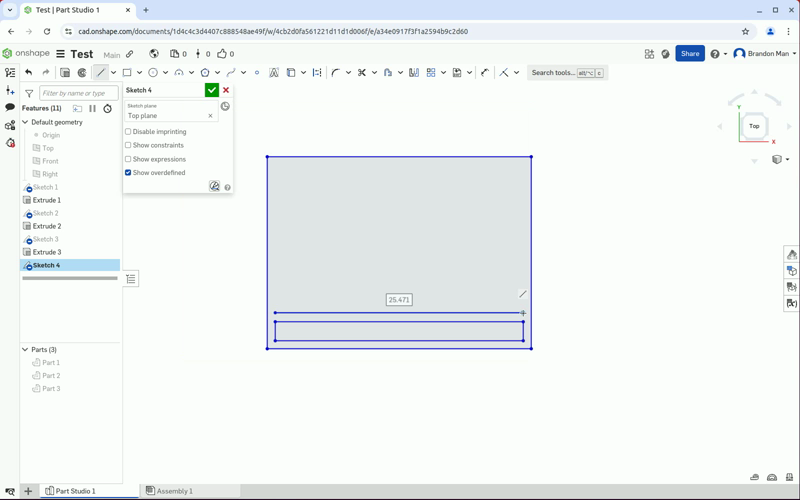
scroll(-6)
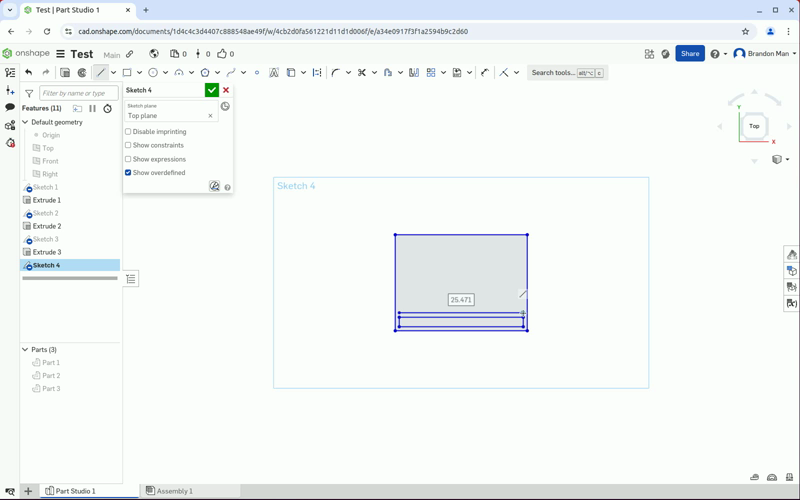
key_up(shift)
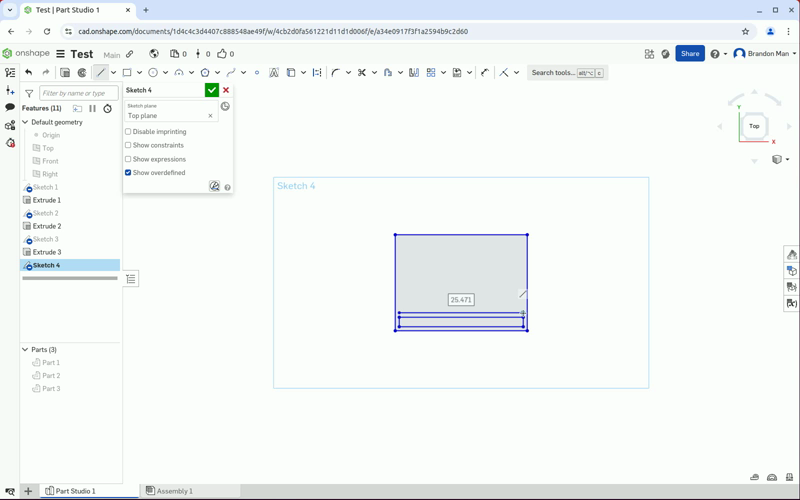
key_down(shift)
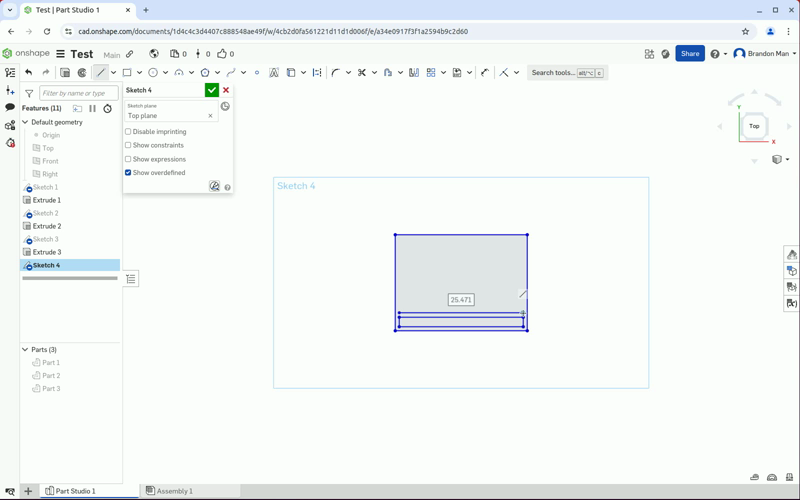
mouse_move(553, 312)
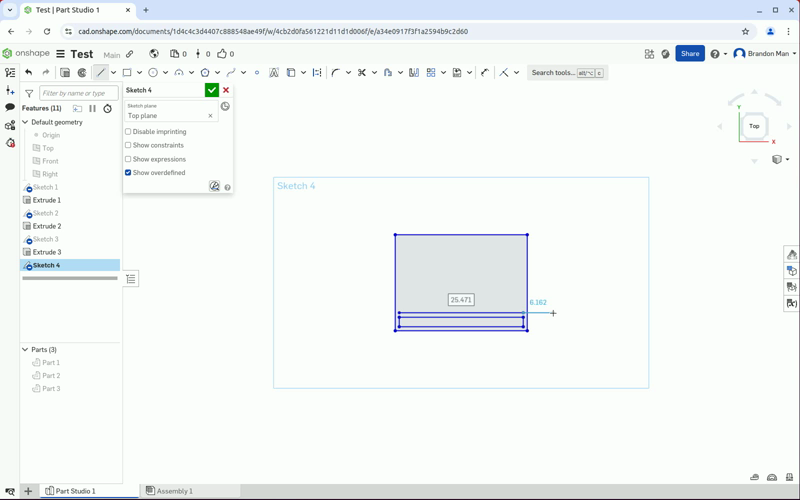
mouse_move(523, 286)
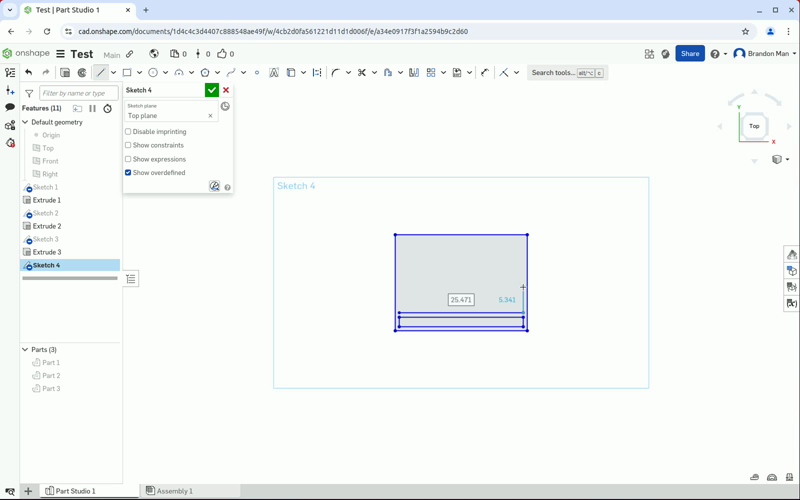
click(523, 286)
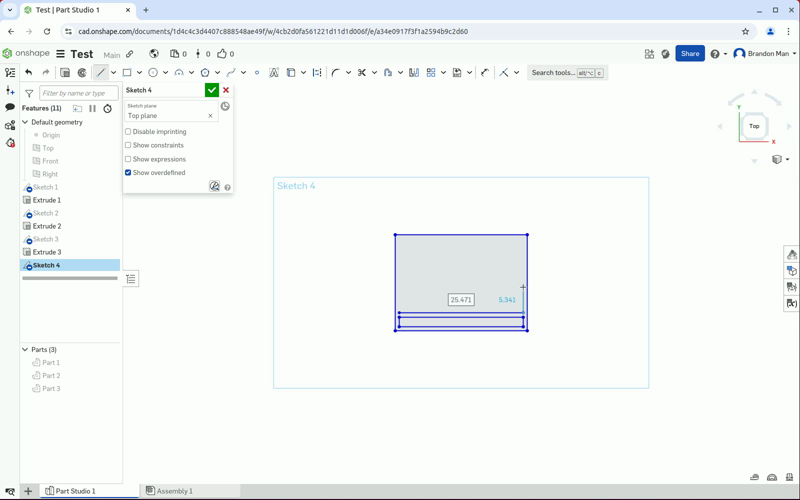
key_up(shift)
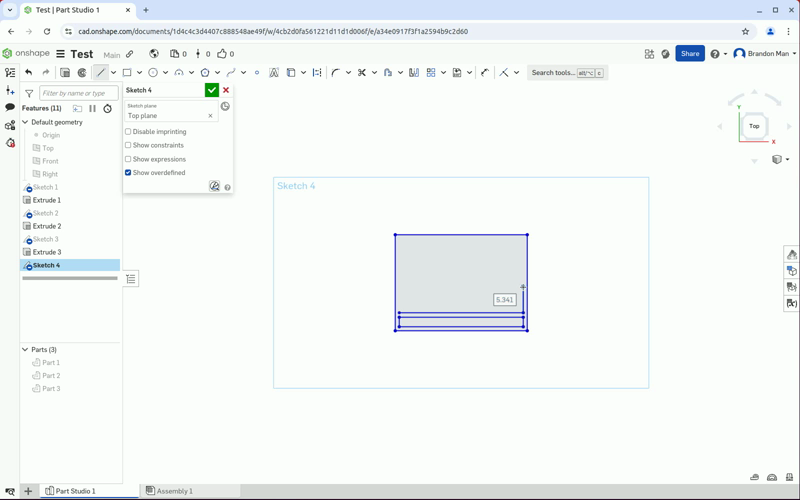
key_down(shift)
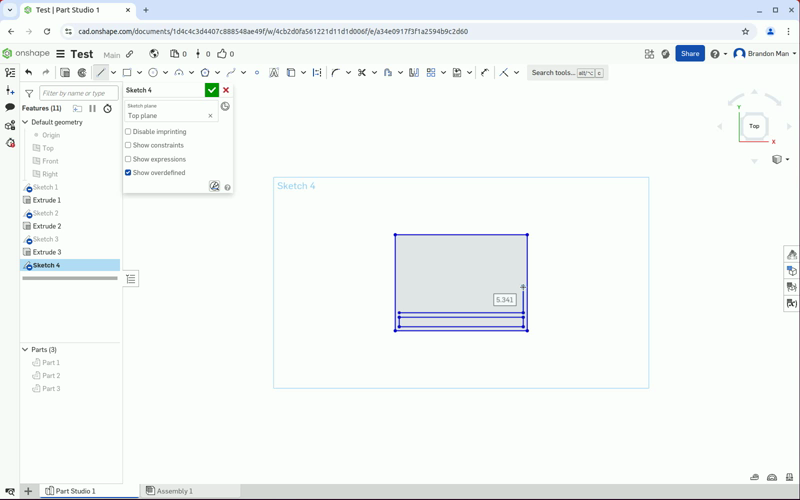
mouse_move(399, 286)
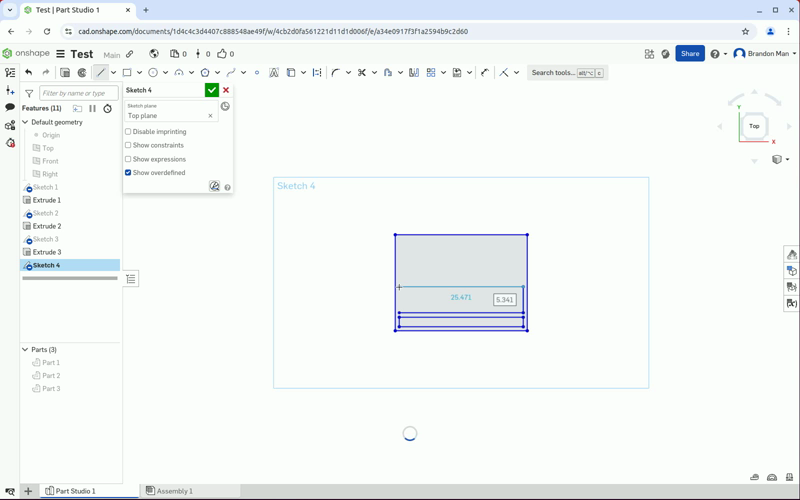
click(399, 286)
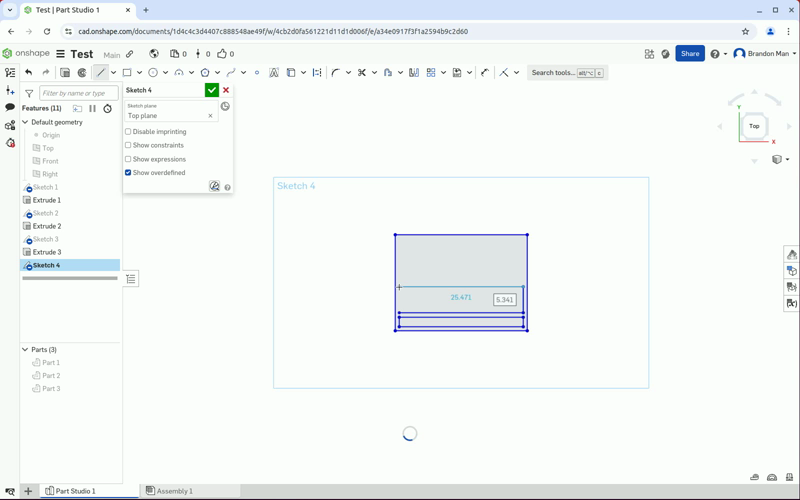
key_up(shift)
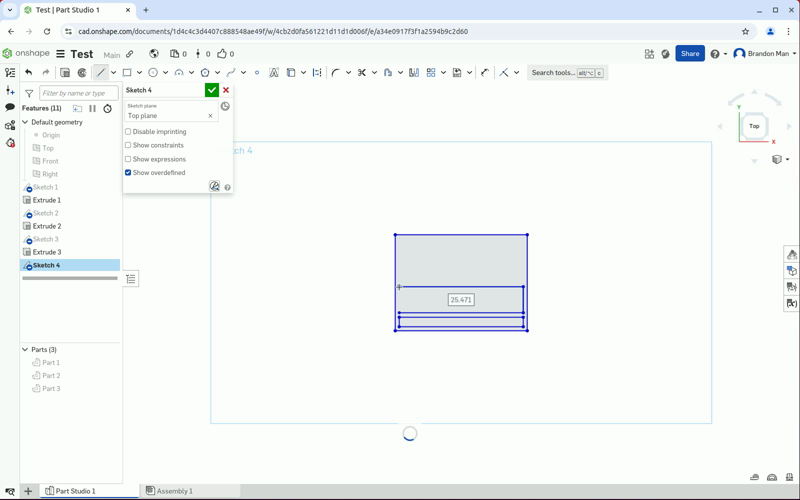
mouse_move(429, 286)
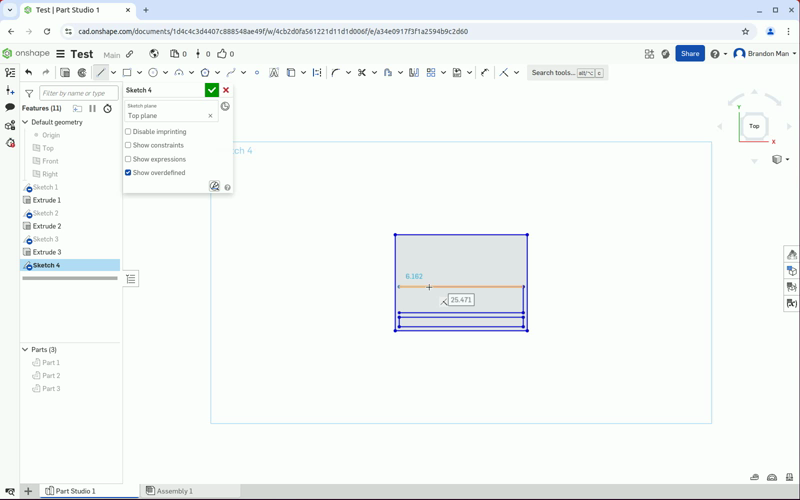
key_down(shift)
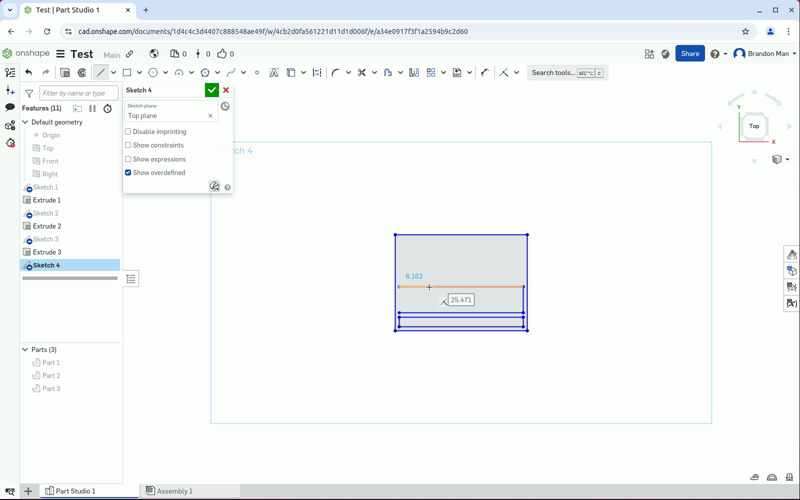
mouse_move(399, 312)
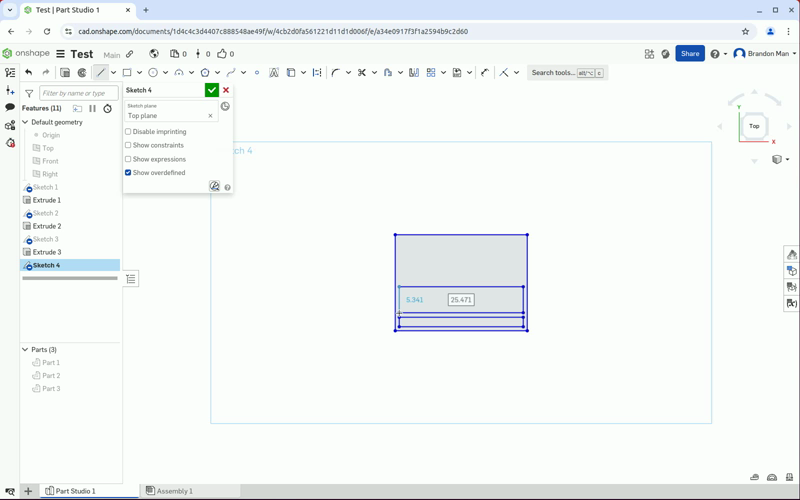
scroll(6)
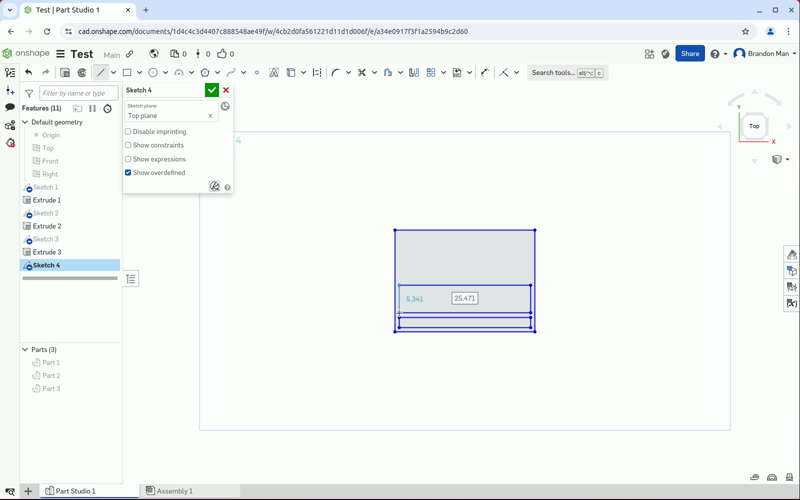
scroll(6)
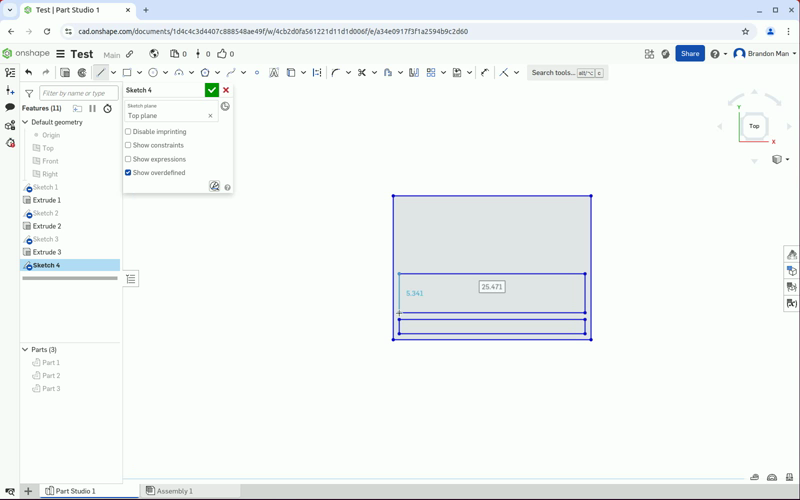
scroll(6)
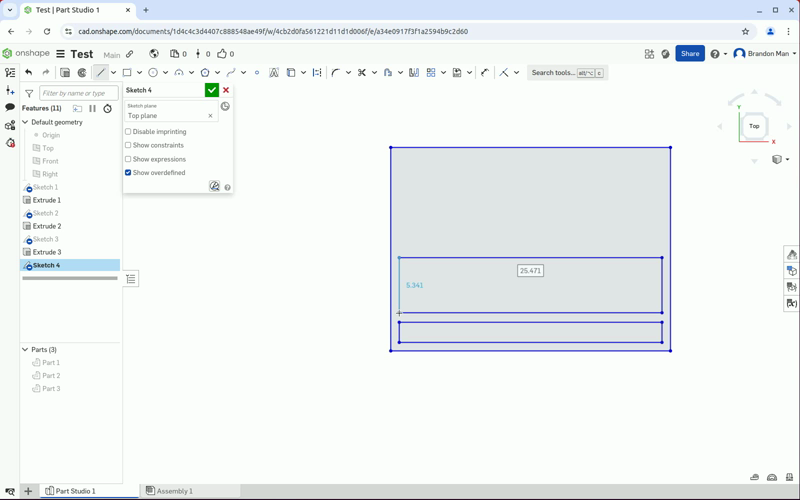
scroll(6)
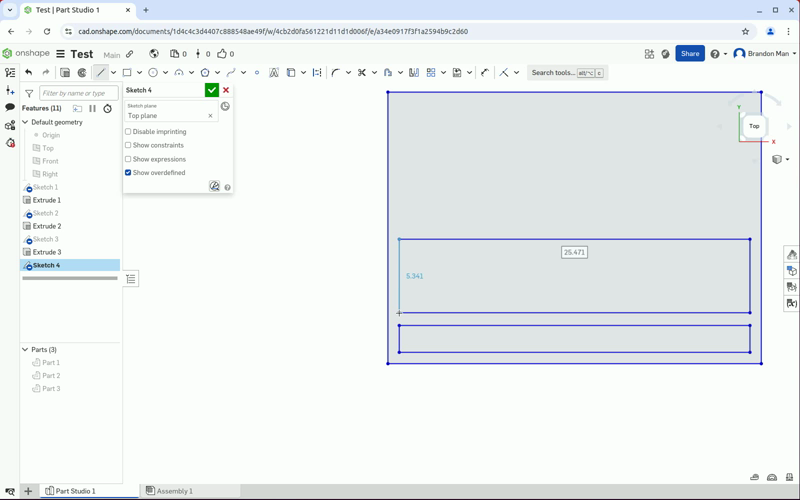
scroll(6)
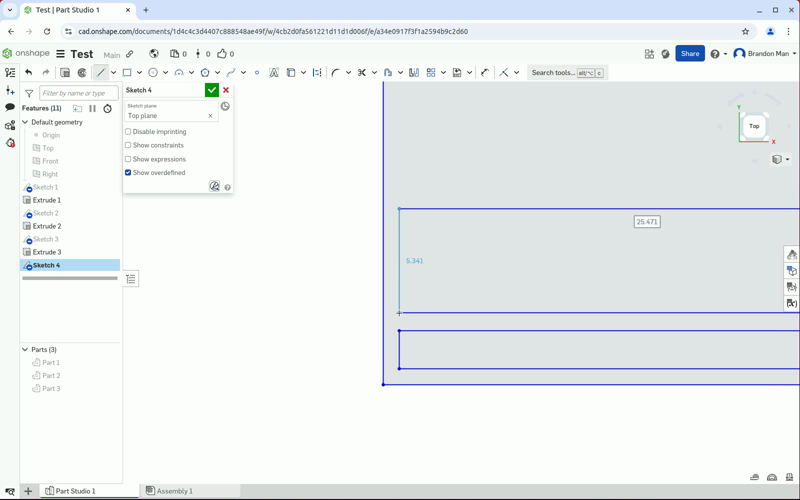
scroll(6)
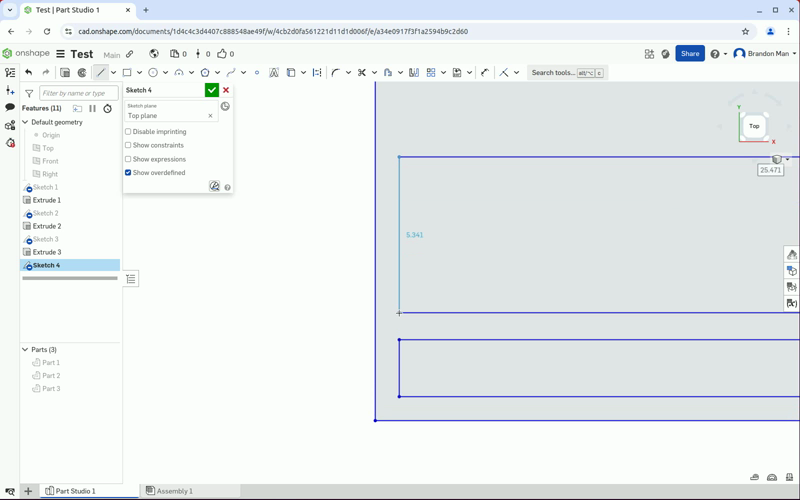
scroll(6)
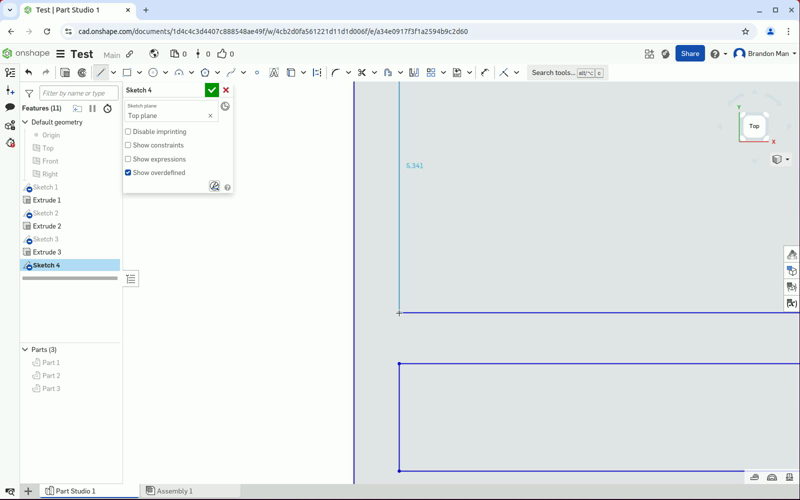
key_up(shift)
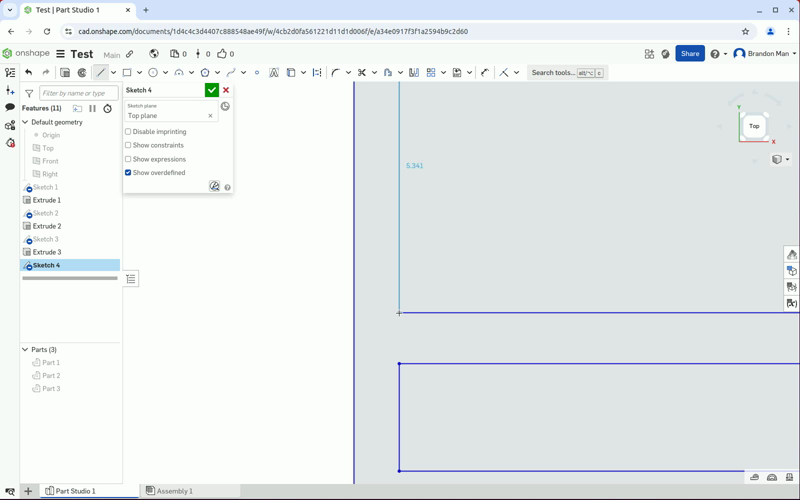
click(399, 312)
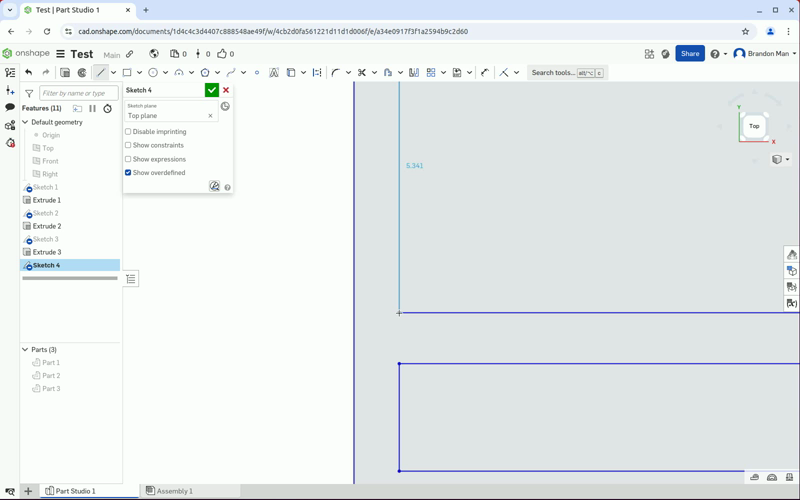
scroll(-6)
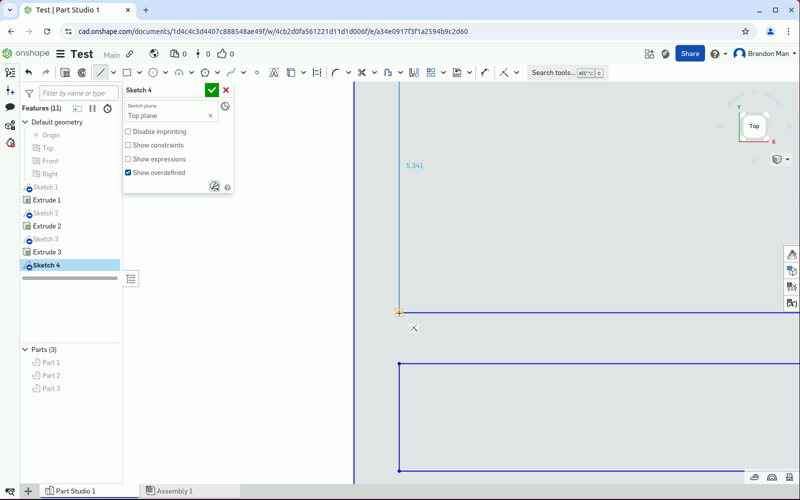
scroll(-6)
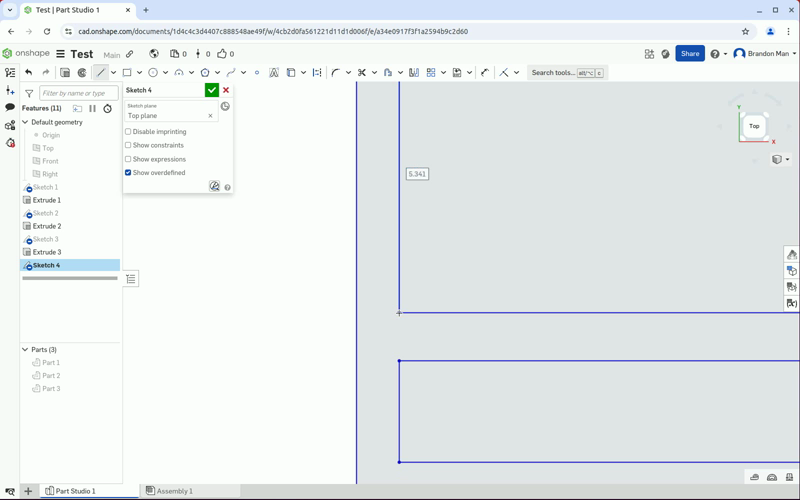
scroll(-6)
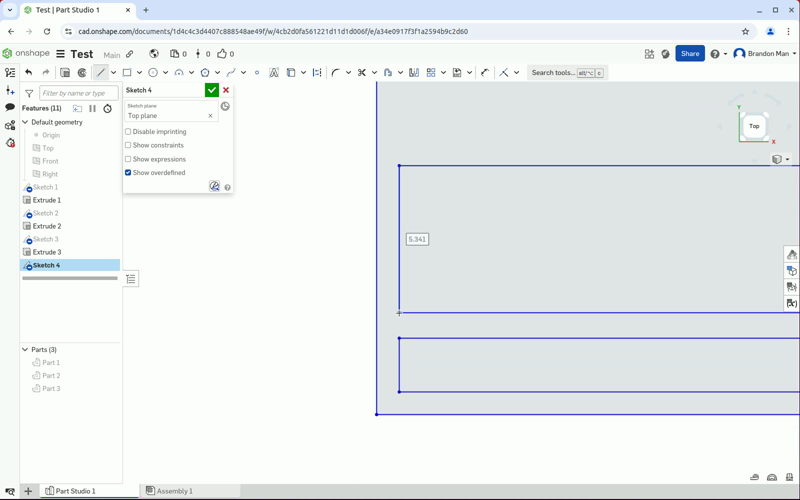
scroll(-6)
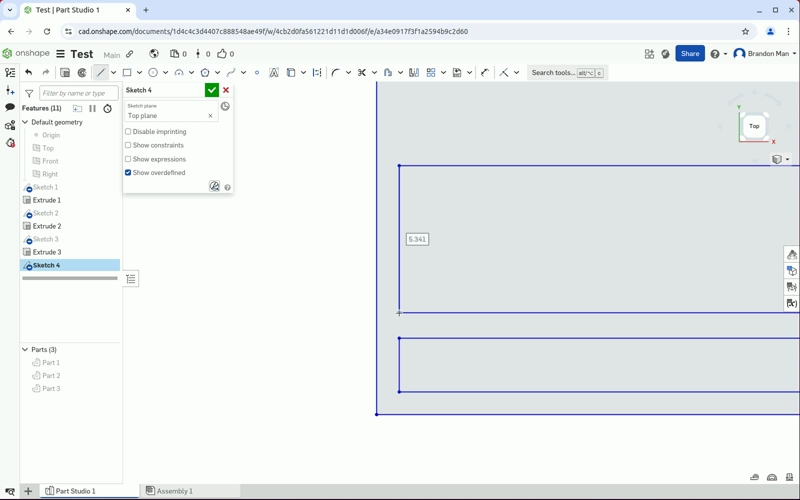
scroll(-6)
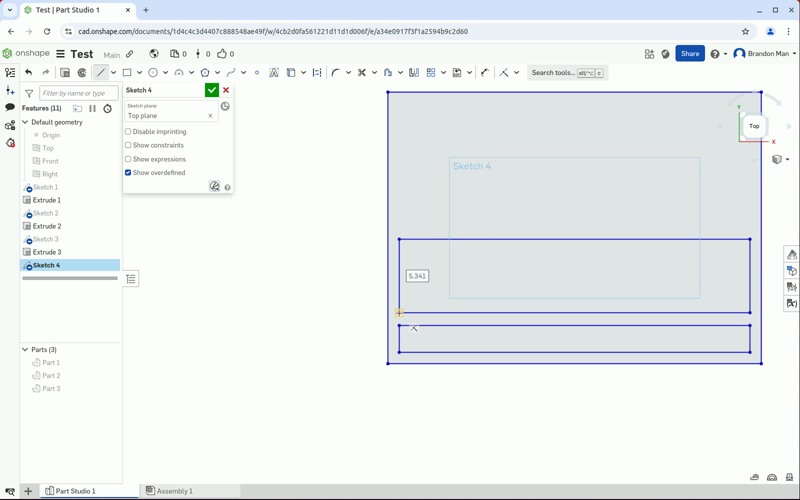
scroll(-6)
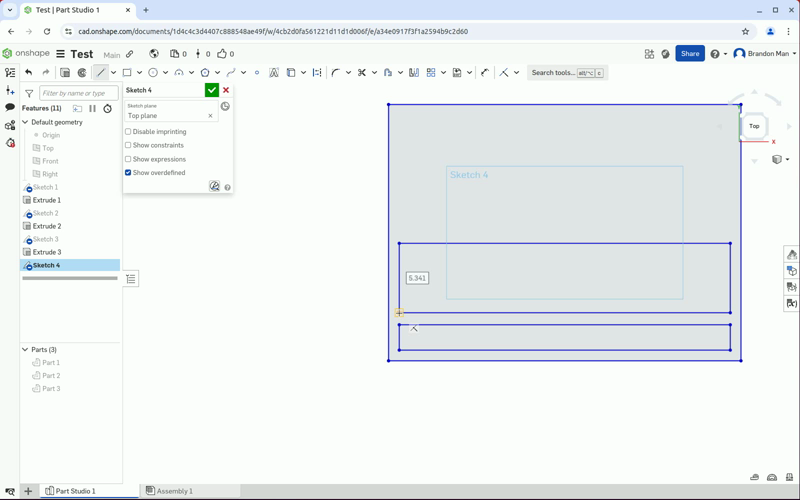
scroll(-6)
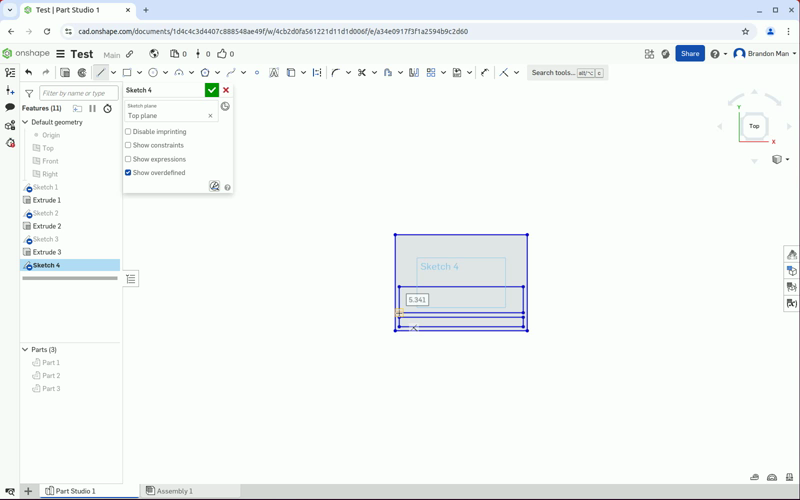
key(esc)
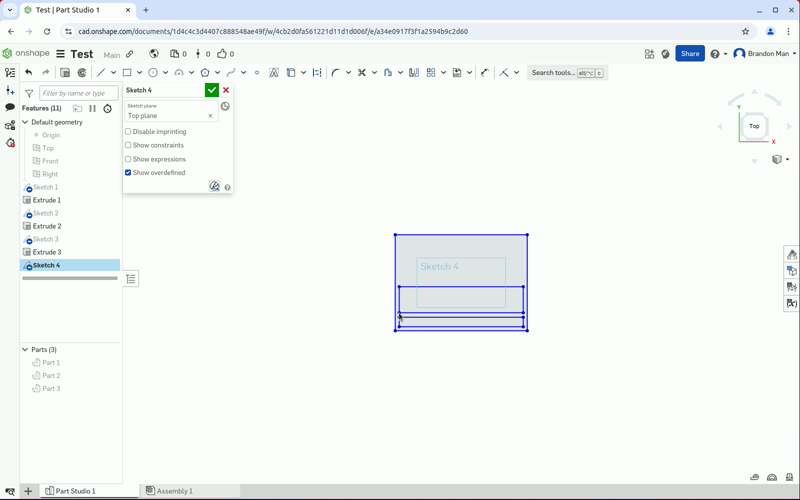
key(l)
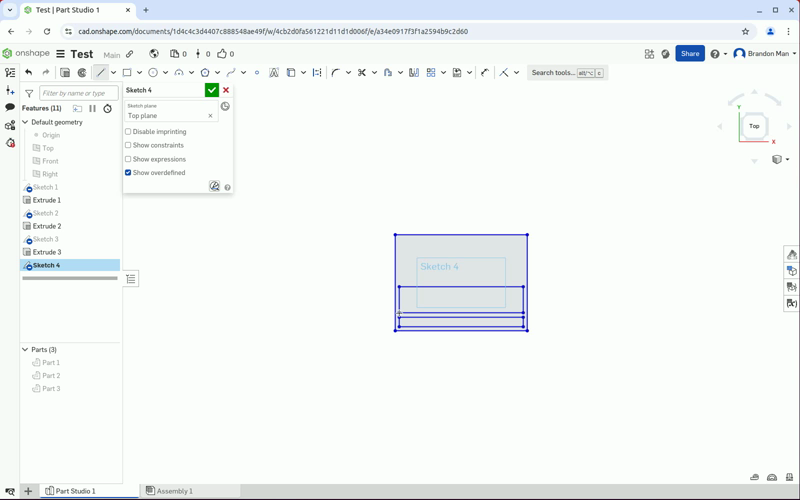
key_down(shift)
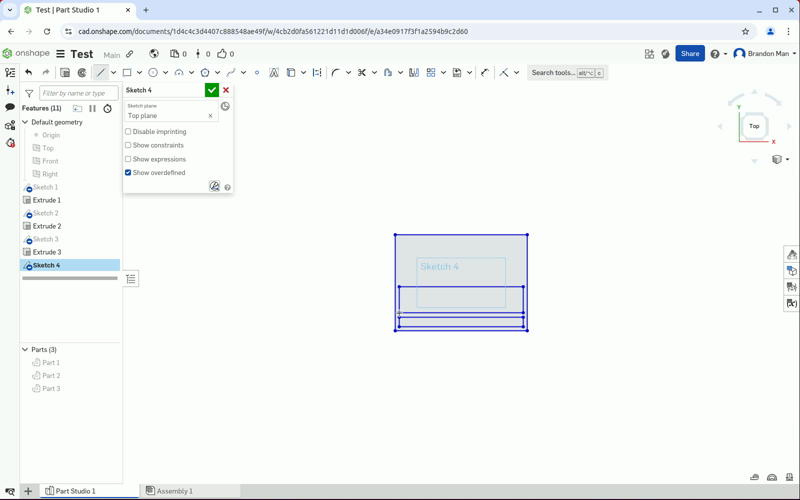
mouse_move(399, 282)
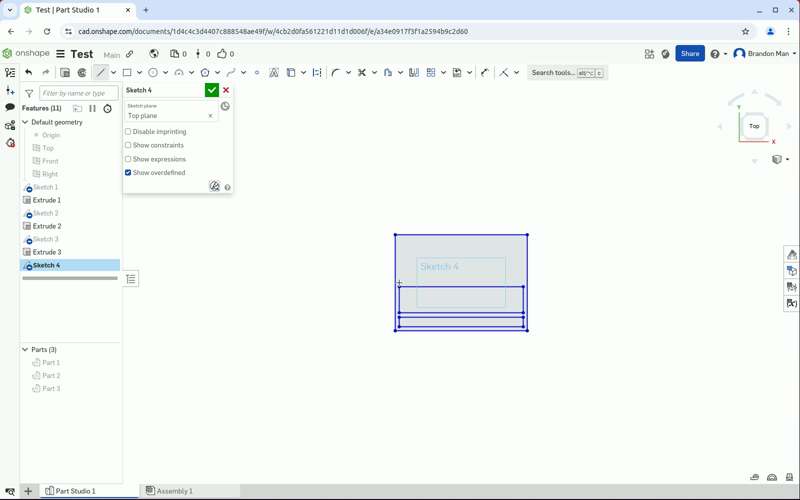
scroll(6)
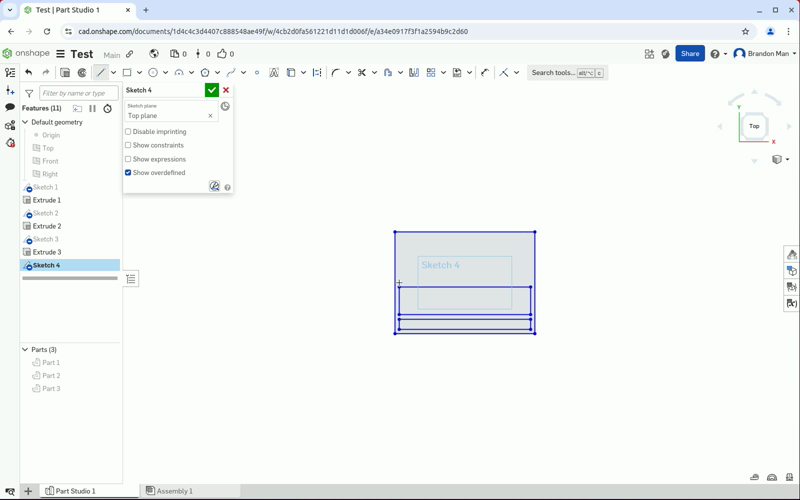
scroll(6)
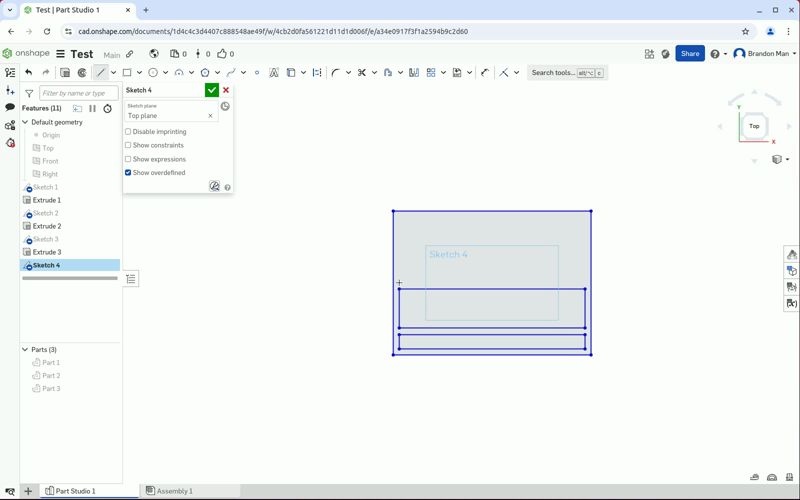
scroll(6)
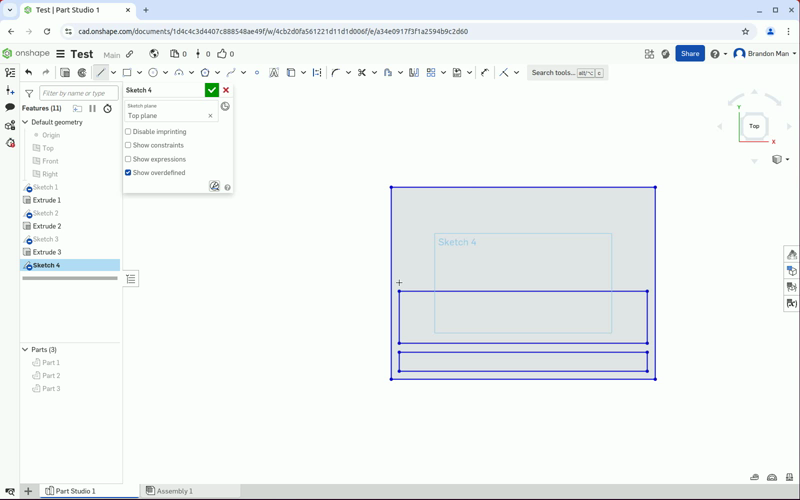
scroll(6)
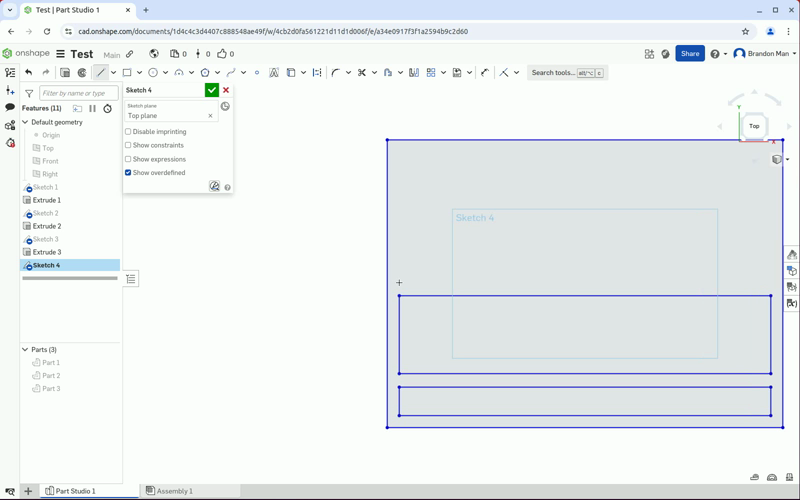
scroll(6)
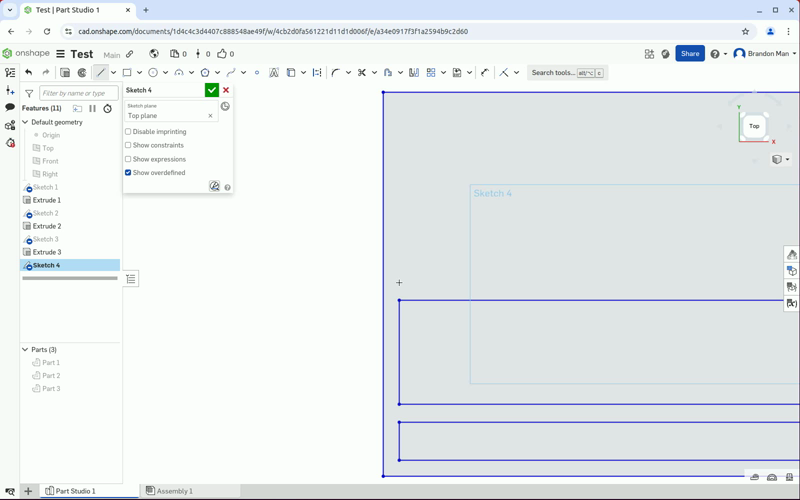
scroll(6)
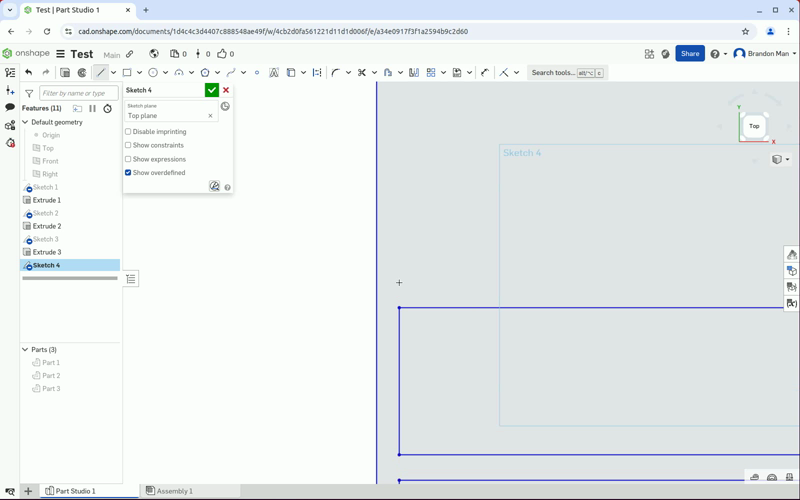
scroll(6)
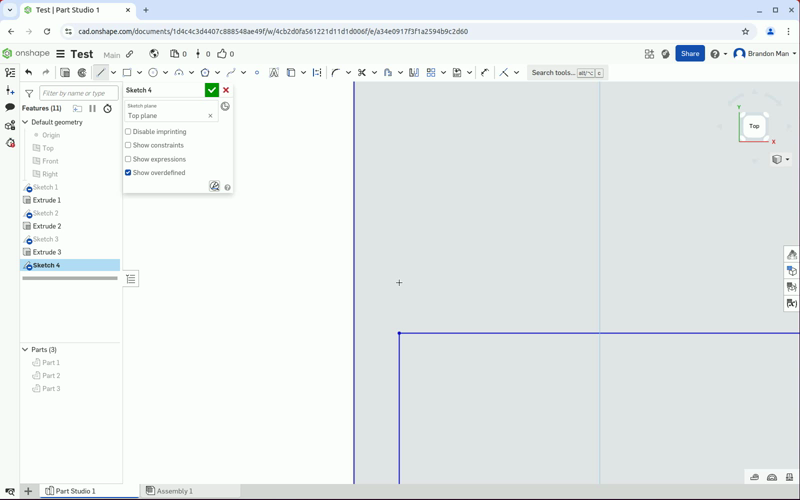
click(399, 282)
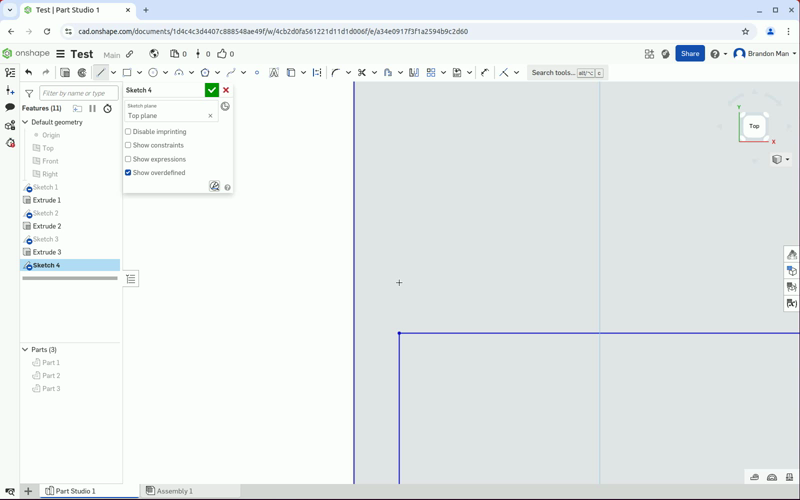
scroll(-6)
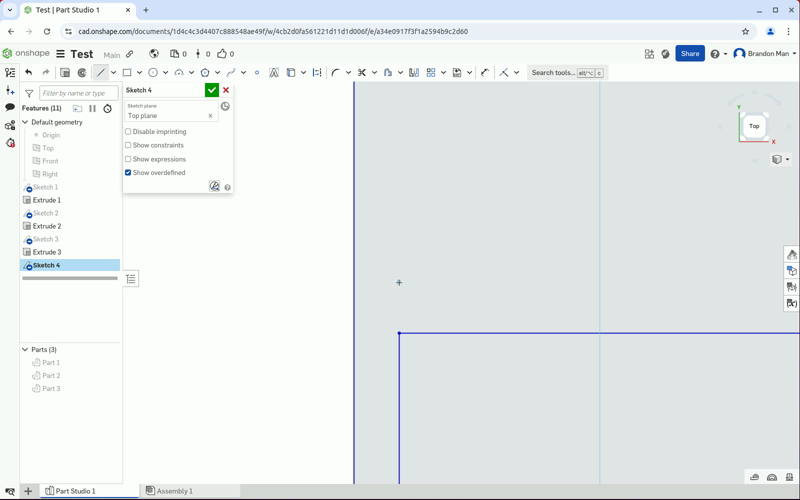
scroll(-6)
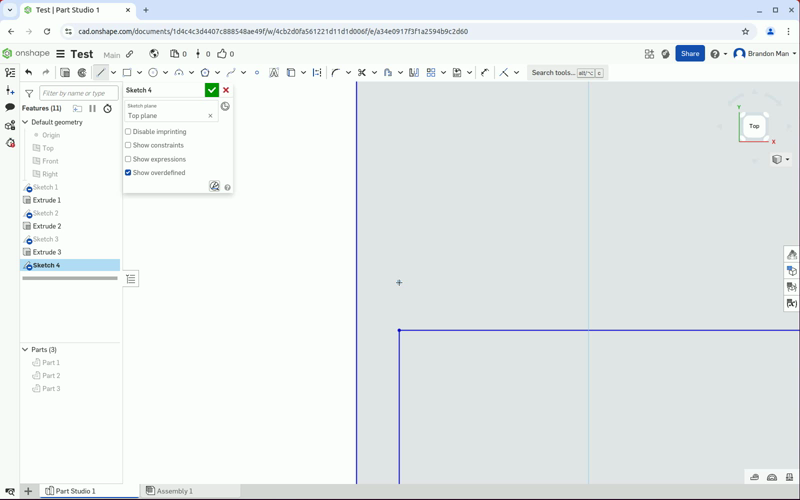
scroll(-6)
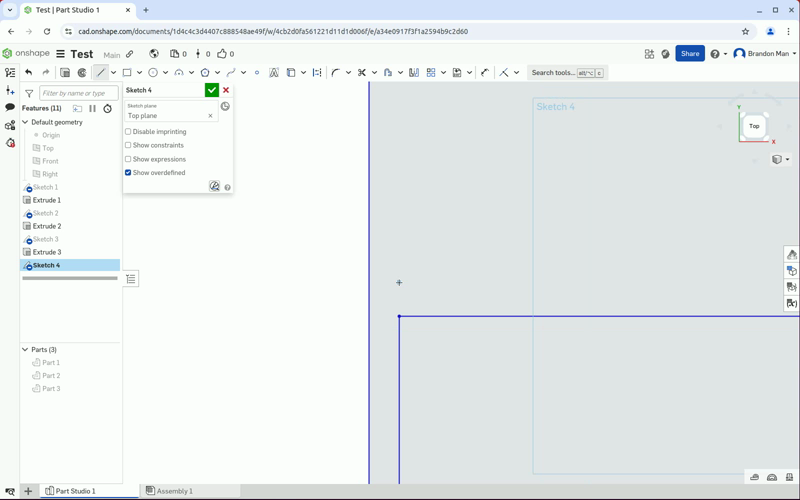
scroll(-6)
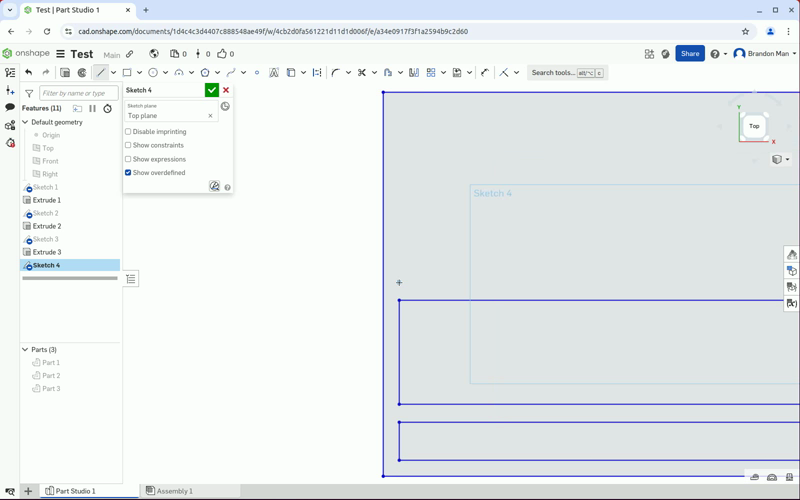
scroll(-6)
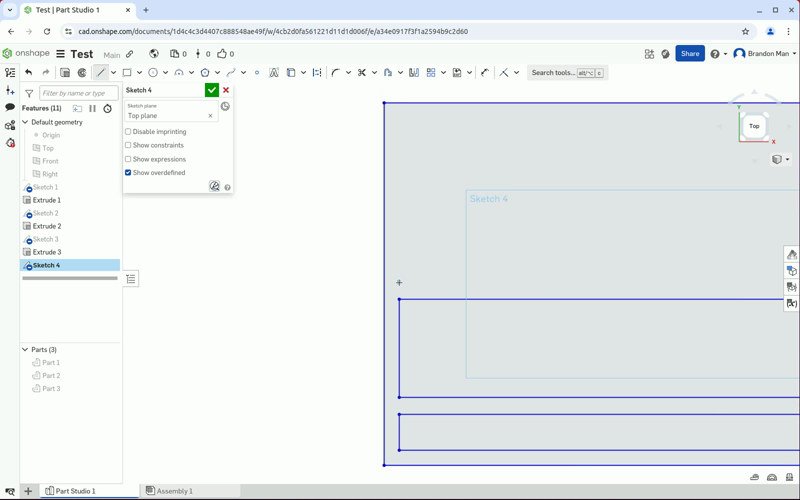
scroll(-6)
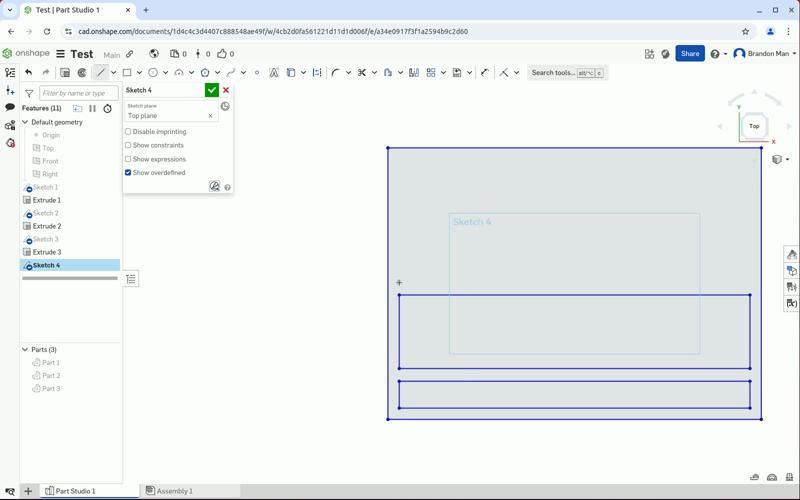
scroll(-6)
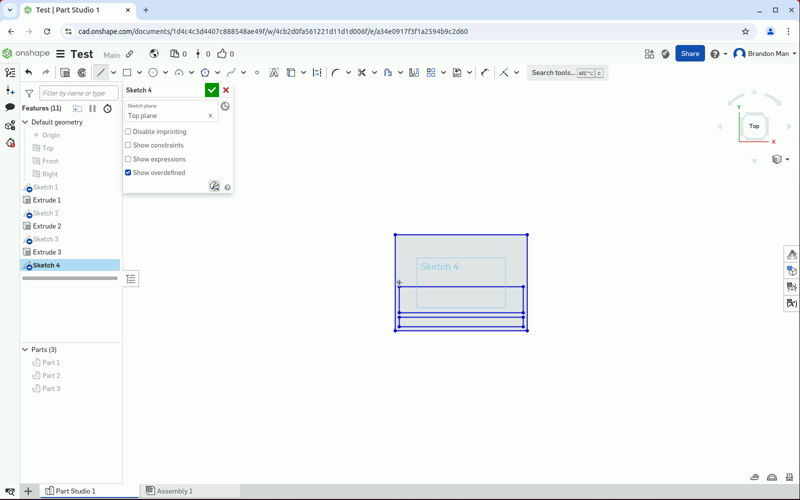
key_up(shift)
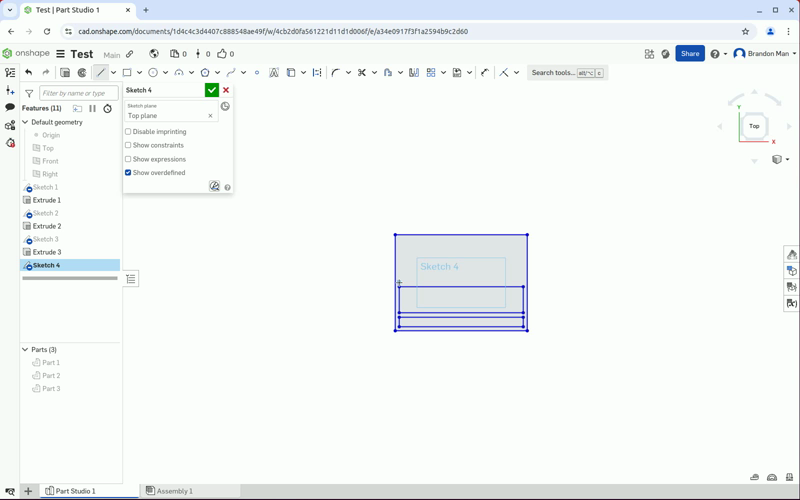
key_down(shift)
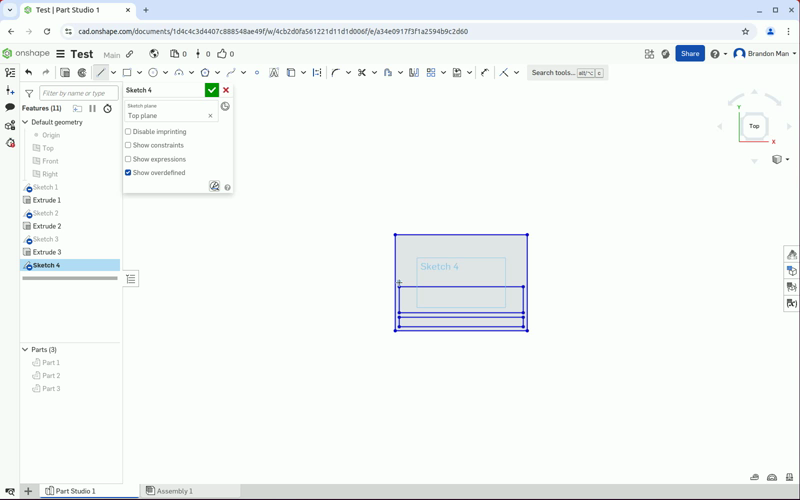
mouse_move(523, 282)
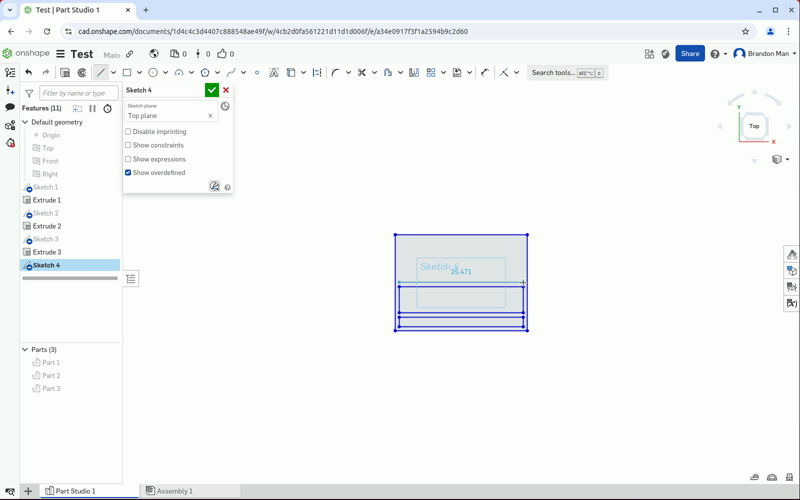
scroll(6)
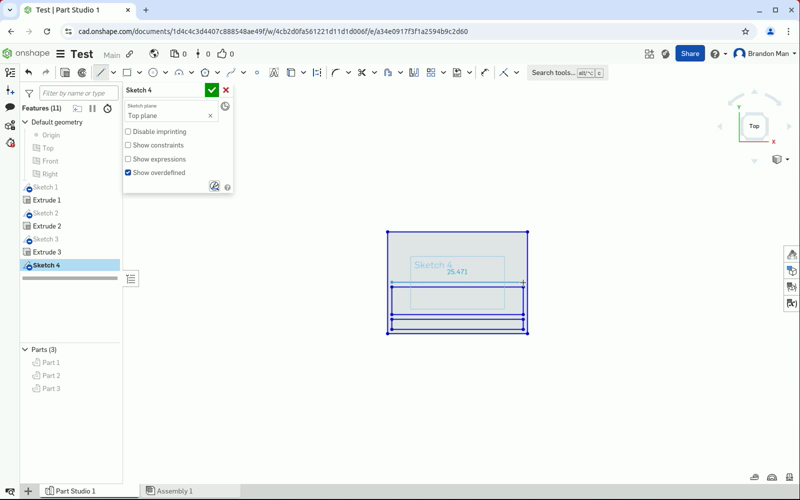
scroll(6)
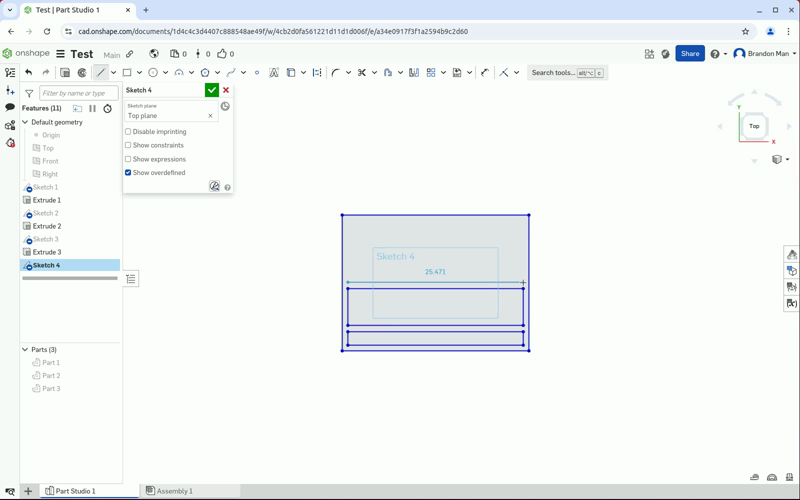
scroll(6)
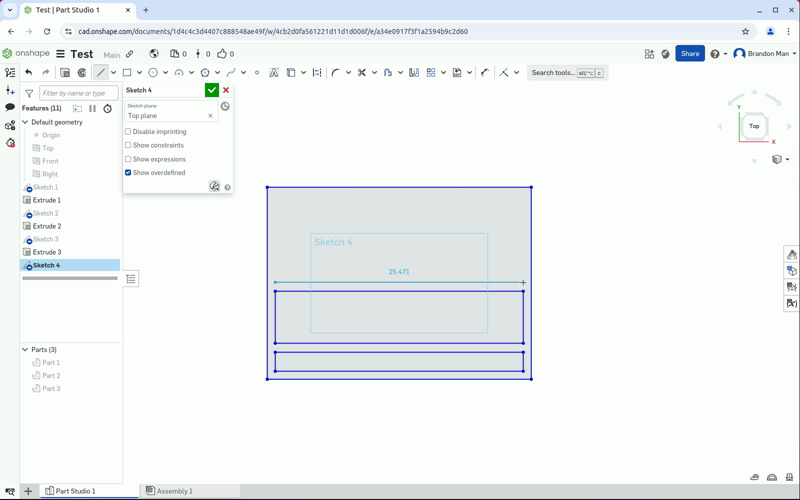
scroll(6)
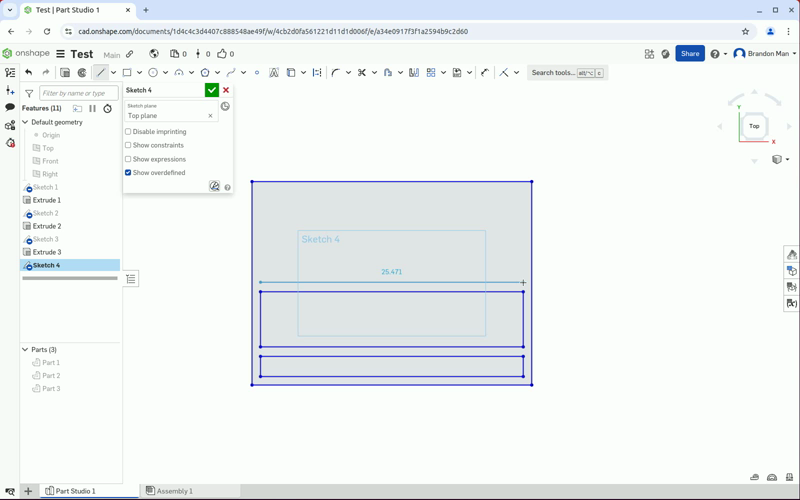
scroll(6)
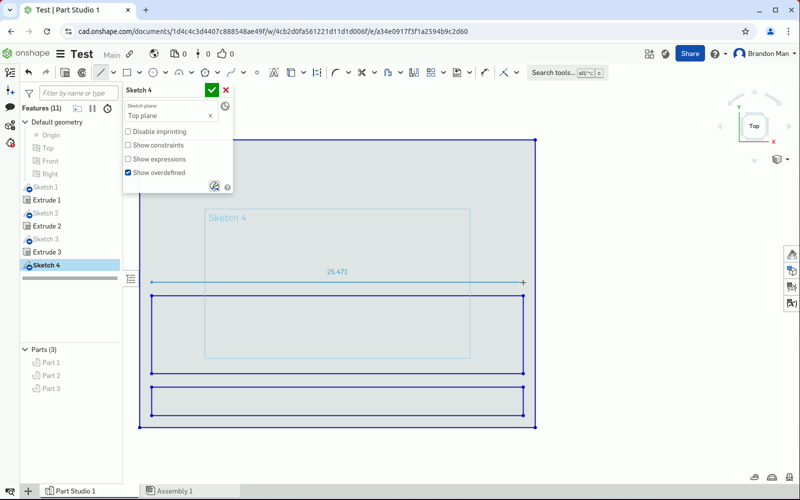
scroll(6)
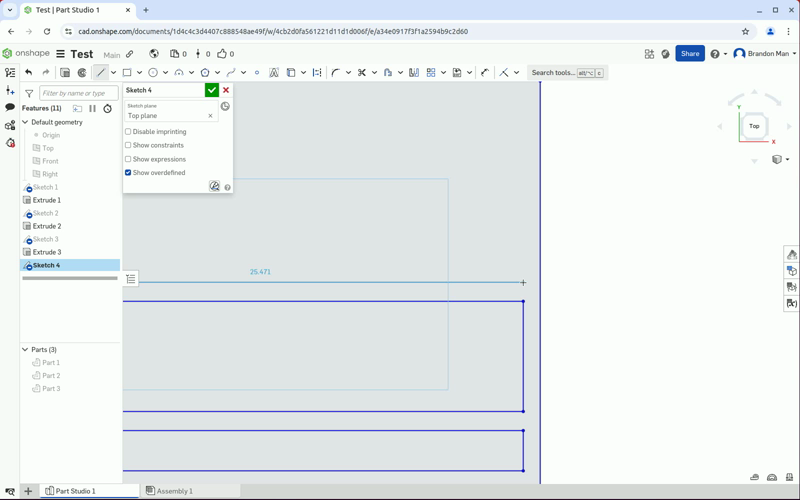
scroll(6)
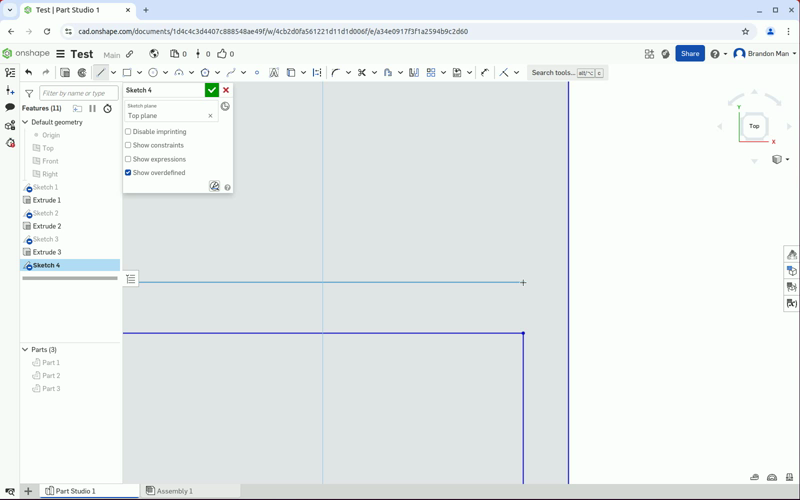
click(523, 282)
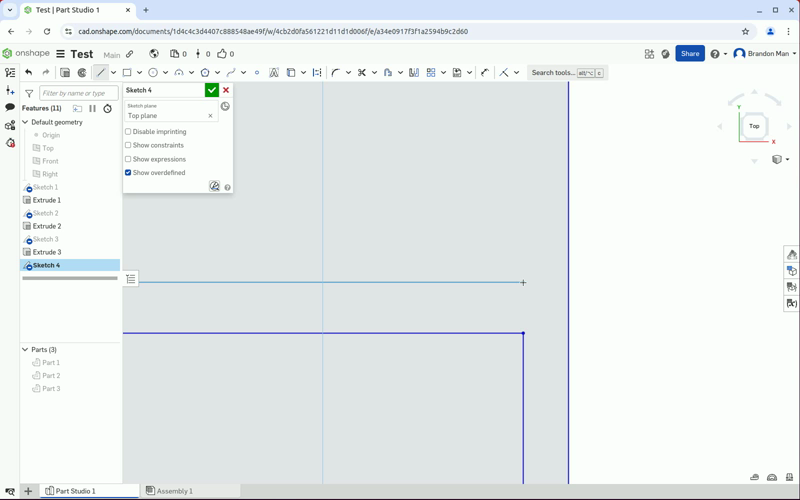
scroll(-6)
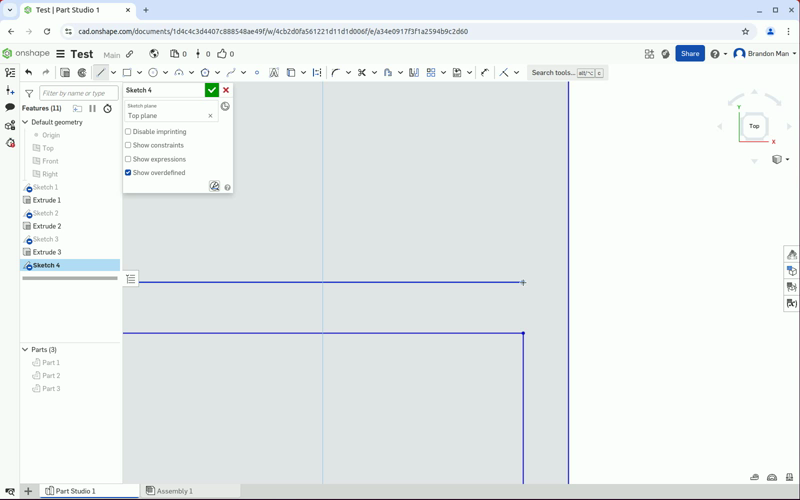
scroll(-6)
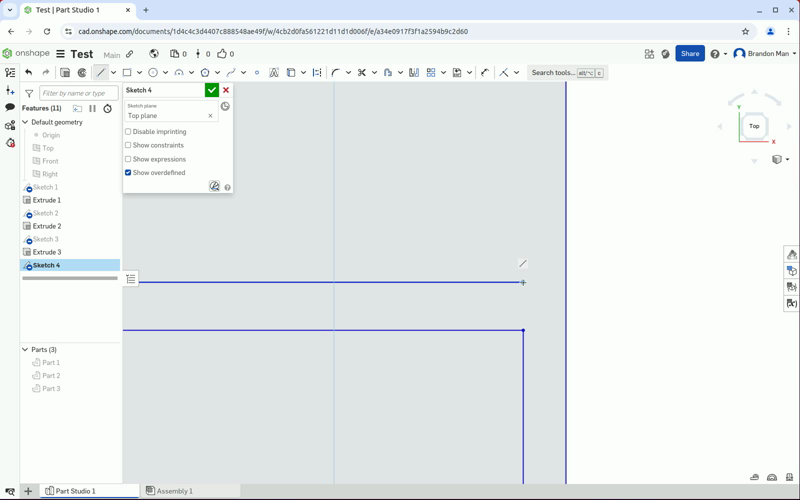
scroll(-6)
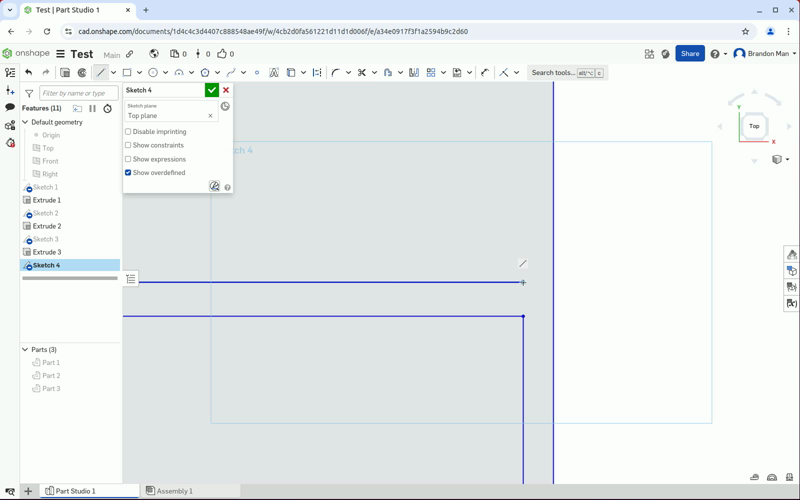
scroll(-6)
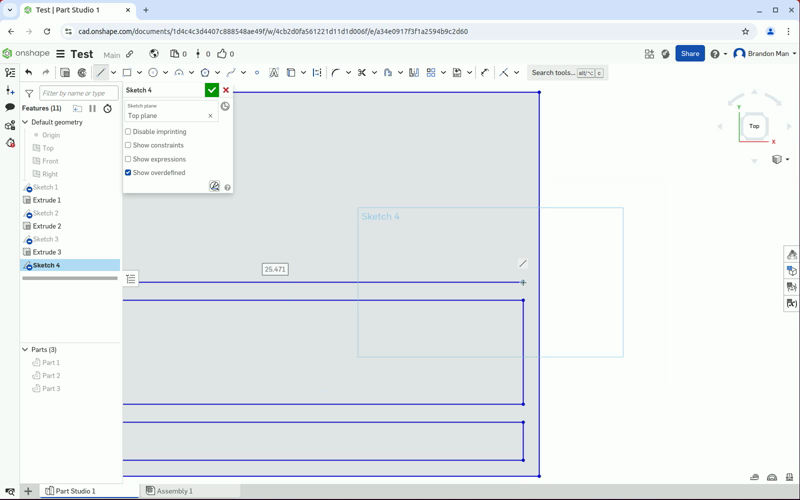
scroll(-6)
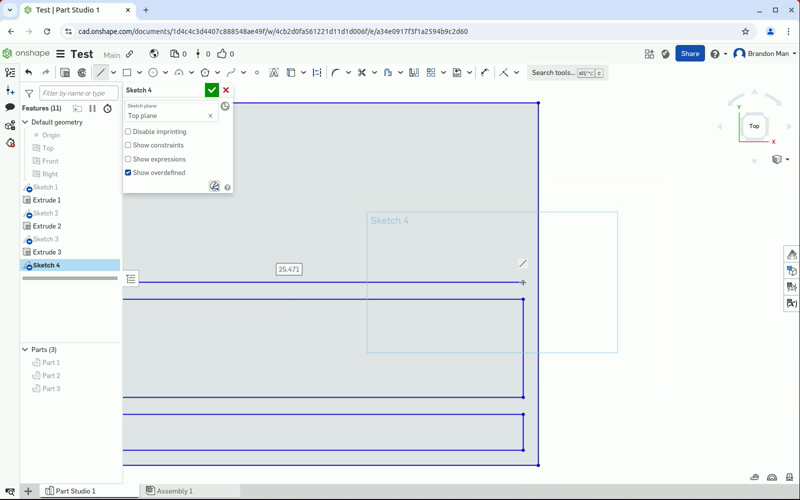
scroll(-6)
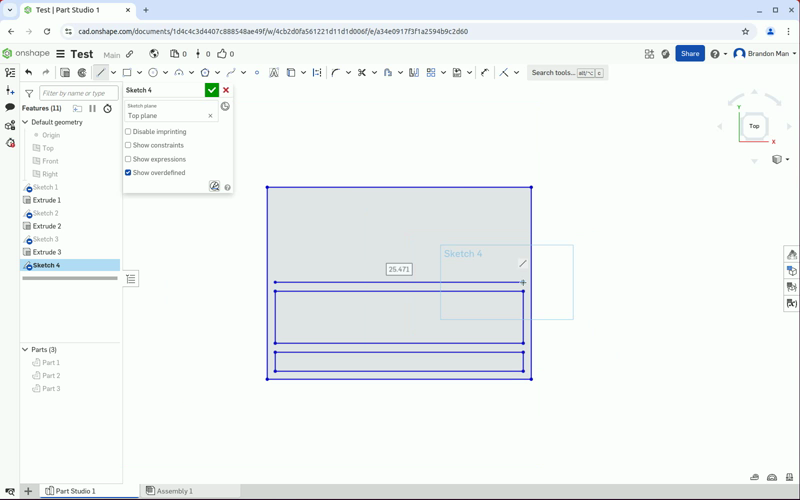
scroll(-6)
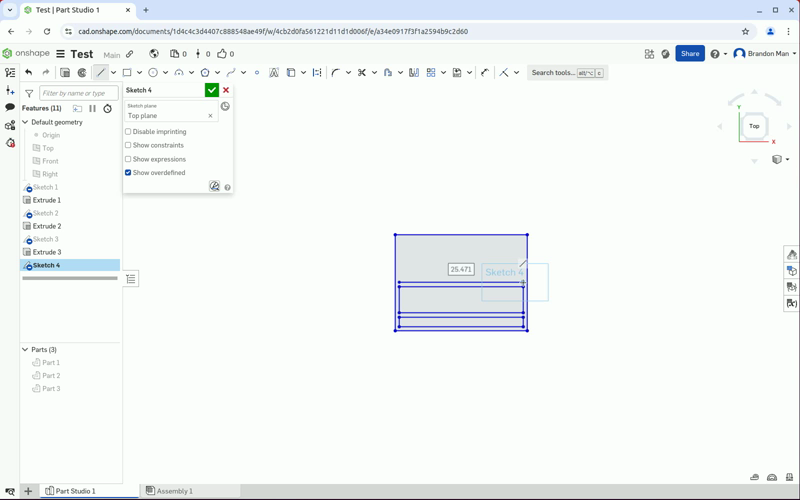
key_up(shift)
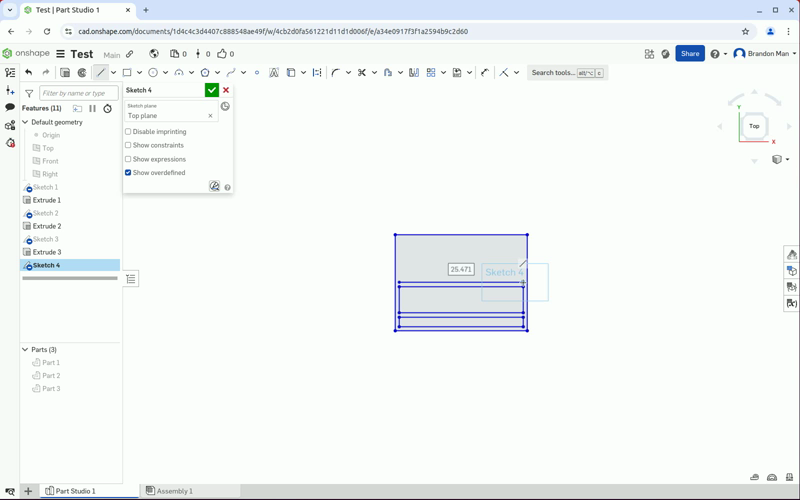
key_down(shift)
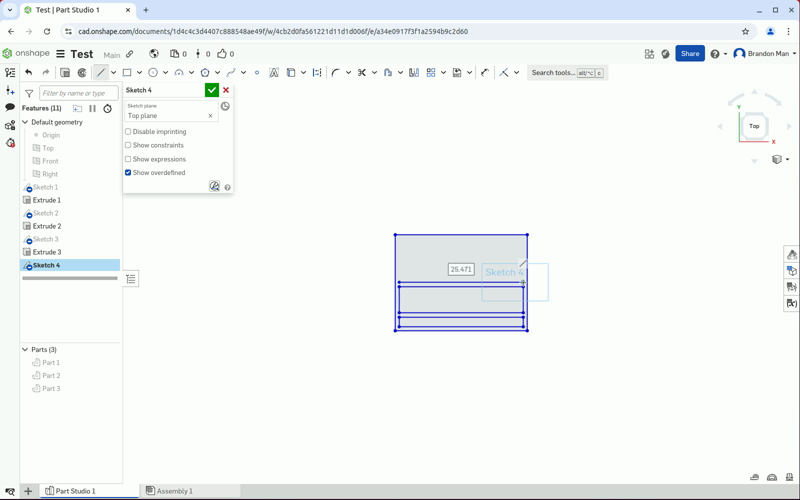
mouse_move(553, 282)
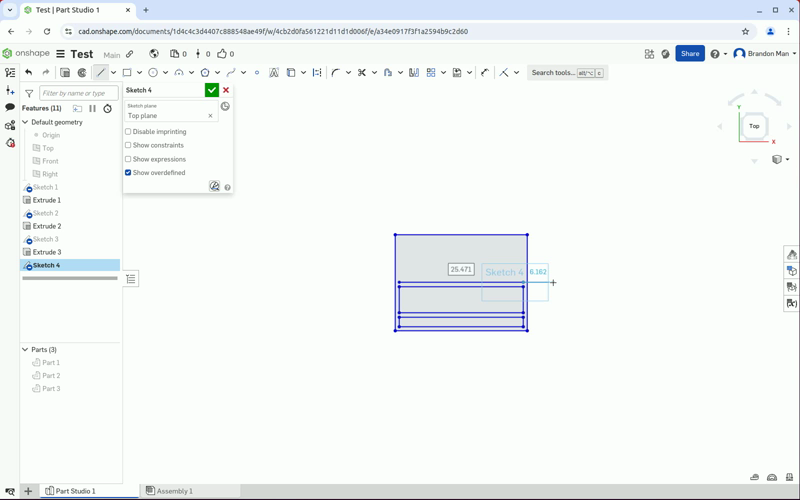
mouse_move(523, 237)
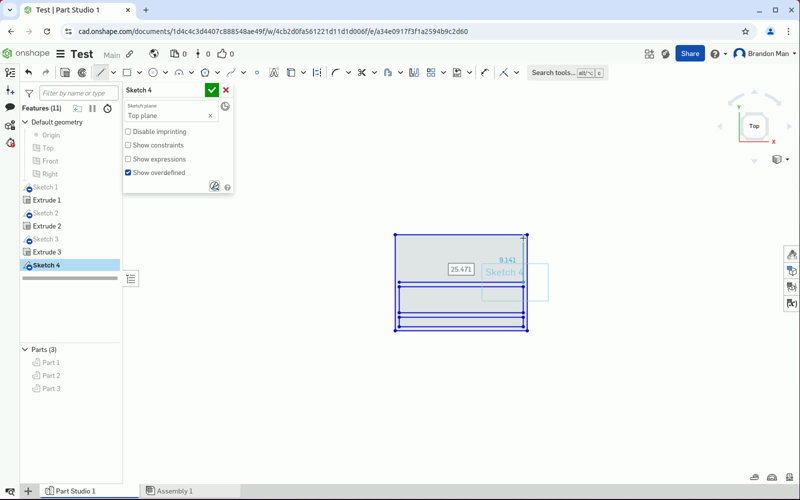
click(523, 237)
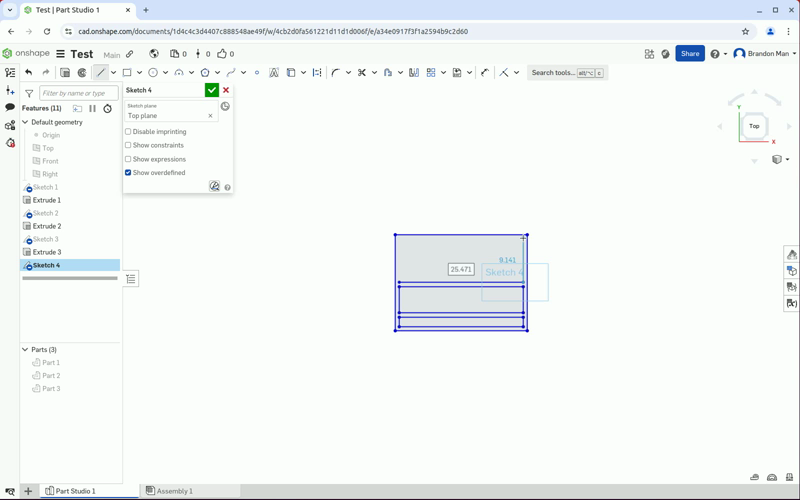
key_up(shift)
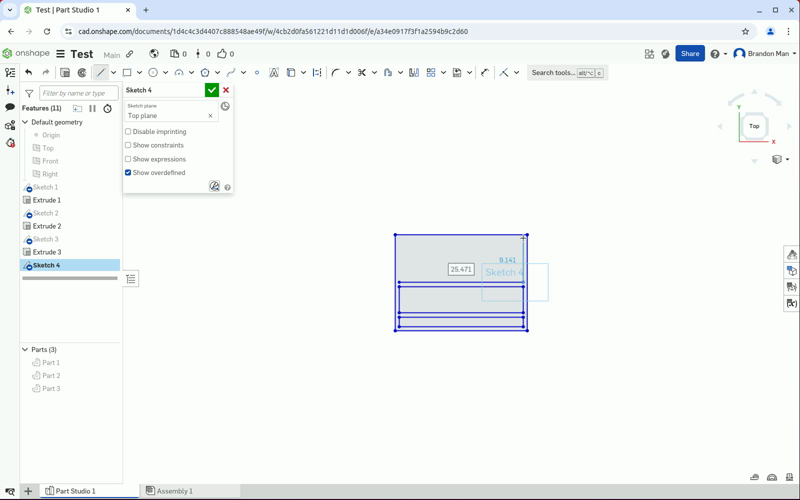
key_down(shift)
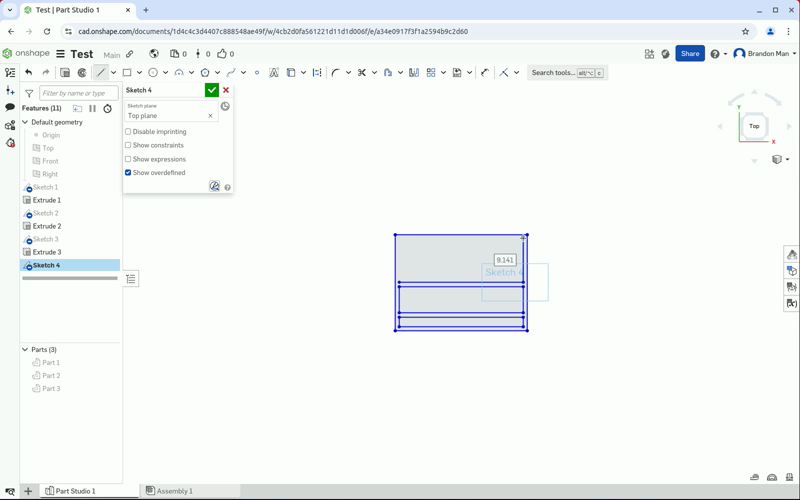
mouse_move(399, 237)
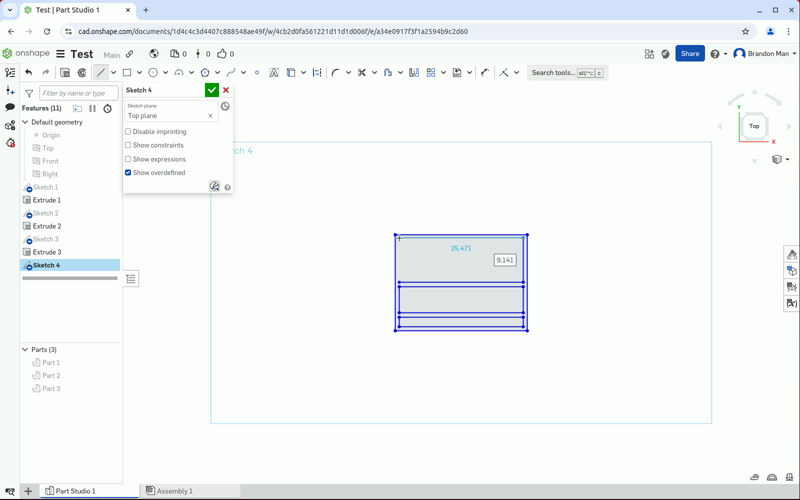
click(399, 237)
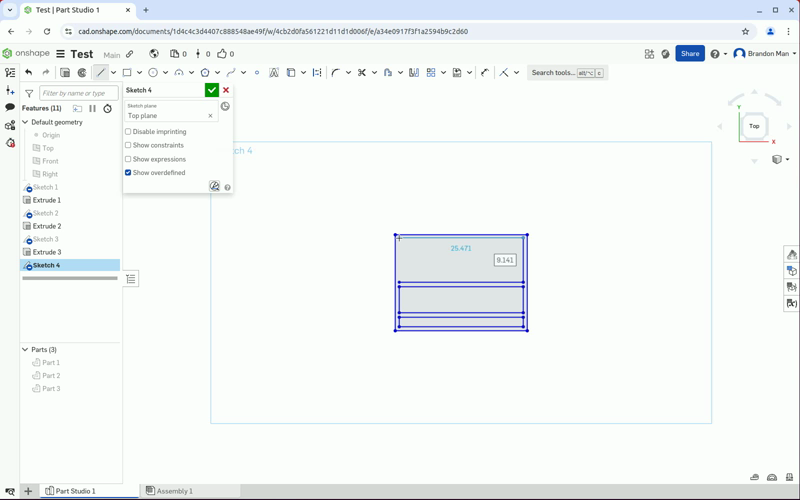
key_up(shift)
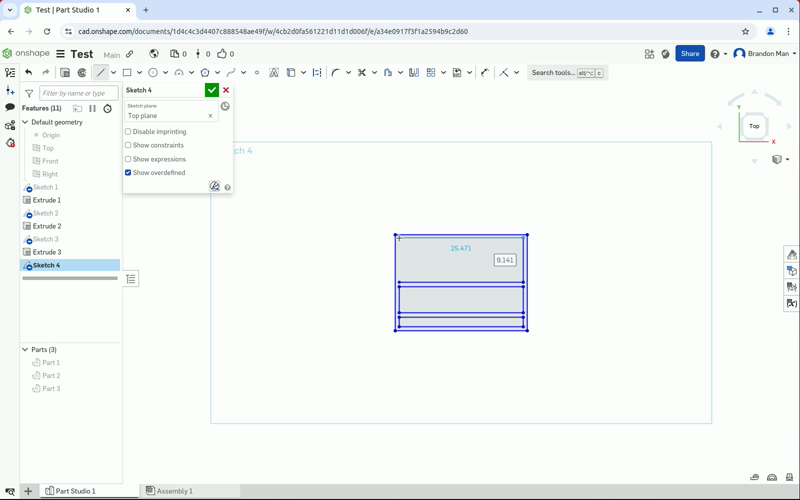
mouse_move(429, 237)
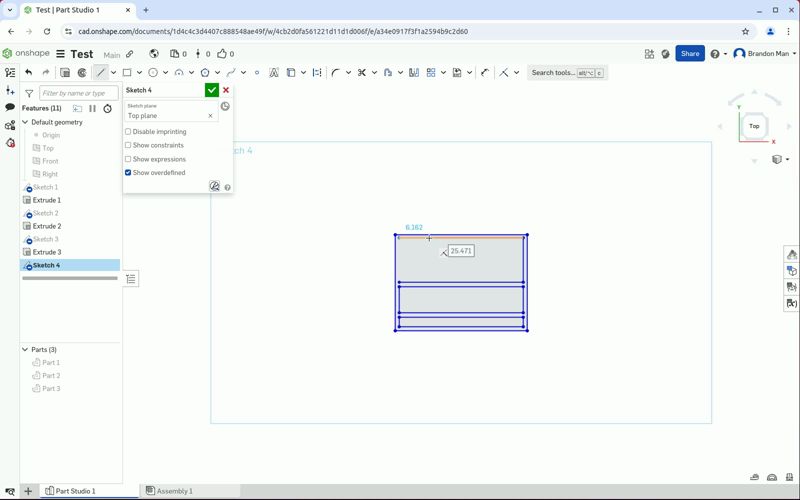
key_down(shift)
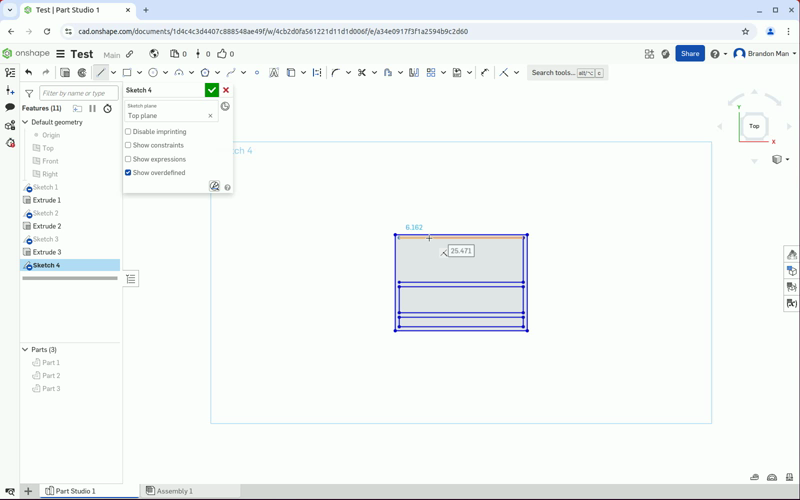
mouse_move(399, 282)
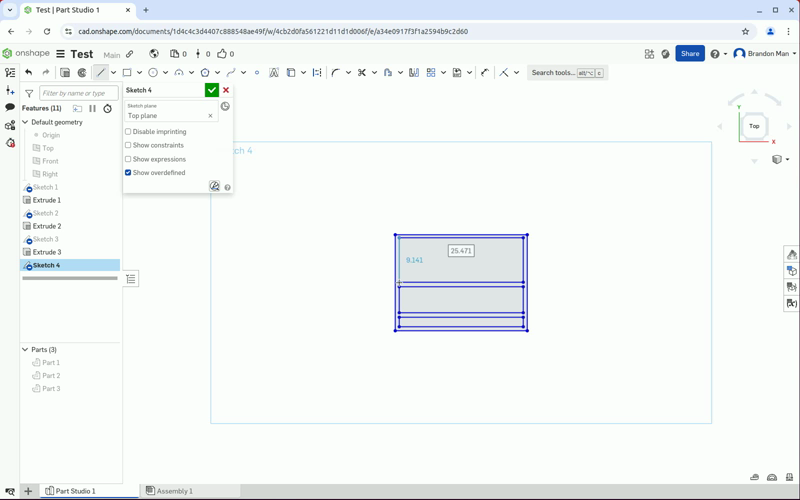
scroll(6)
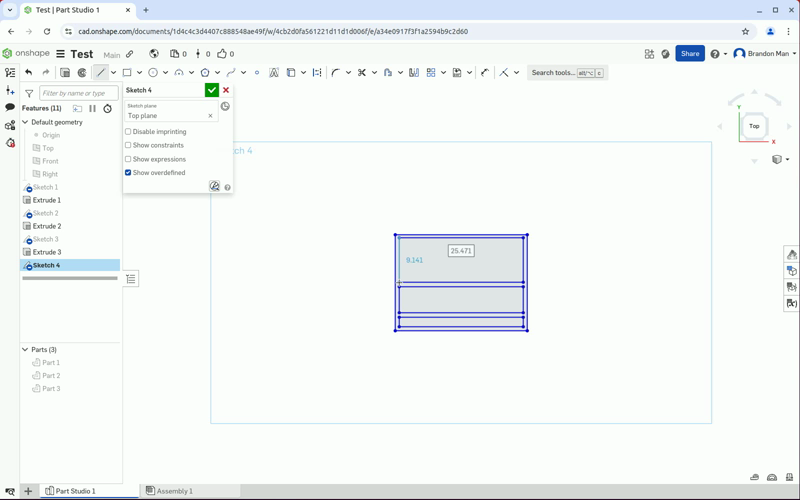
scroll(6)
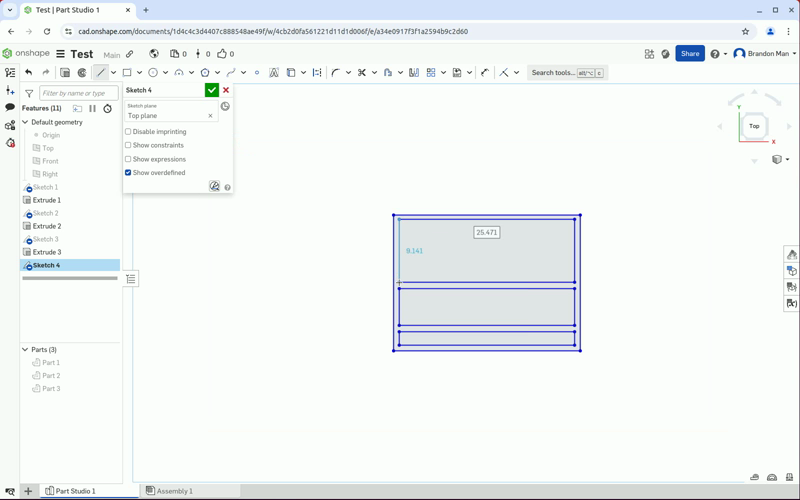
scroll(6)
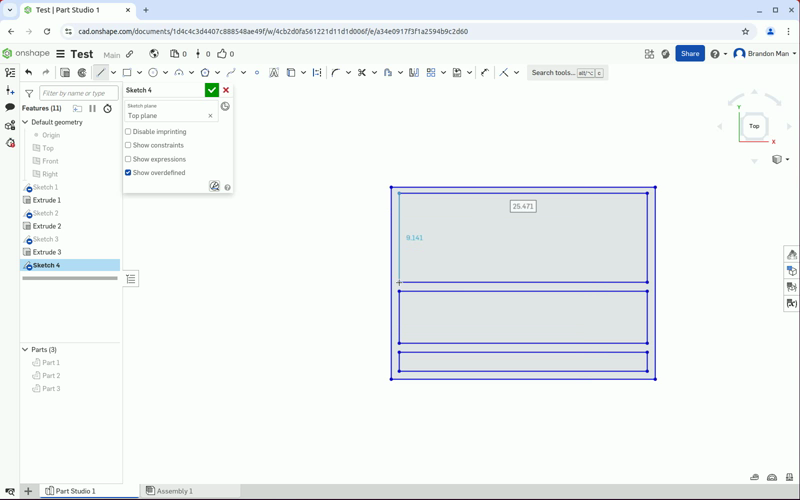
scroll(6)
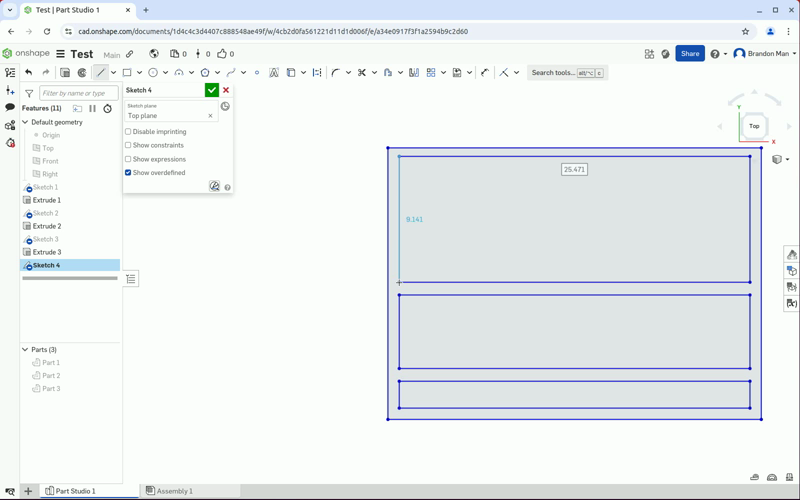
scroll(6)
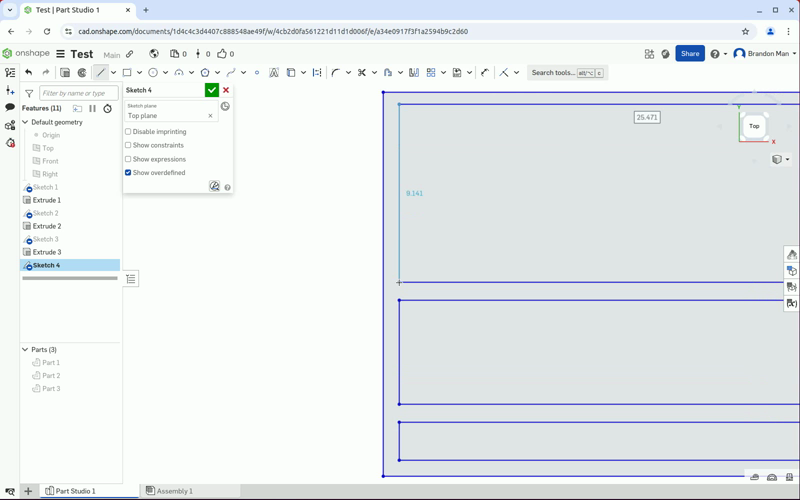
scroll(6)
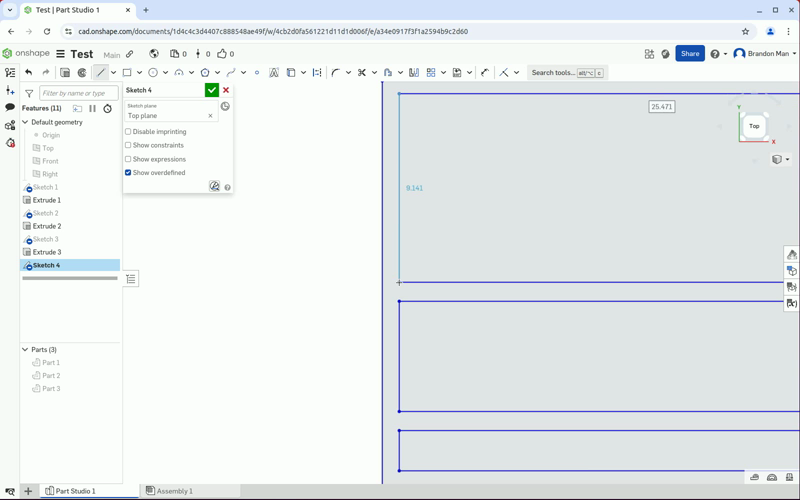
scroll(6)
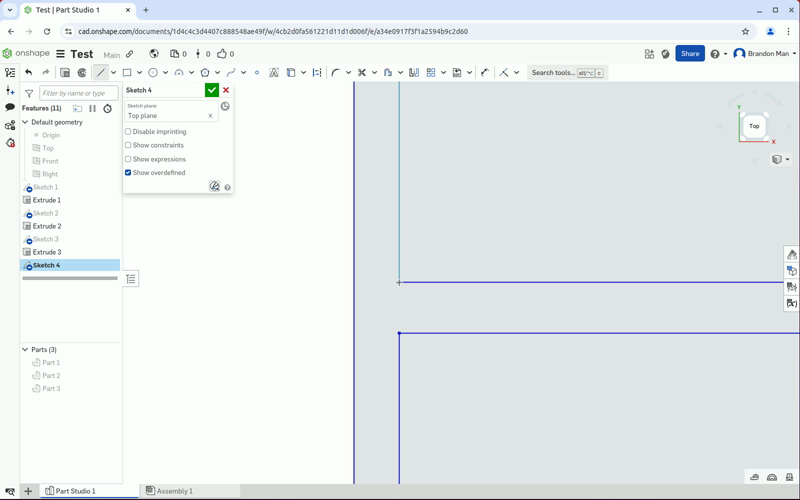
key_up(shift)
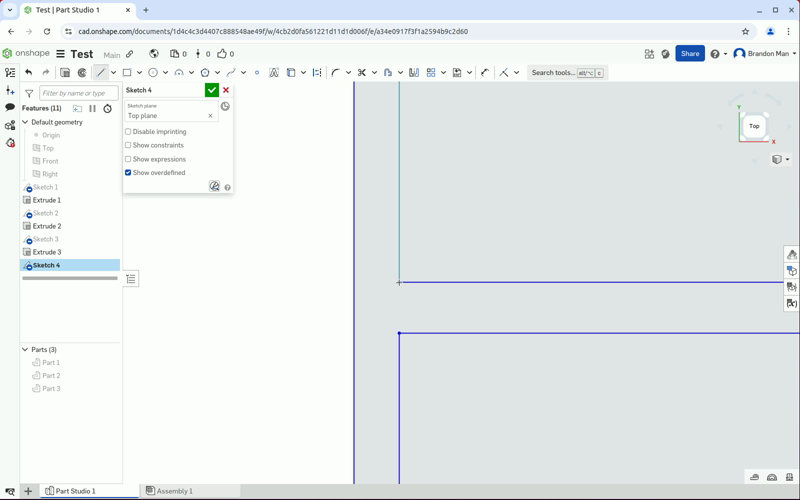
click(399, 282)
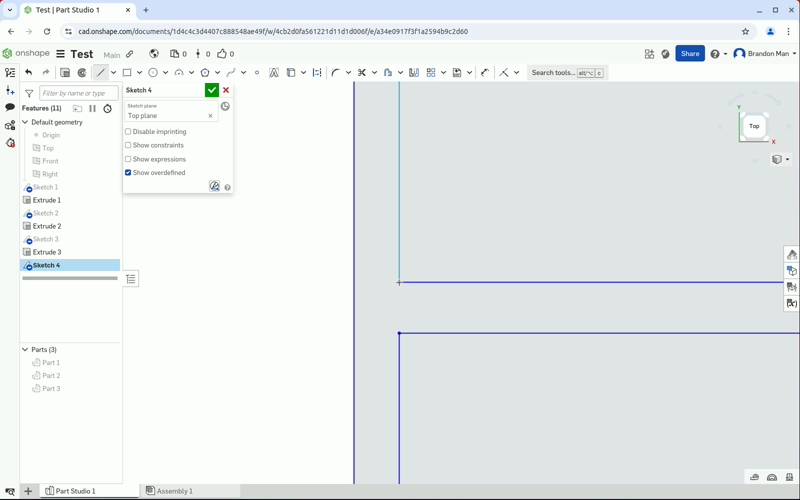
scroll(-6)
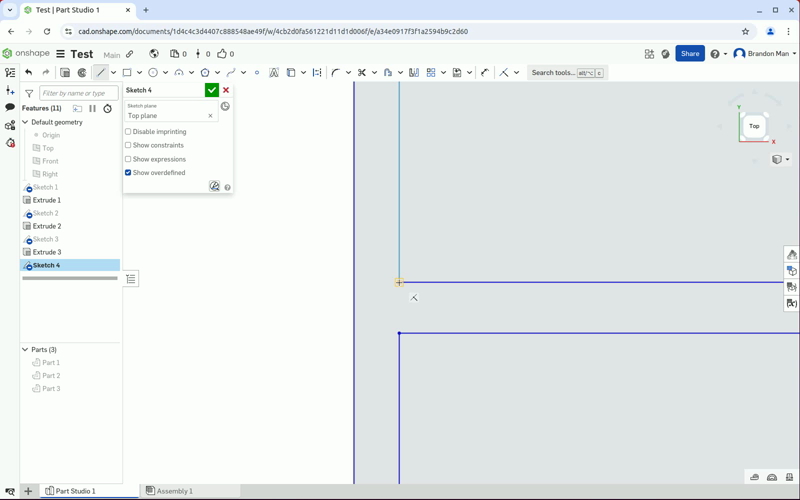
scroll(-6)
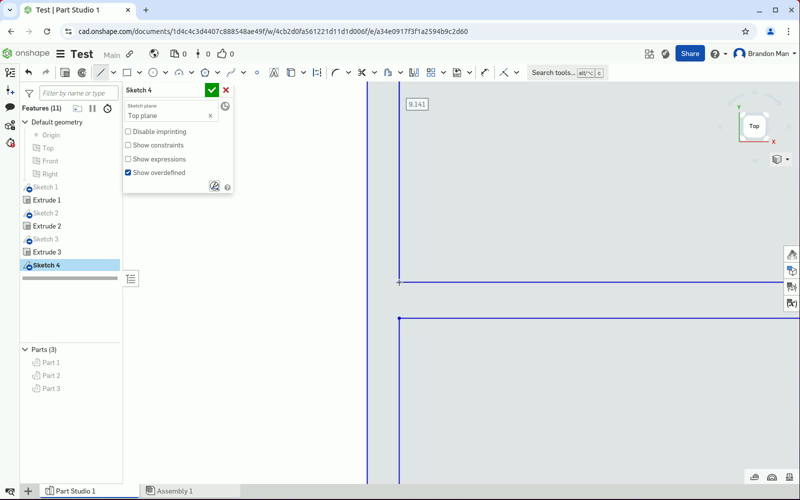
scroll(-6)
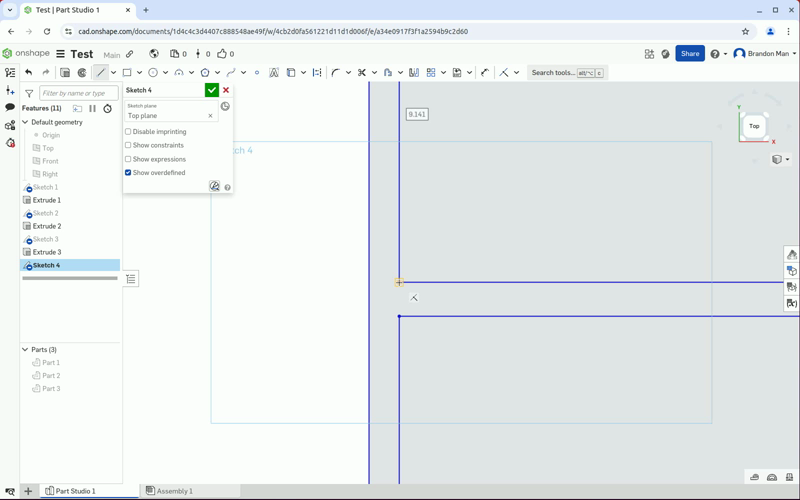
scroll(-6)
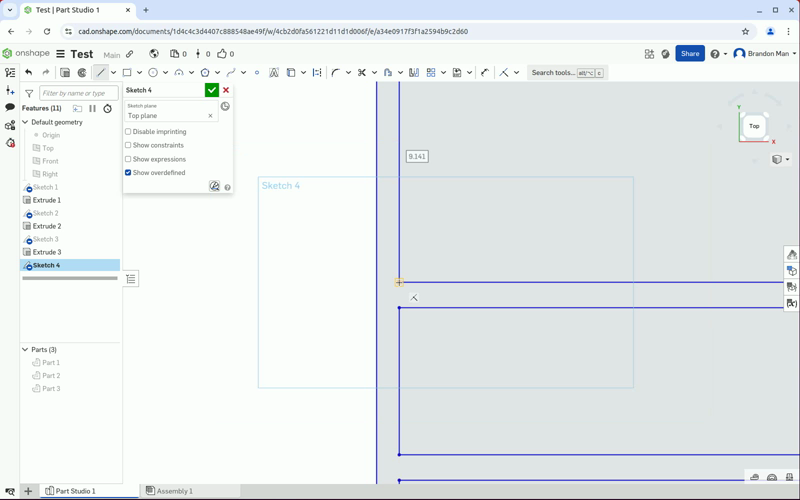
scroll(-6)
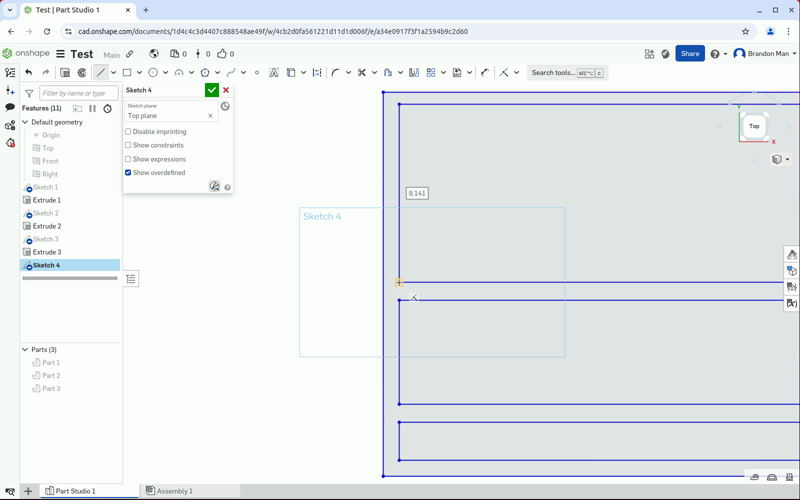
scroll(-6)
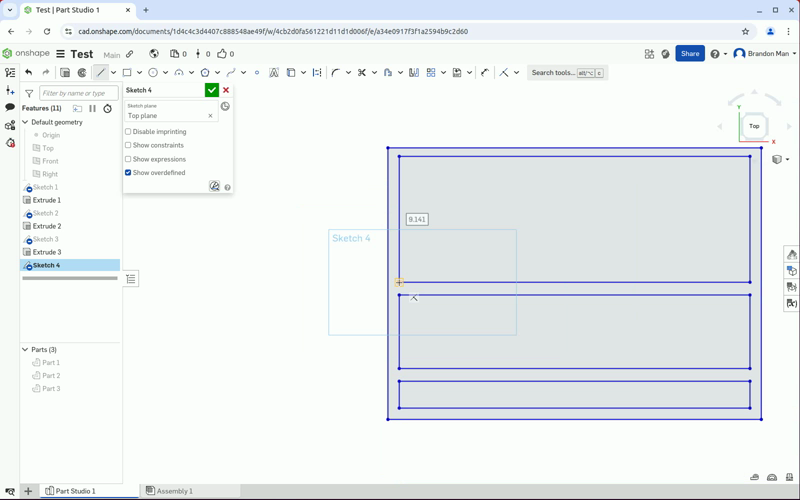
scroll(-6)
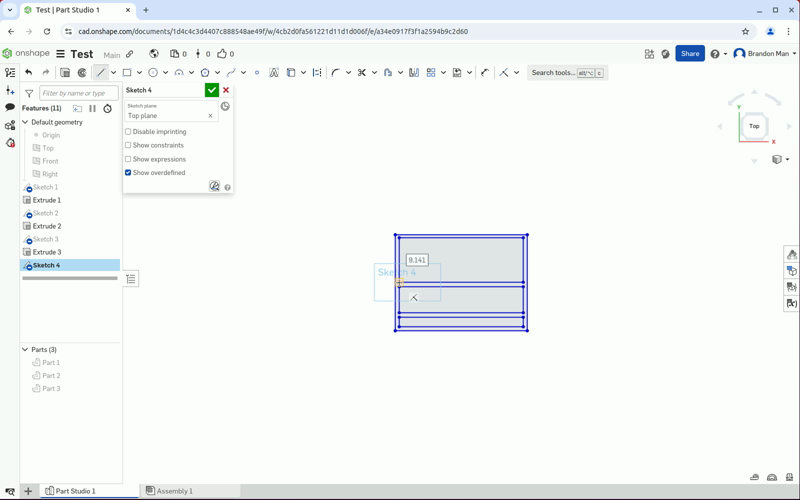
key(esc)
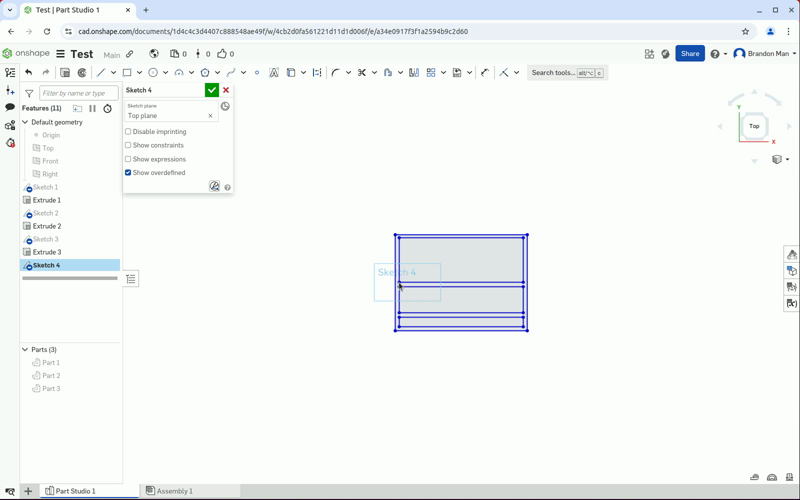
mouse_move(411, 284)
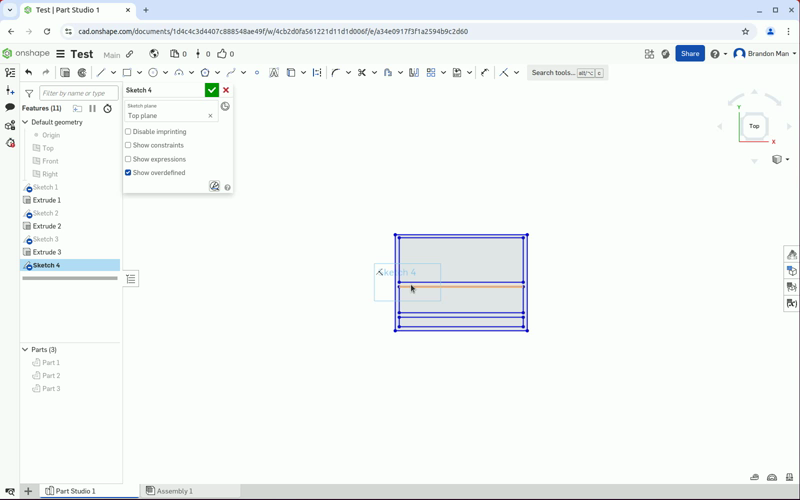
click(411, 284)
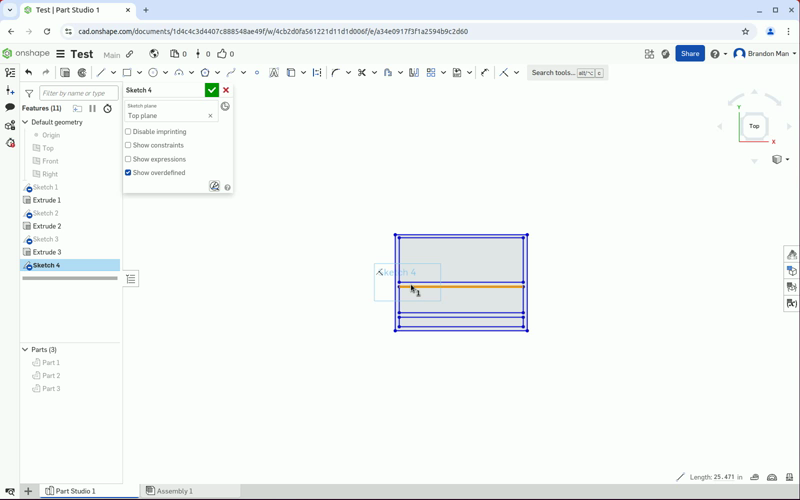
mouse_move(73, 352)
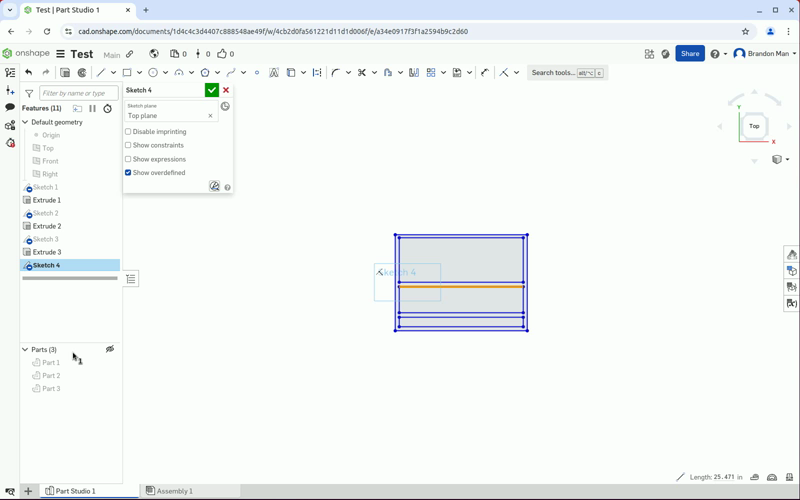
key(shift+y)
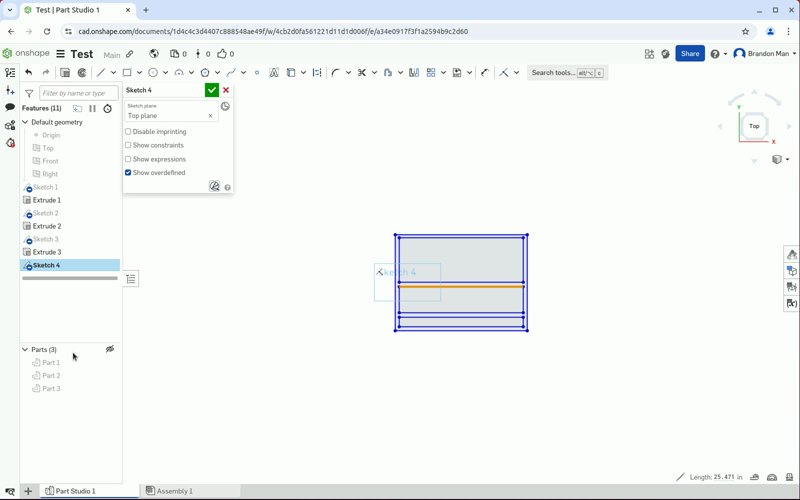
key(shift+e)
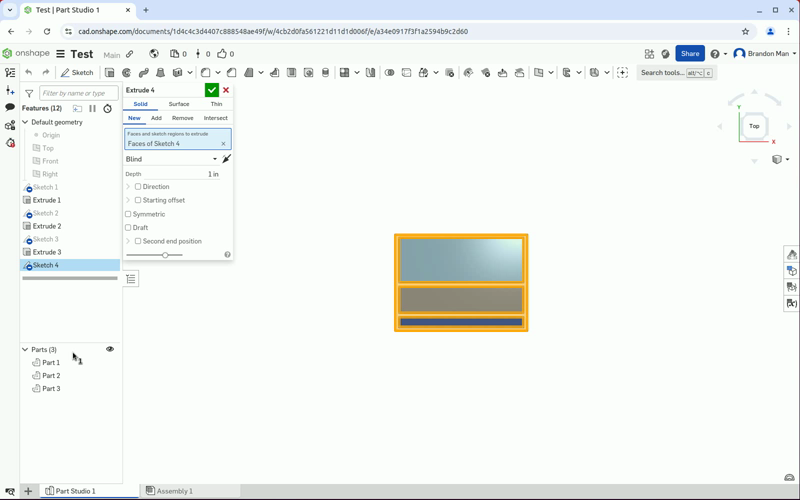
mouse_move(143, 106)
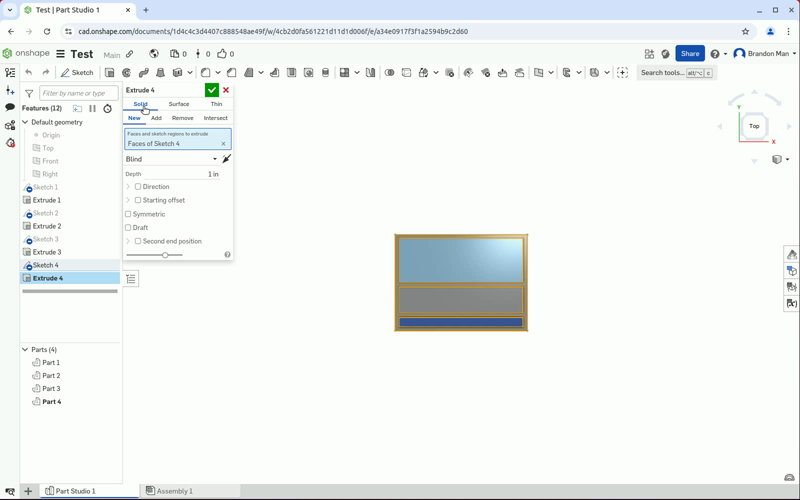
click(143, 106)
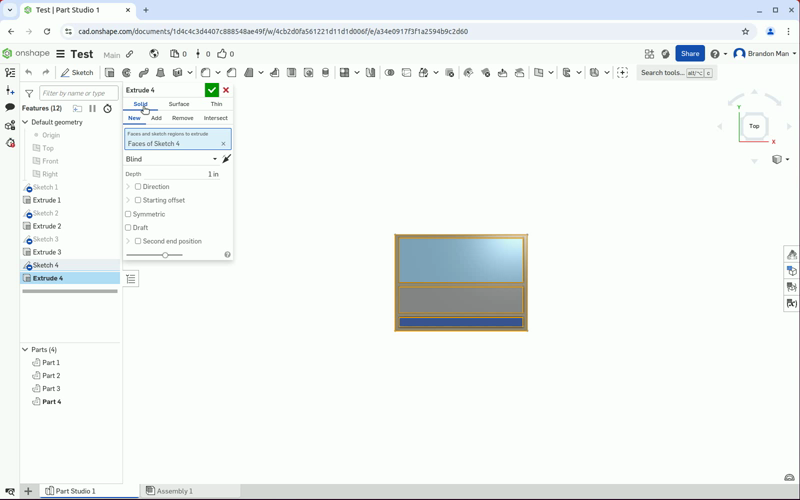
mouse_move(137, 120)
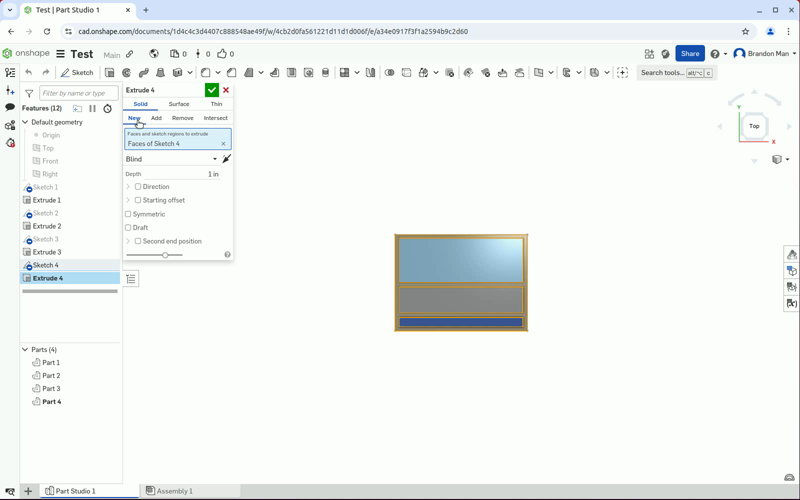
click(137, 120)
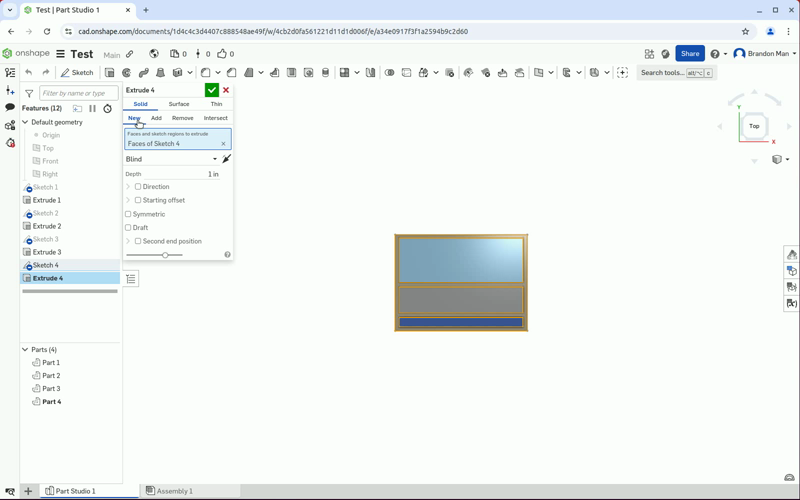
key(tab, 4)
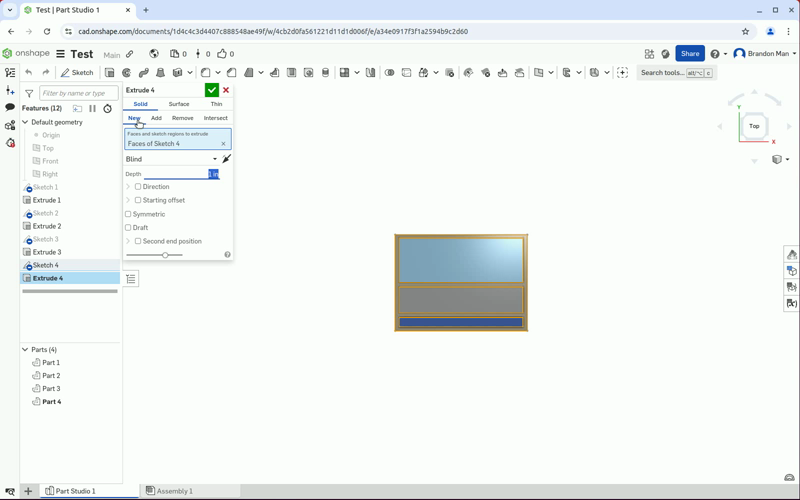
text(23.108)
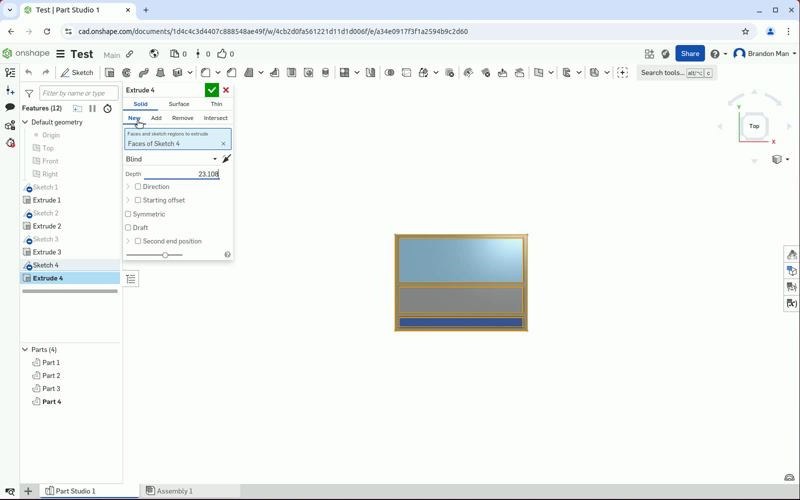
key(enter)
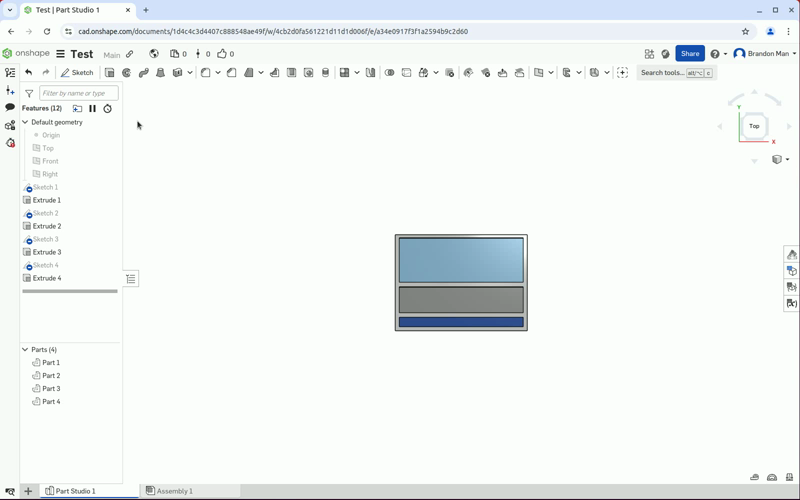
key(shift+h)
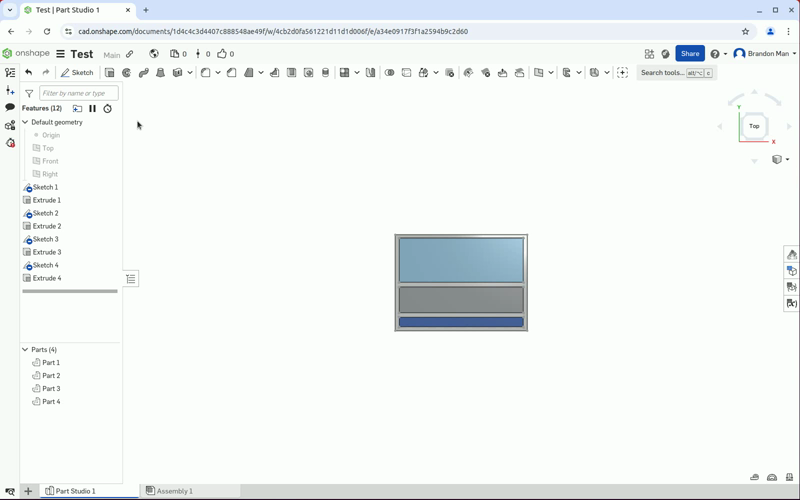
key(shift+h)
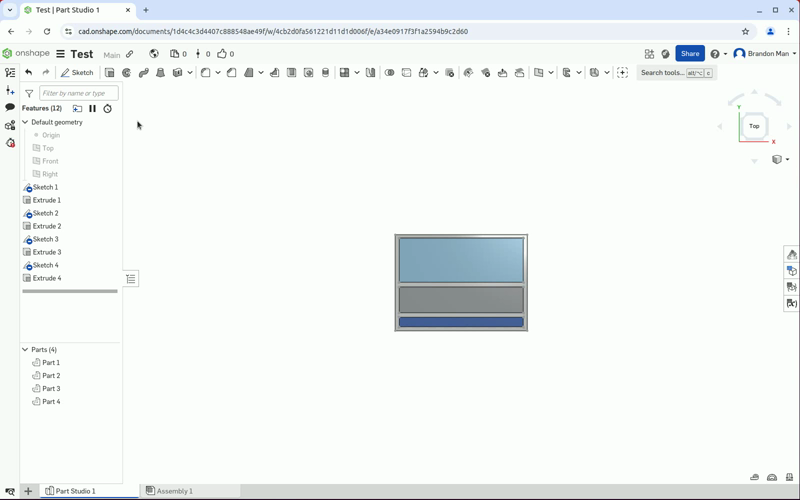
key(shift+7)
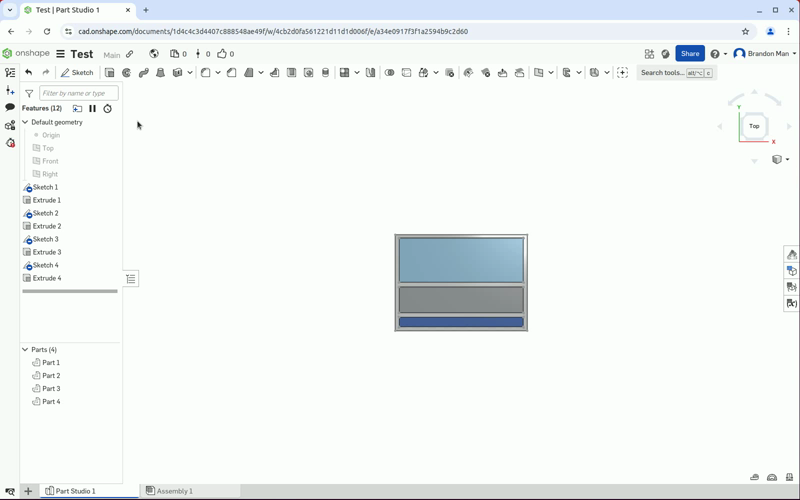
key(up, 3)
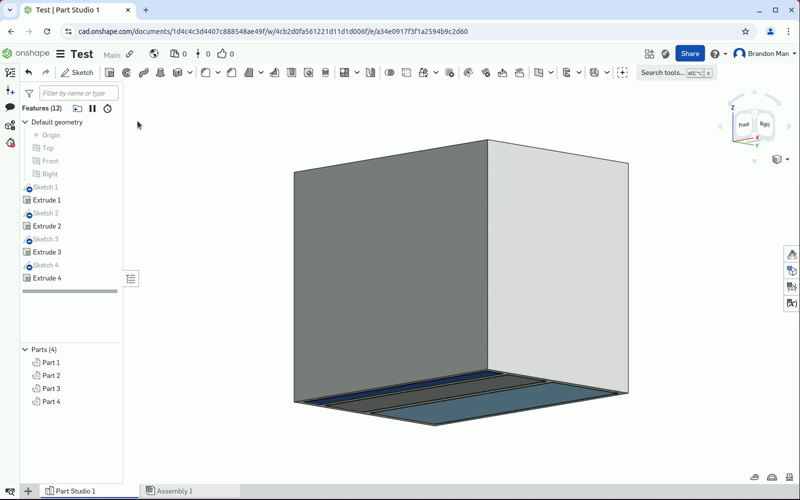
key(left, 3)
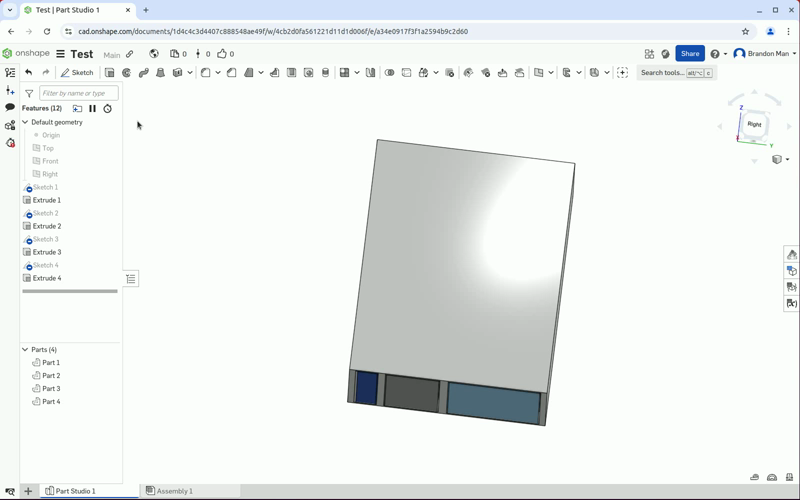
key(right, 3)
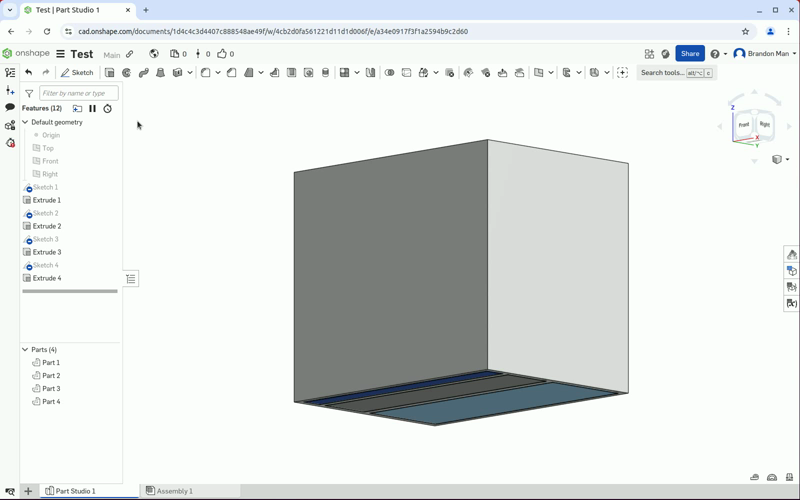
key(down, 3)
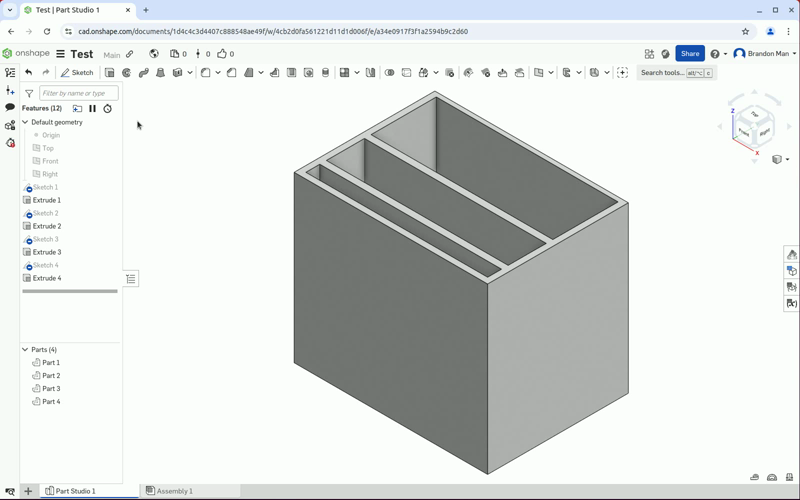
mouse_move(73, 189)
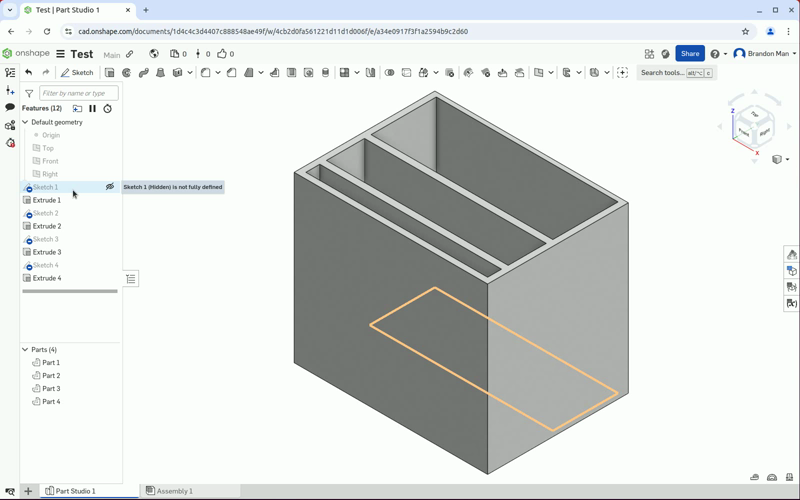
click(73, 189)